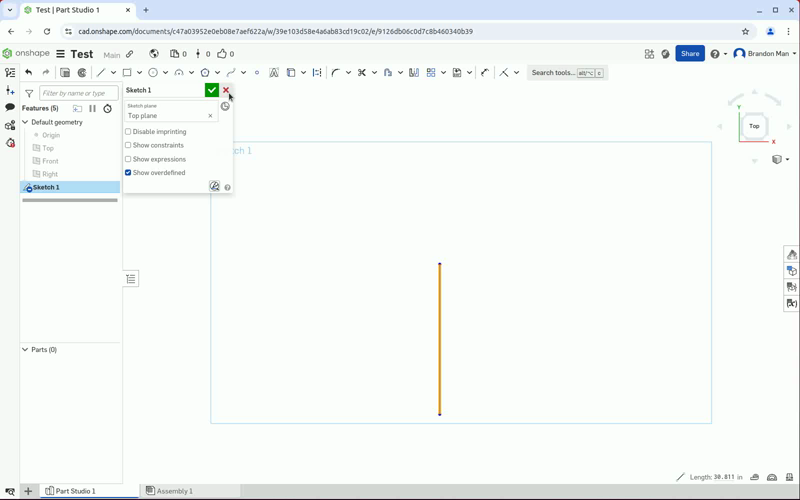
key(shift+h)
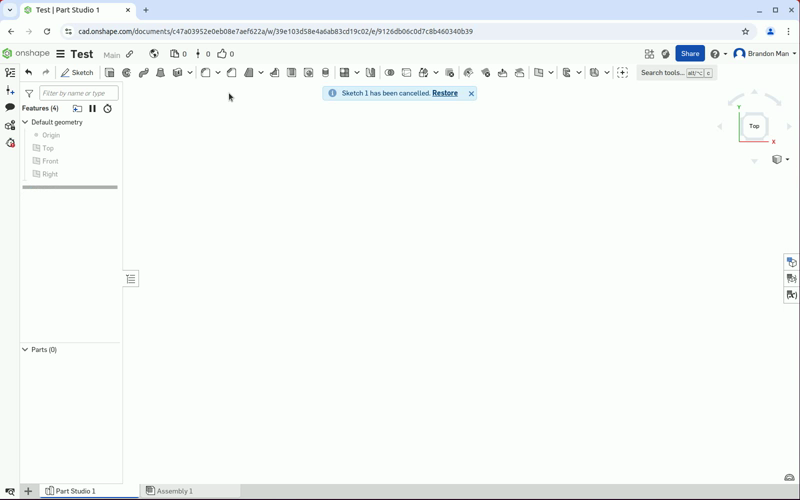
mouse_move(73, 352)
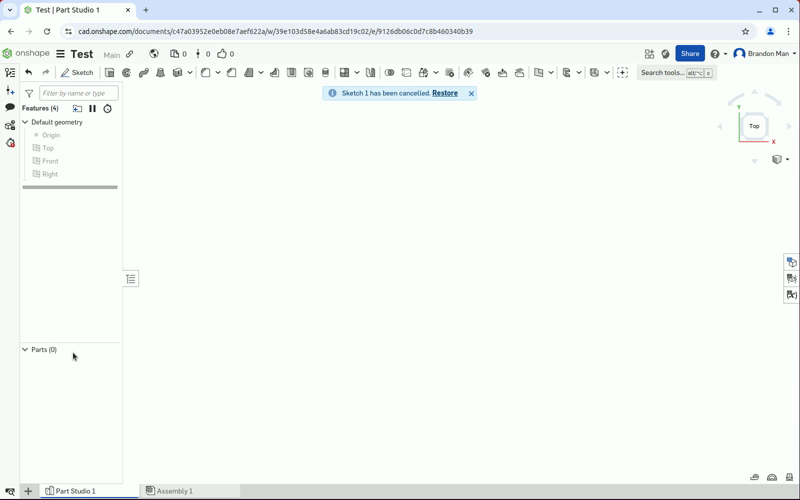
key(y)
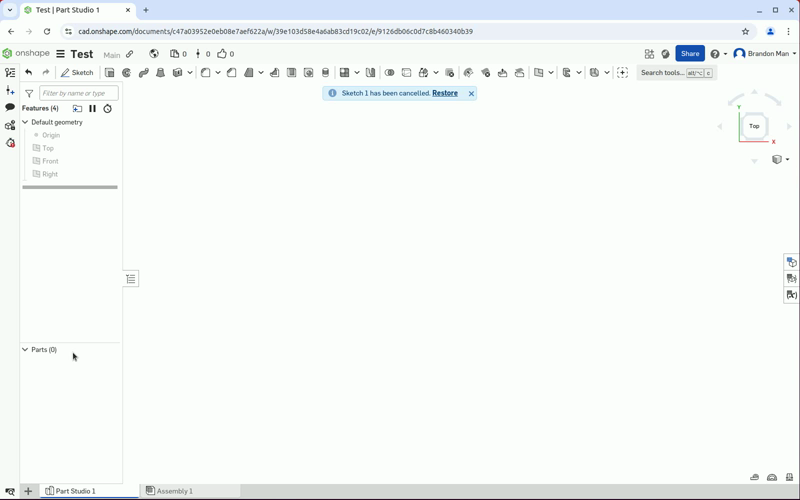
key(shift+p)
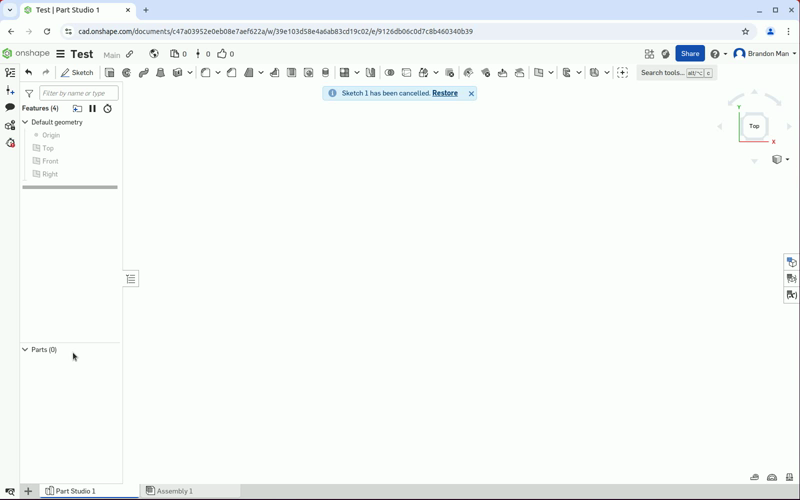
key(space)
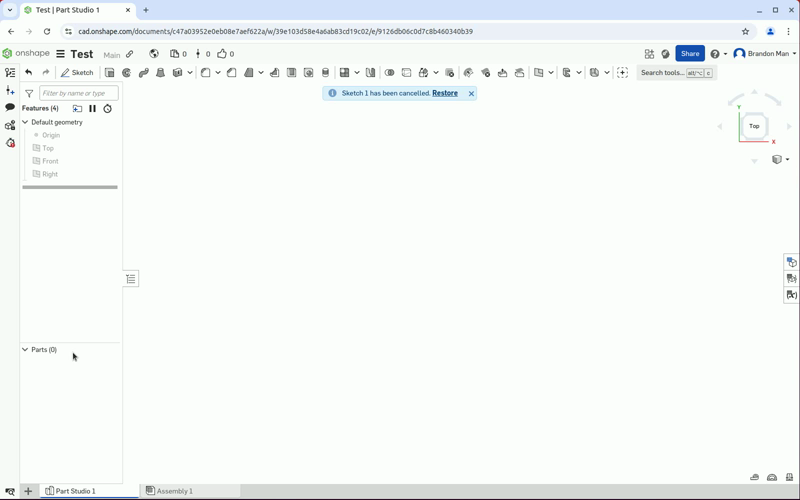
key_down(shift)
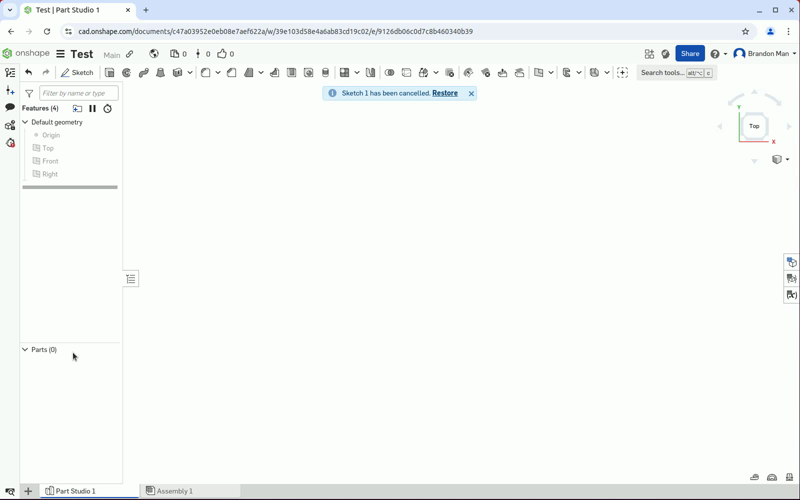
key(up)
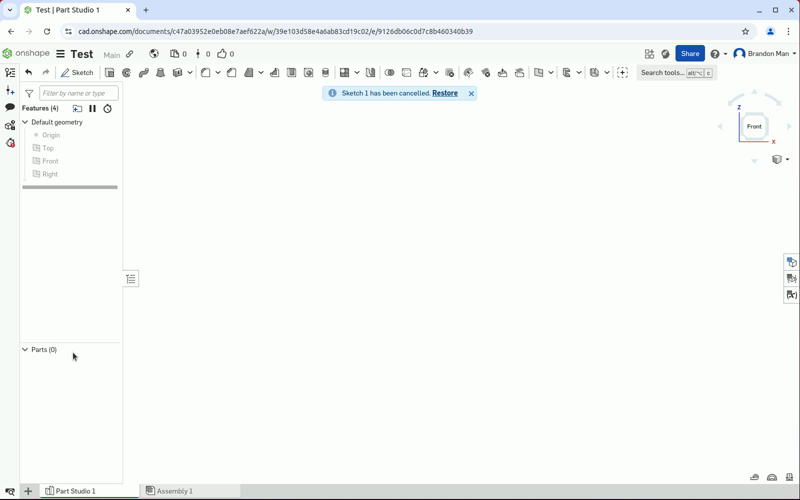
key_up(shift)
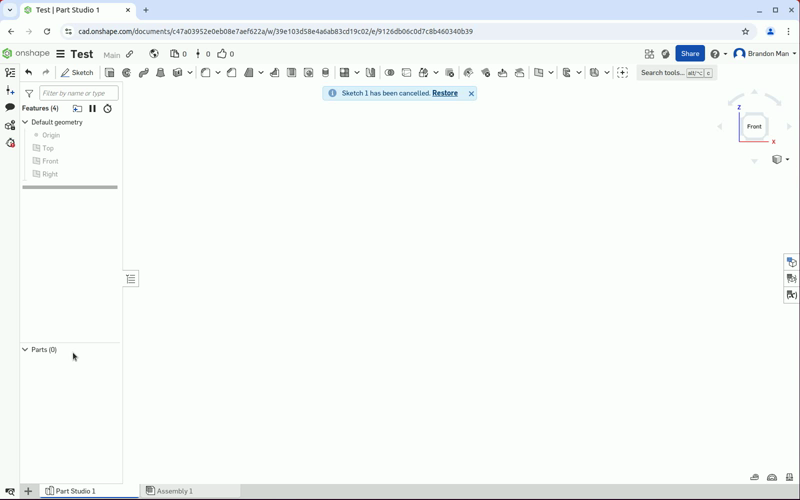
mouse_move(73, 352)
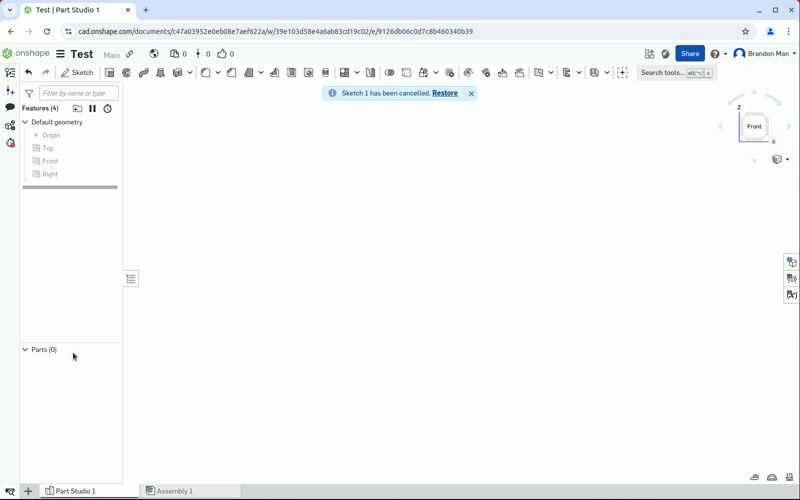
key(shift+y)
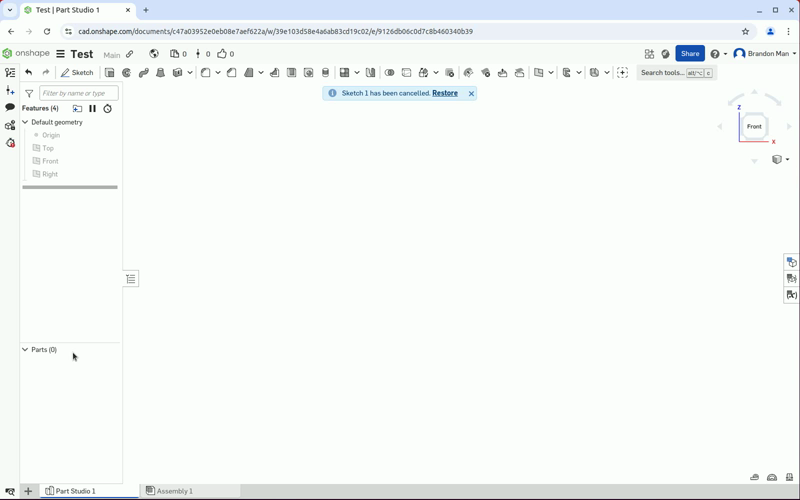
key(shift+s)
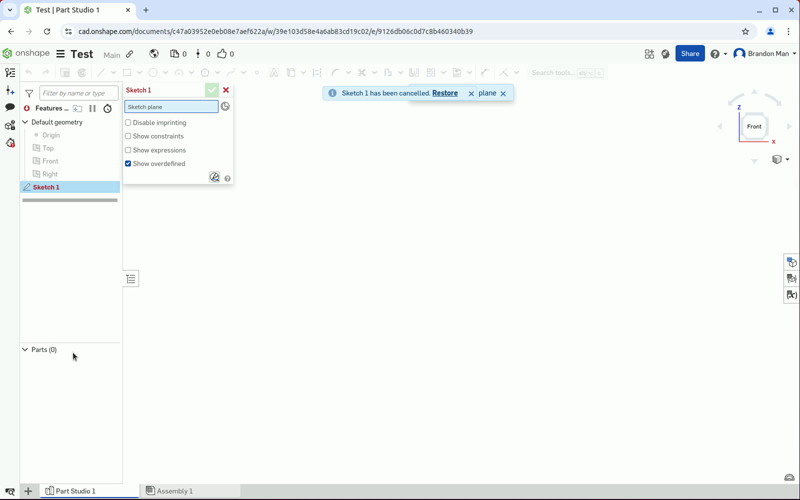
mouse_move(73, 163)
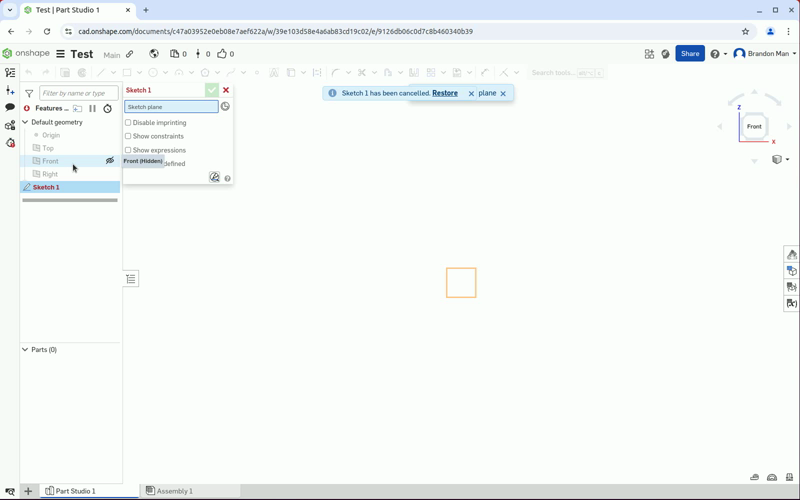
click(73, 163)
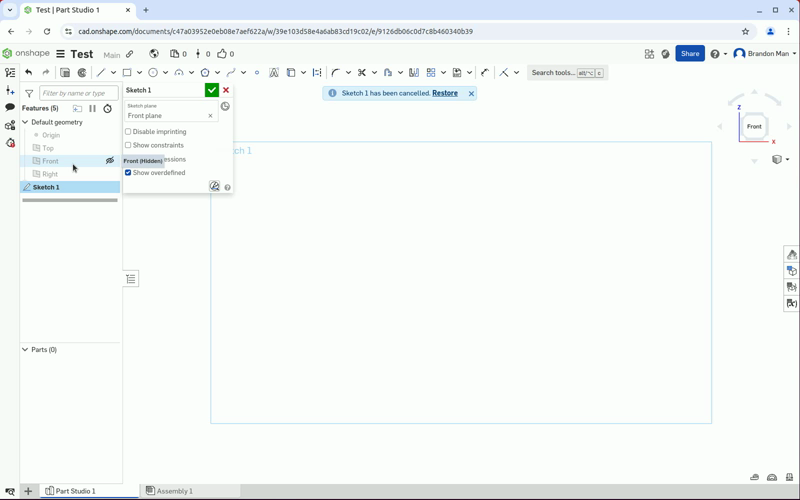
mouse_move(73, 352)
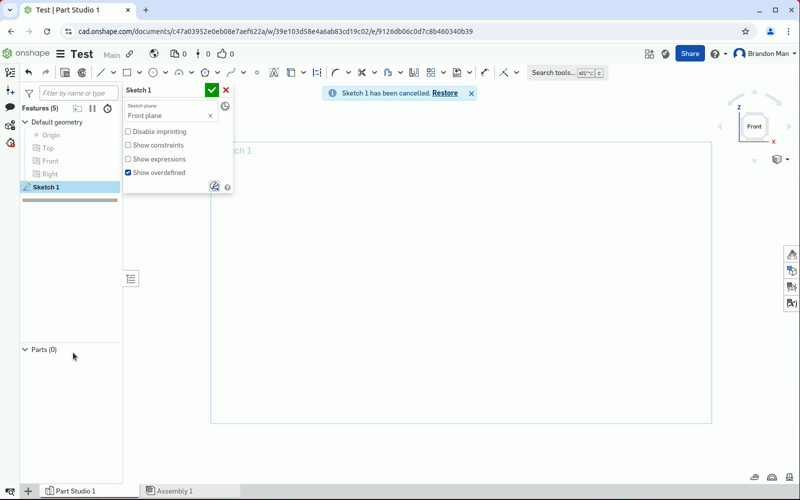
key(y)
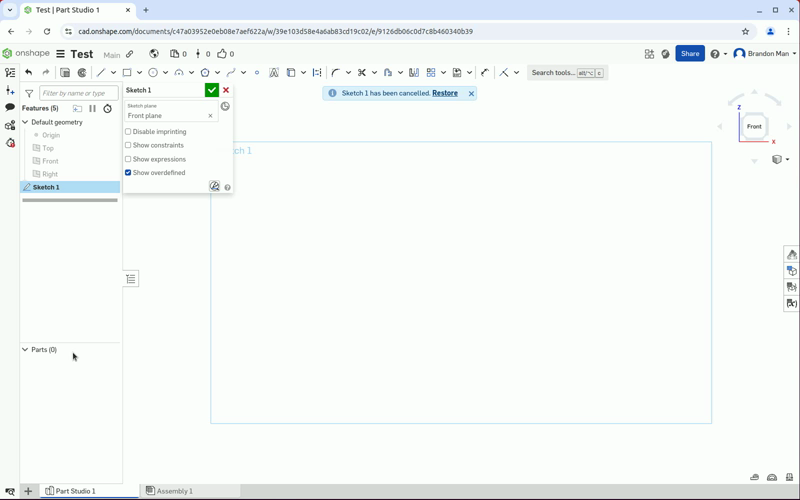
key(c)
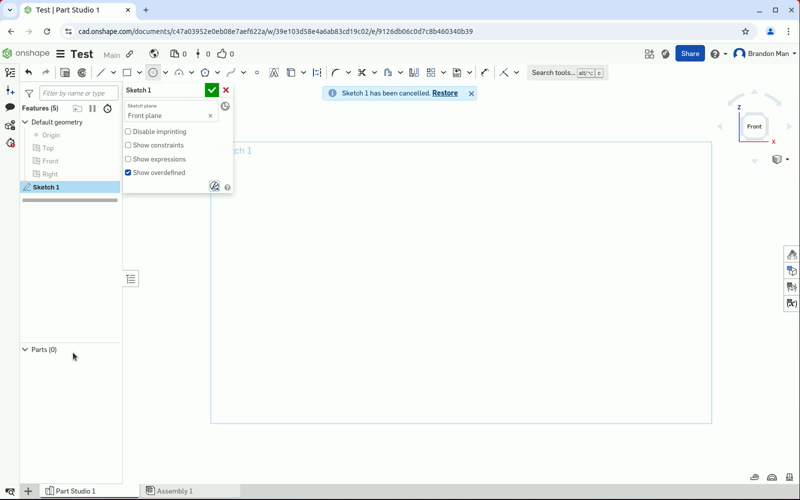
key_down(shift)
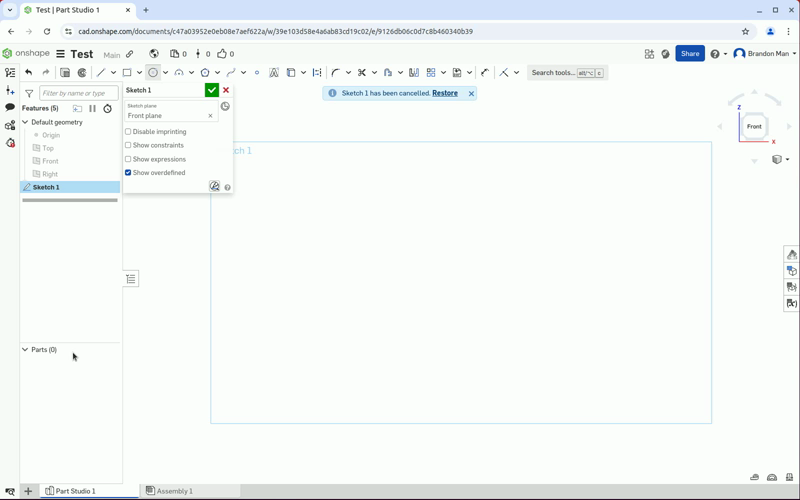
mouse_move(461, 282)
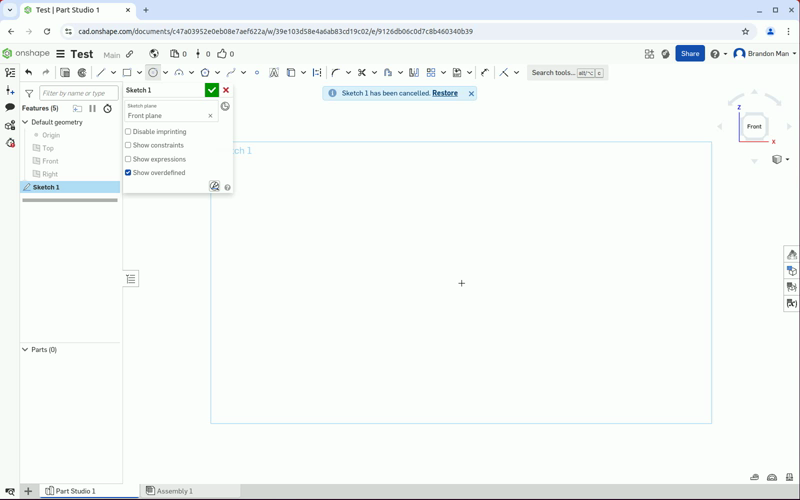
click(461, 282)
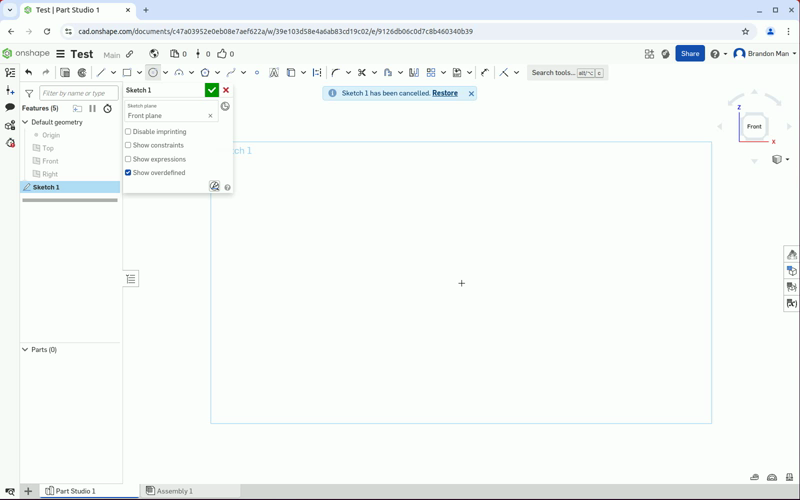
key_up(shift)
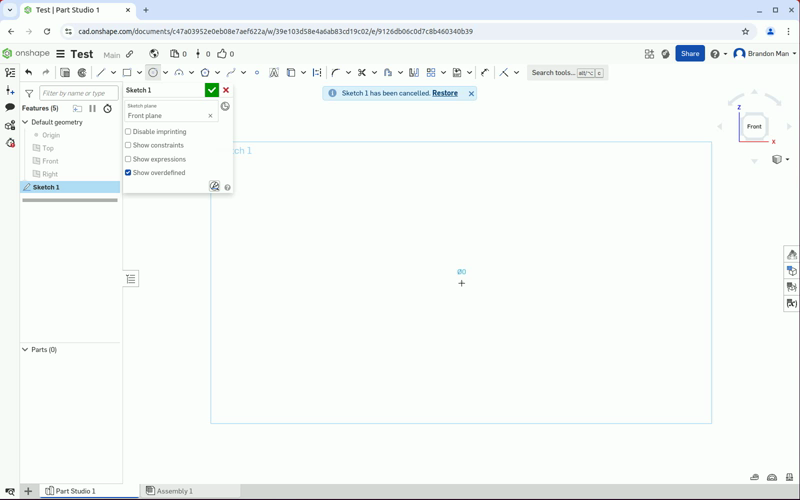
mouse_move(471, 282)
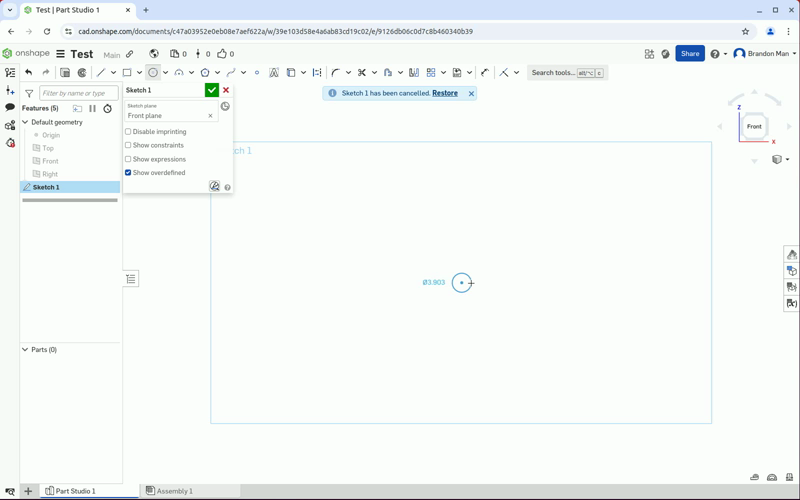
click(471, 282)
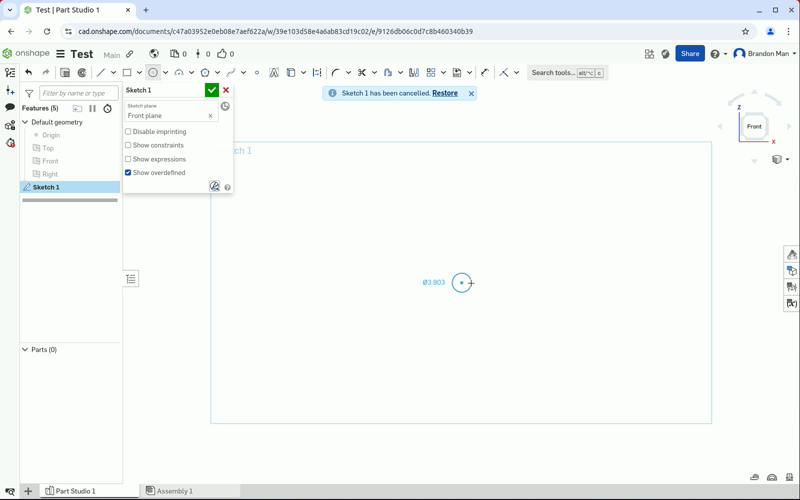
key(esc)
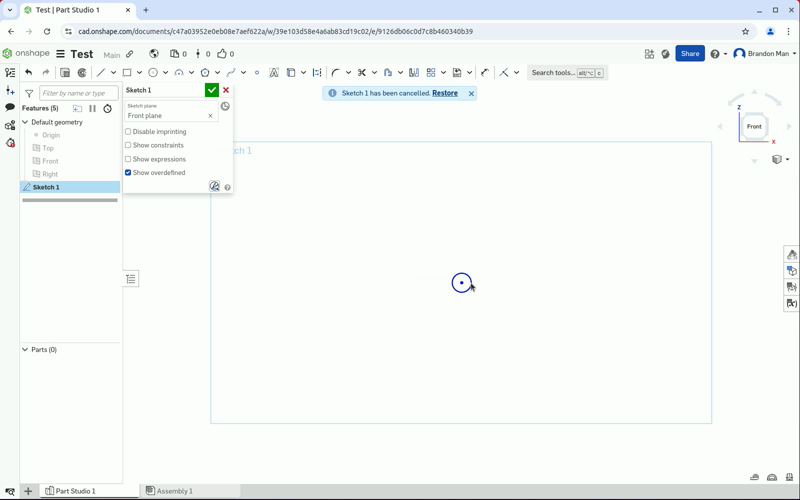
key(c)
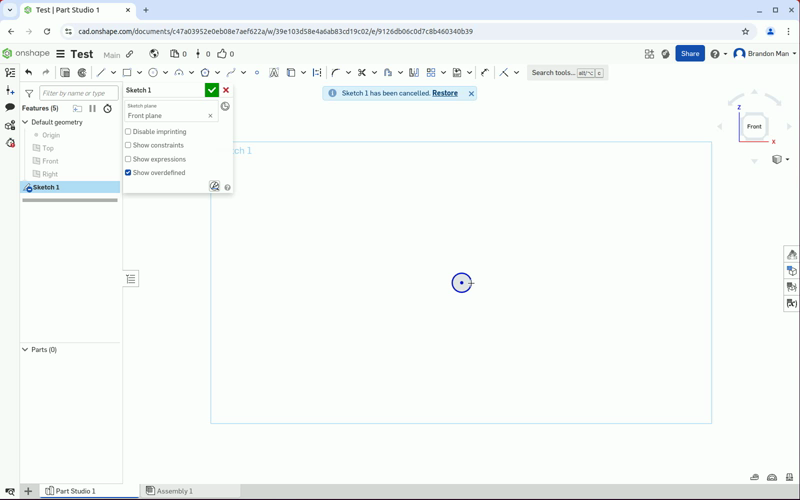
key_down(shift)
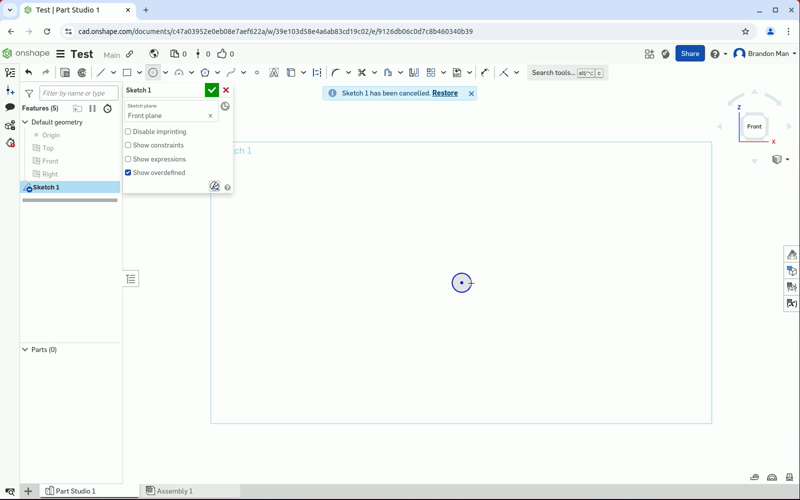
mouse_move(461, 282)
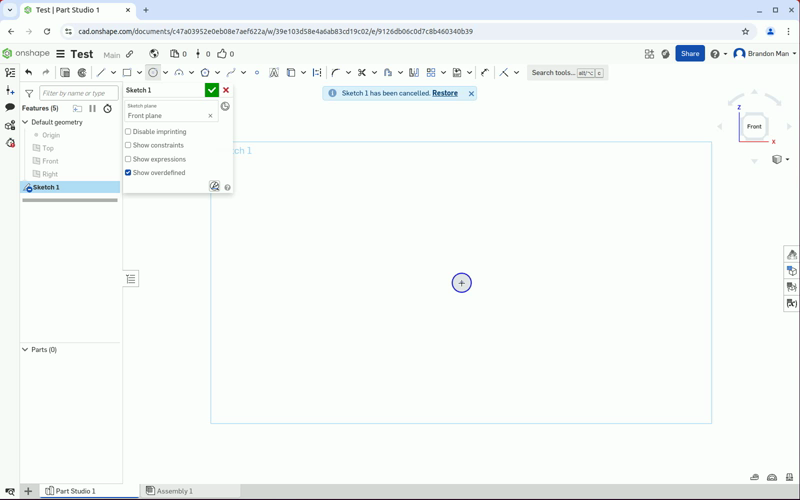
click(461, 282)
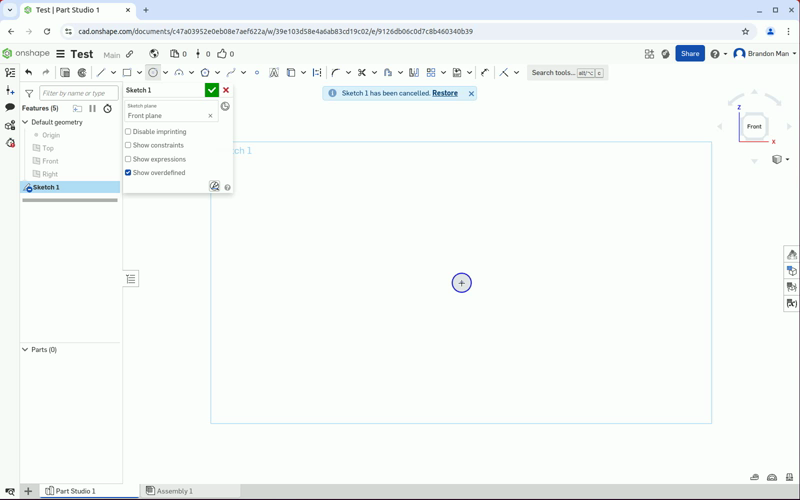
key_up(shift)
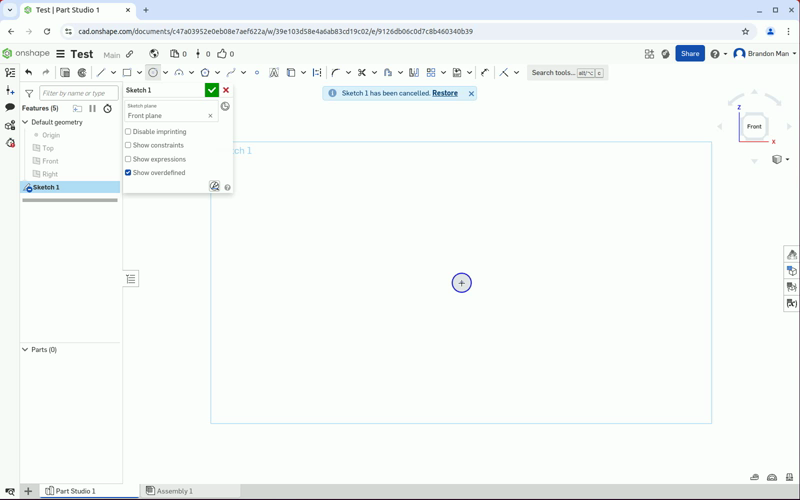
mouse_move(464, 282)
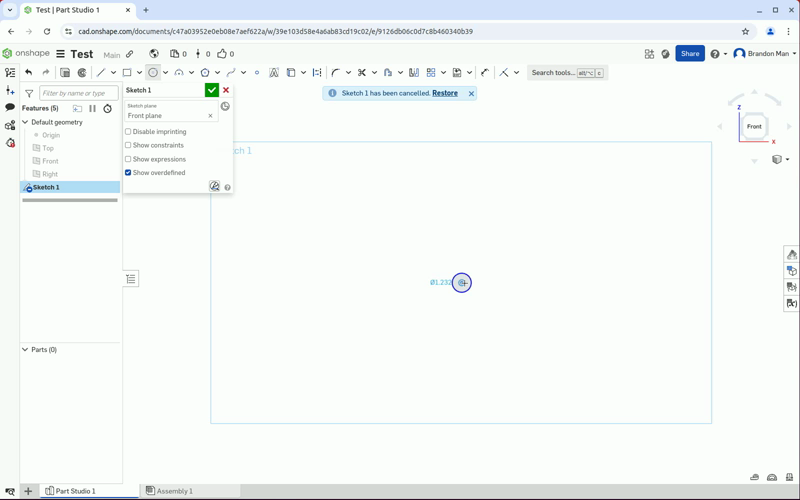
scroll(6)
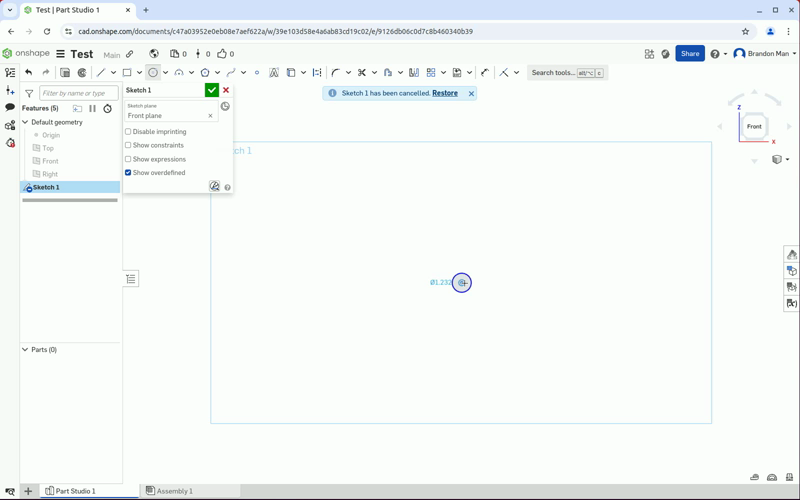
scroll(6)
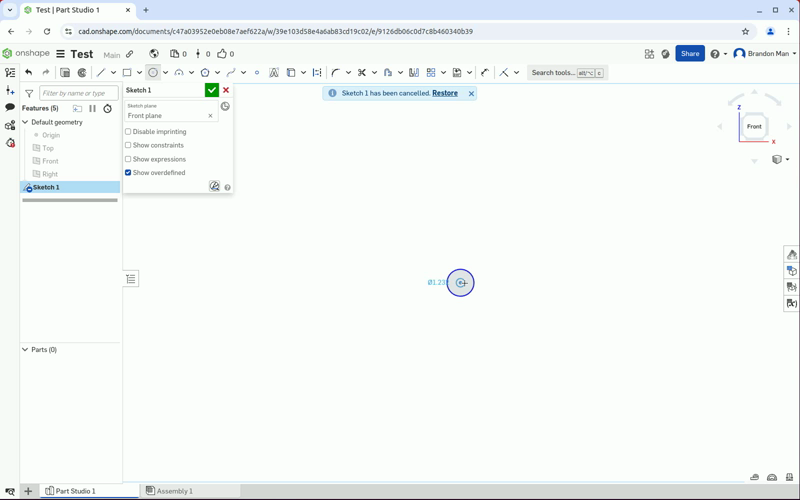
scroll(6)
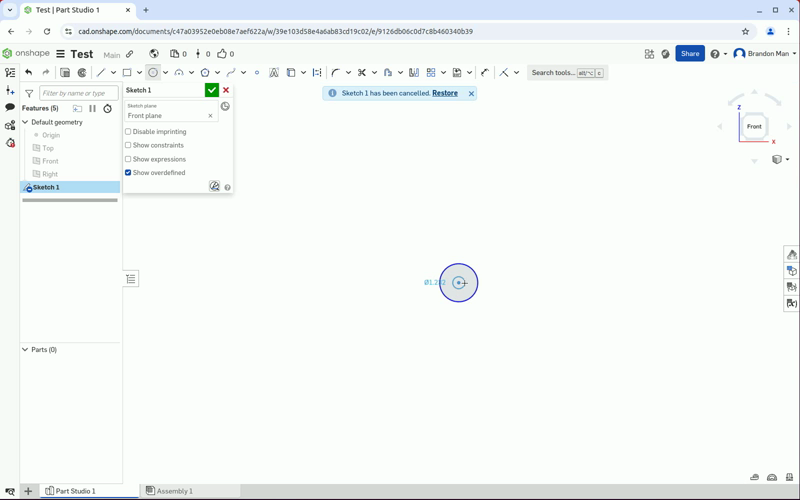
scroll(6)
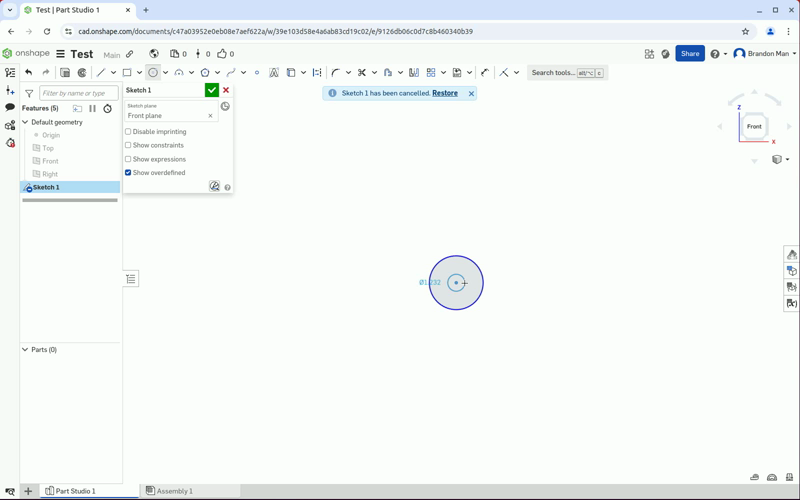
scroll(6)
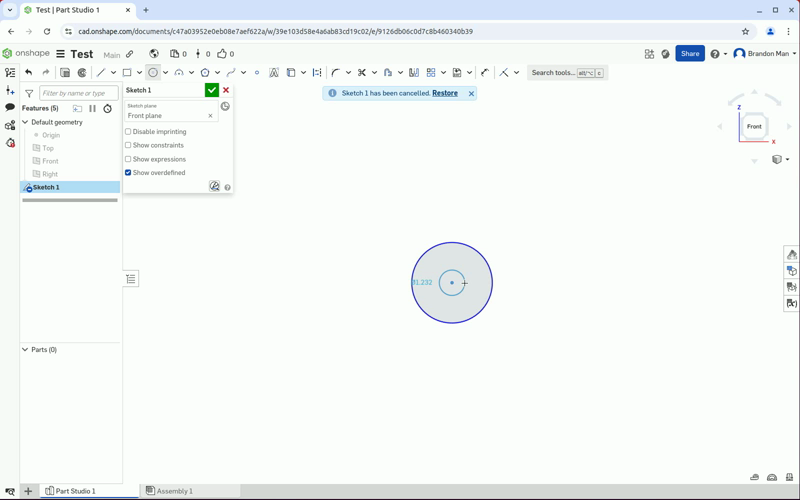
scroll(6)
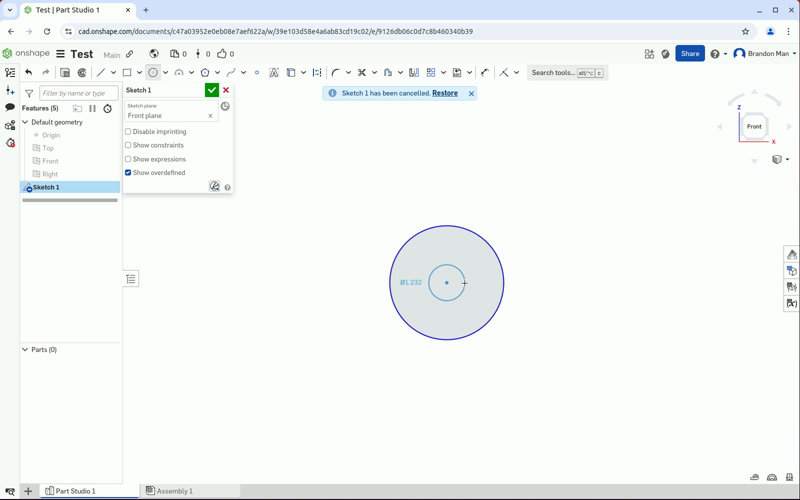
scroll(6)
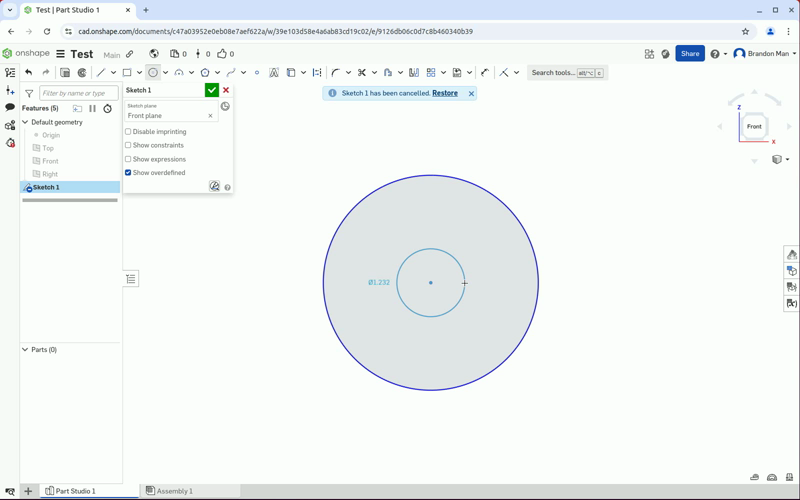
click(464, 282)
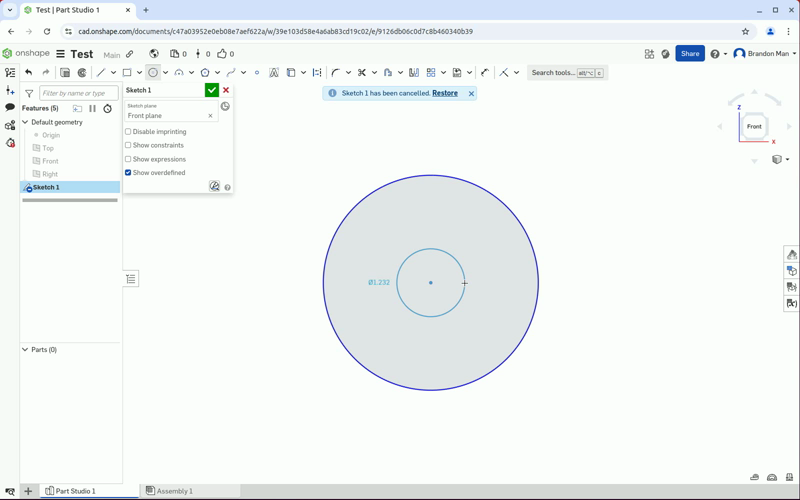
scroll(-6)
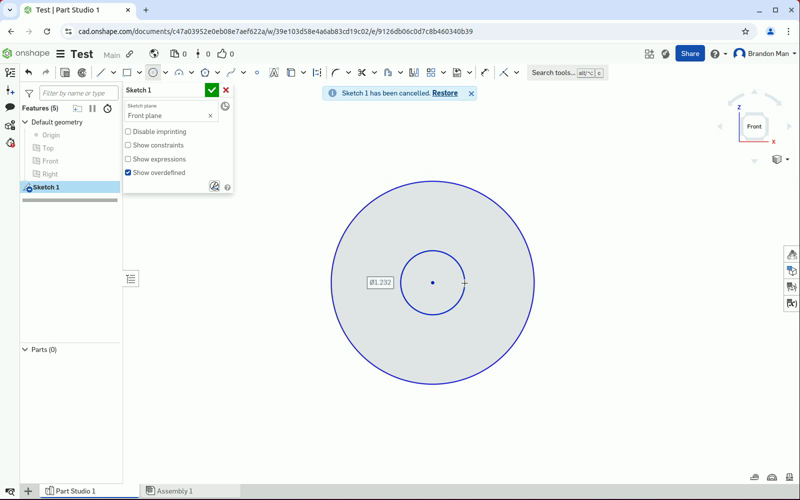
scroll(-6)
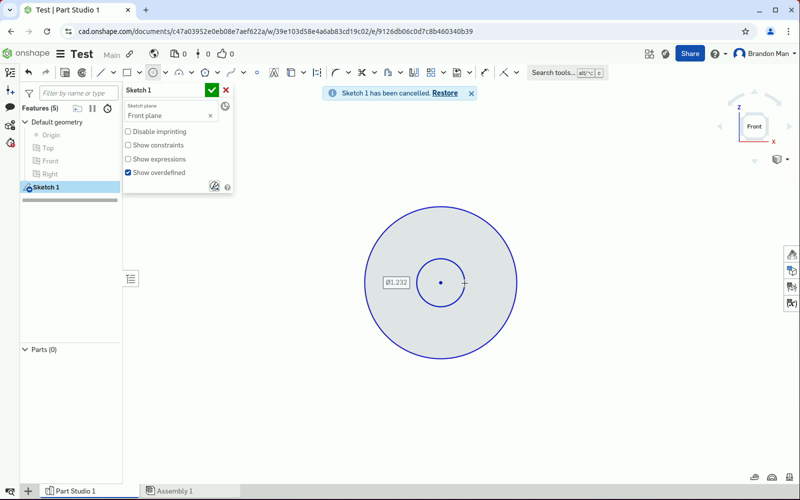
scroll(-6)
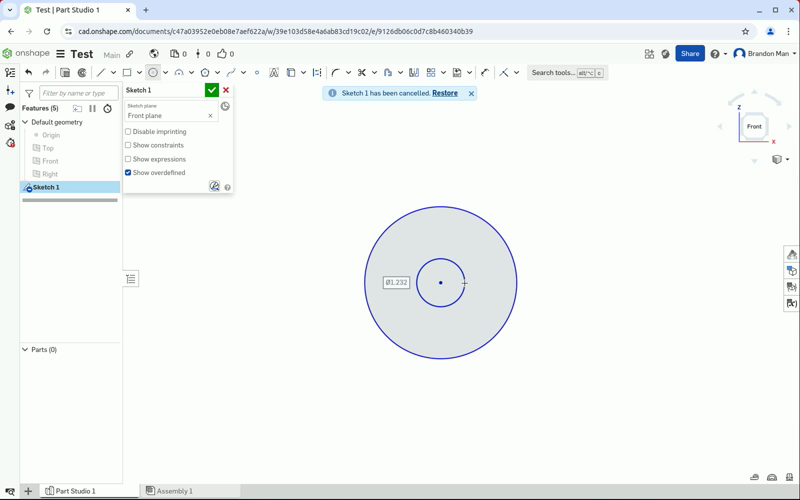
scroll(-6)
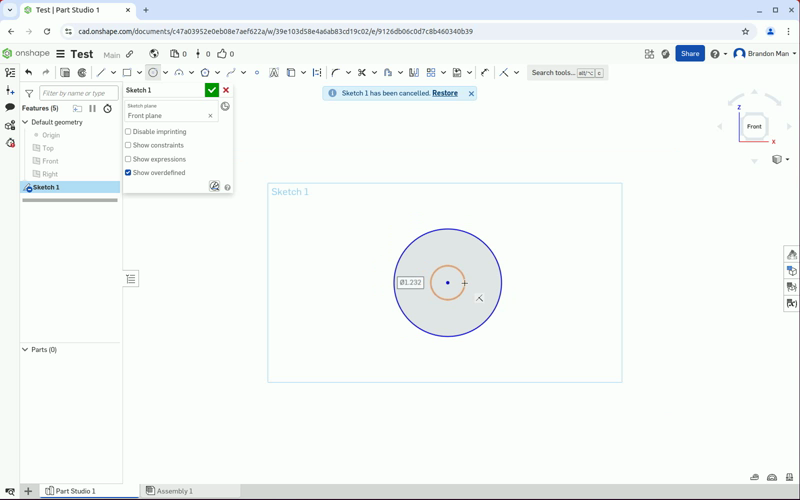
scroll(-6)
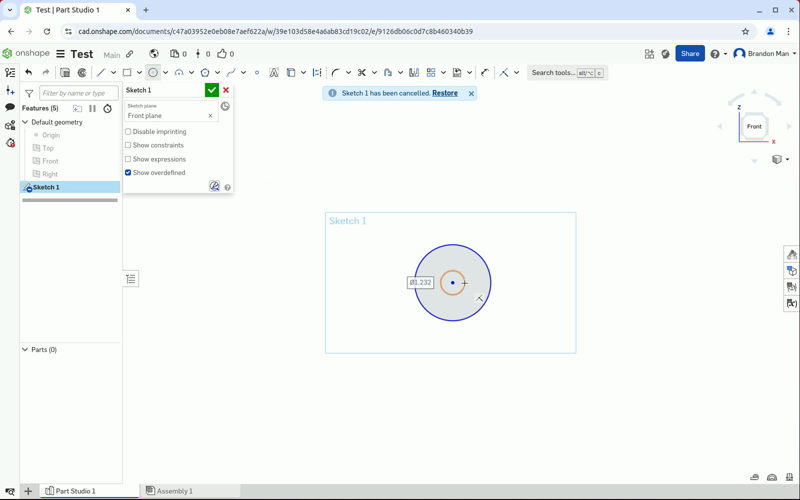
scroll(-6)
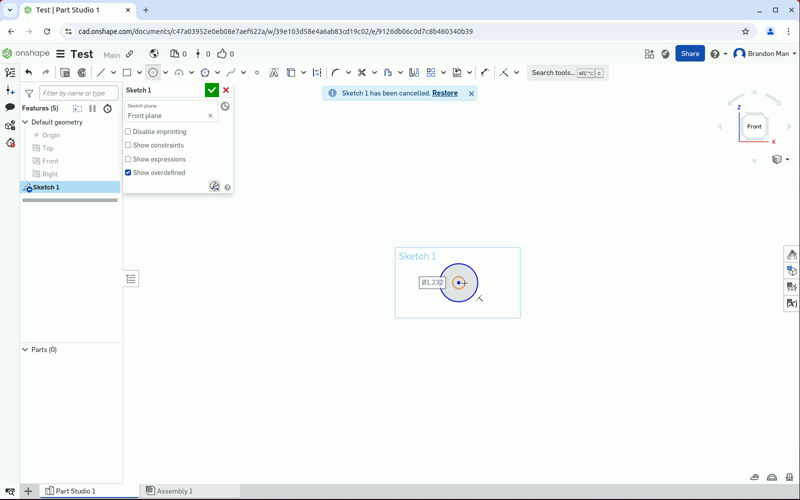
scroll(-6)
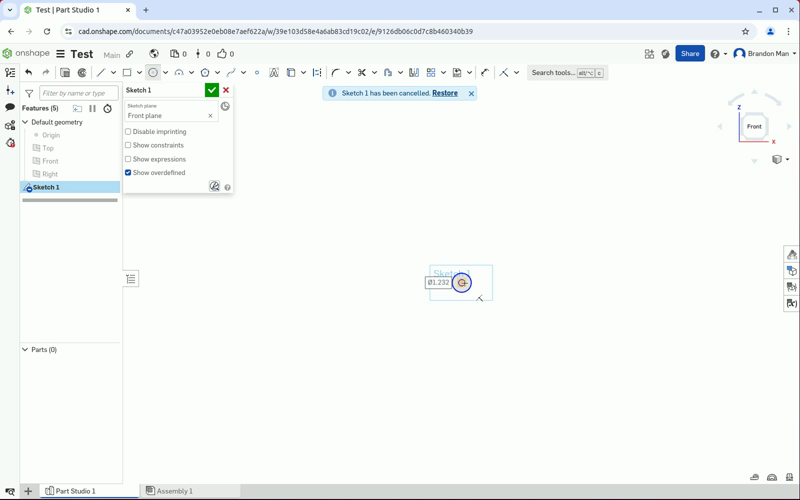
key(esc)
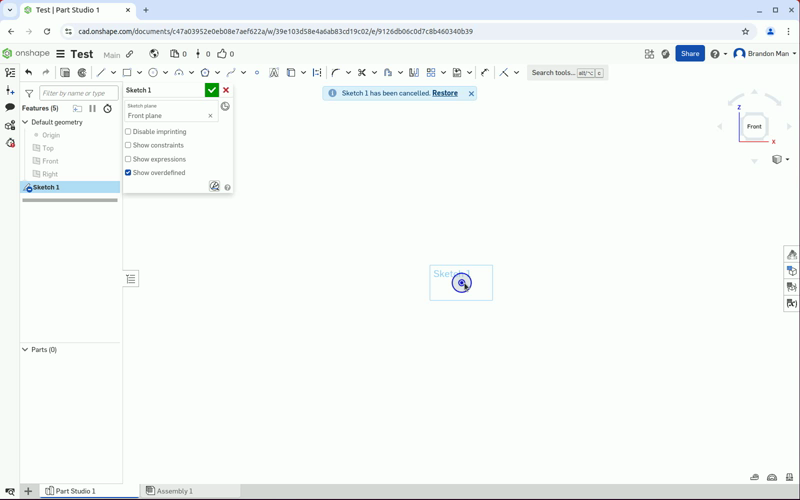
mouse_move(468, 287)
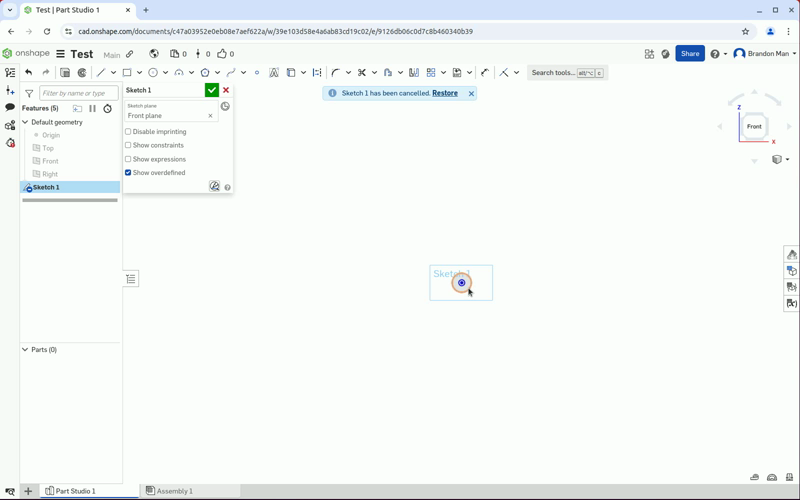
scroll(6)
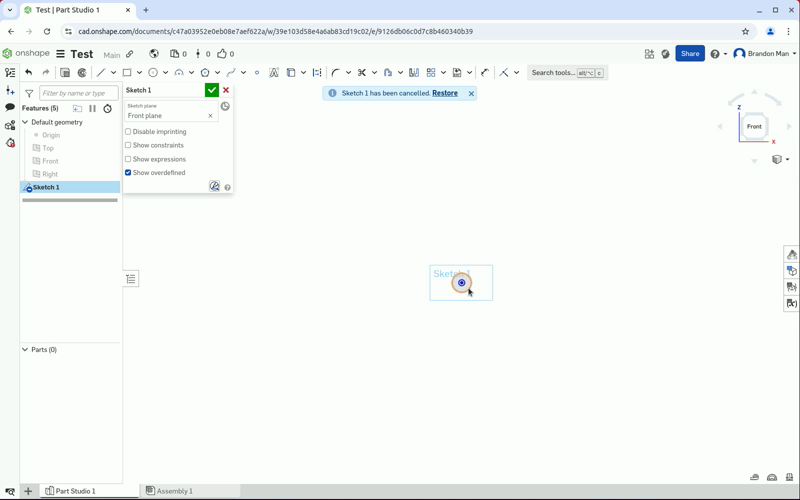
scroll(6)
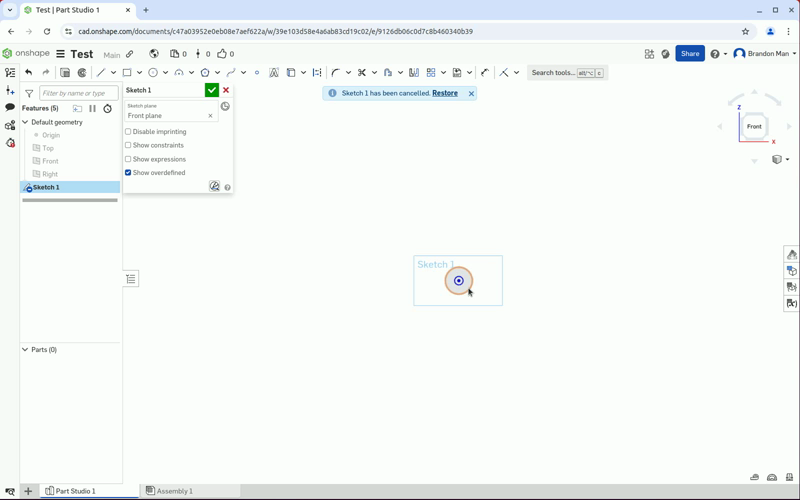
scroll(6)
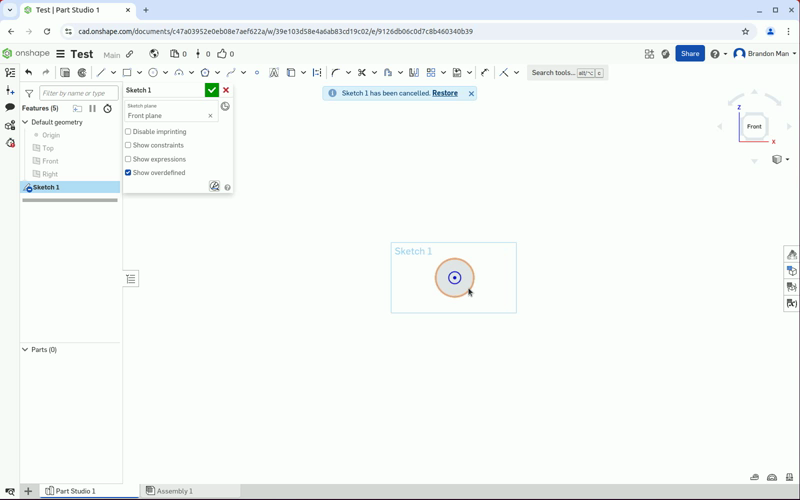
scroll(6)
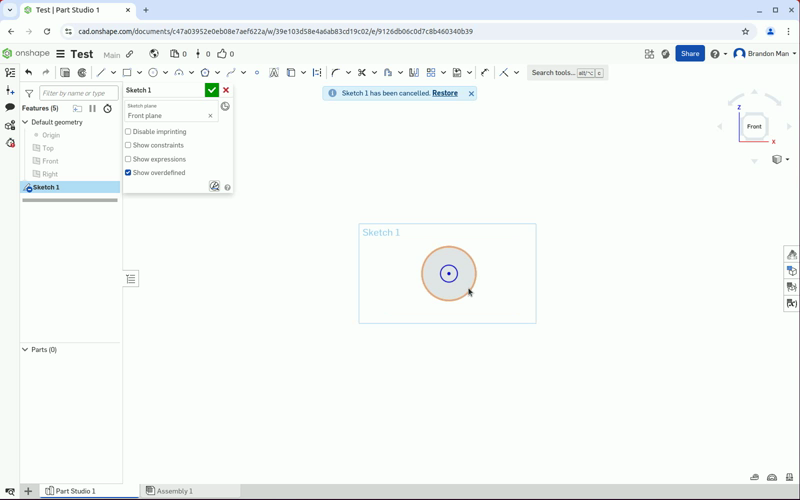
scroll(6)
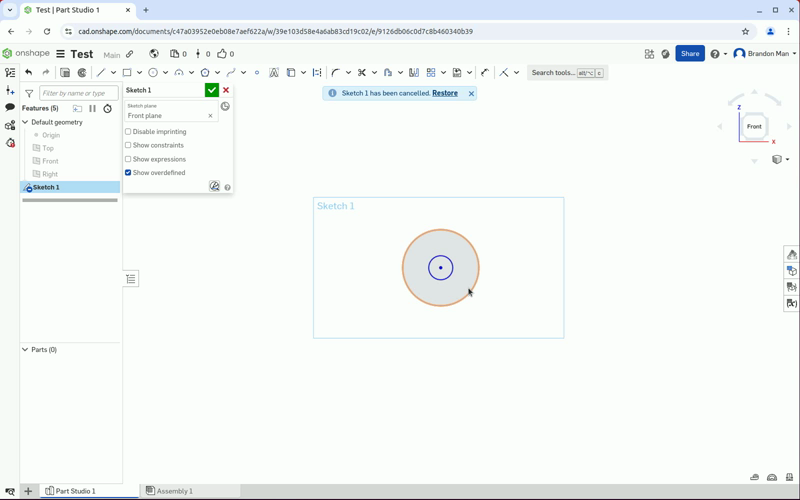
scroll(6)
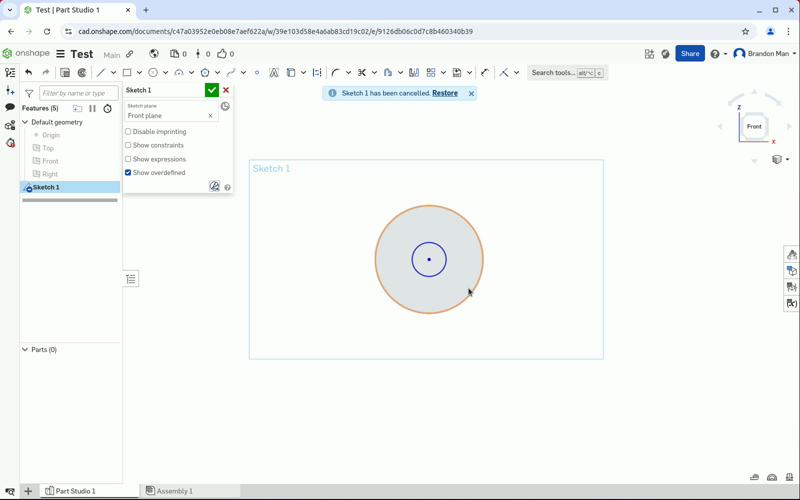
scroll(6)
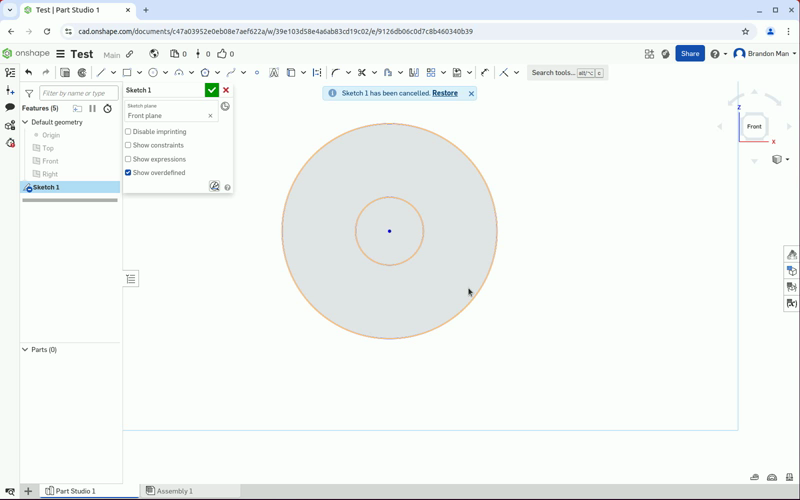
click(468, 287)
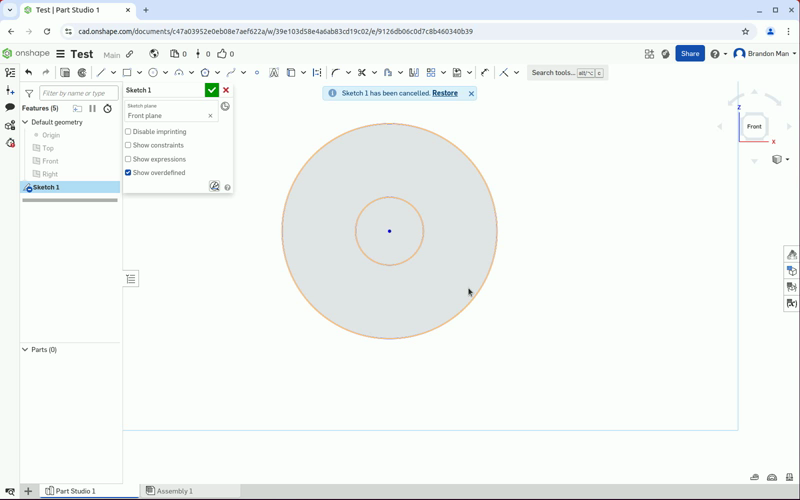
scroll(-6)
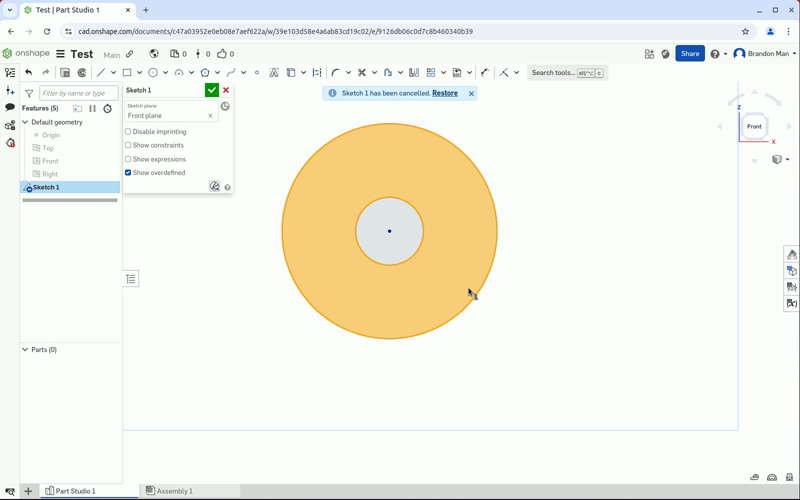
scroll(-6)
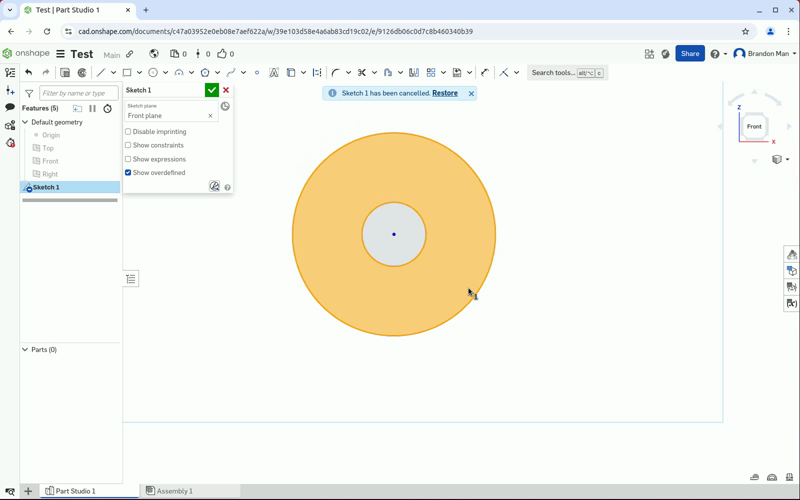
scroll(-6)
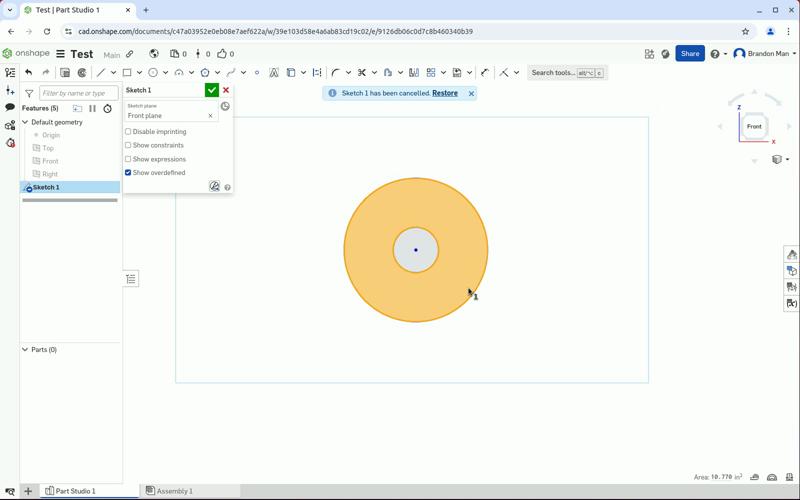
scroll(-6)
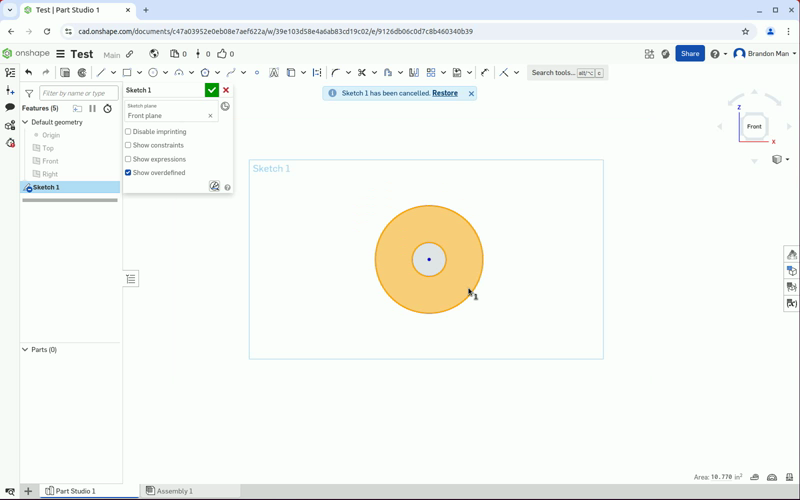
scroll(-6)
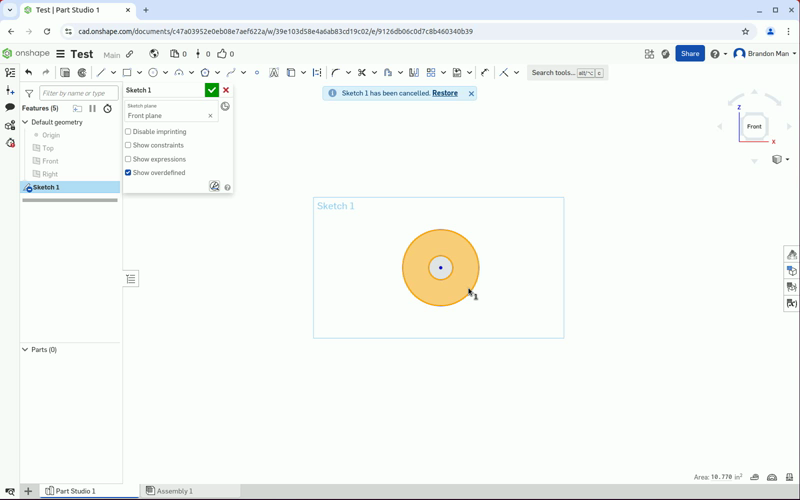
scroll(-6)
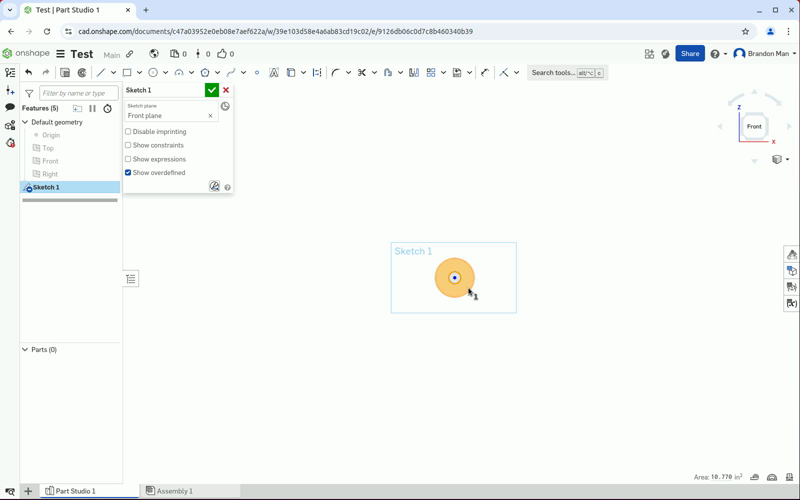
scroll(-6)
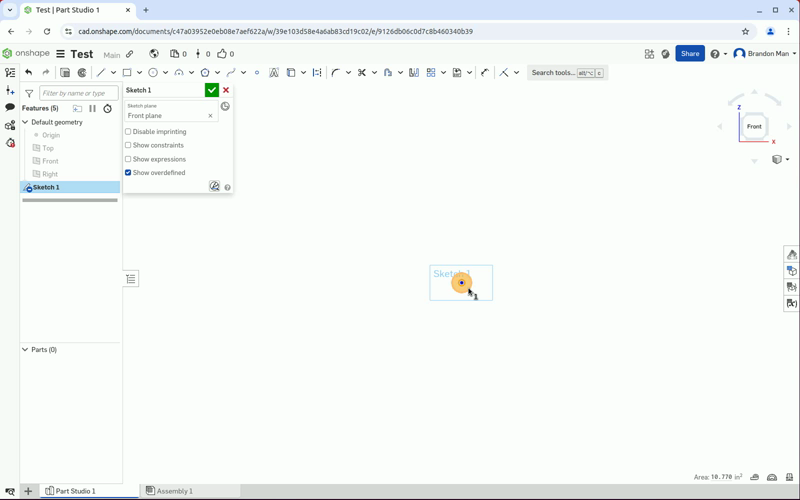
mouse_move(73, 352)
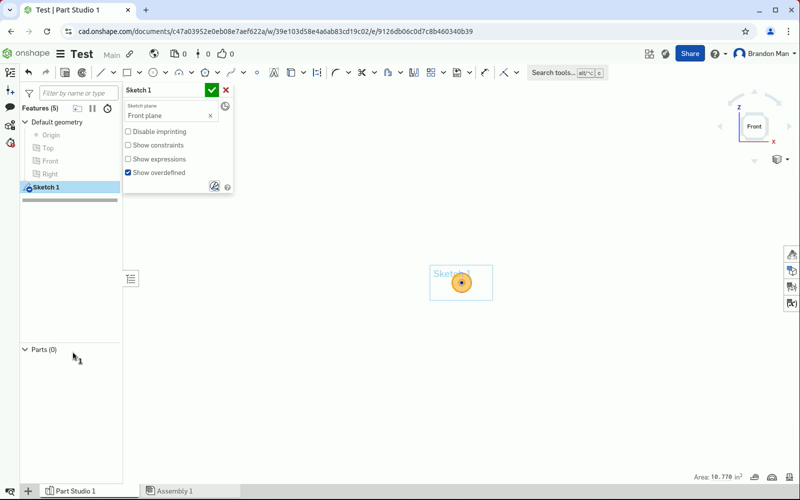
key(shift+y)
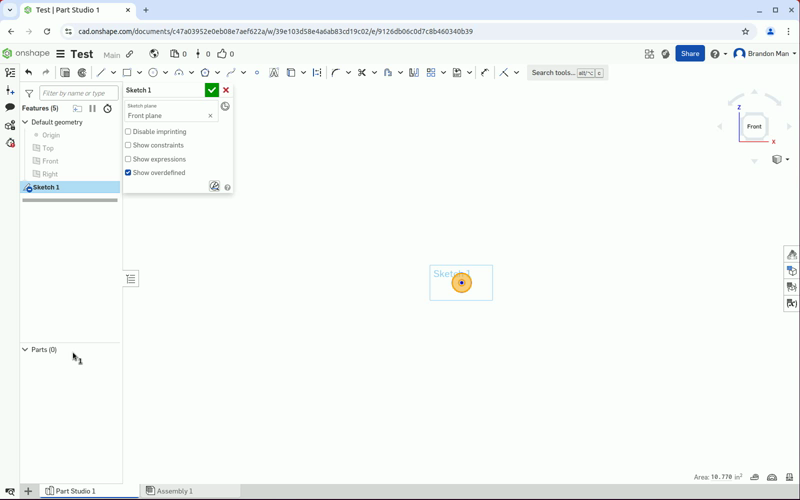
key(shift+e)
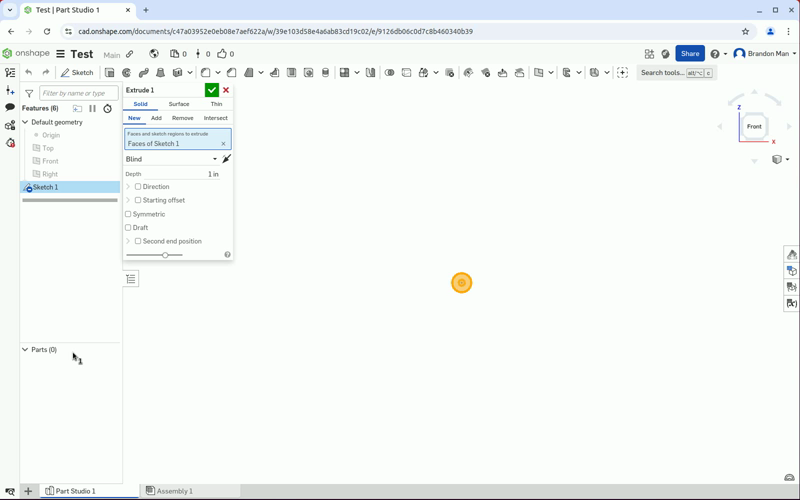
mouse_move(143, 106)
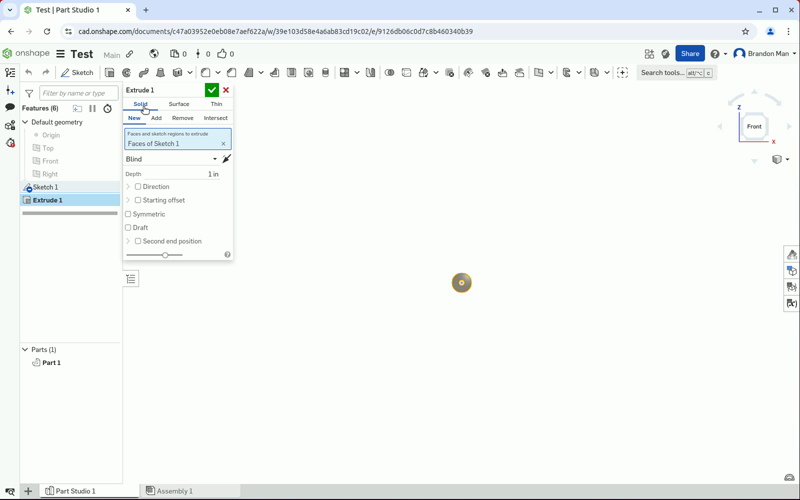
click(143, 106)
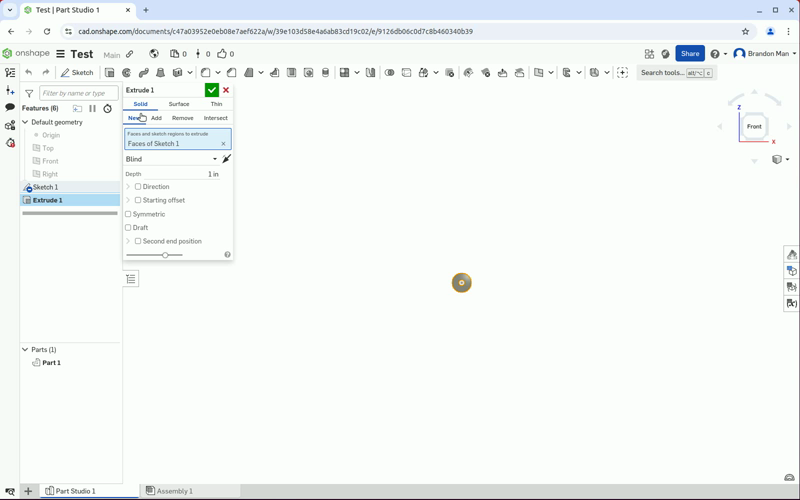
mouse_move(137, 120)
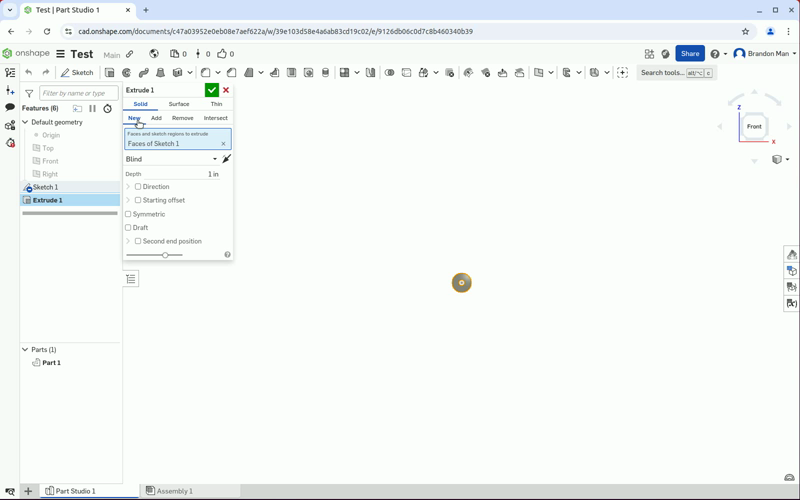
click(137, 120)
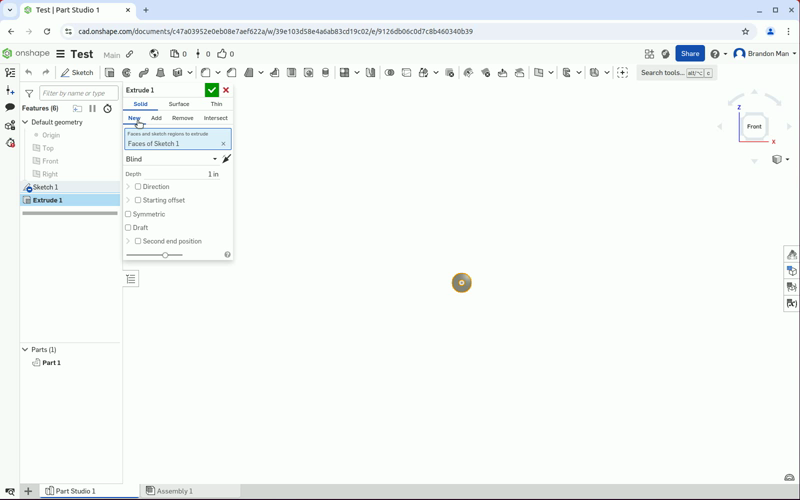
key(tab, 4)
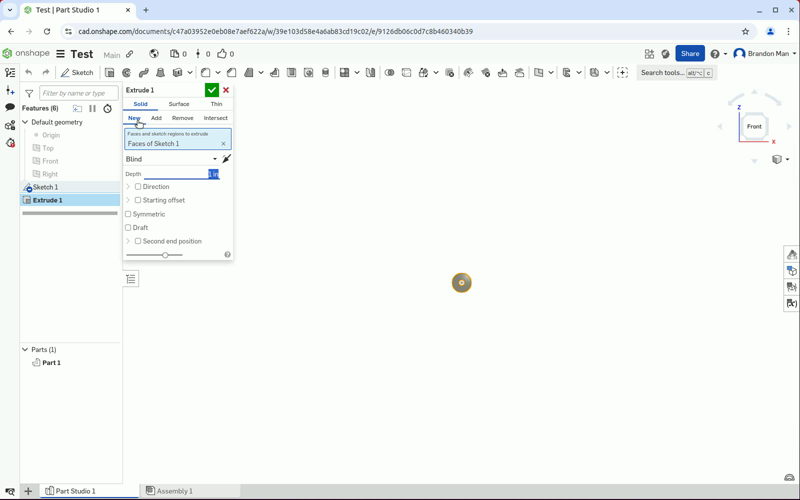
text(0.481)
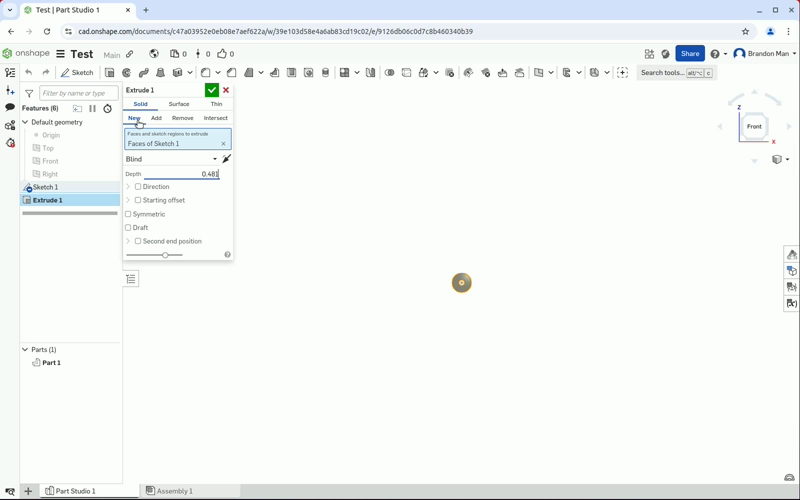
key(enter)
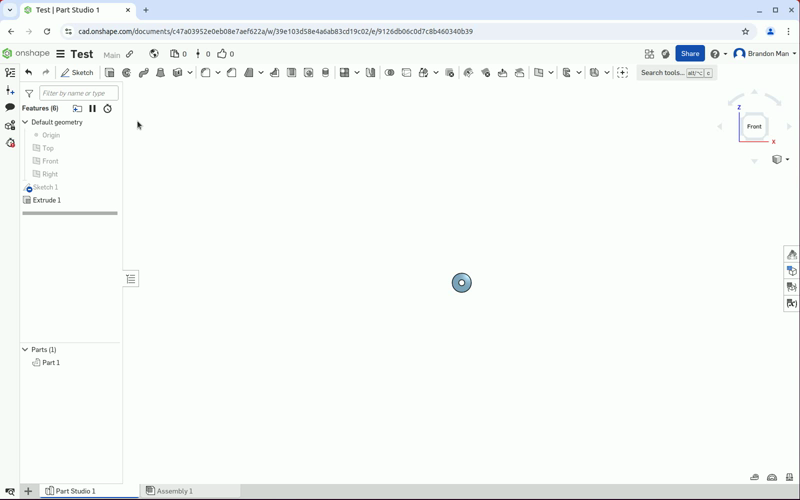
key(shift+h)
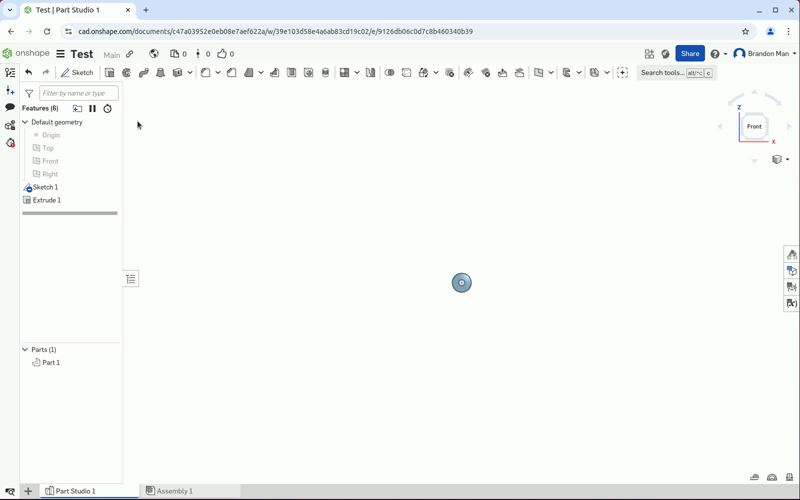
key(shift+h)
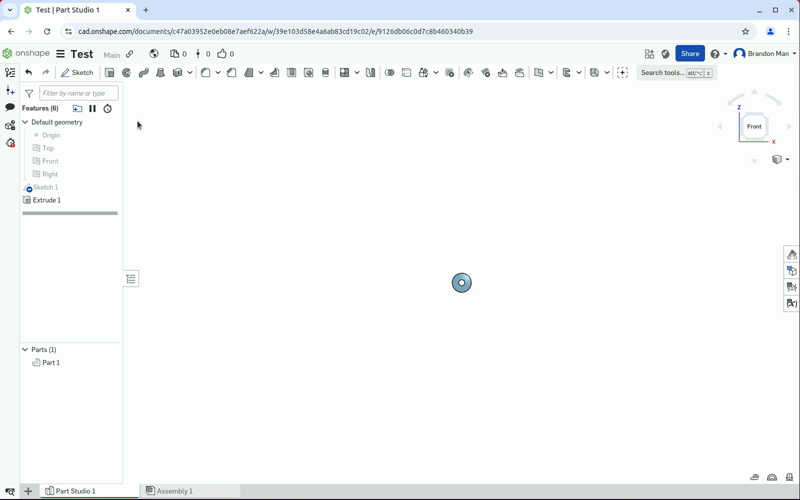
mouse_move(73, 189)
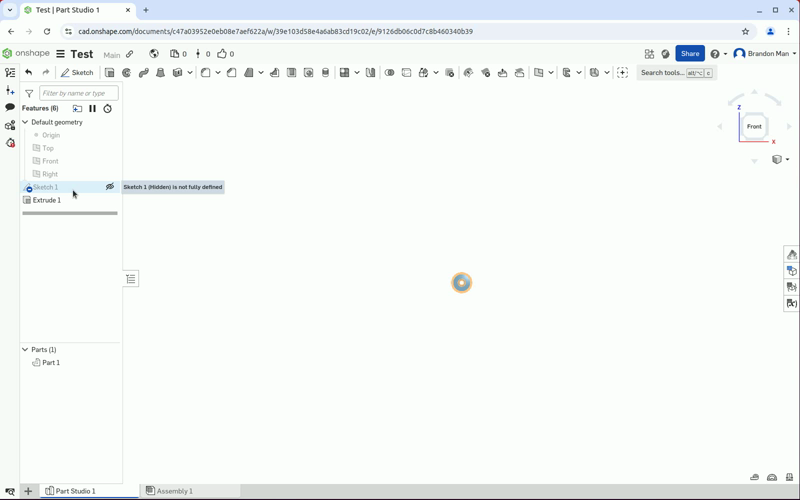
click(73, 189)
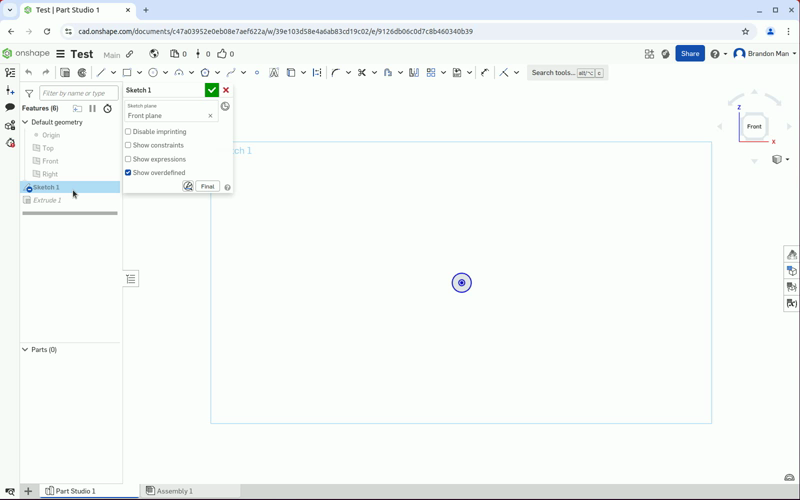
mouse_move(229, 92)
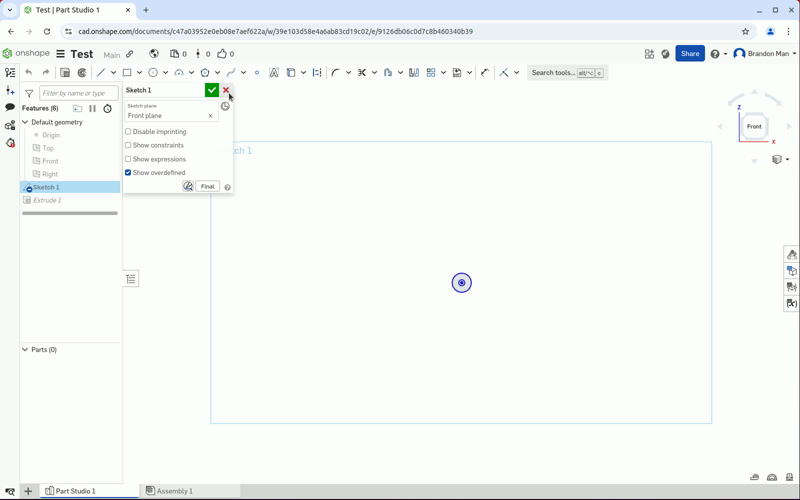
click(229, 92)
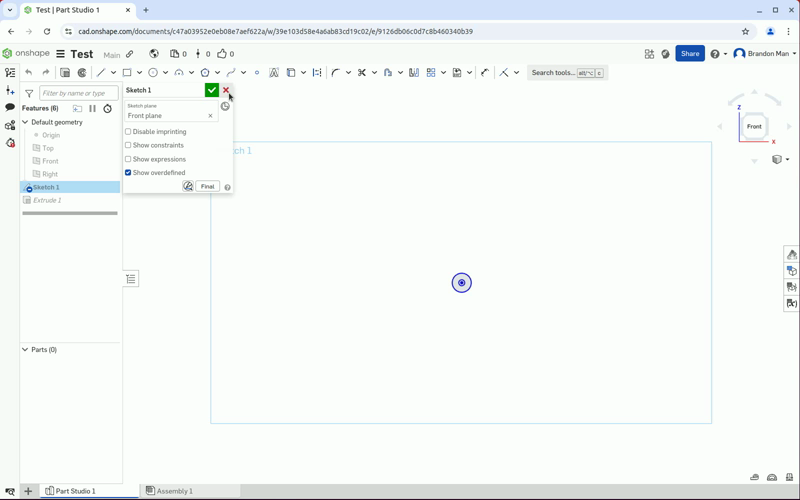
key(shift+s)
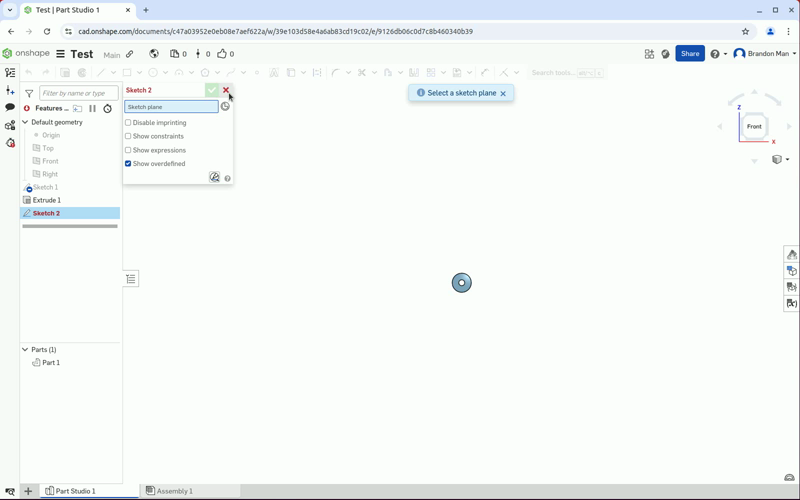
mouse_move(73, 163)
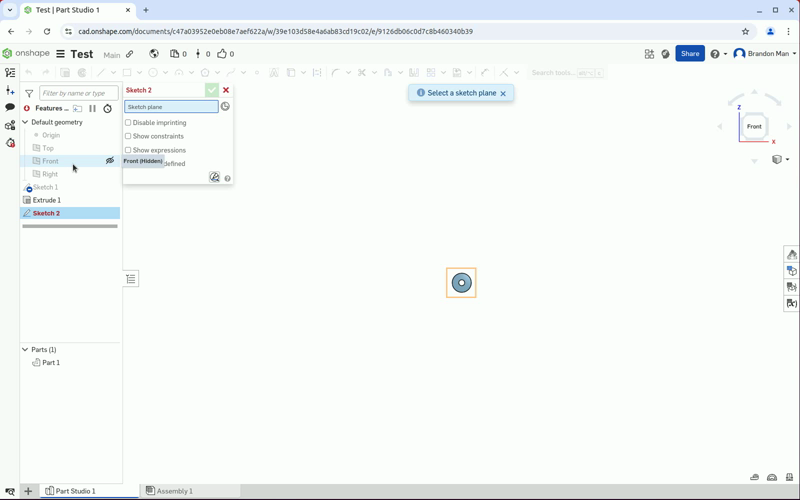
click(73, 163)
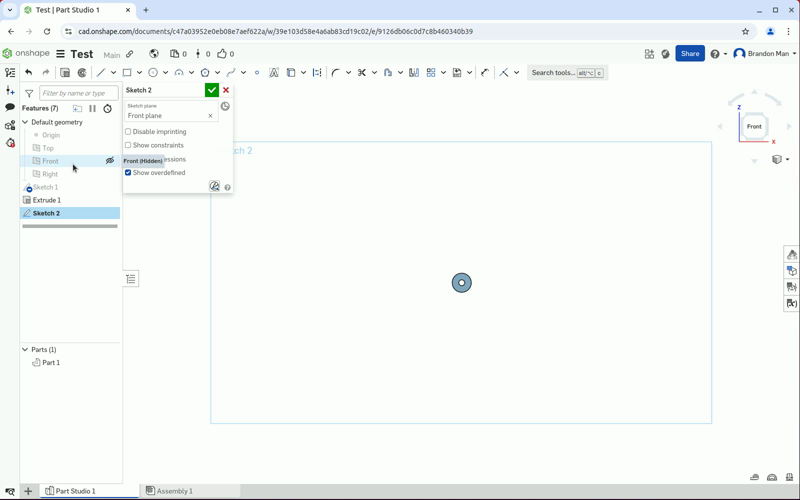
mouse_move(73, 352)
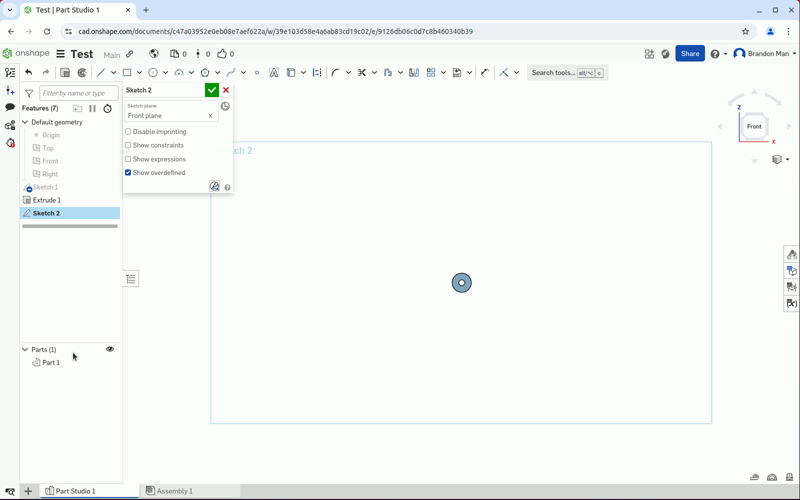
key(y)
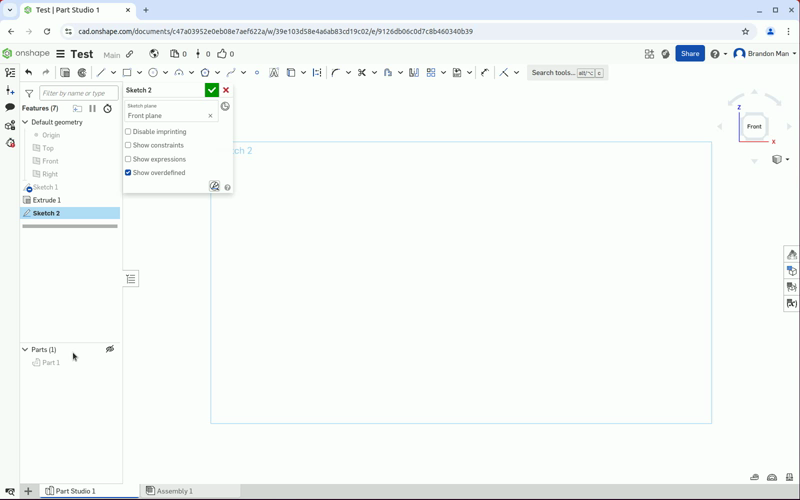
key(c)
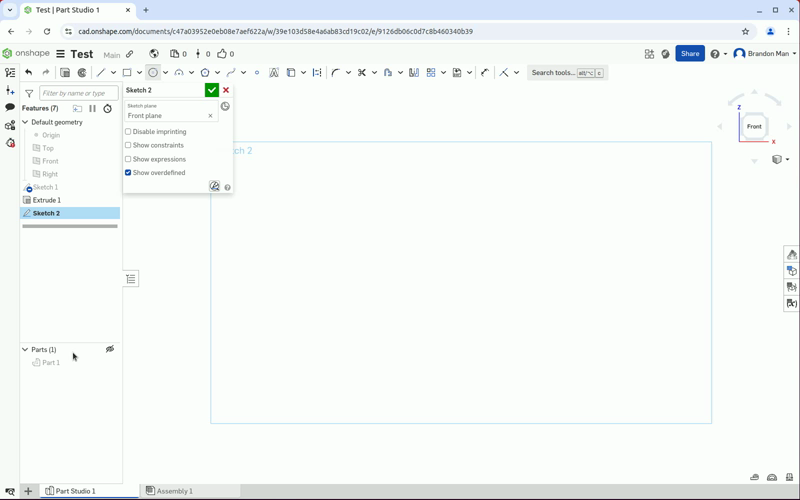
key_down(shift)
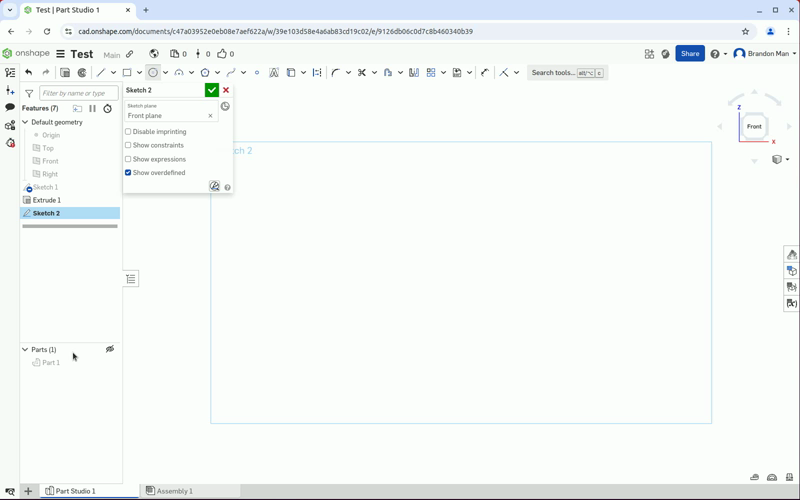
mouse_move(501, 282)
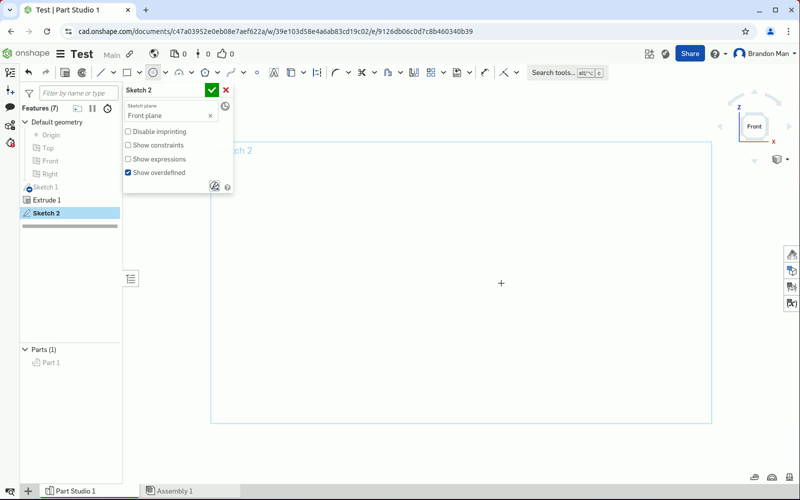
click(501, 282)
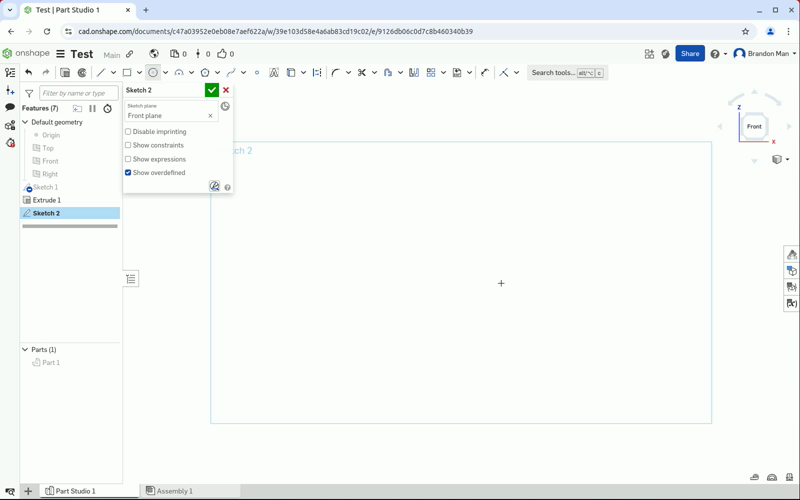
key_up(shift)
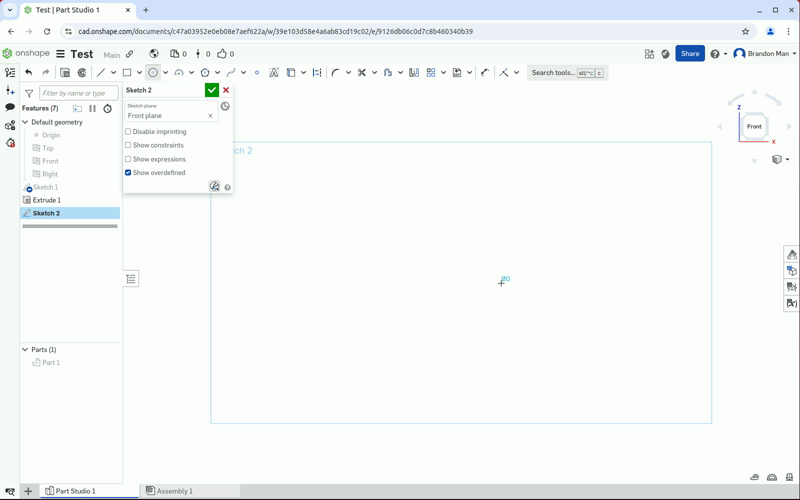
mouse_move(508, 282)
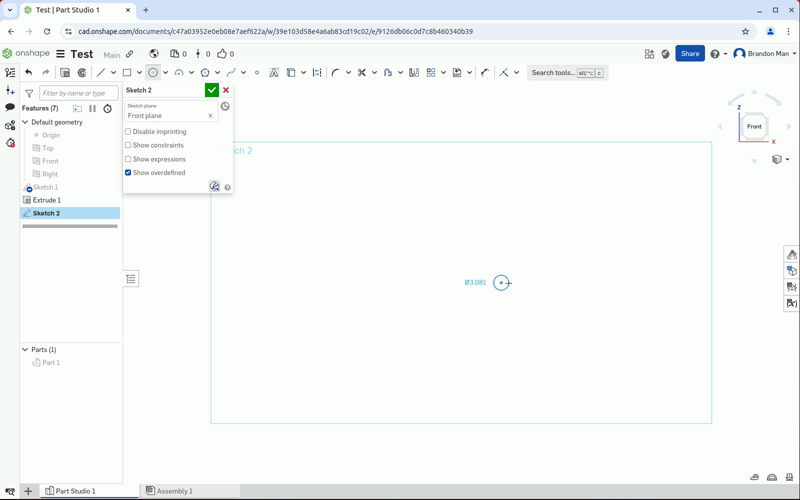
click(508, 282)
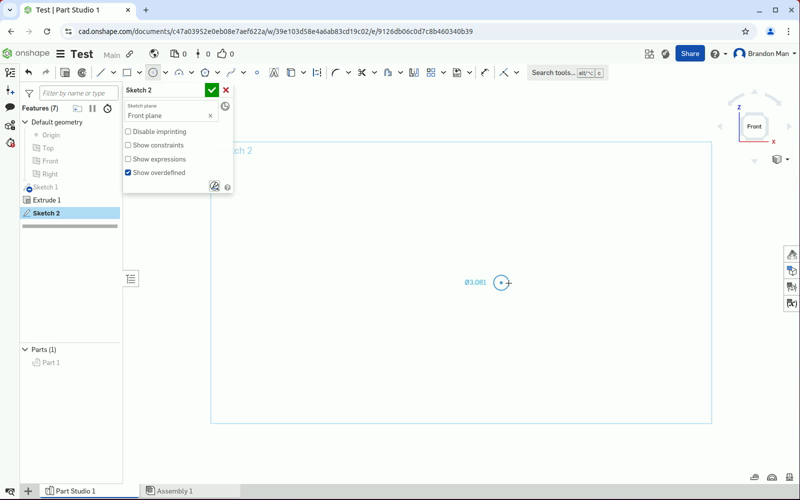
key(esc)
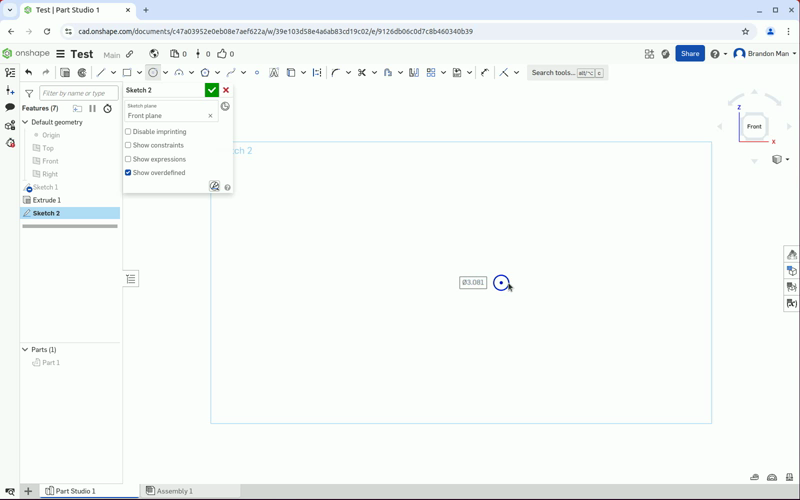
key(c)
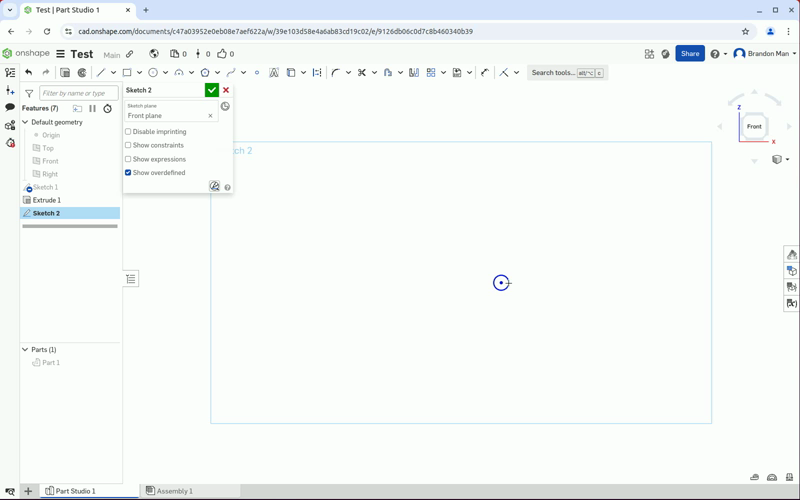
key_down(shift)
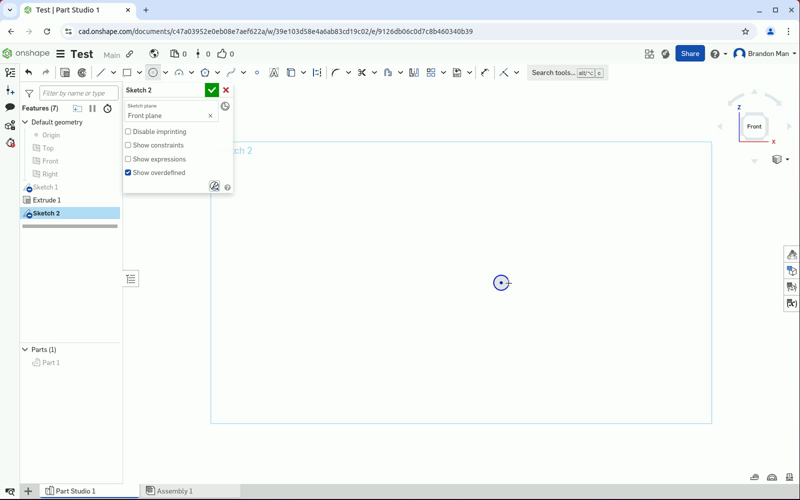
mouse_move(501, 282)
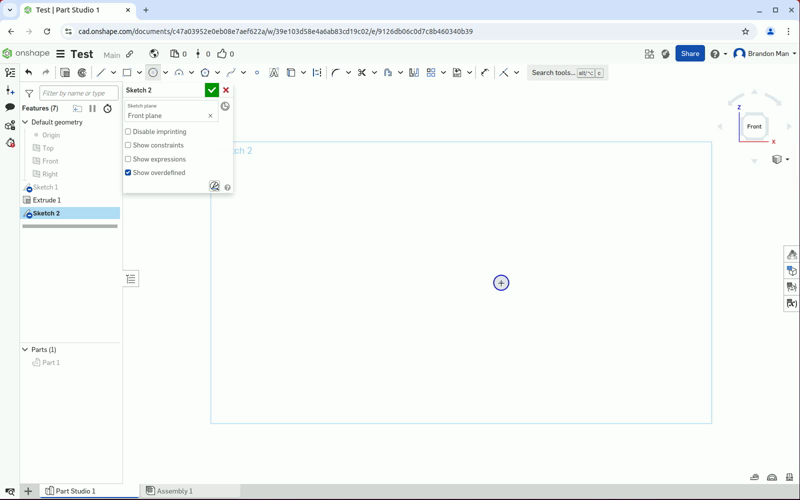
click(501, 282)
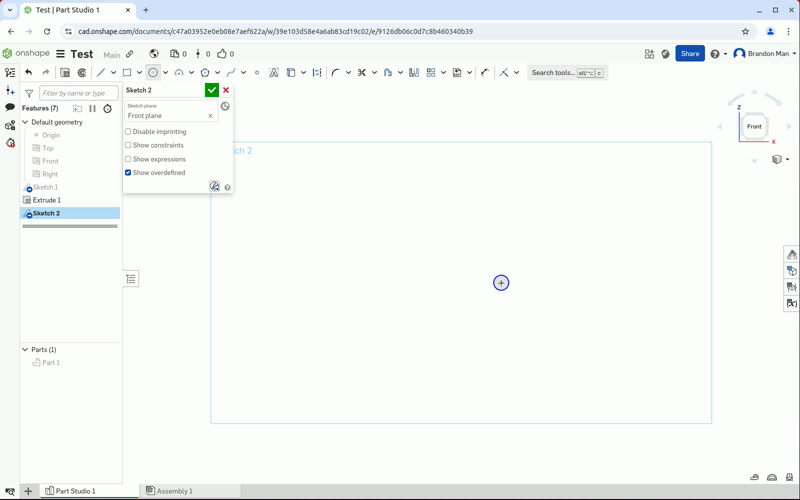
key_up(shift)
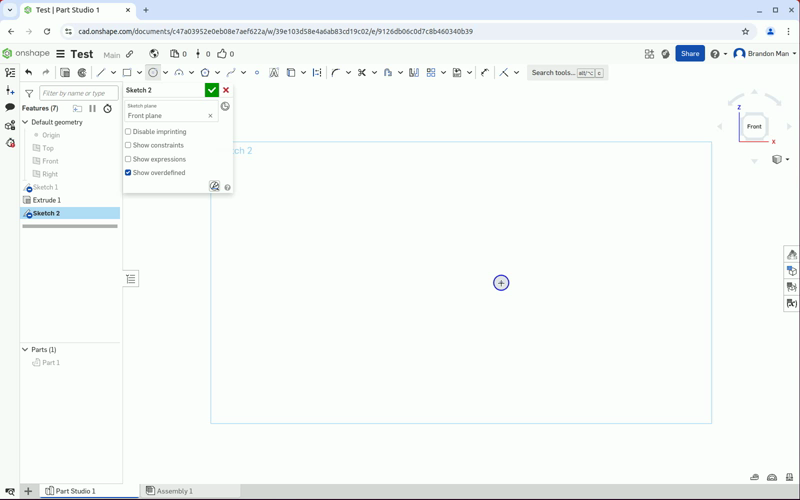
mouse_move(504, 282)
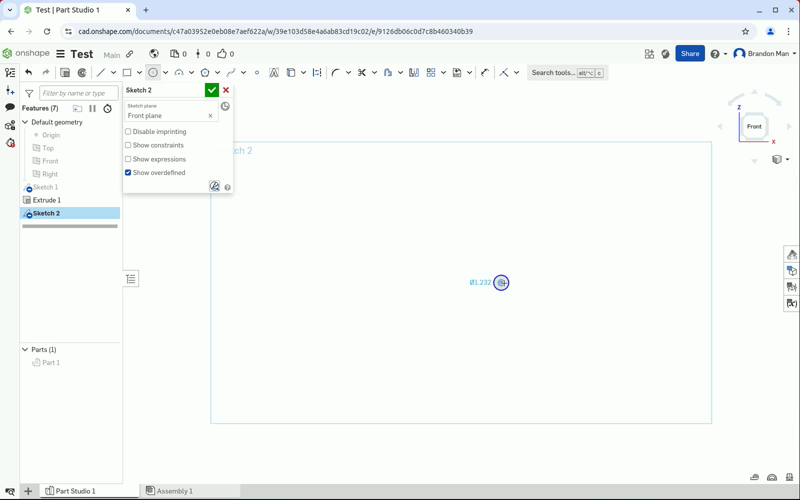
scroll(6)
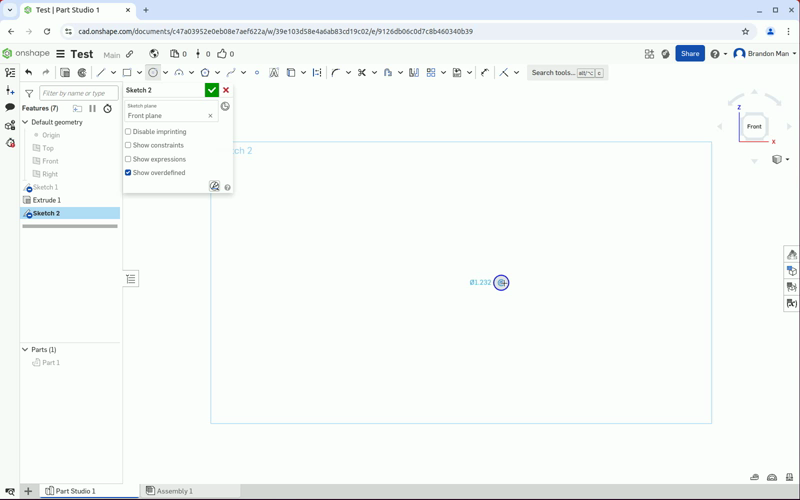
scroll(6)
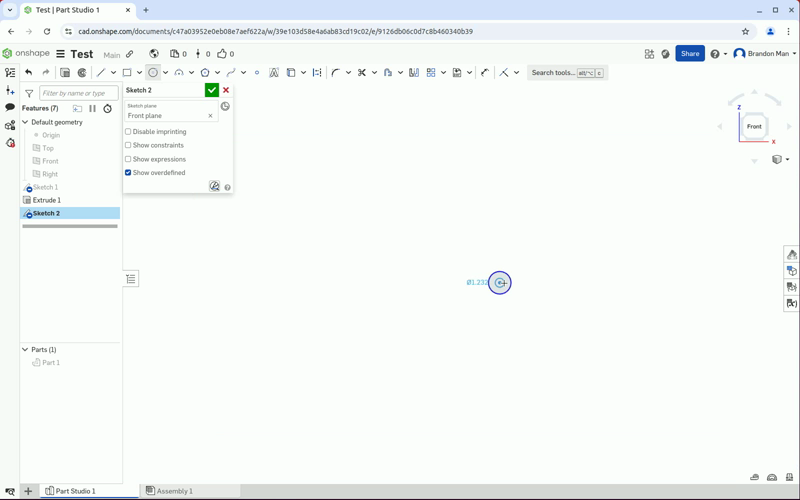
scroll(6)
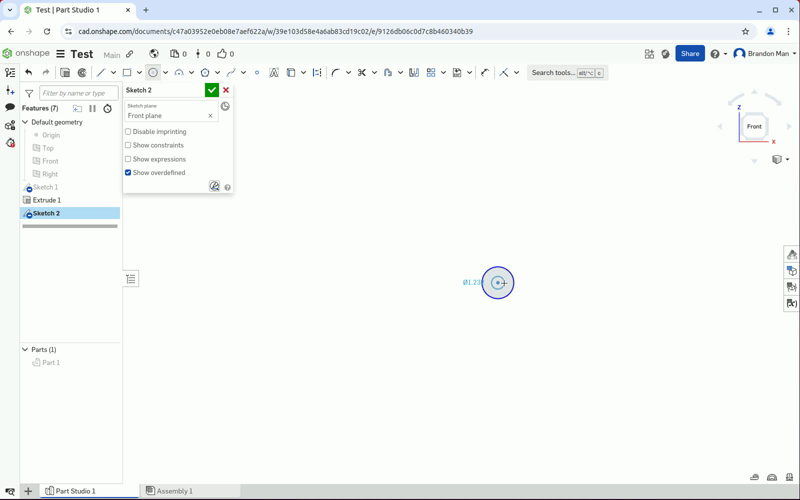
scroll(6)
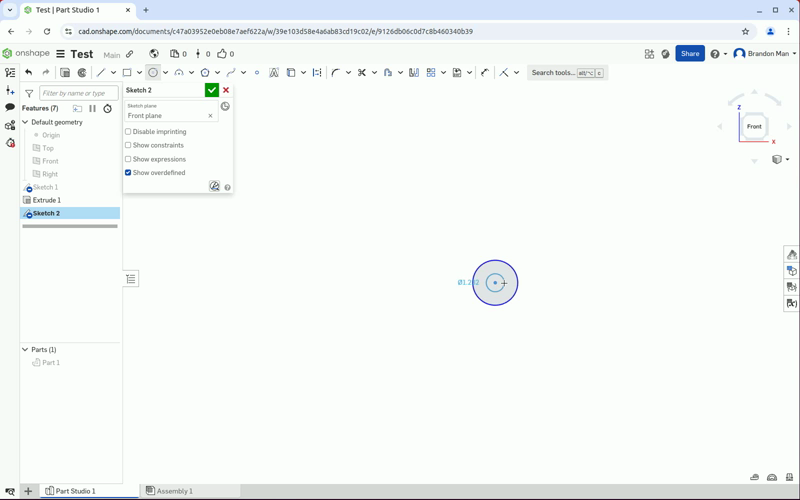
scroll(6)
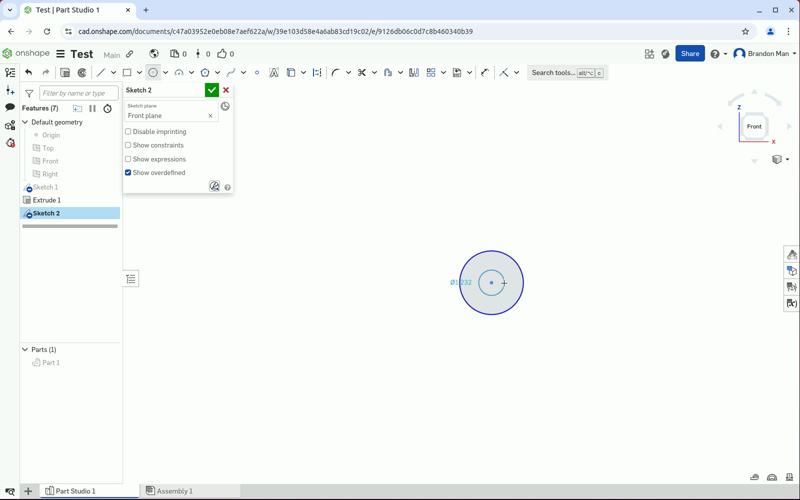
scroll(6)
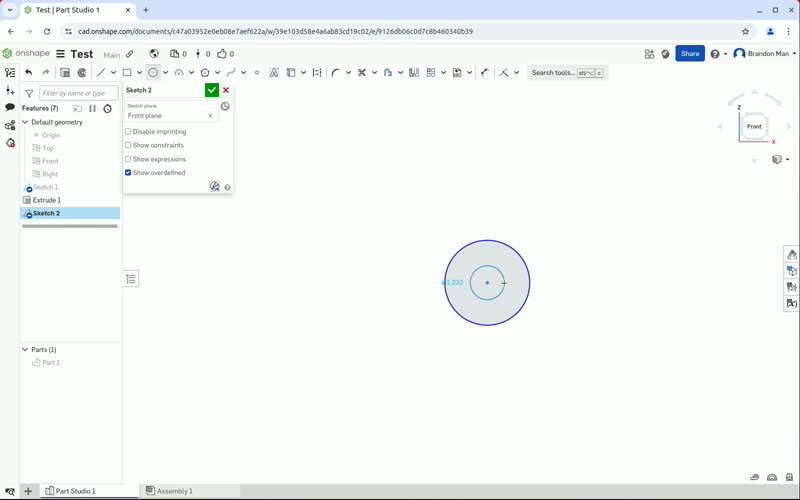
scroll(6)
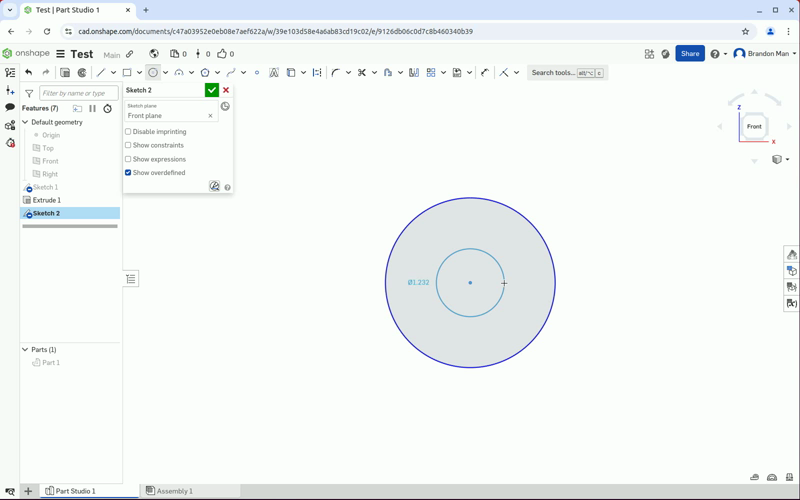
click(504, 282)
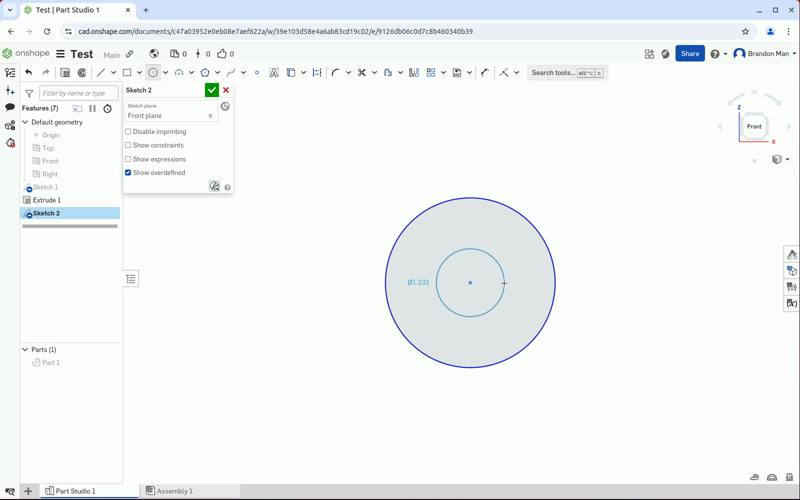
scroll(-6)
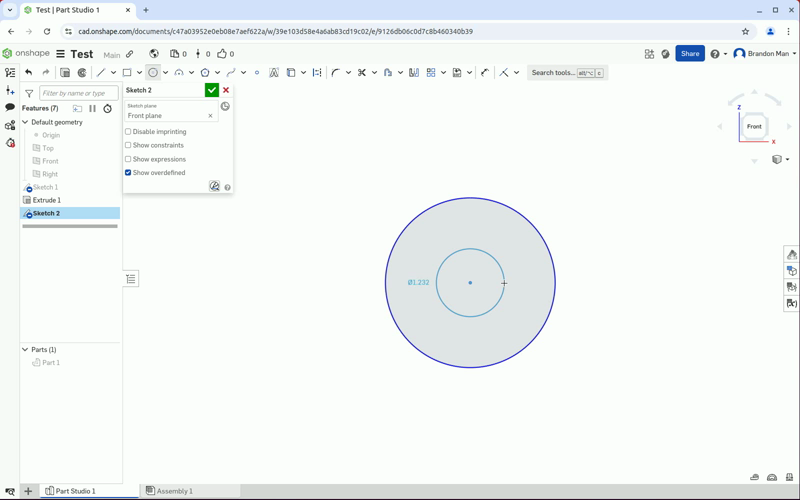
scroll(-6)
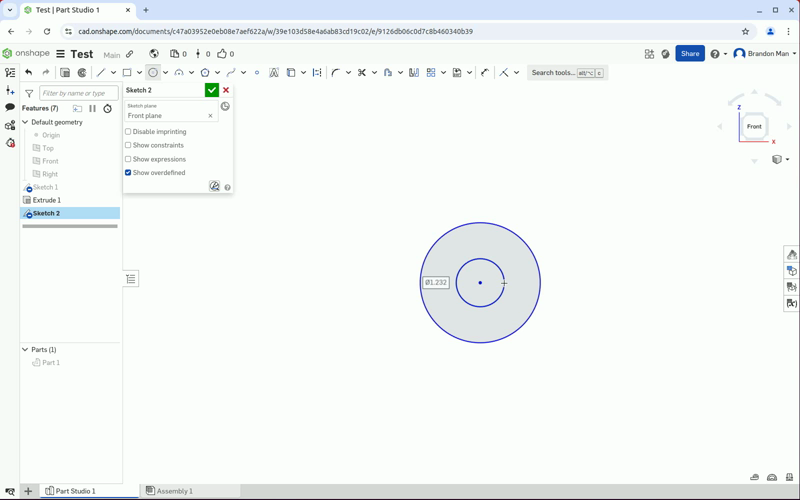
scroll(-6)
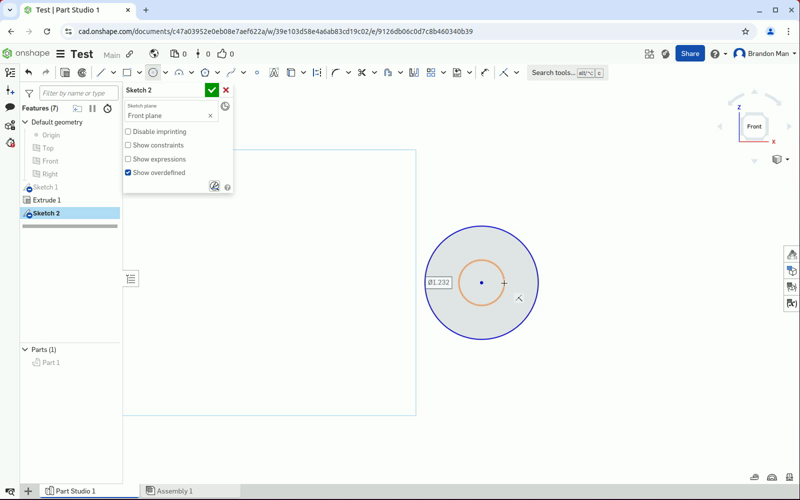
scroll(-6)
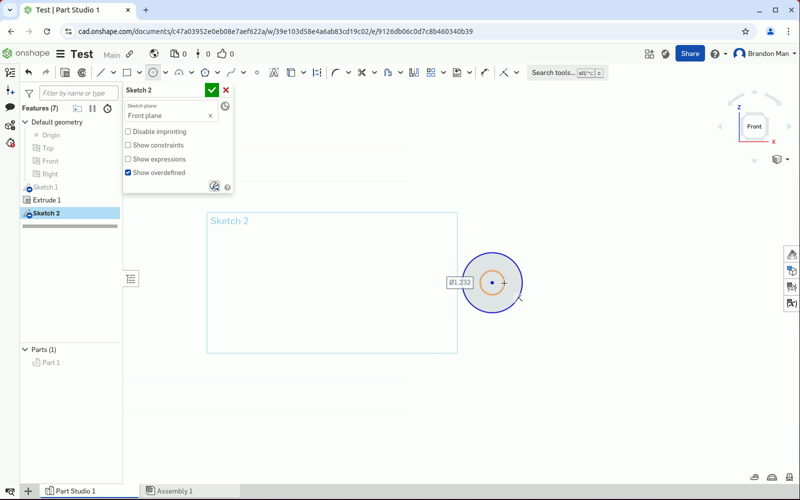
scroll(-6)
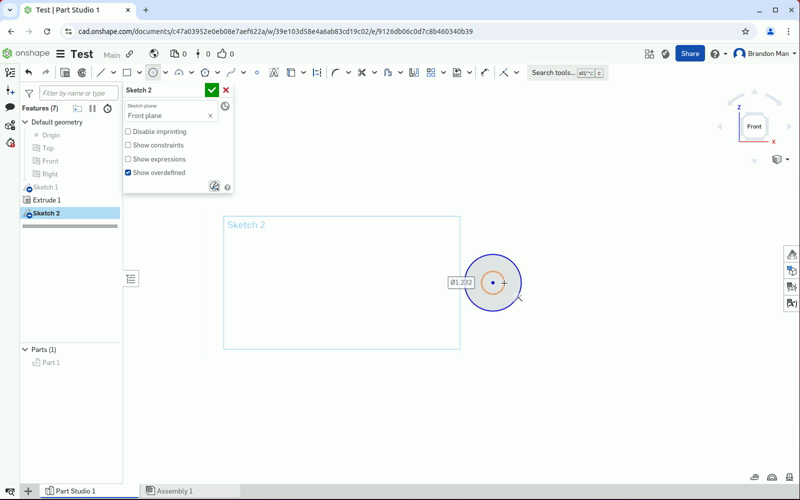
scroll(-6)
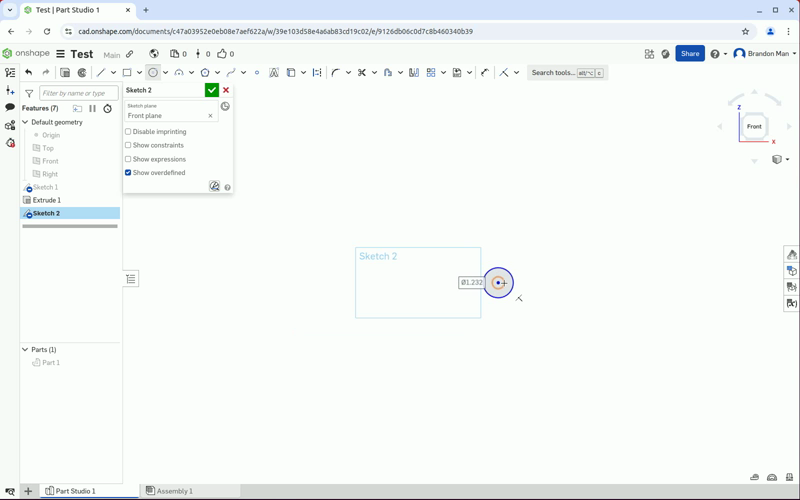
scroll(-6)
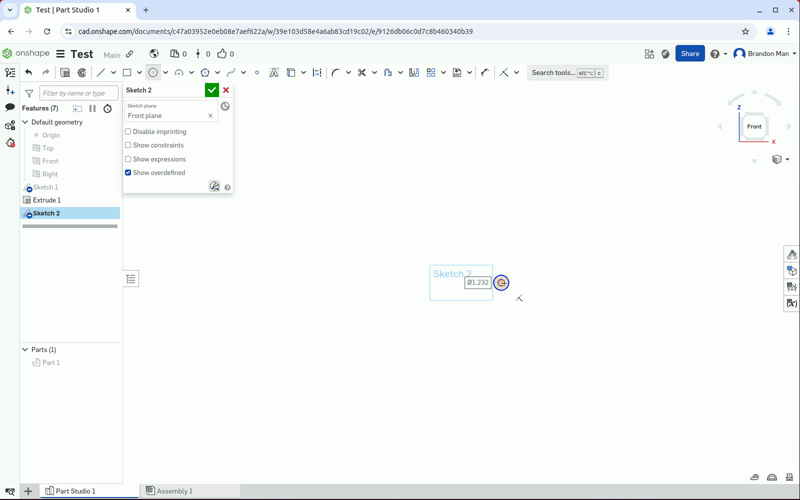
key(esc)
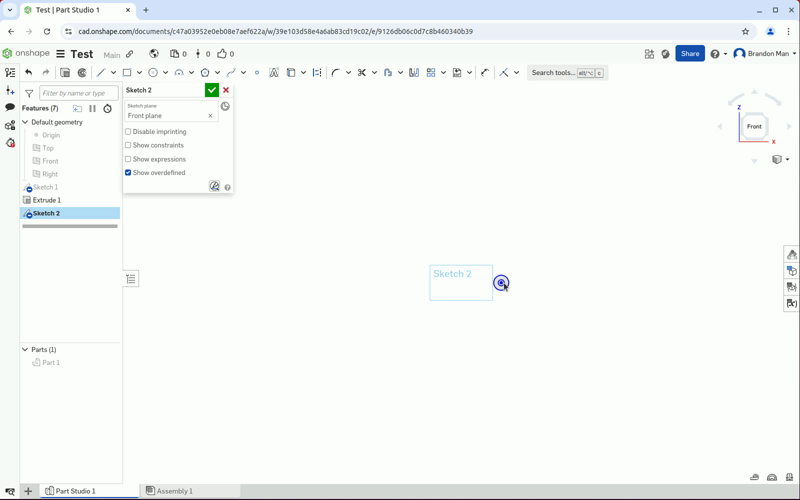
mouse_move(496, 285)
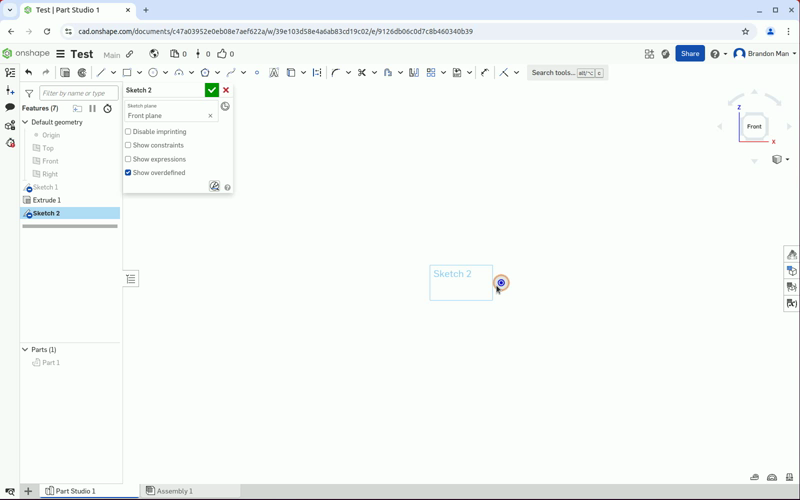
scroll(6)
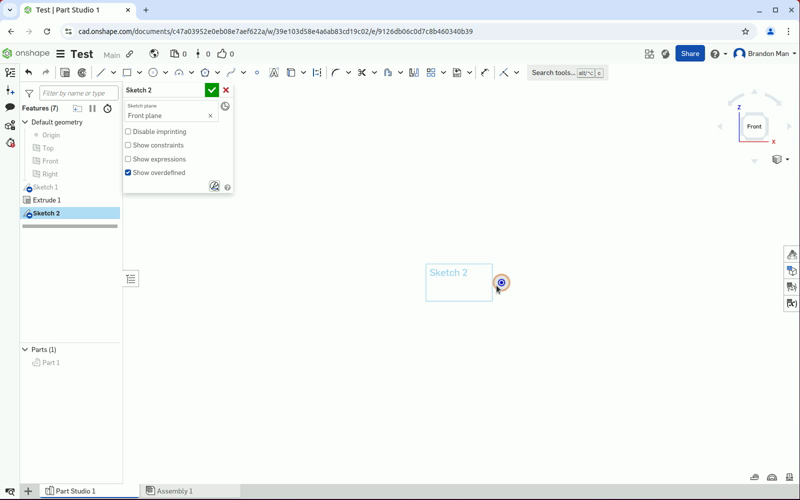
scroll(6)
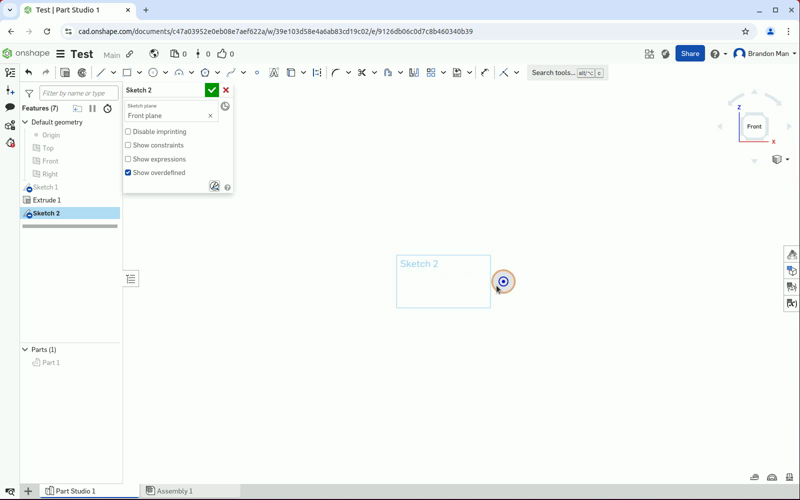
scroll(6)
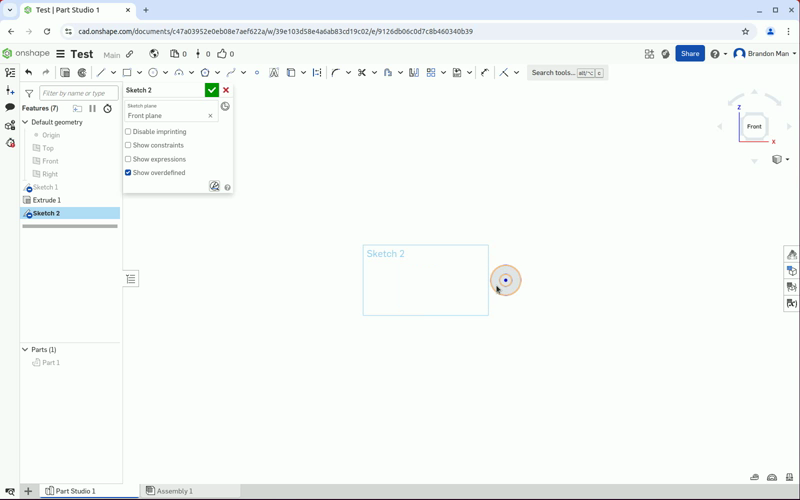
scroll(6)
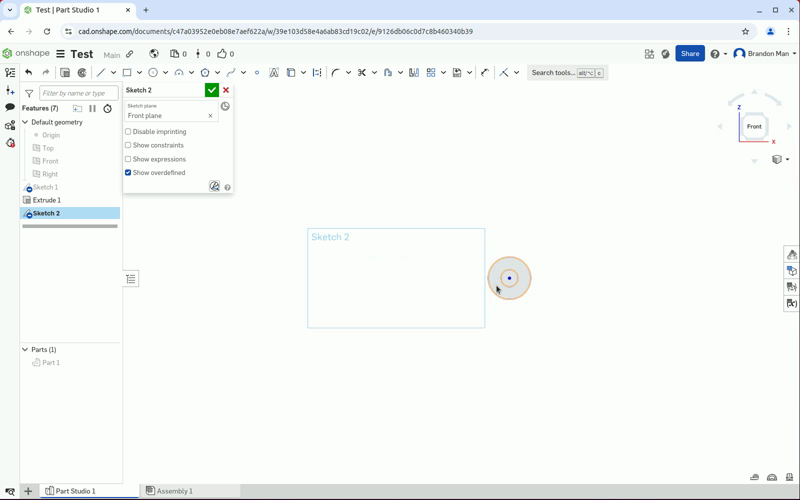
scroll(6)
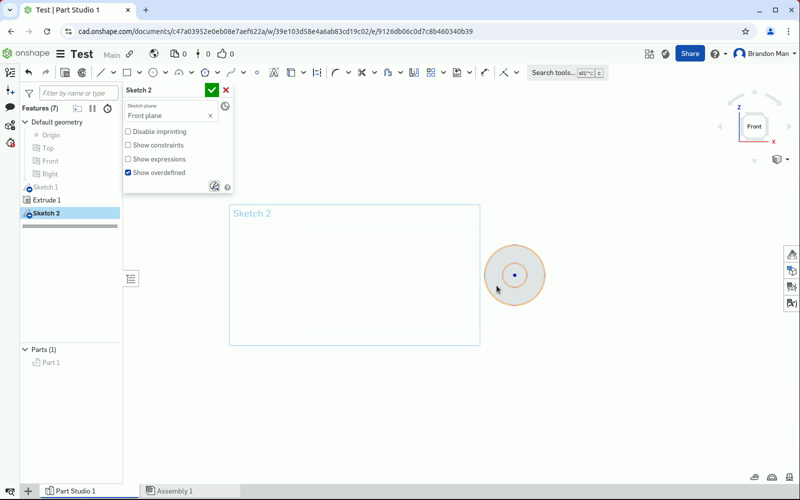
scroll(6)
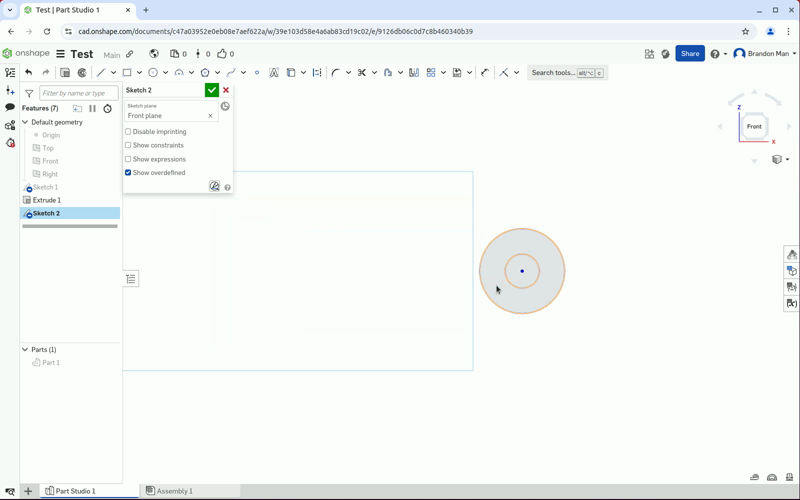
scroll(6)
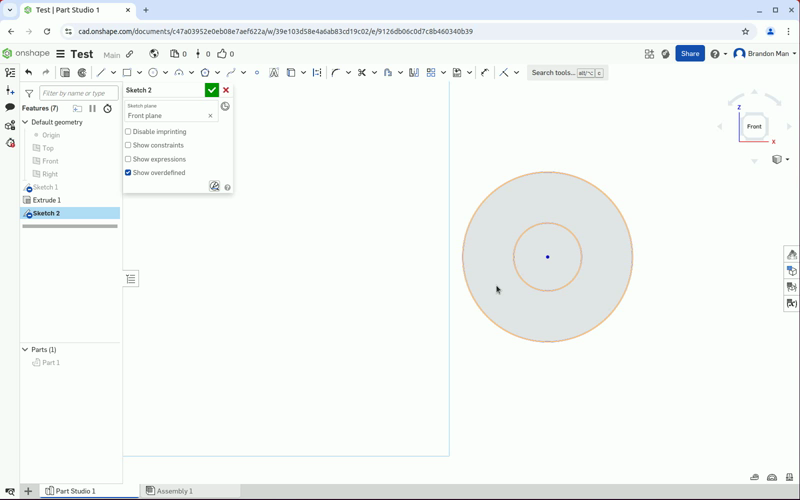
click(496, 285)
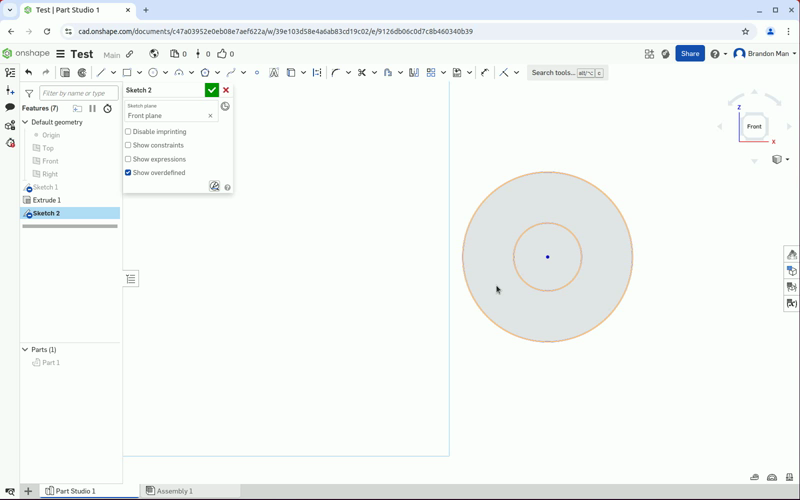
scroll(-6)
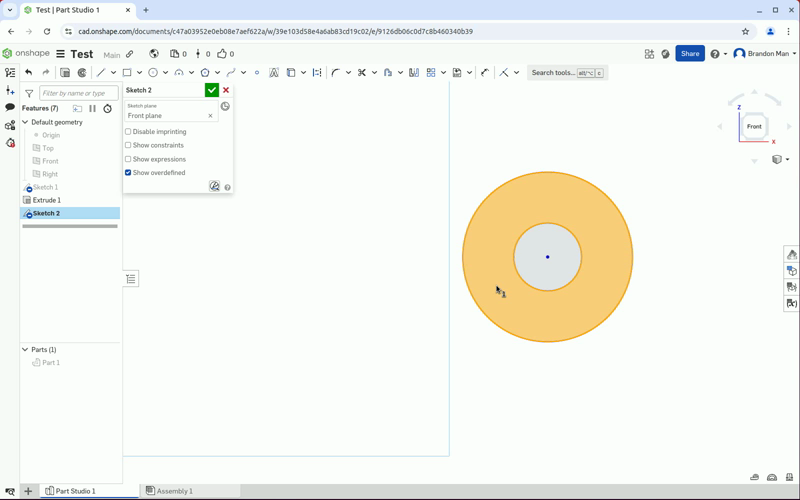
scroll(-6)
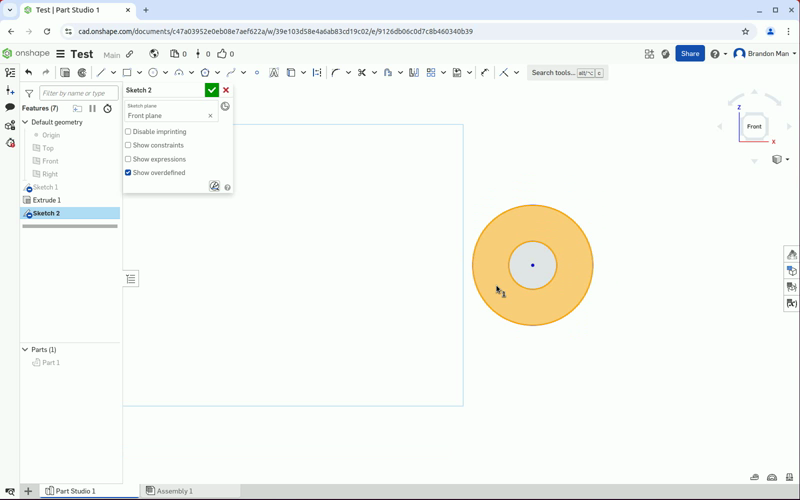
scroll(-6)
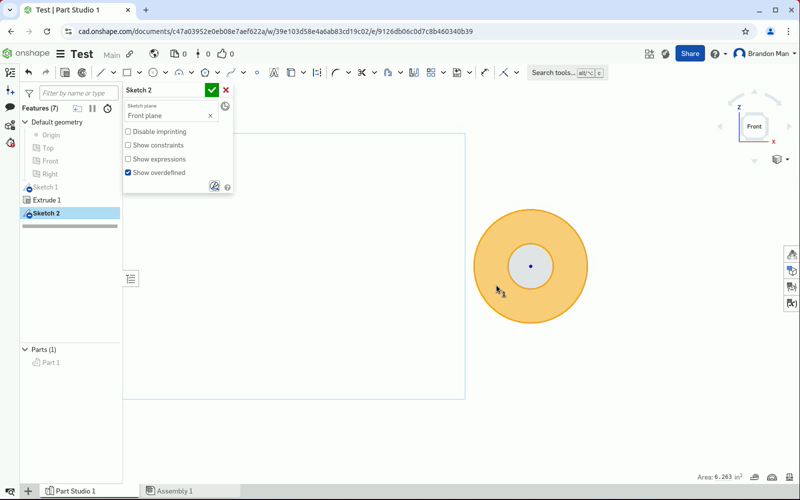
scroll(-6)
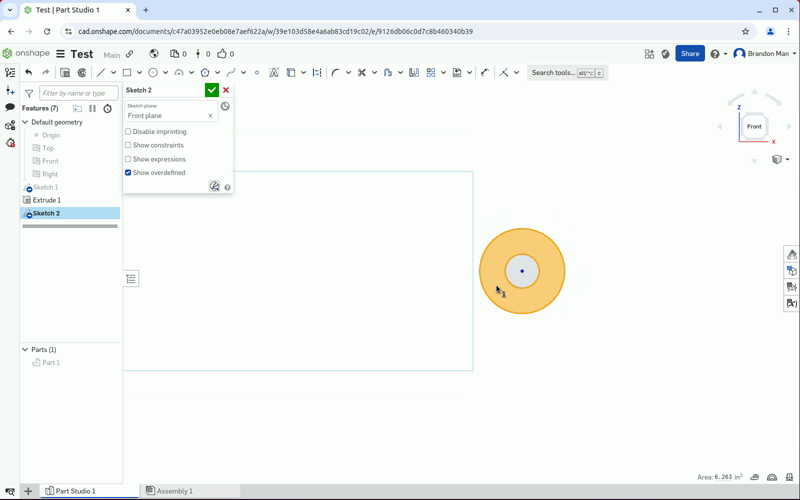
scroll(-6)
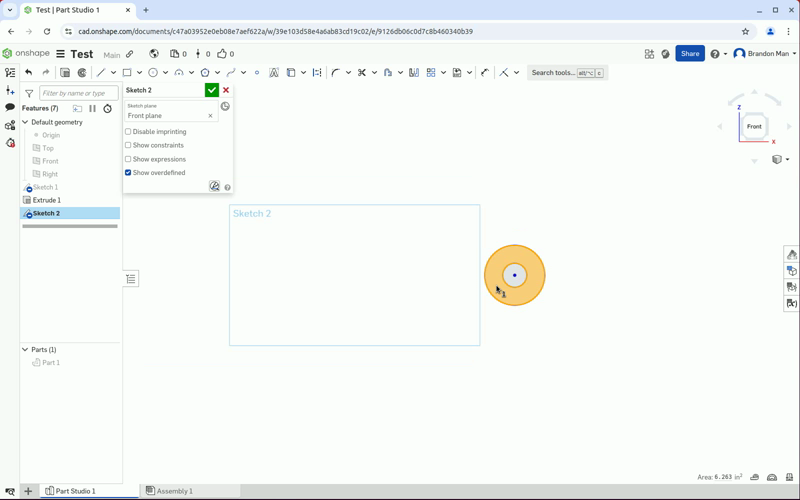
scroll(-6)
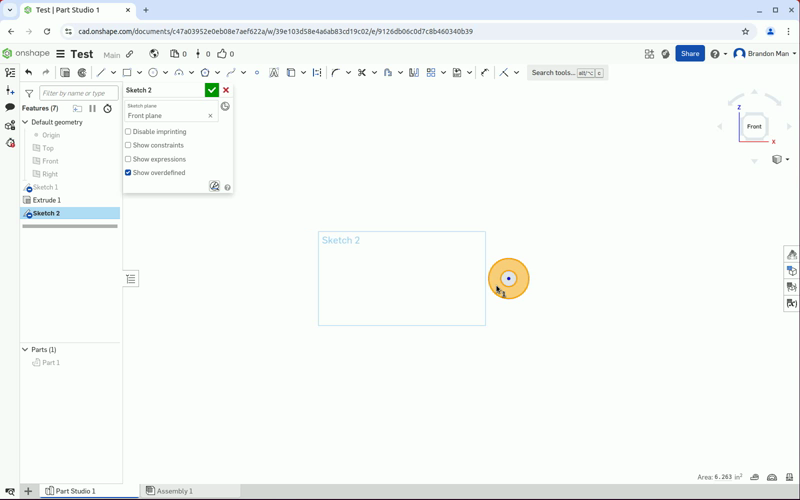
scroll(-6)
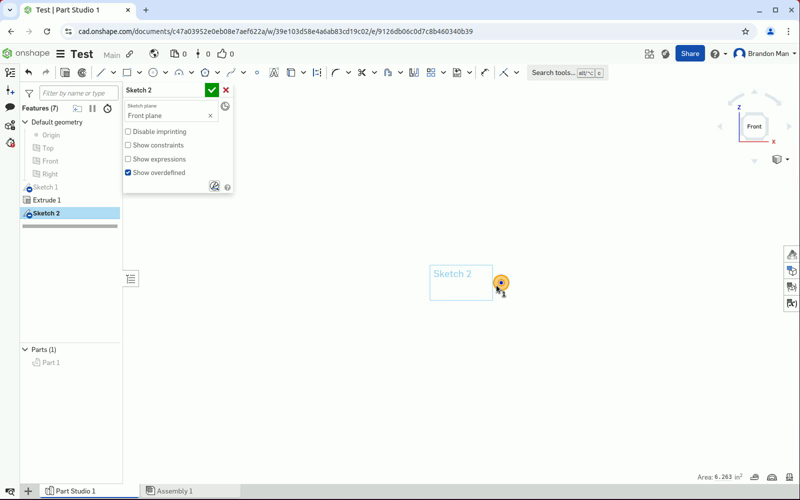
mouse_move(73, 352)
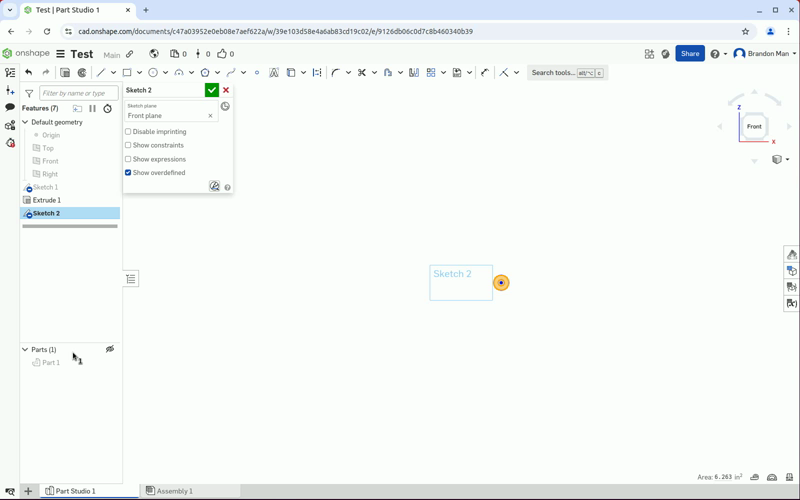
key(shift+y)
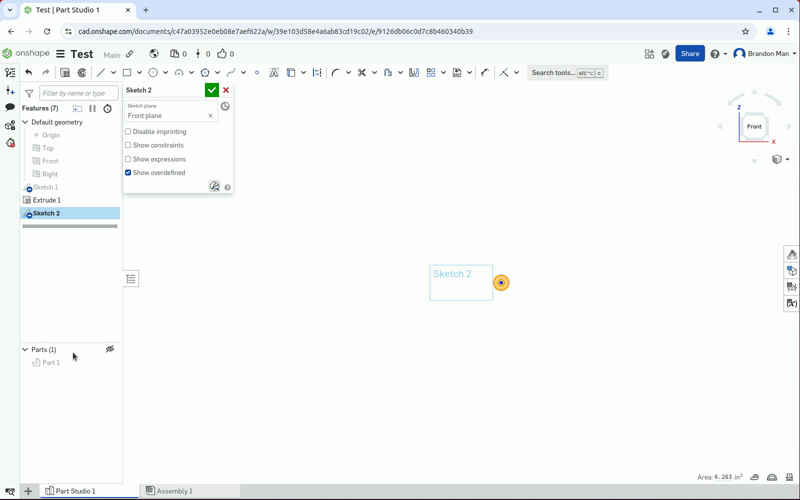
key(shift+e)
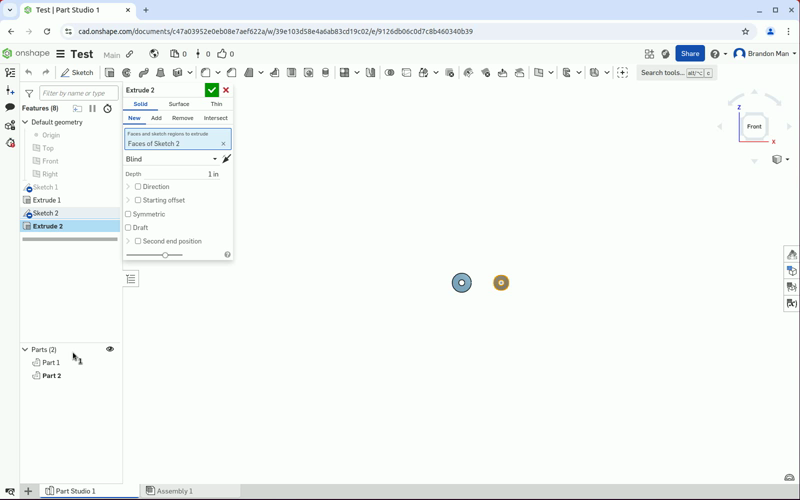
mouse_move(143, 106)
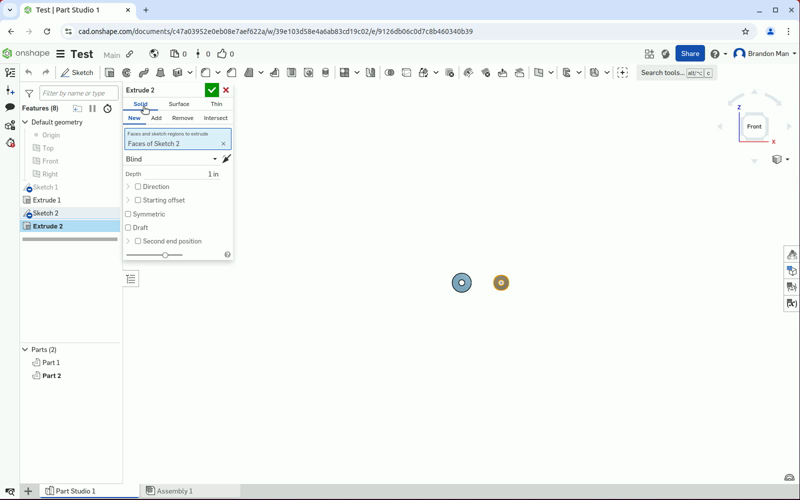
click(143, 106)
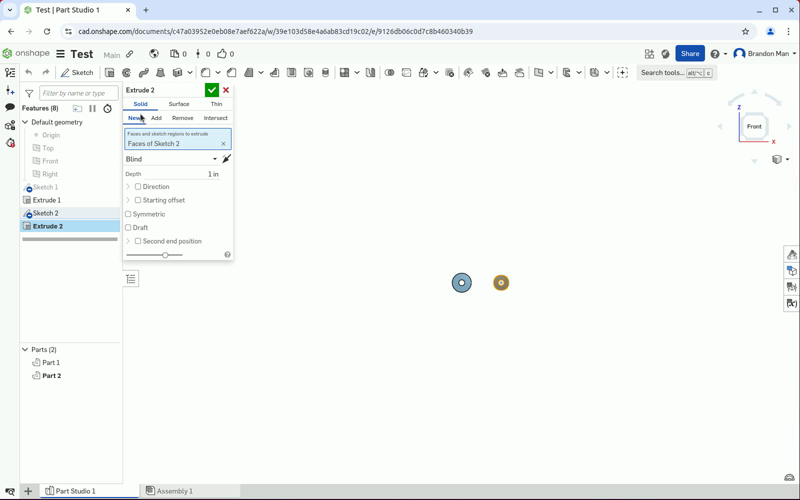
mouse_move(137, 120)
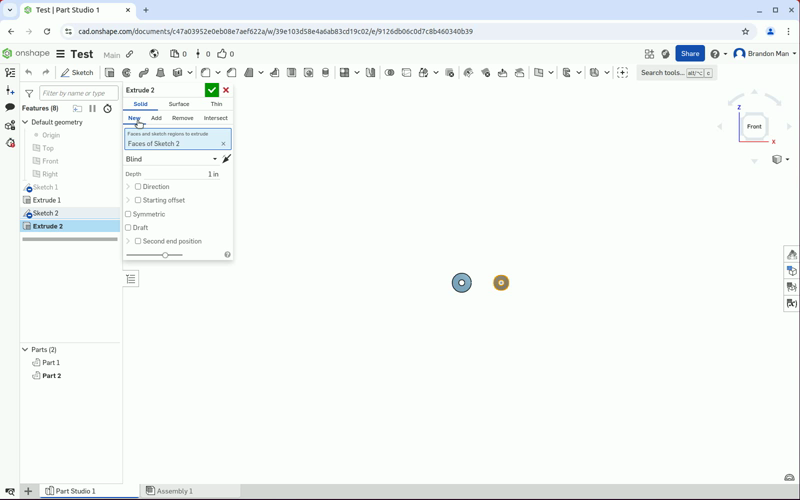
click(137, 120)
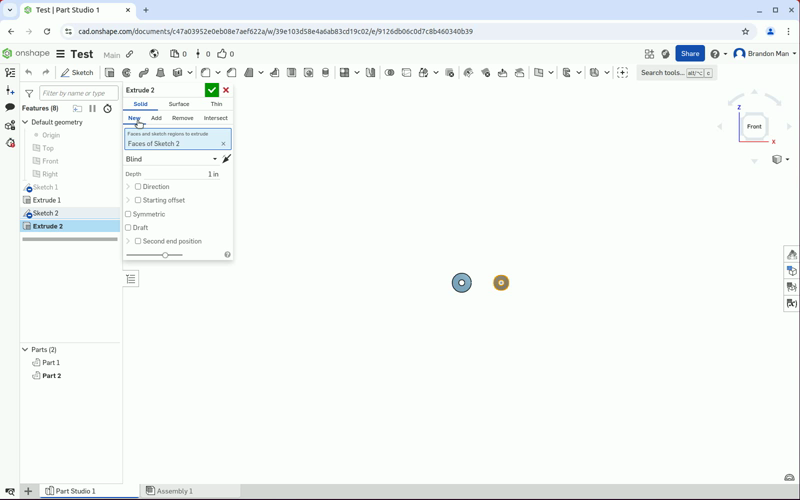
key(tab, 4)
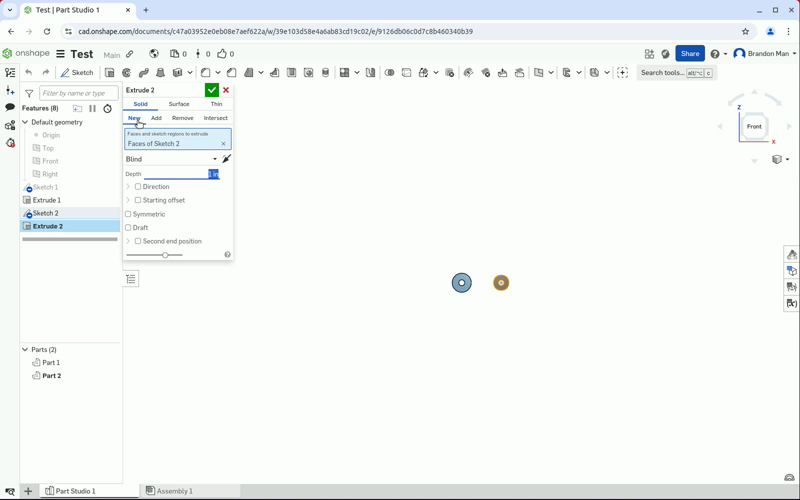
text(0.481)
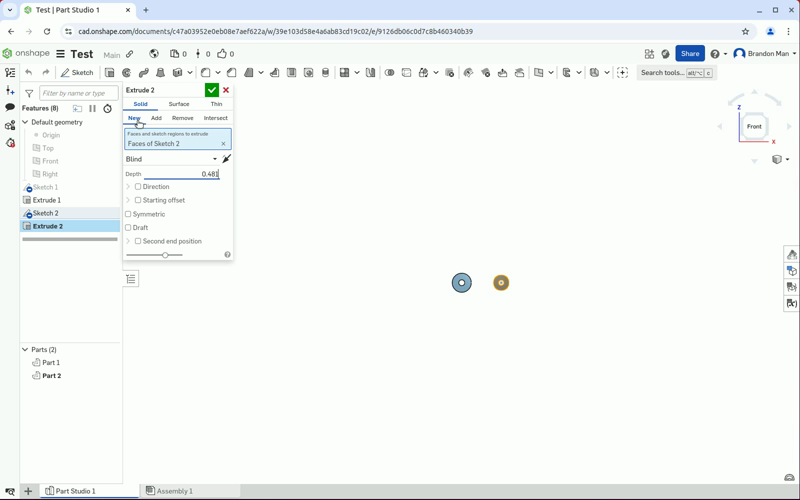
key(enter)
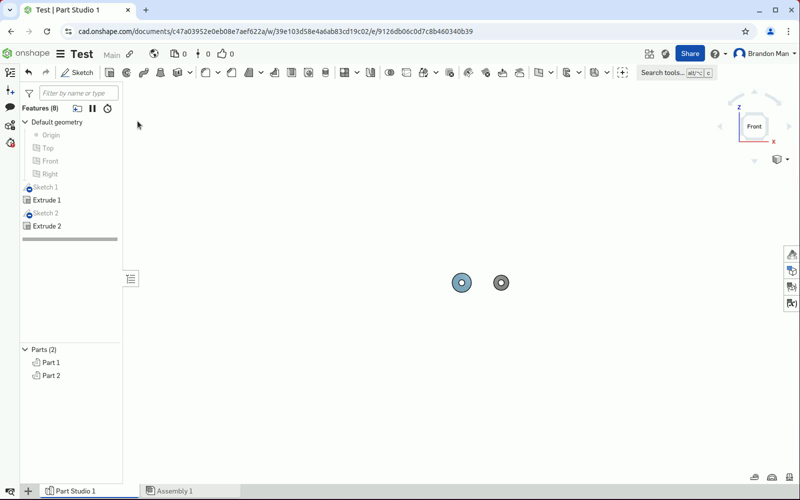
key(shift+h)
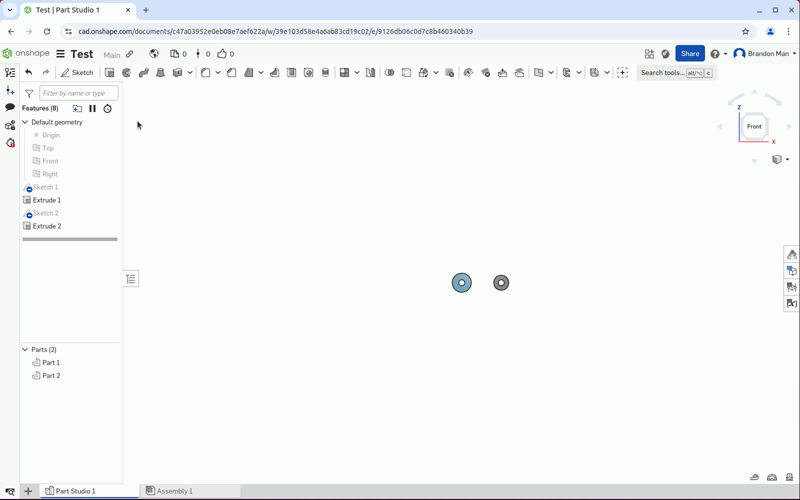
key(shift+h)
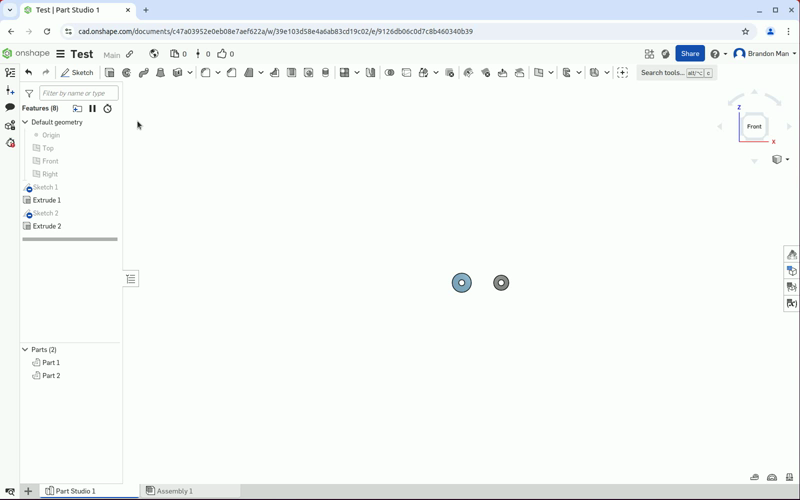
mouse_move(73, 189)
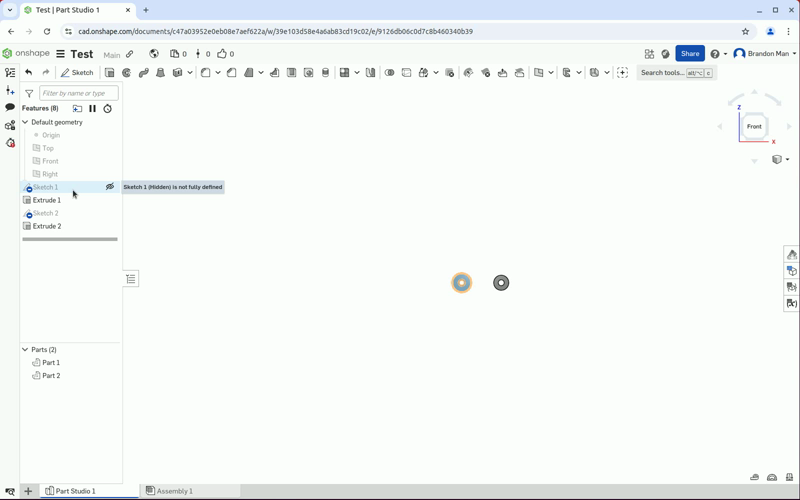
click(73, 189)
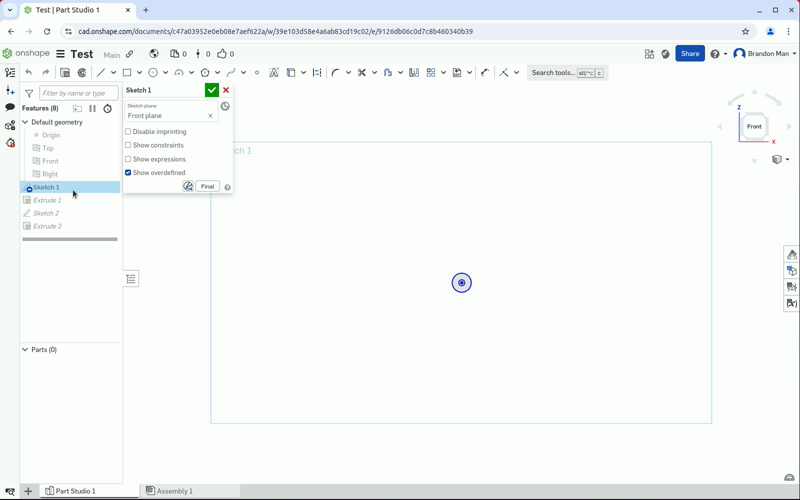
mouse_move(229, 92)
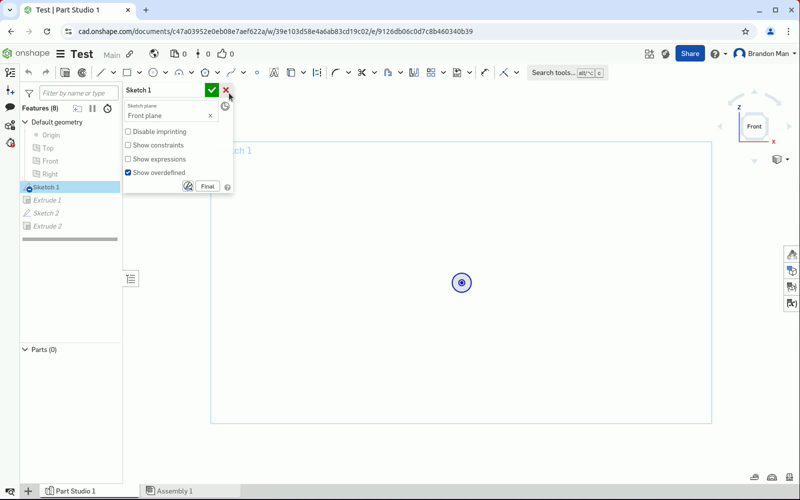
click(229, 92)
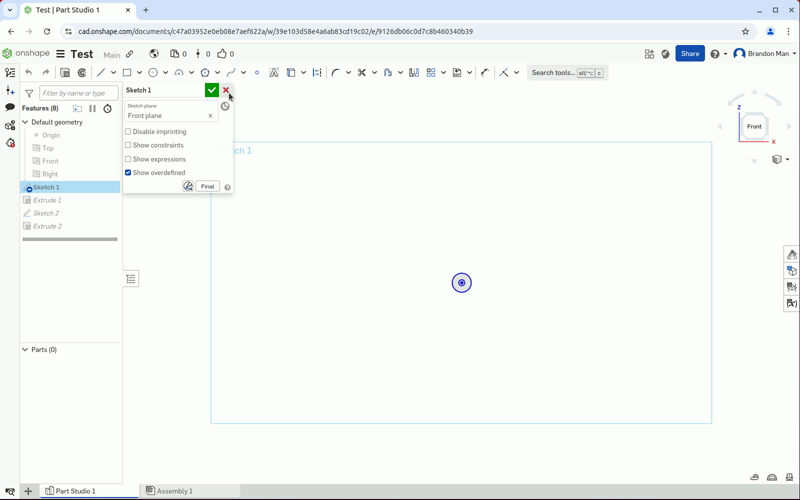
key(shift+s)
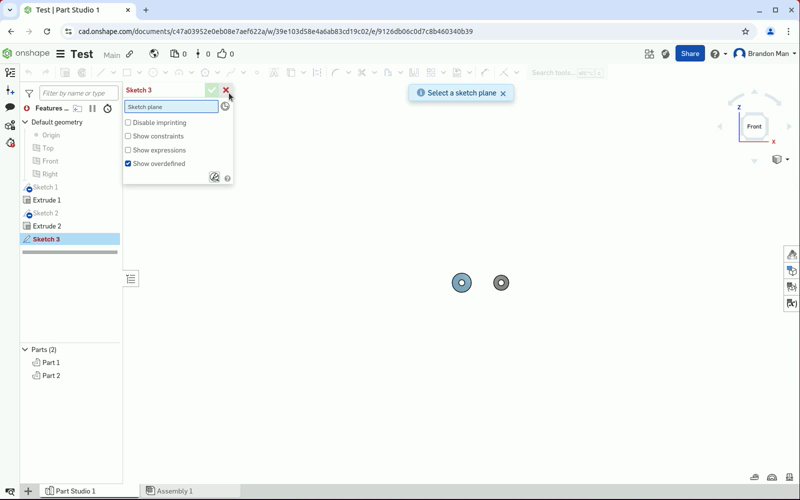
mouse_move(73, 163)
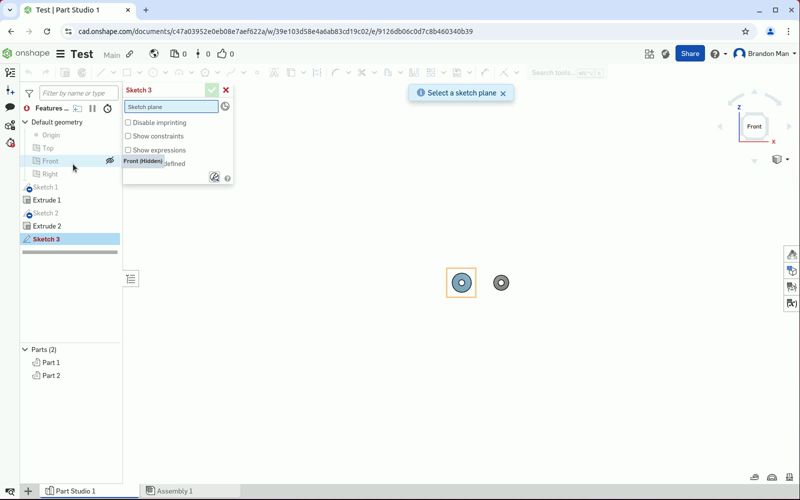
click(73, 163)
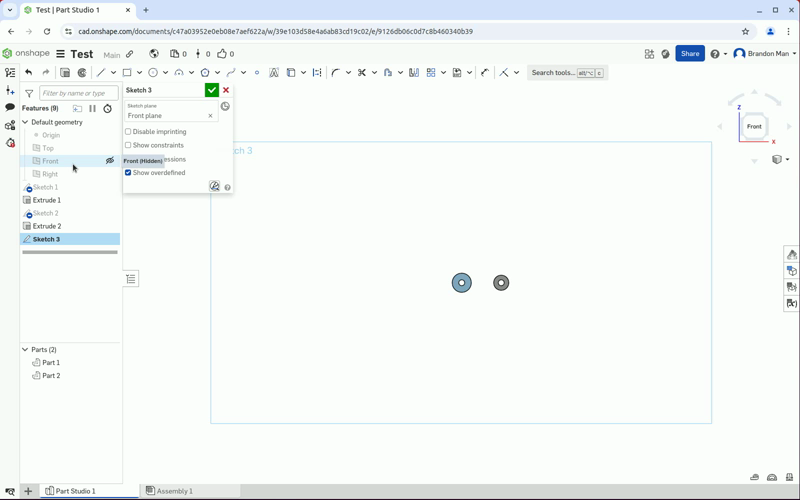
mouse_move(73, 352)
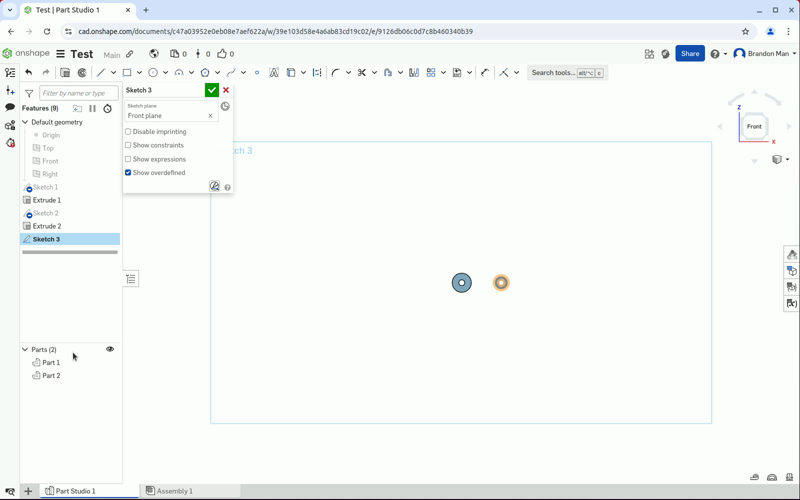
key(y)
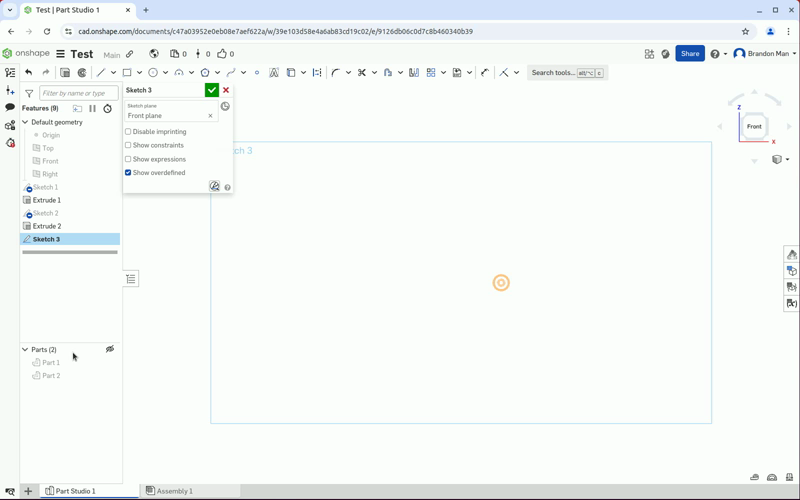
key(c)
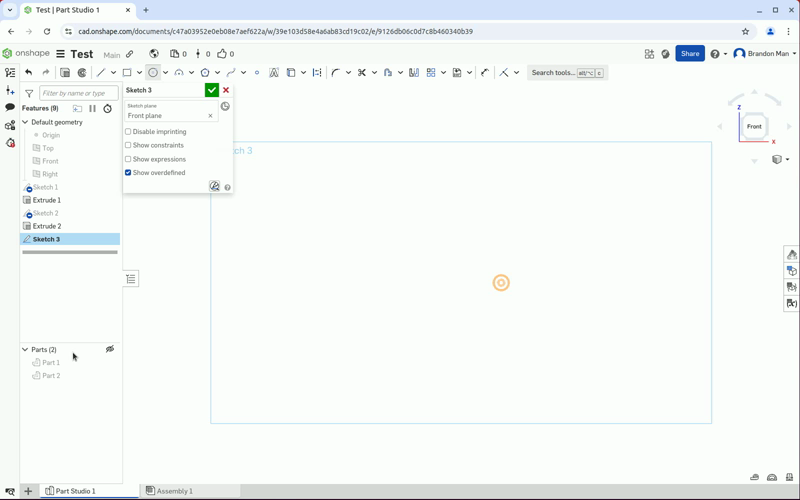
key_down(shift)
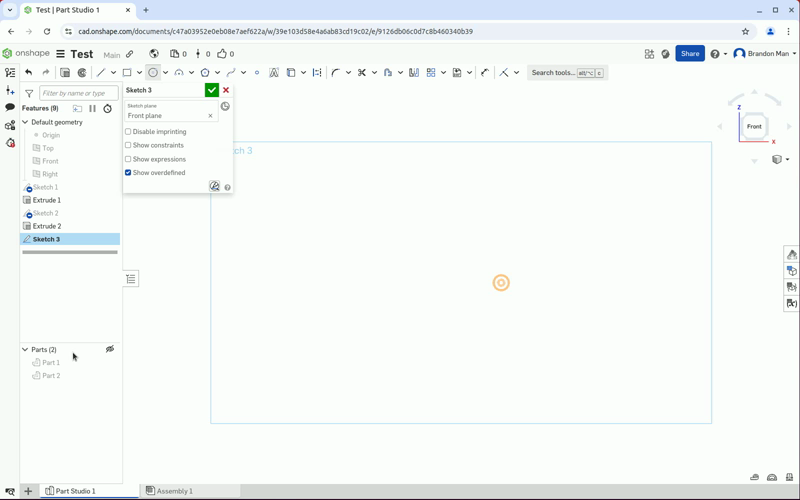
mouse_move(461, 225)
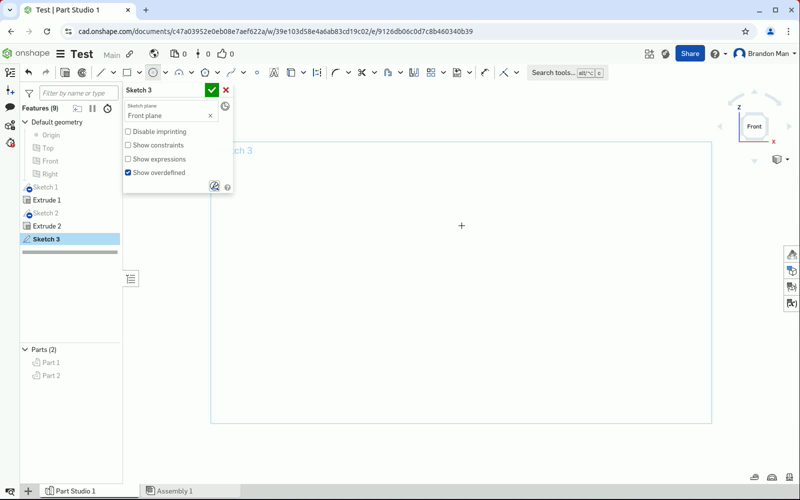
click(461, 225)
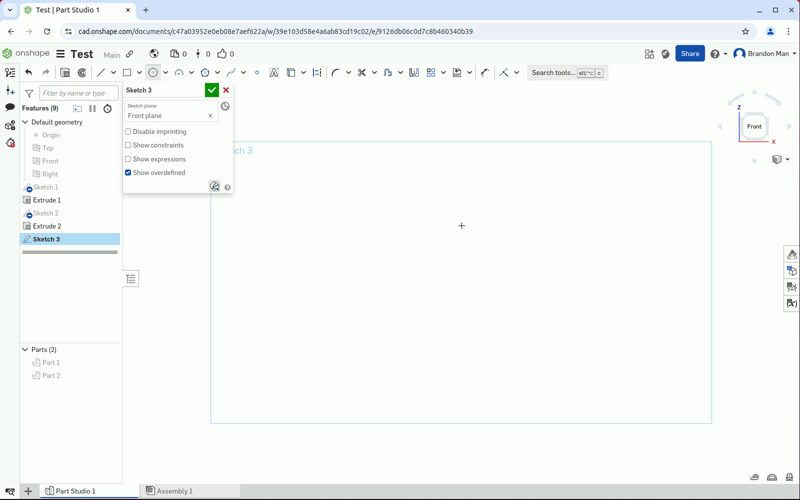
key_up(shift)
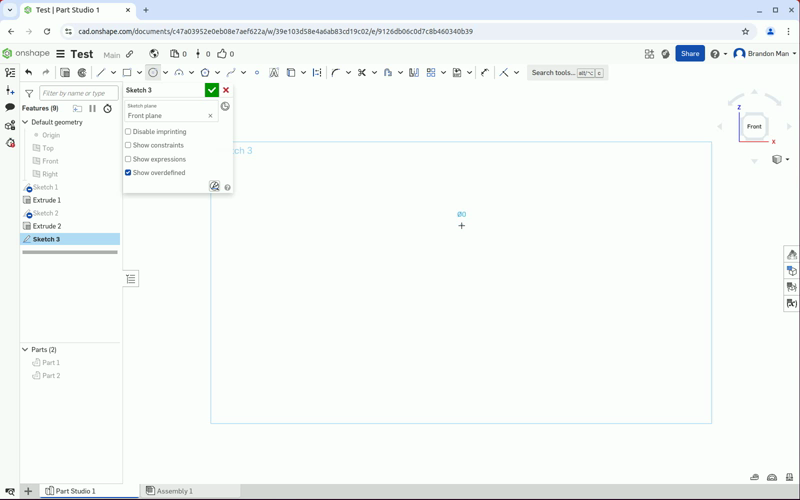
mouse_move(477, 225)
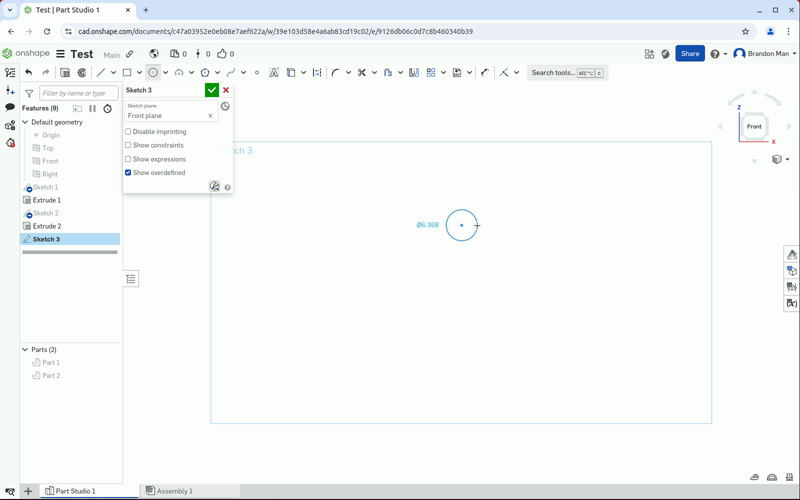
click(477, 225)
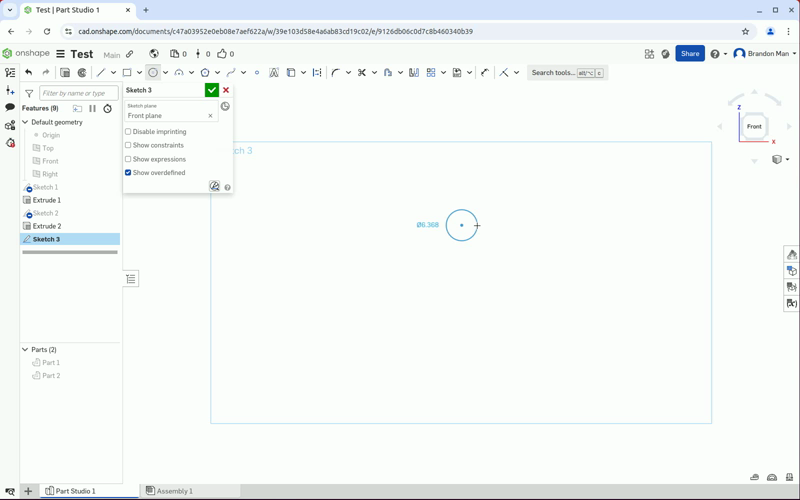
key(esc)
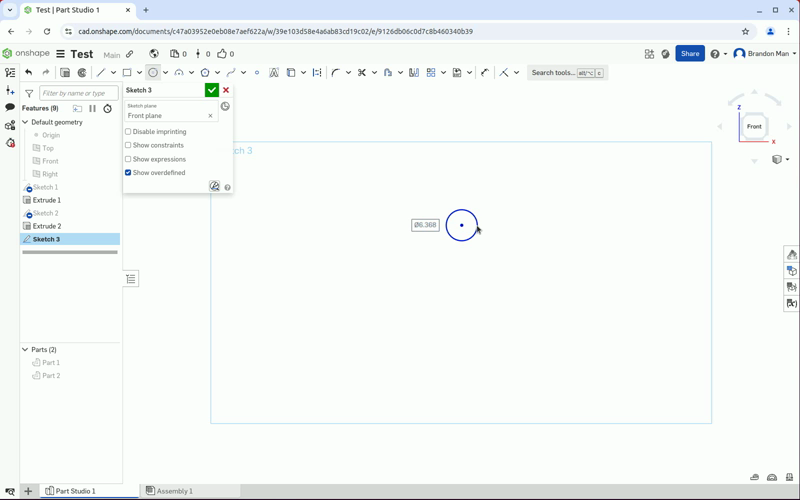
key(c)
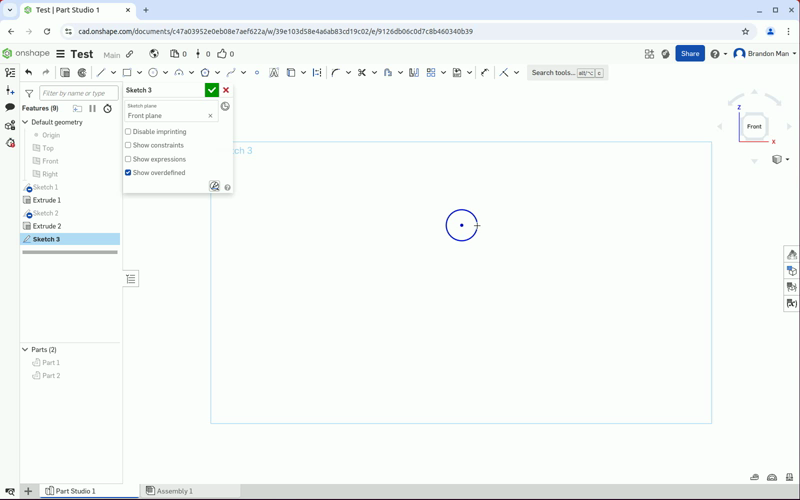
key_down(shift)
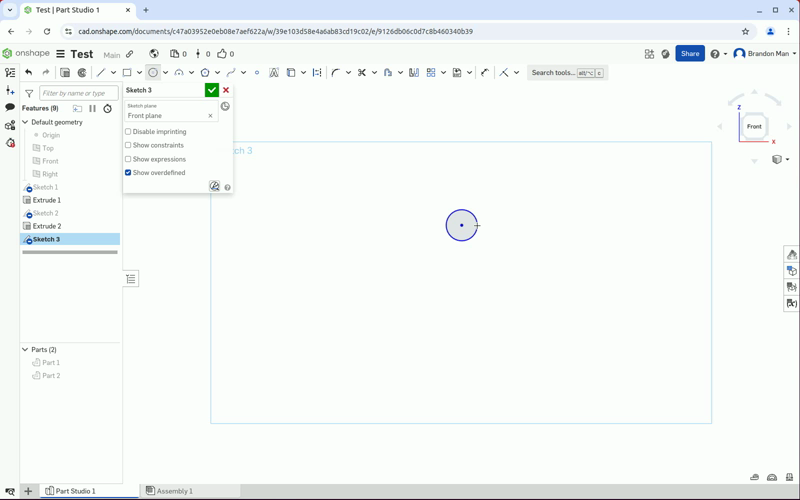
mouse_move(461, 225)
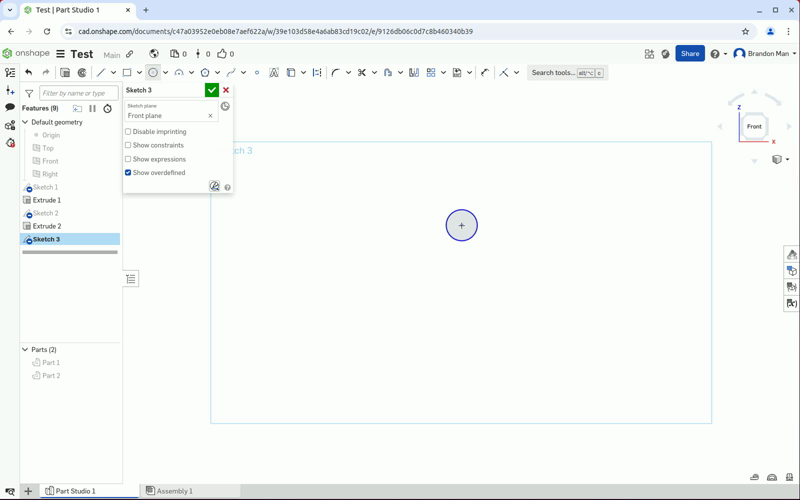
click(461, 225)
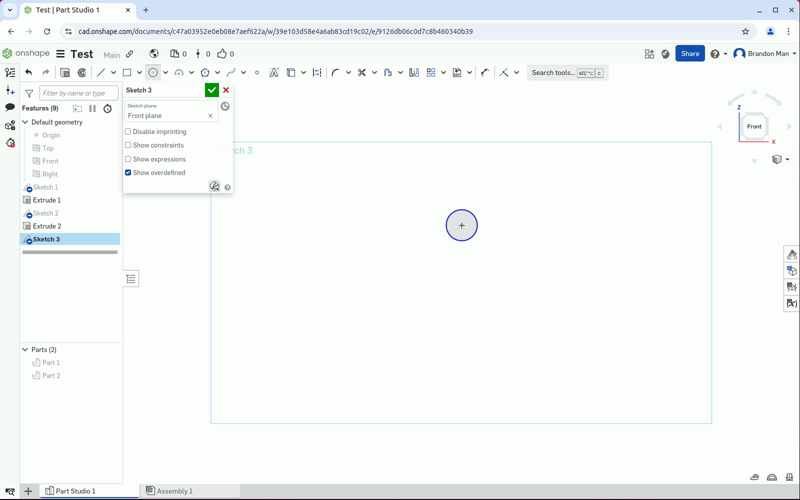
key_up(shift)
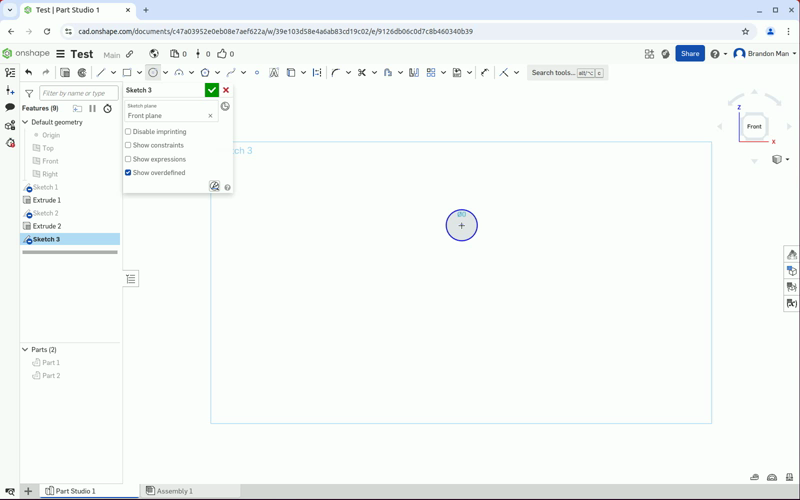
mouse_move(465, 225)
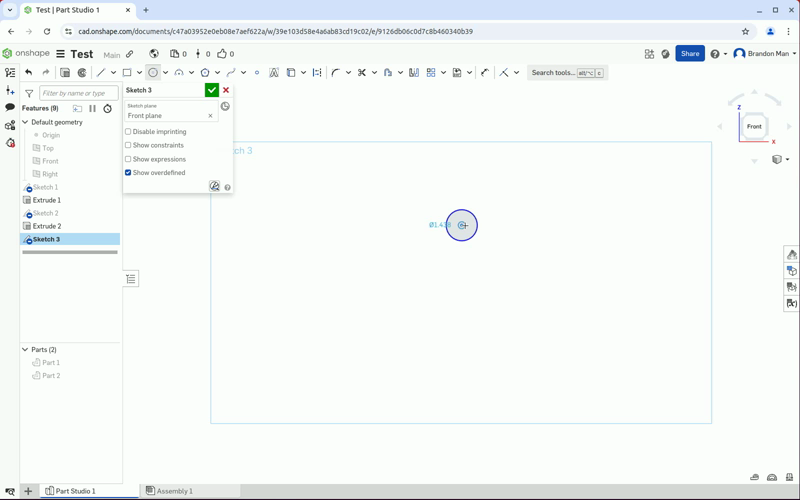
scroll(6)
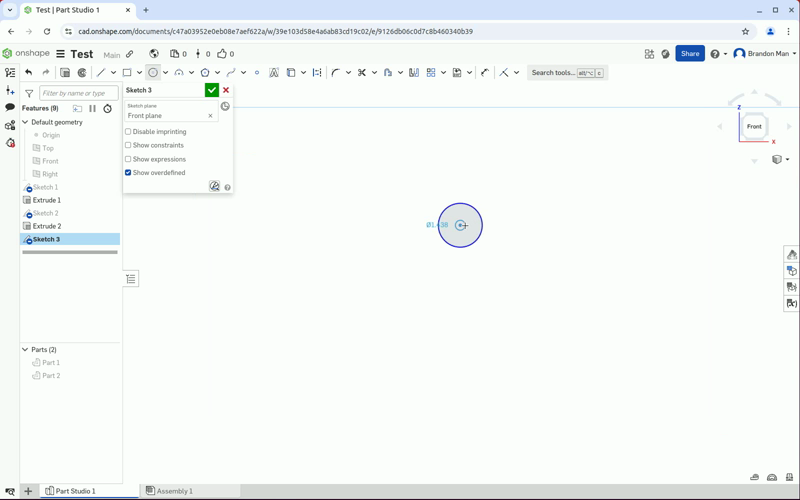
scroll(6)
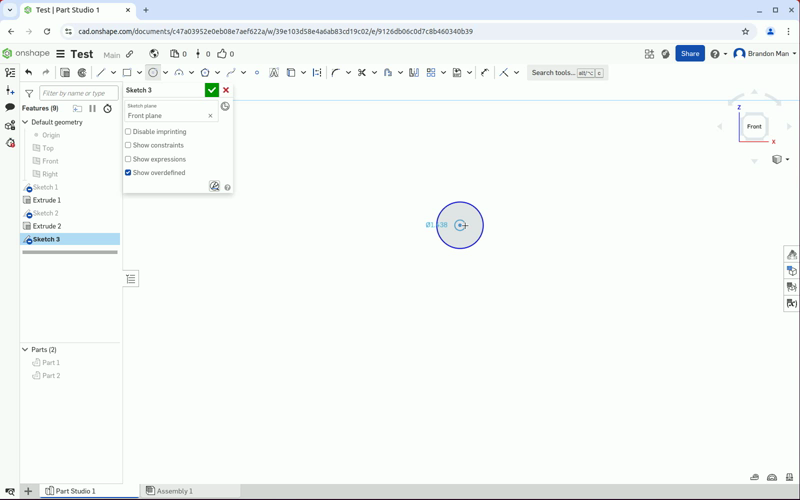
scroll(6)
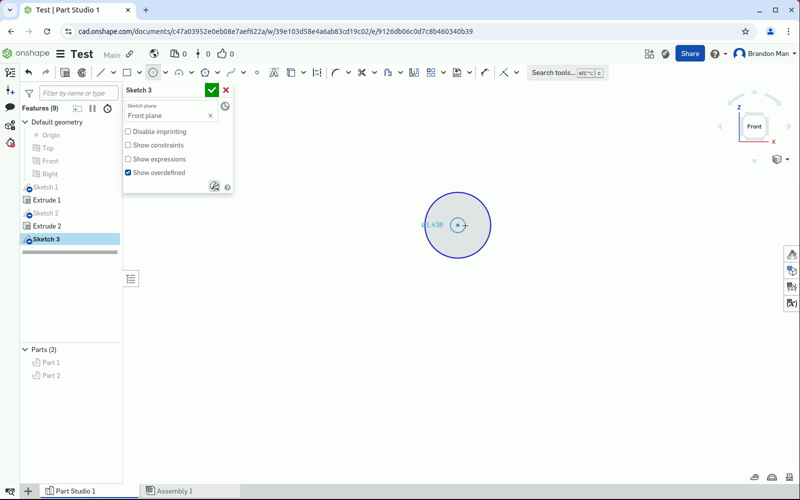
scroll(6)
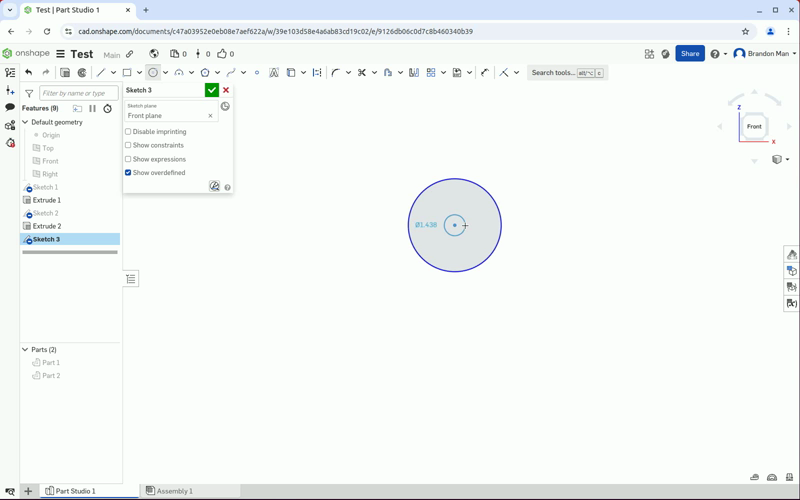
scroll(6)
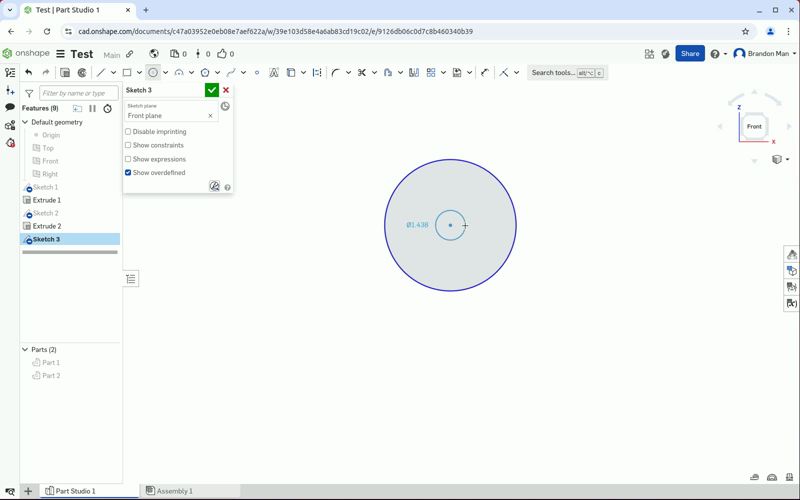
scroll(6)
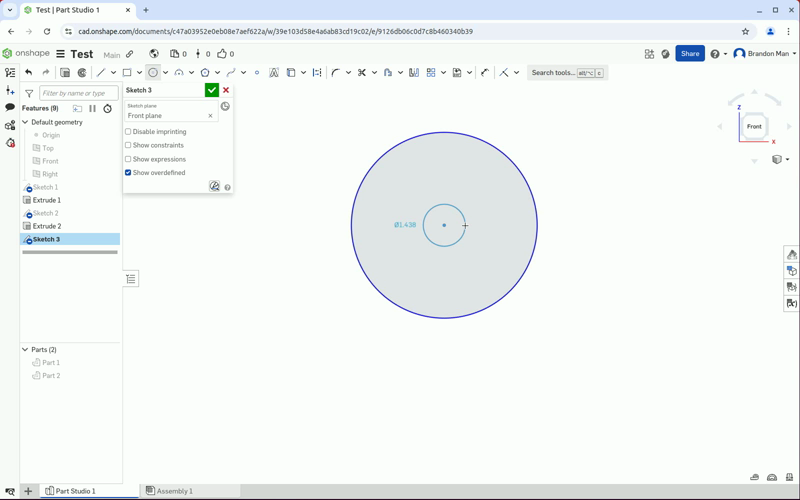
scroll(6)
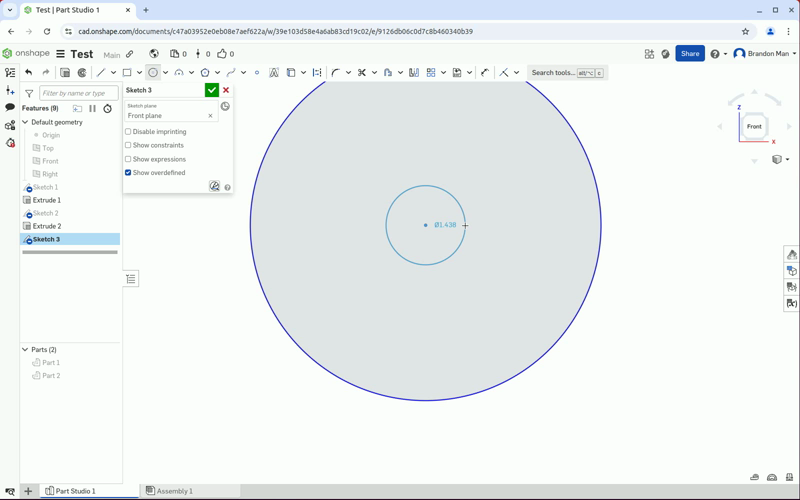
click(465, 225)
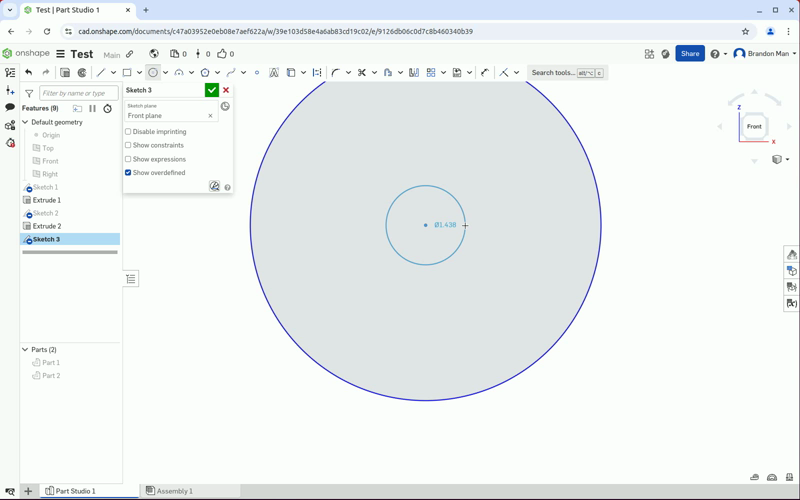
scroll(-6)
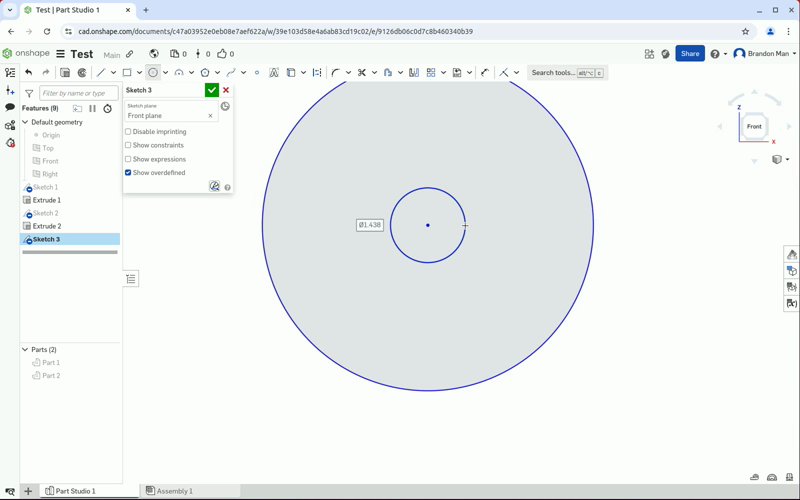
scroll(-6)
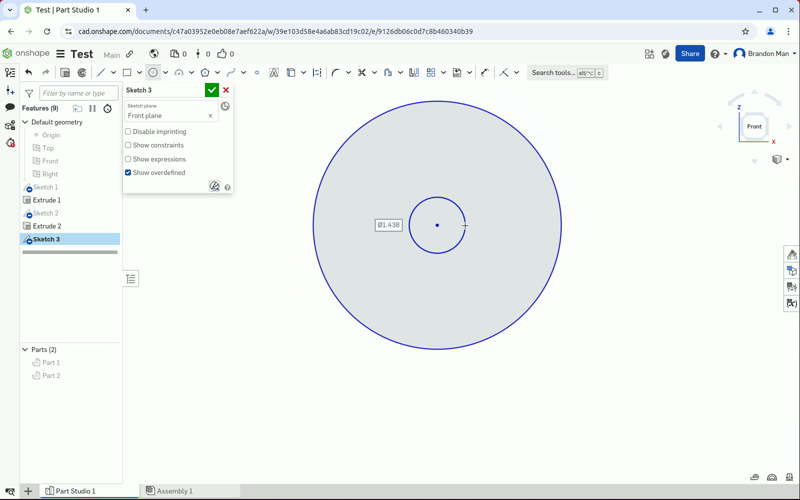
scroll(-6)
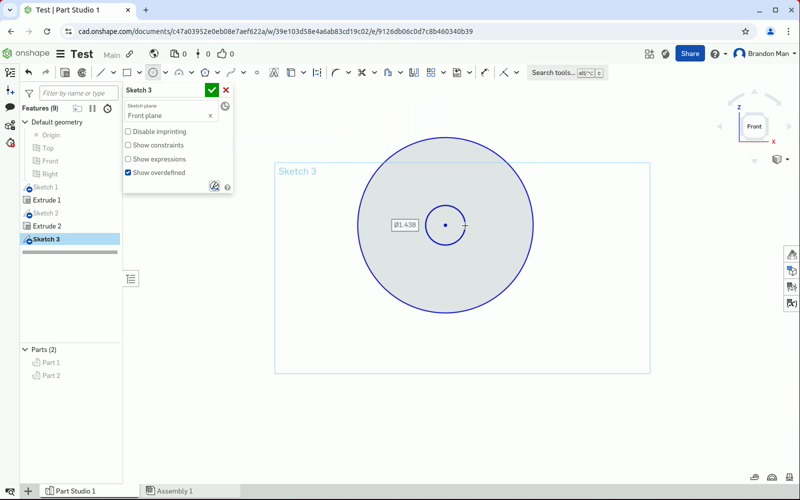
scroll(-6)
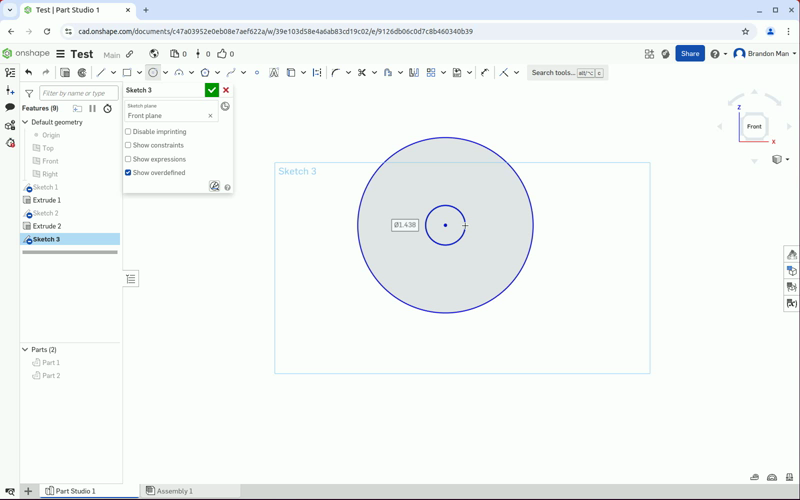
scroll(-6)
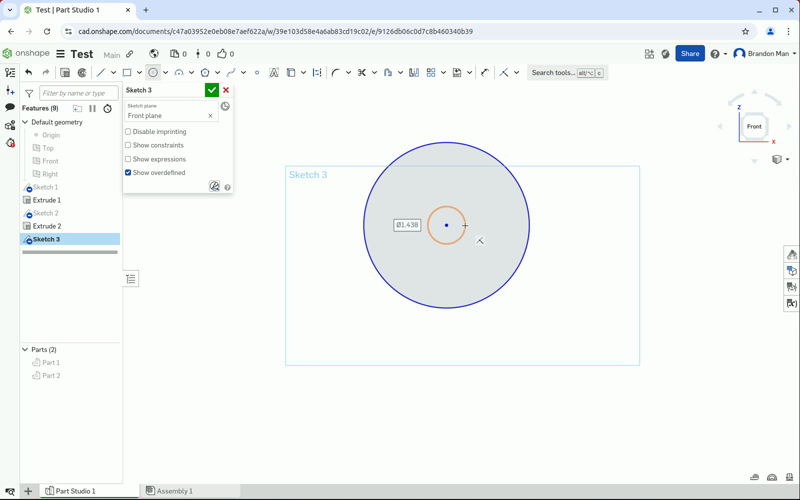
scroll(-6)
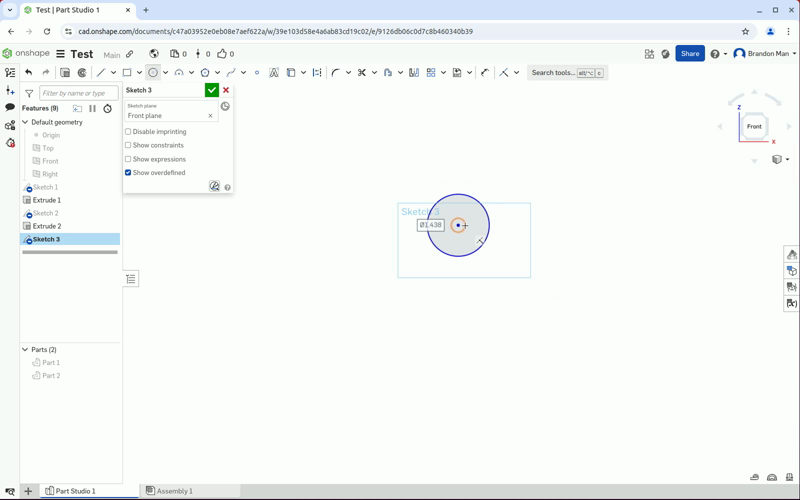
scroll(-6)
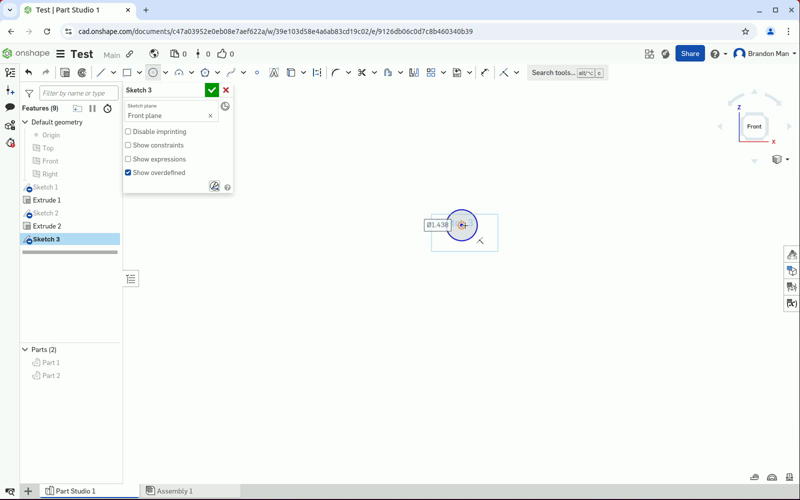
key(esc)
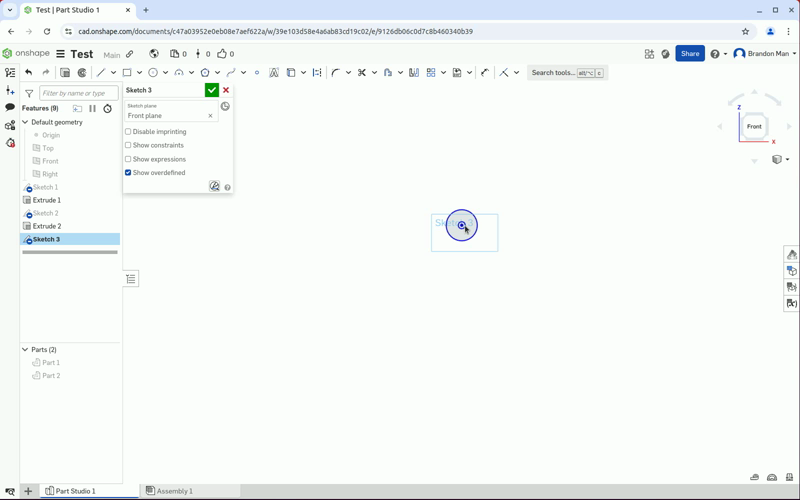
mouse_move(474, 222)
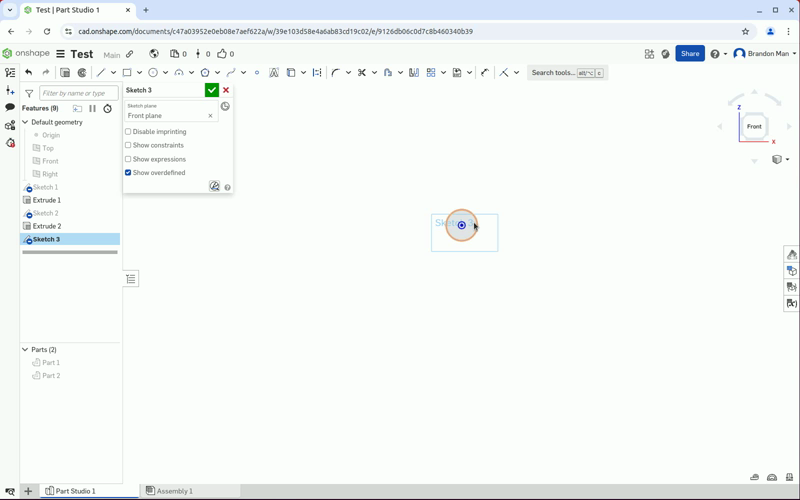
scroll(6)
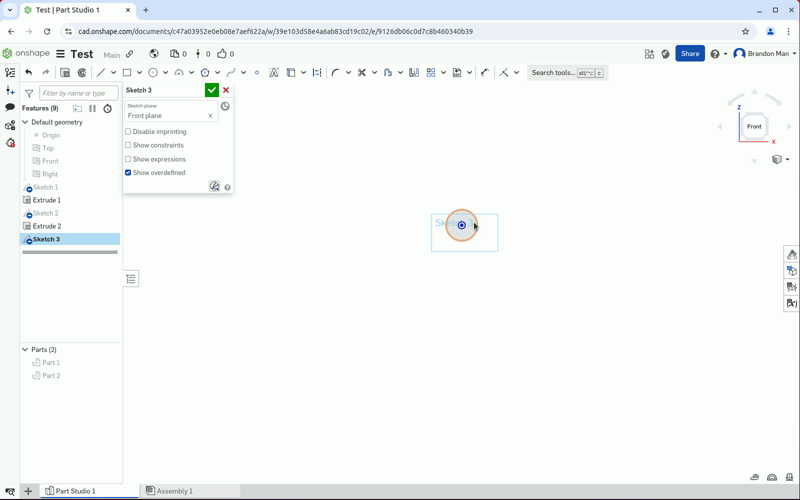
scroll(6)
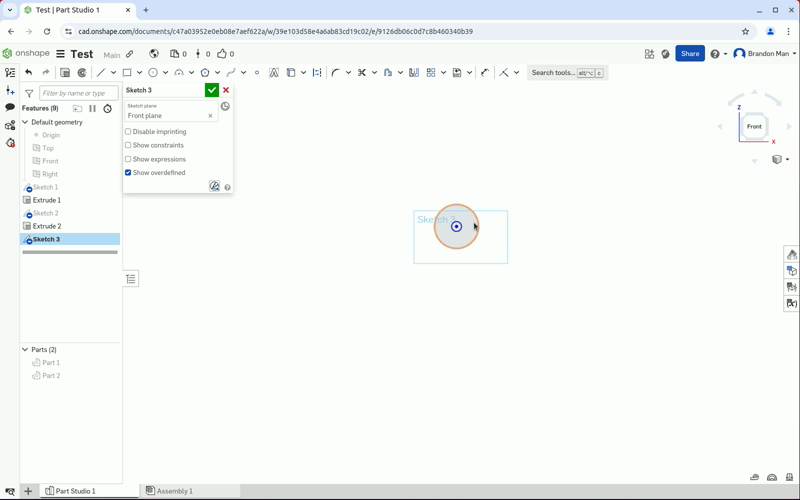
scroll(6)
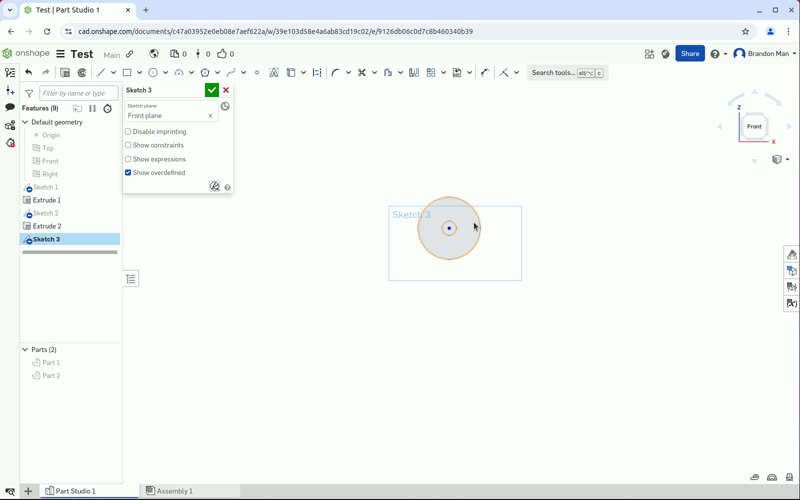
scroll(6)
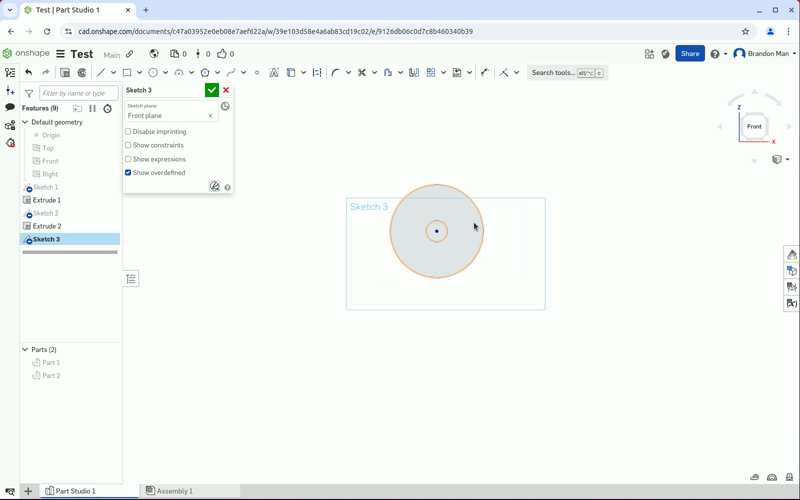
scroll(6)
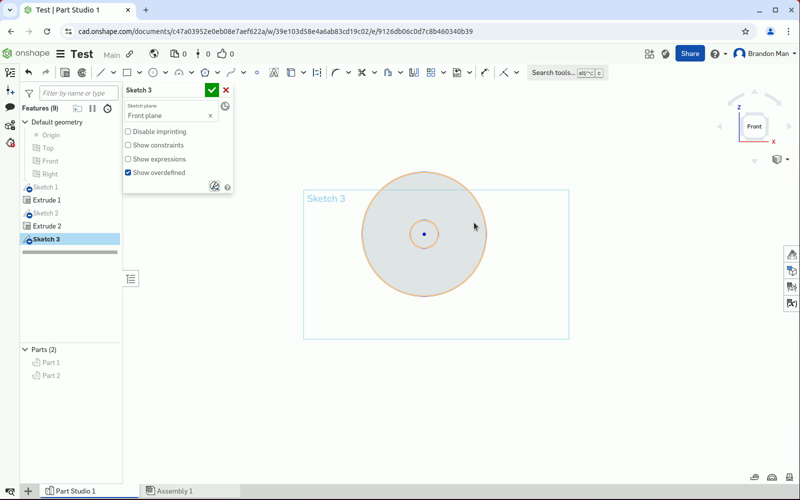
scroll(6)
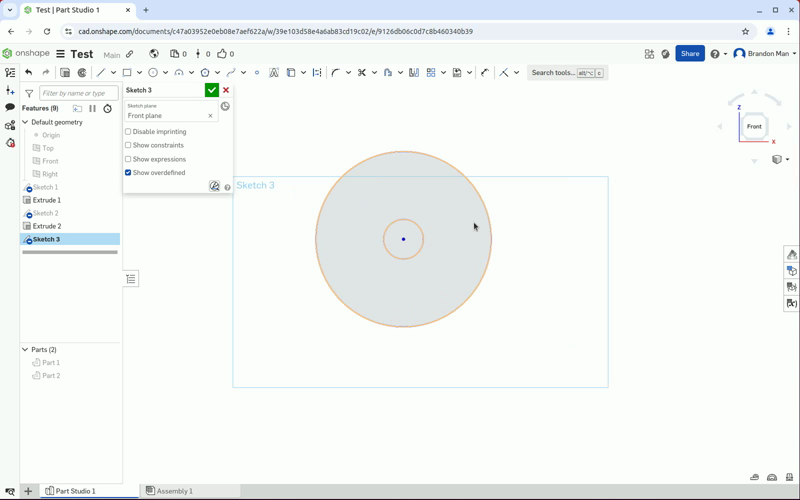
scroll(6)
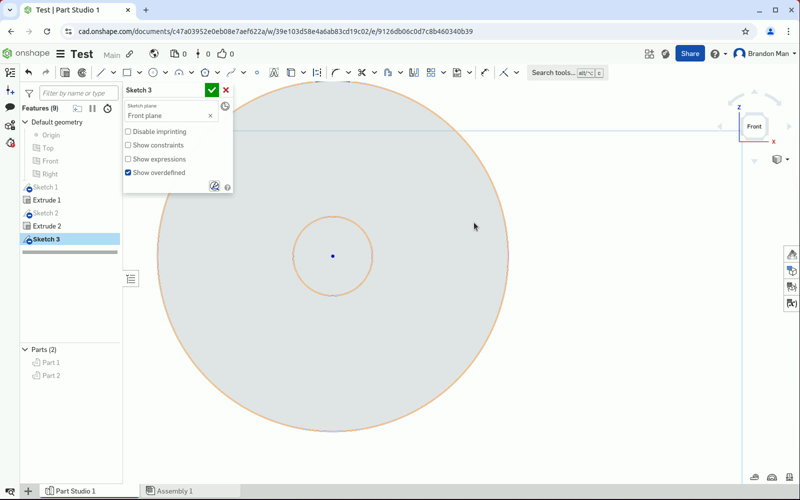
click(474, 222)
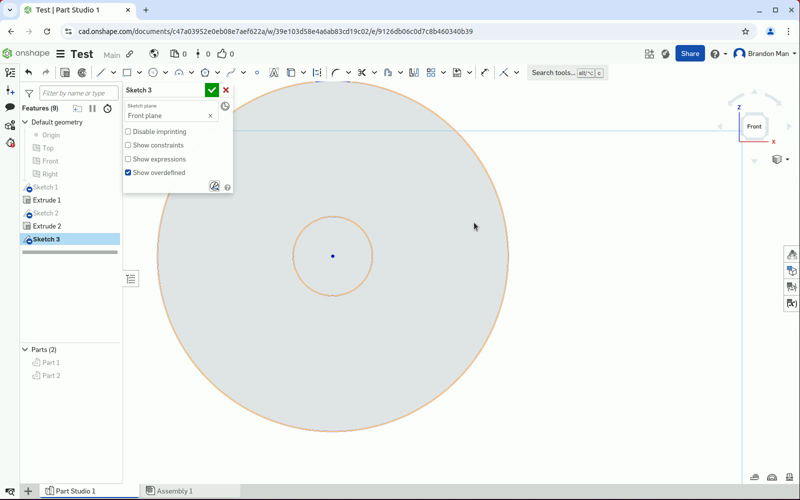
scroll(-6)
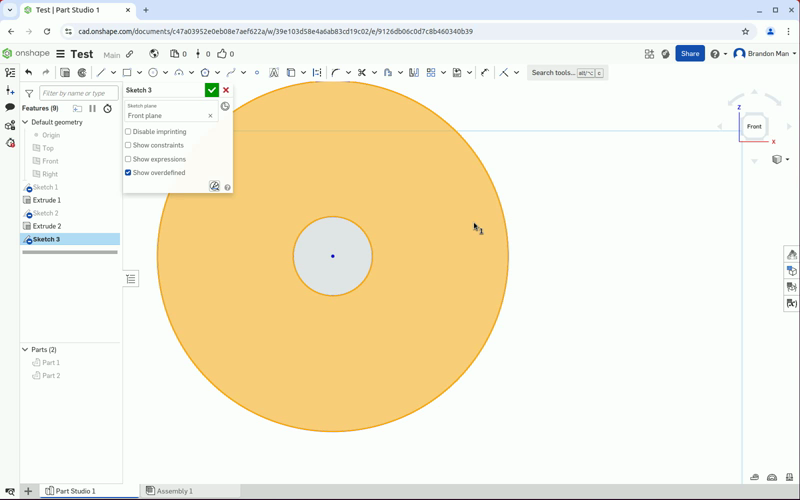
scroll(-6)
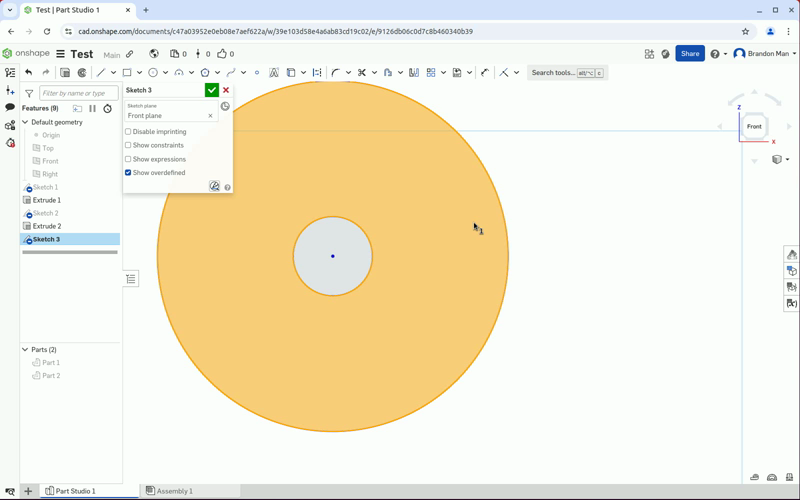
scroll(-6)
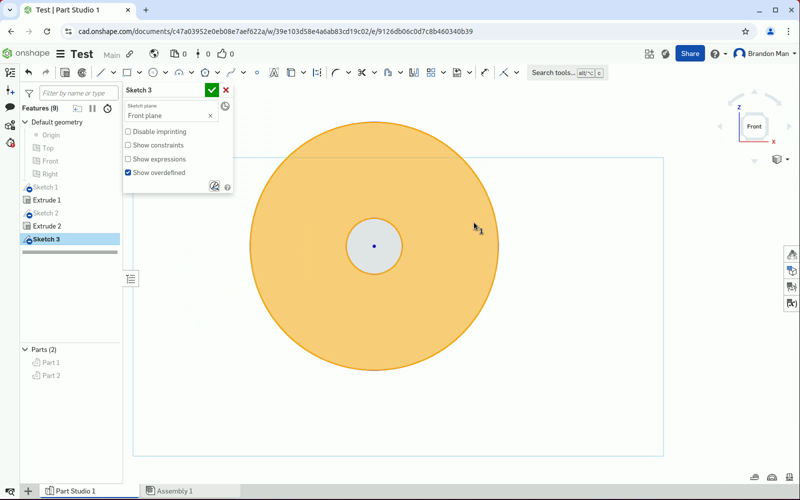
scroll(-6)
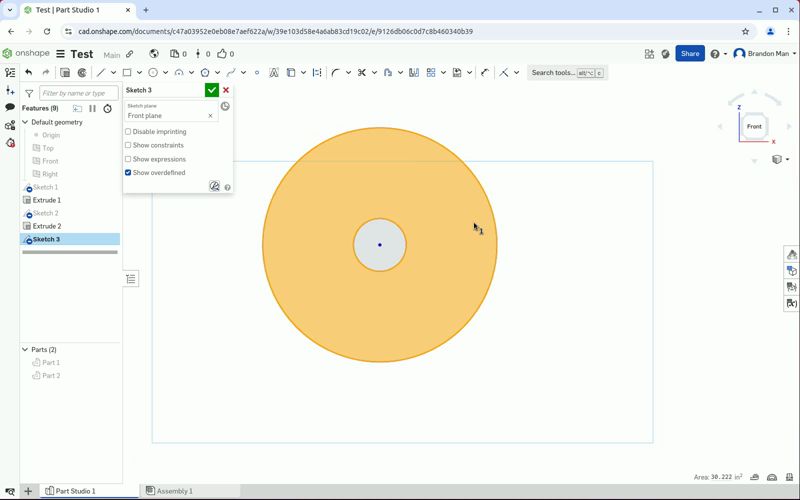
scroll(-6)
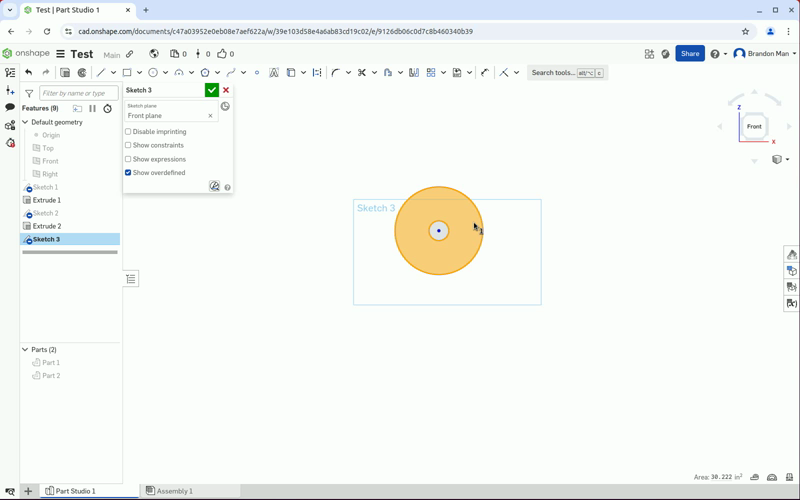
scroll(-6)
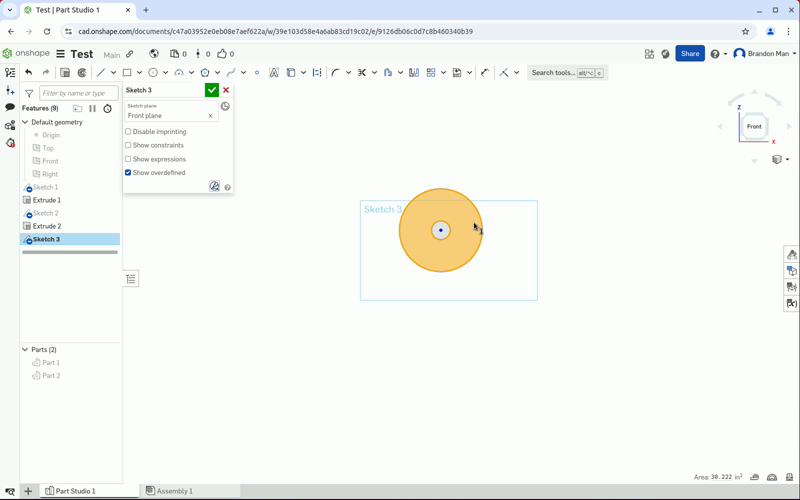
scroll(-6)
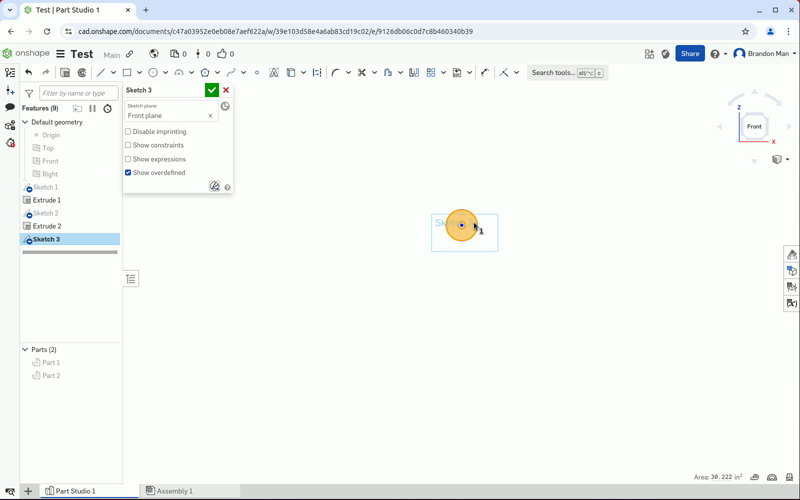
mouse_move(73, 352)
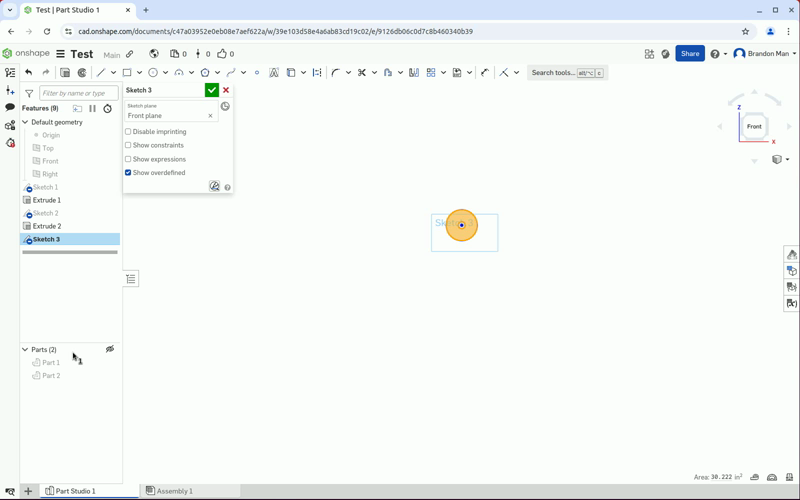
key(shift+y)
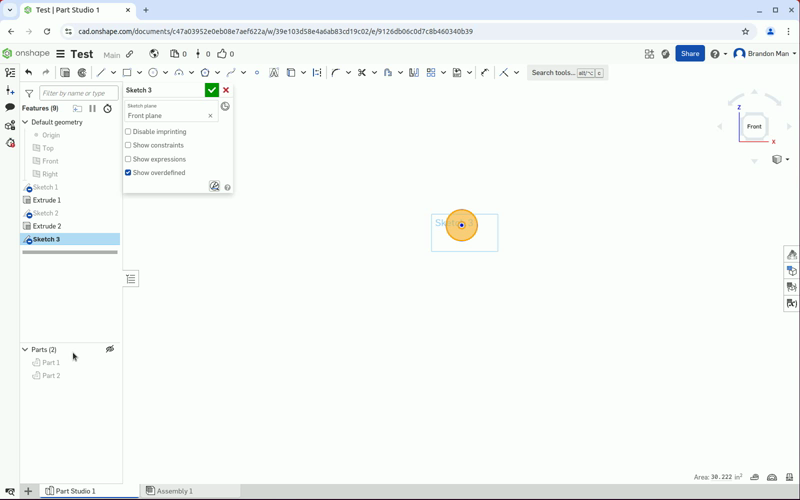
key(shift+e)
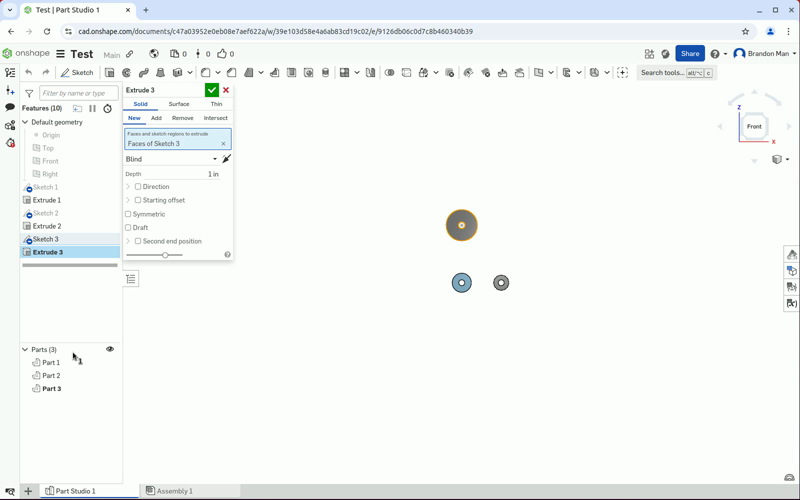
mouse_move(143, 106)
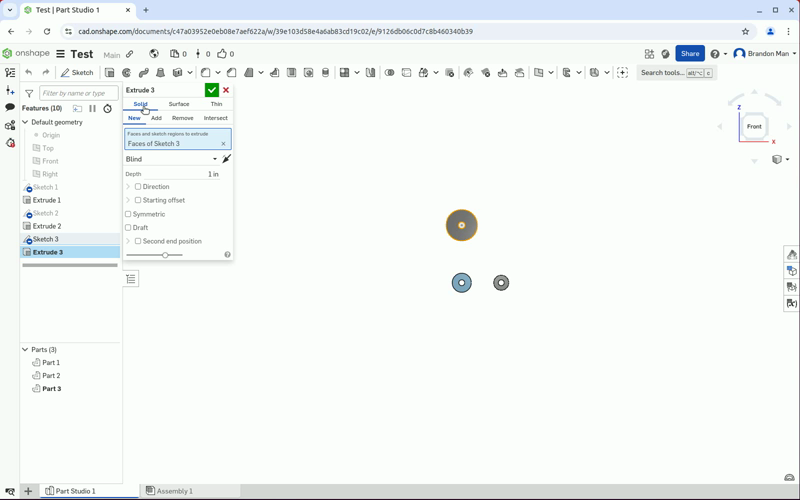
click(143, 106)
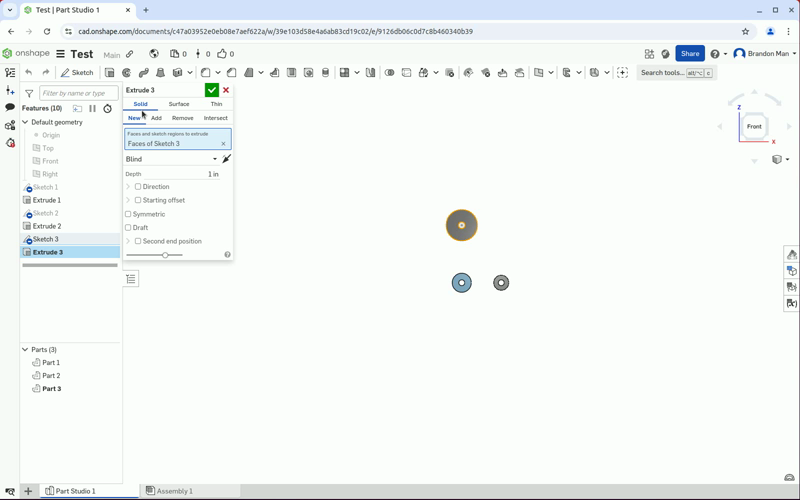
mouse_move(137, 120)
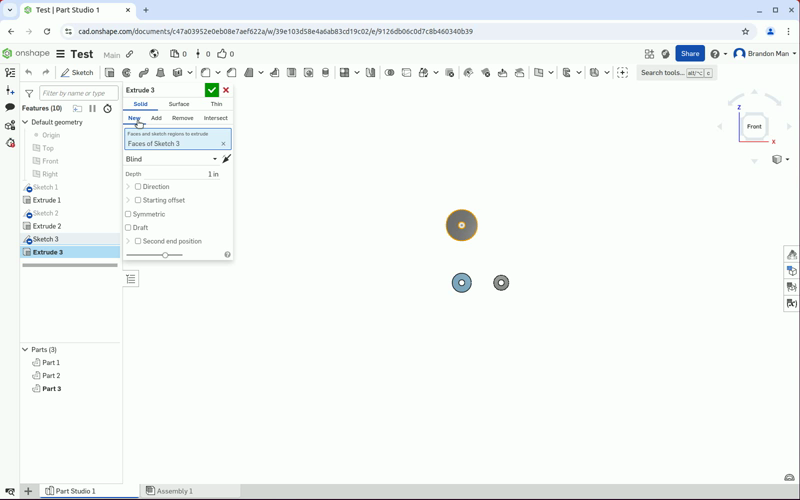
click(137, 120)
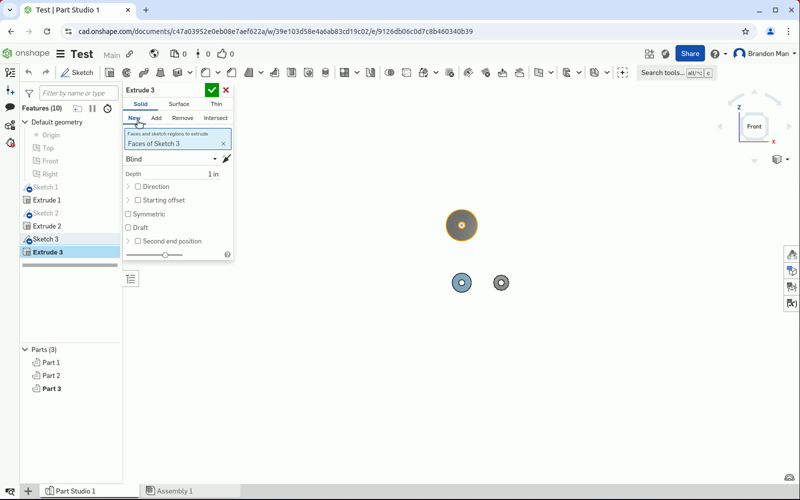
key(tab, 4)
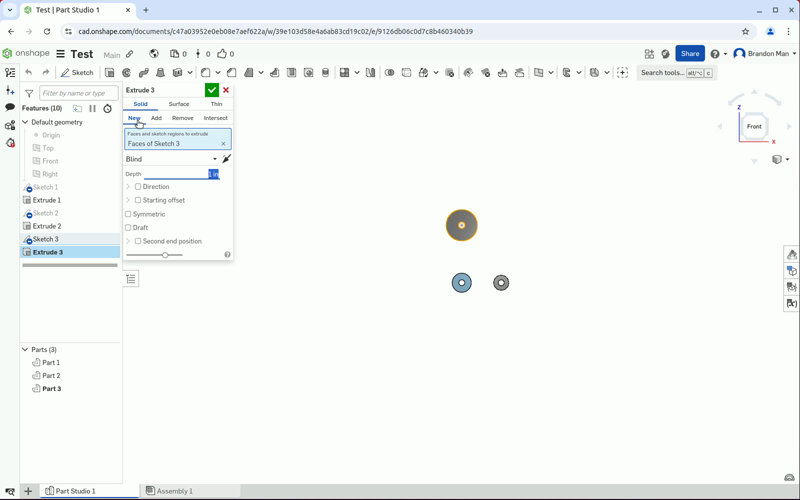
text(0.481)
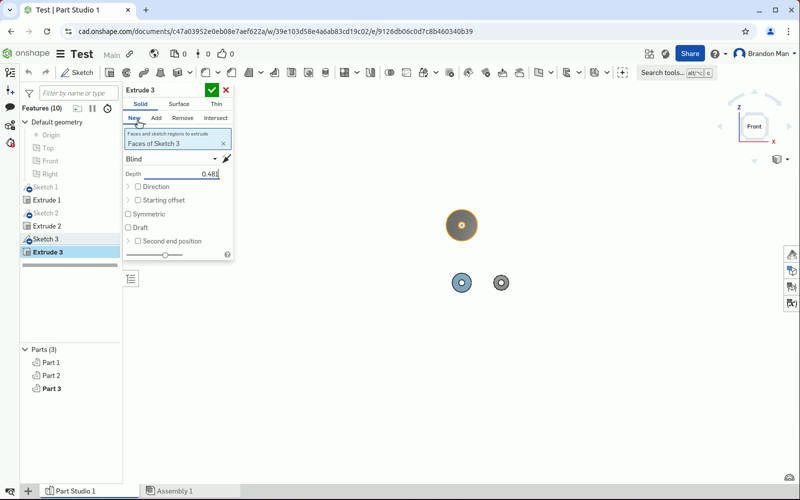
key(enter)
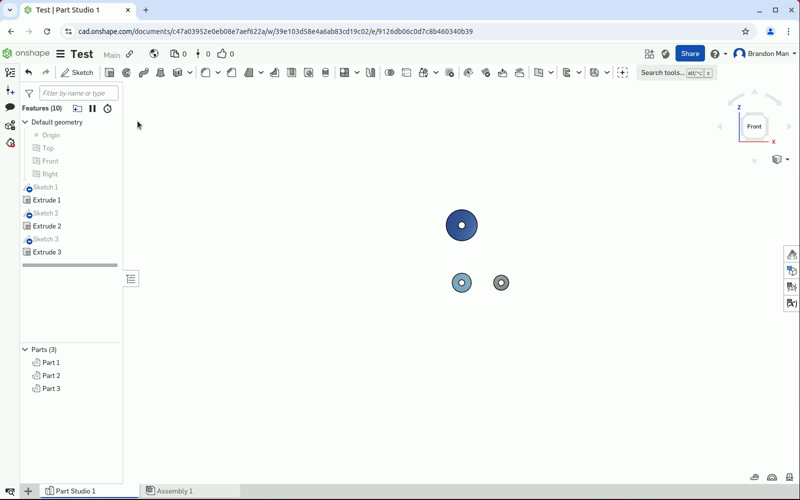
key(shift+h)
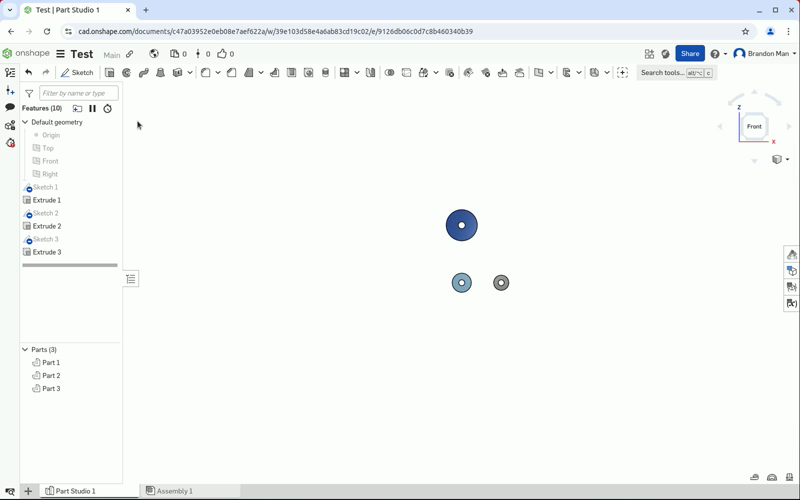
key(shift+h)
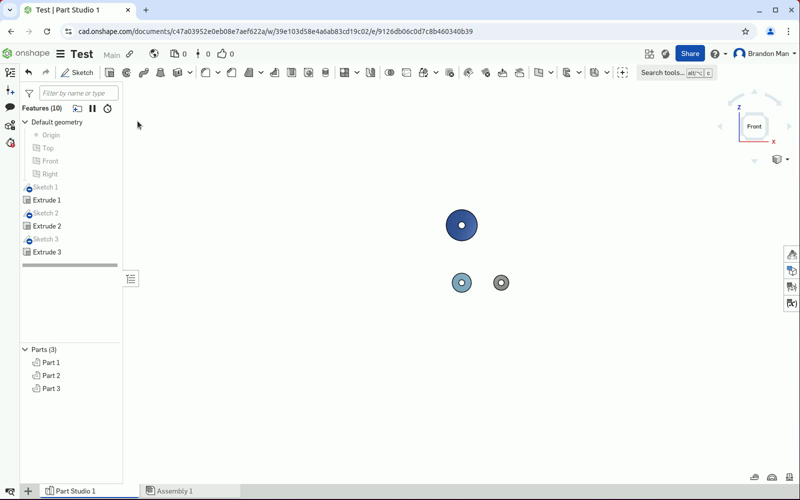
mouse_move(73, 189)
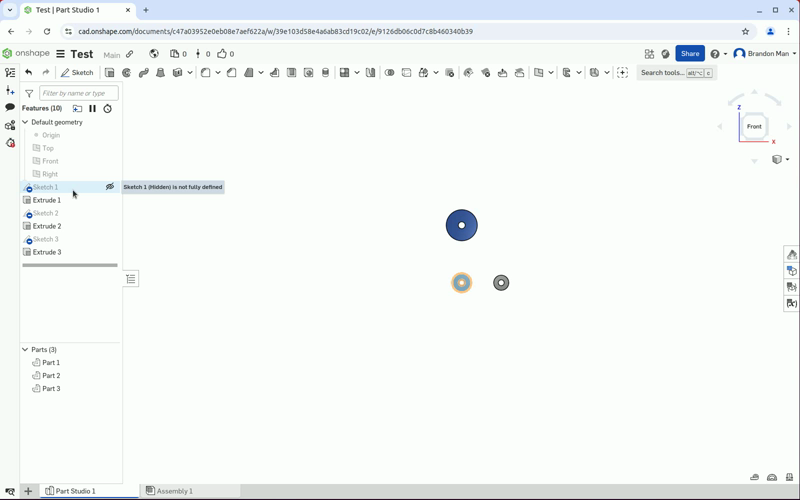
click(73, 189)
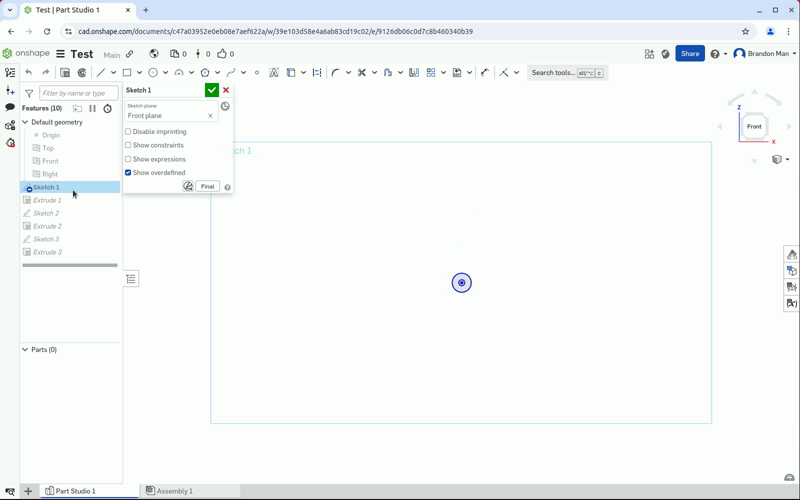
mouse_move(229, 92)
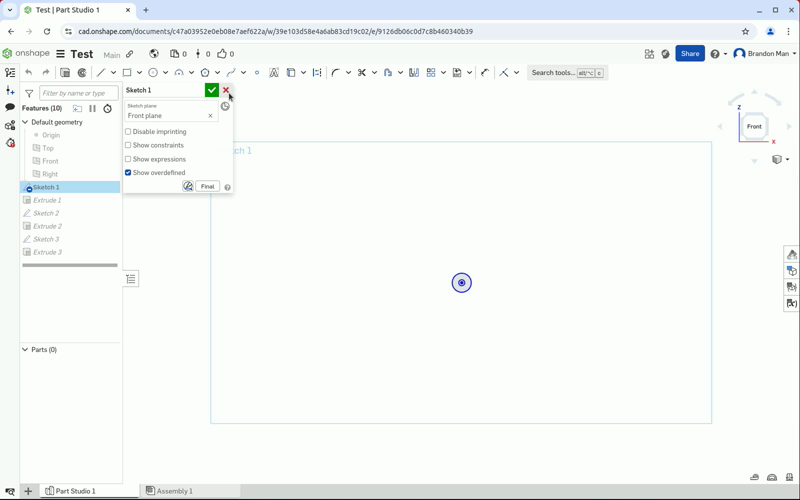
click(229, 92)
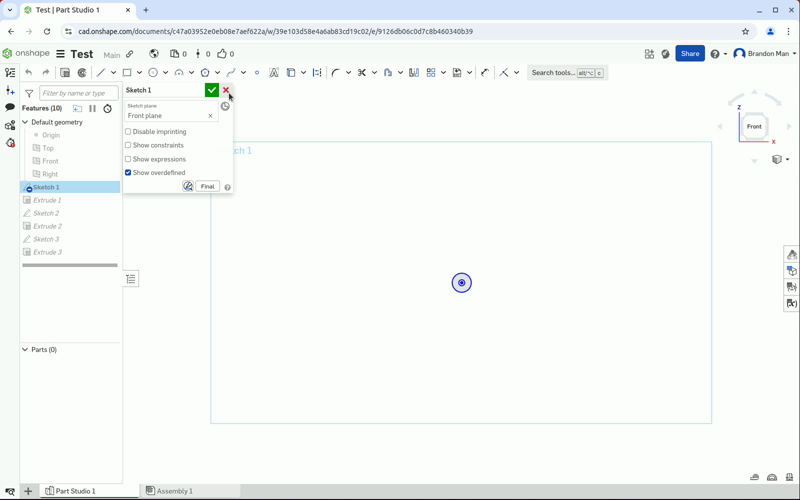
key(shift+s)
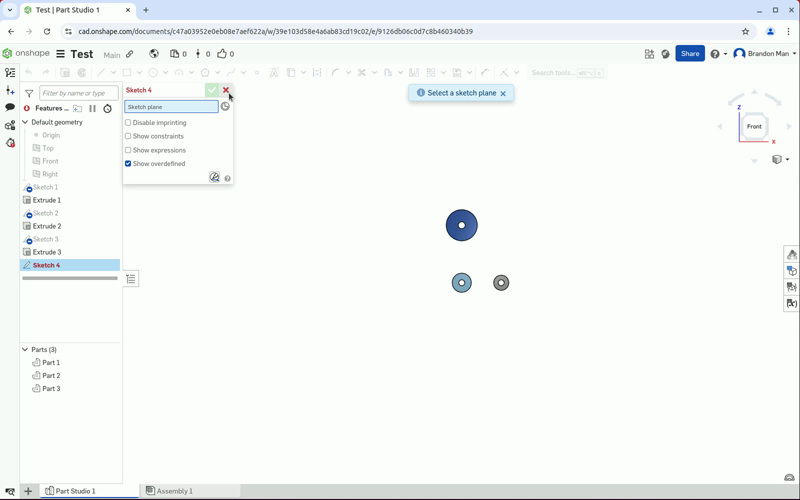
mouse_move(73, 163)
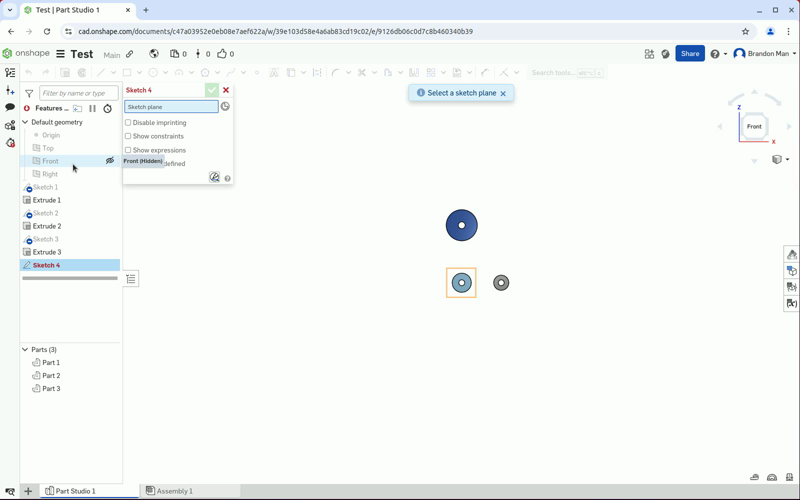
click(73, 163)
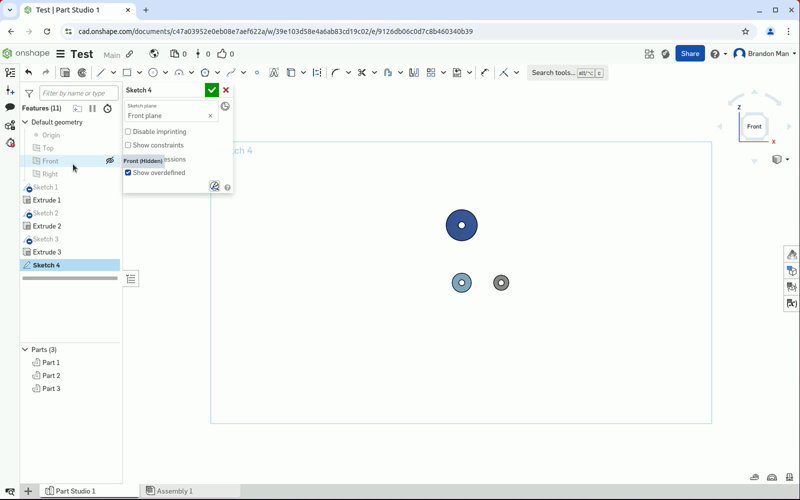
mouse_move(73, 352)
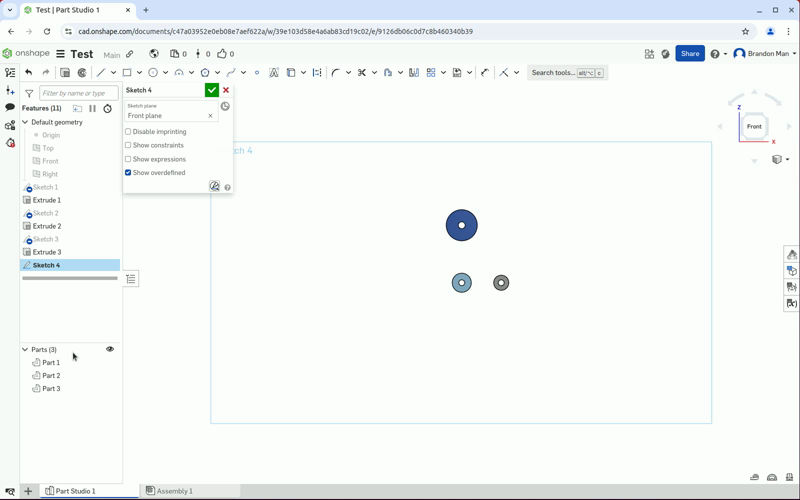
key(y)
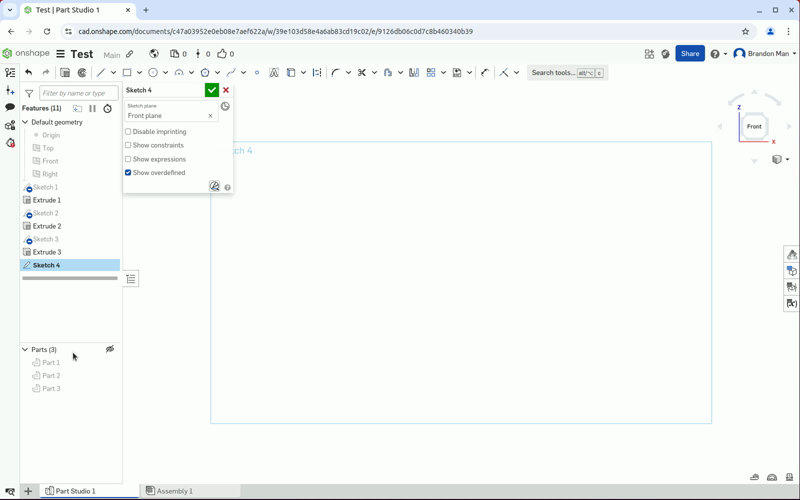
key(l)
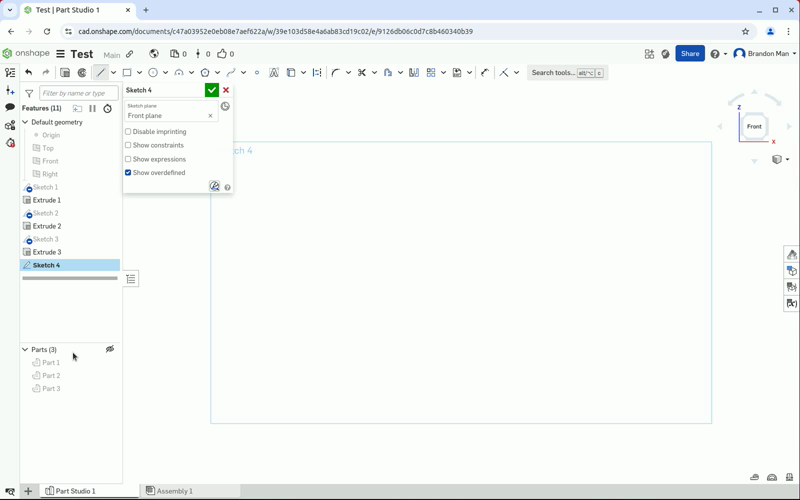
key_down(shift)
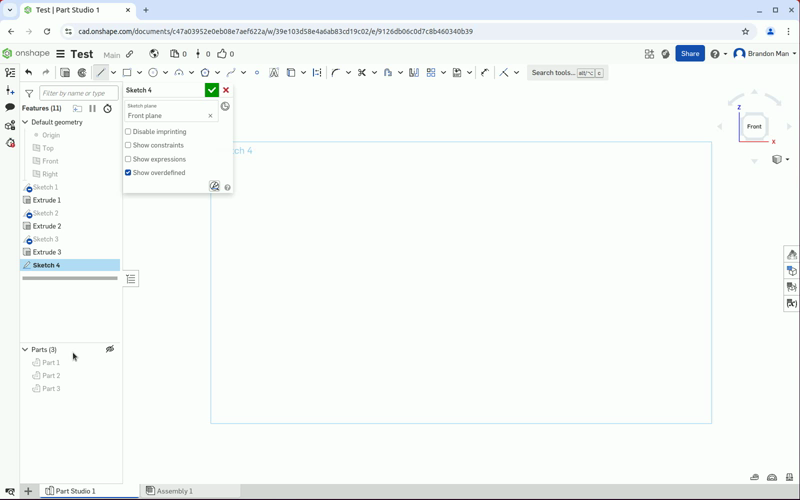
mouse_move(446, 226)
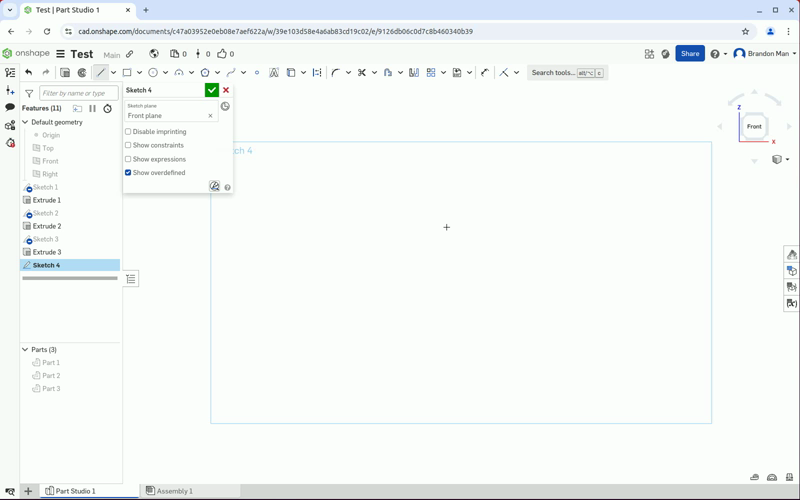
click(446, 226)
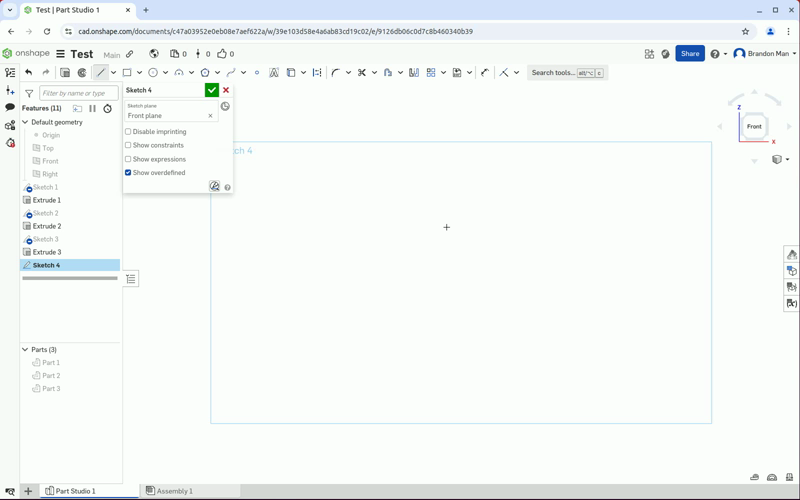
key_up(shift)
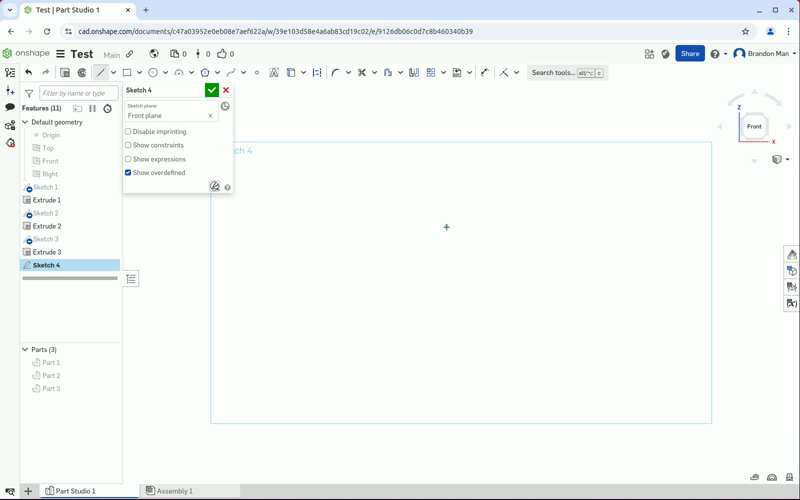
key_down(shift)
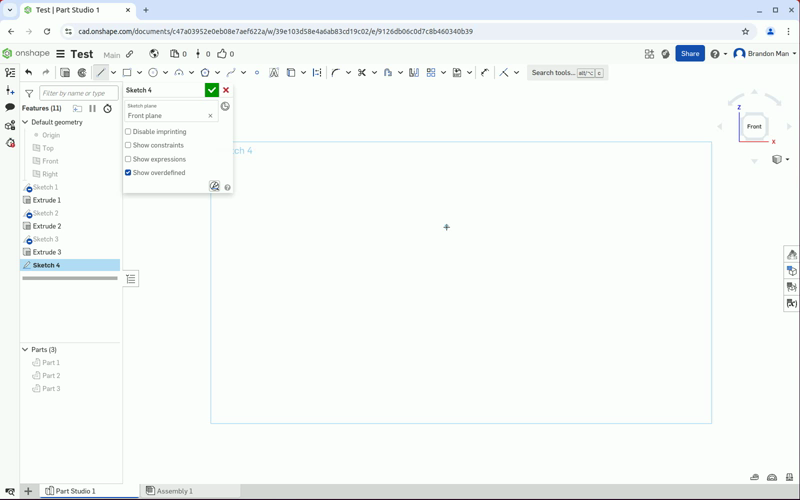
mouse_move(476, 226)
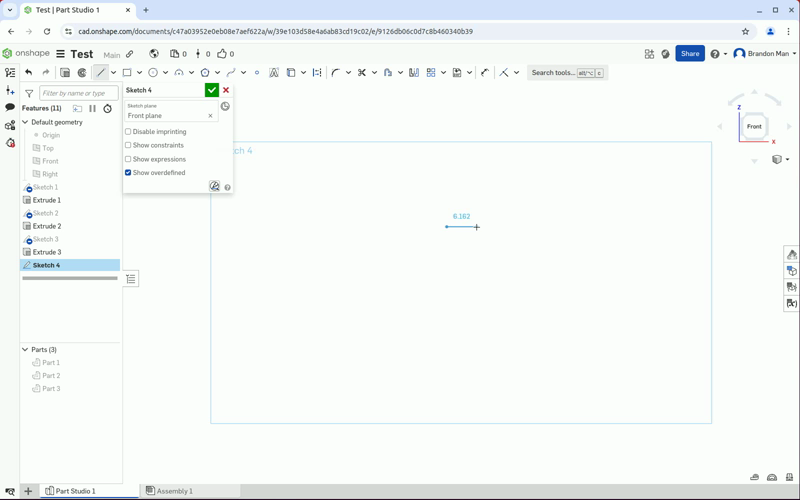
mouse_move(452, 284)
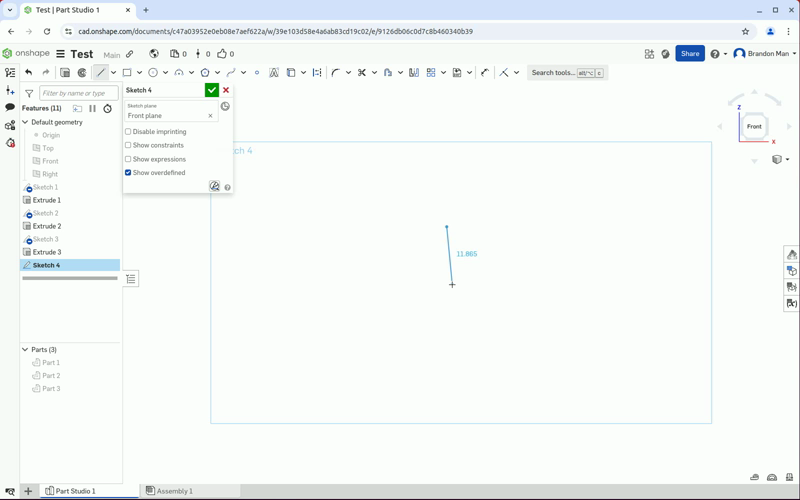
click(452, 284)
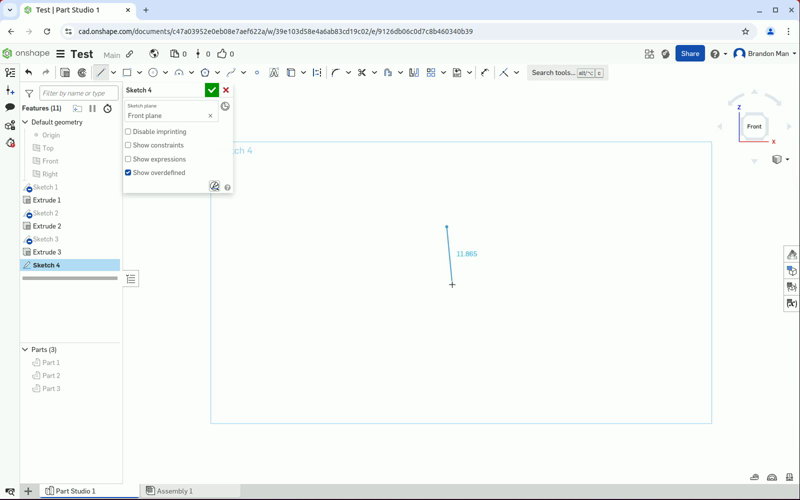
key_up(shift)
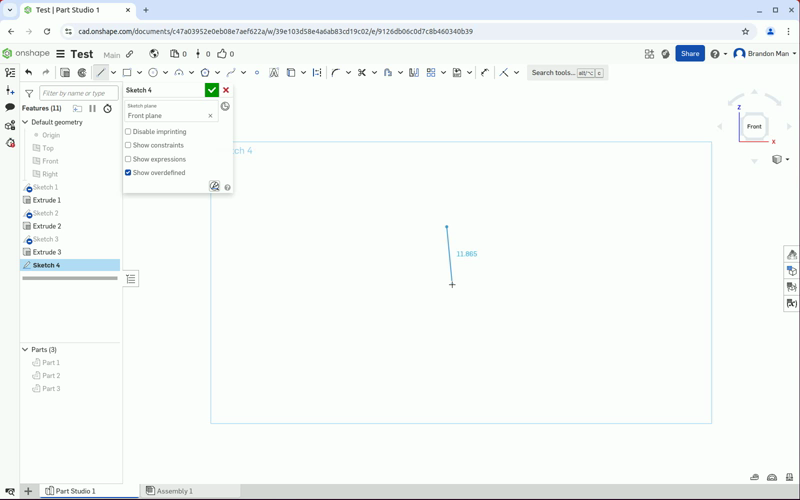
key(esc)
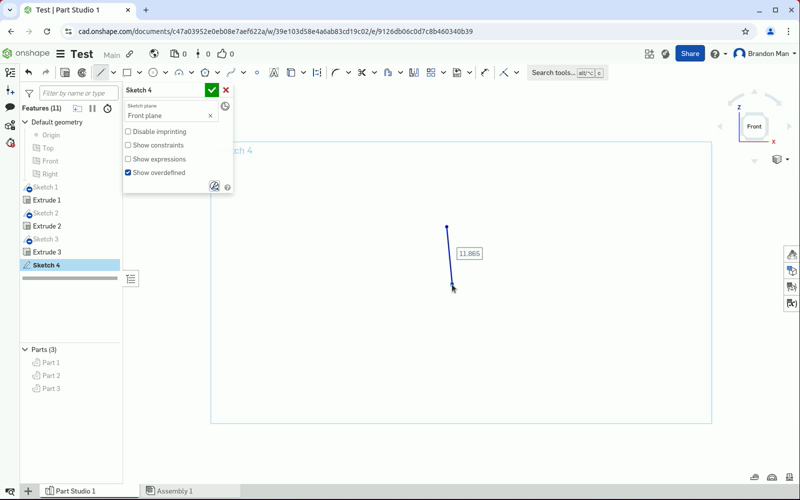
key(a)
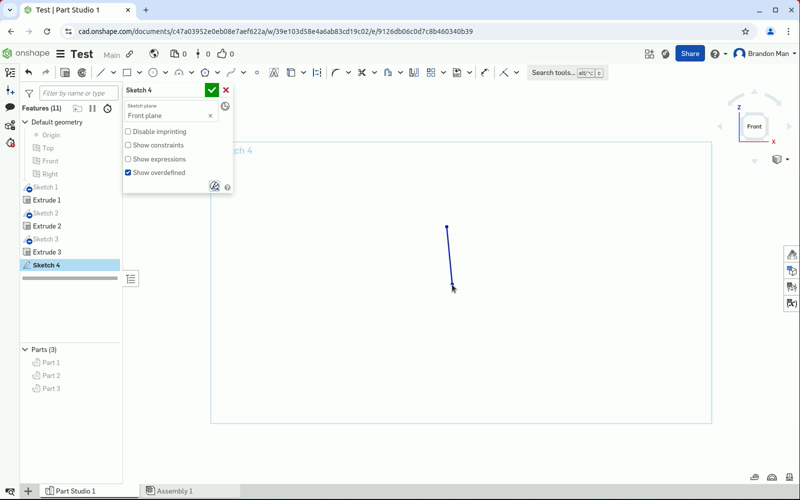
mouse_move(452, 284)
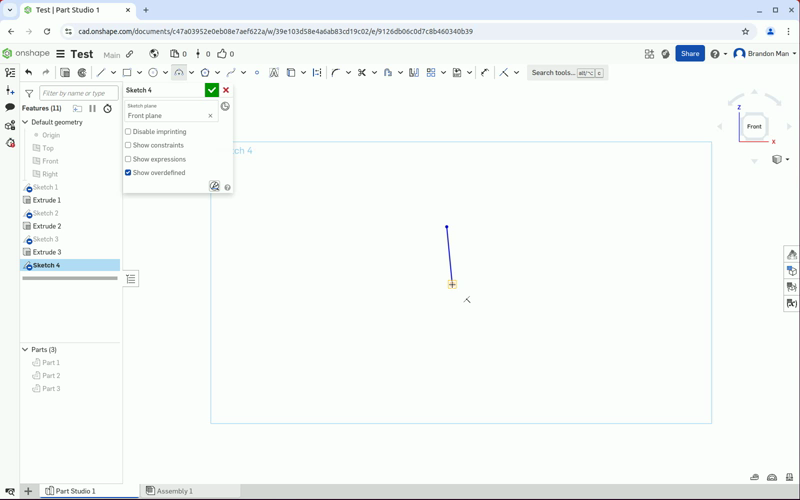
click(452, 284)
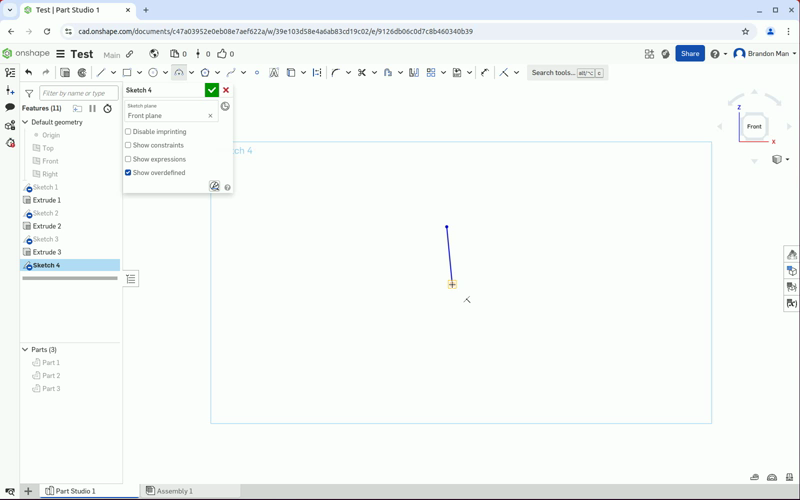
key_down(shift)
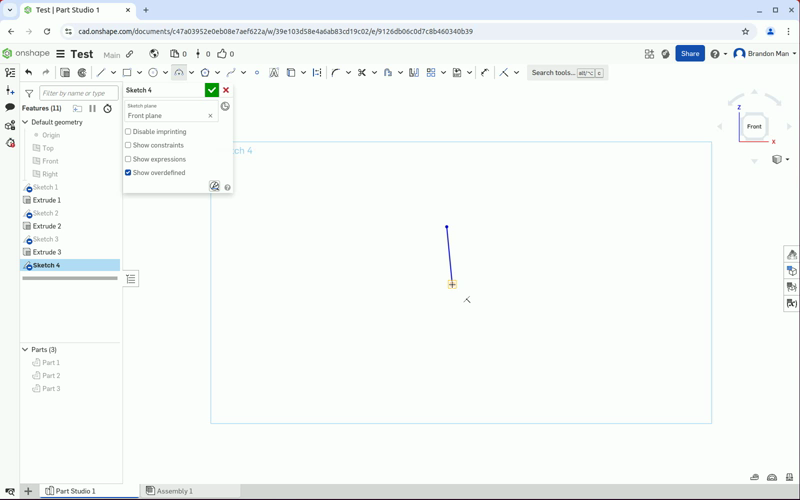
mouse_move(461, 291)
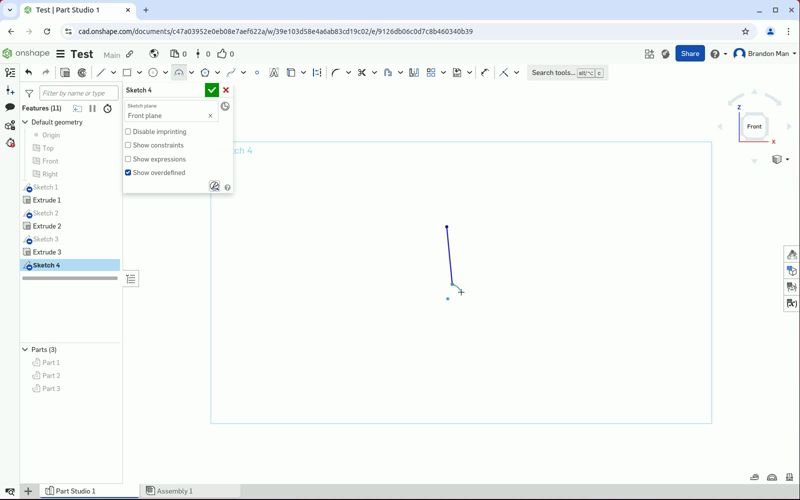
click(461, 291)
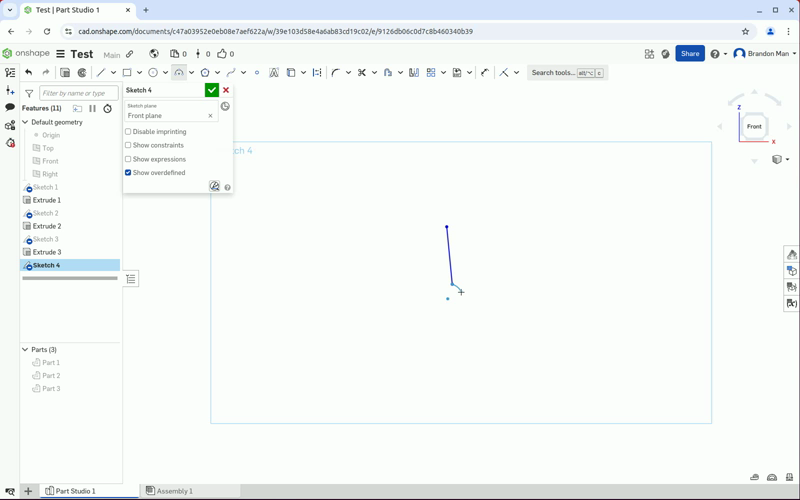
mouse_move(466, 276)
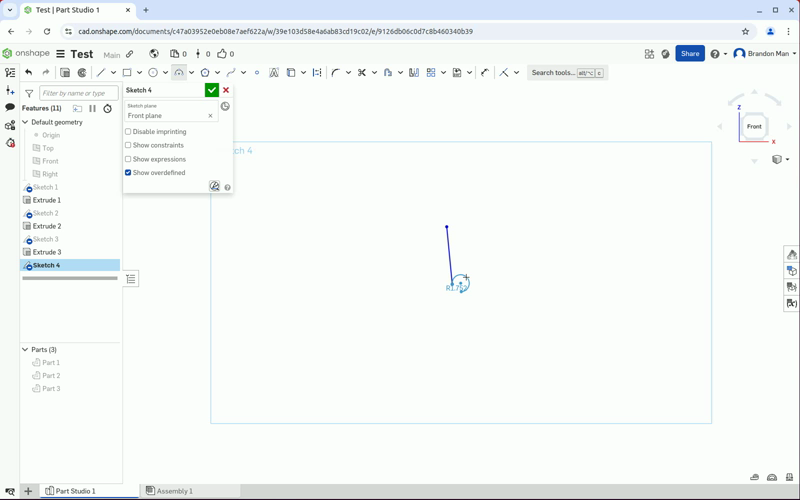
click(466, 276)
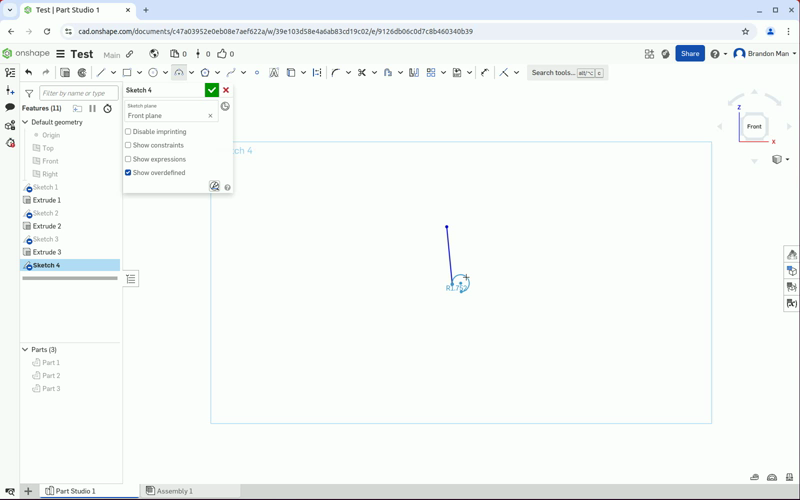
key_up(shift)
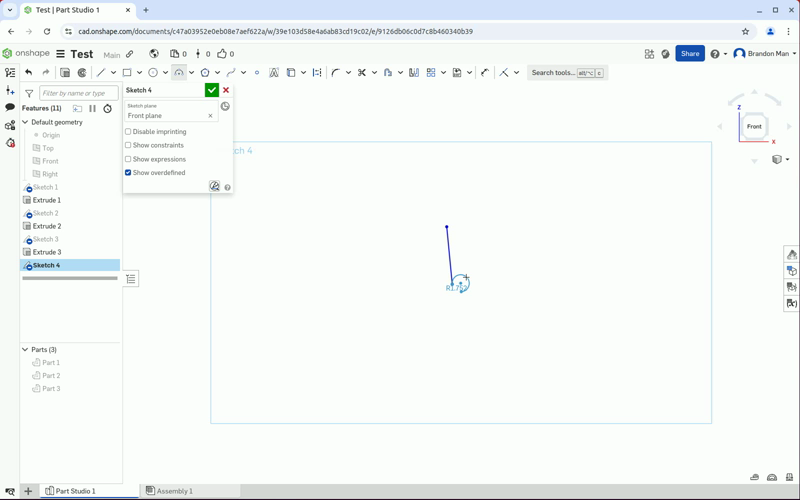
key(esc)
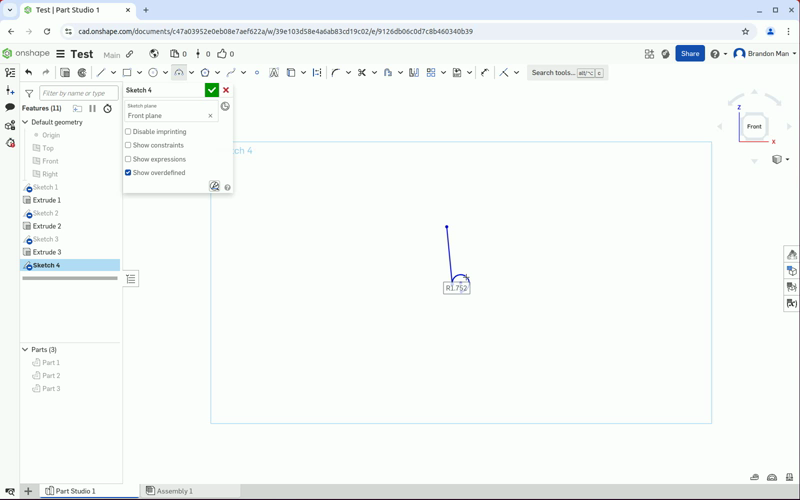
key(l)
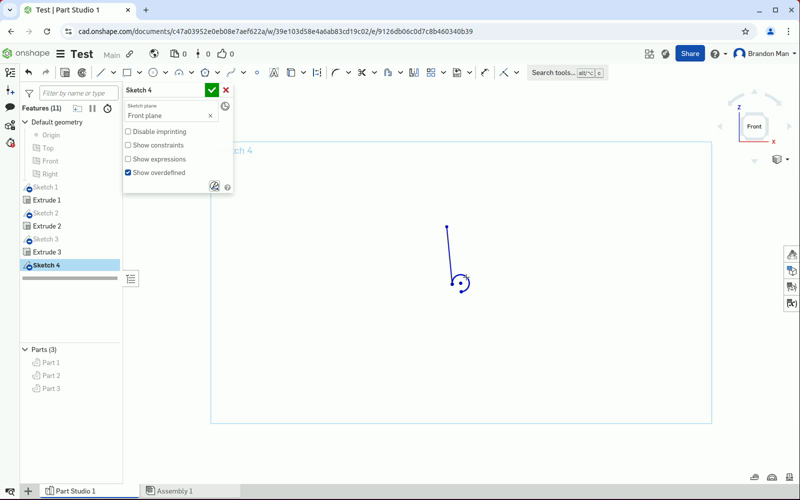
mouse_move(461, 291)
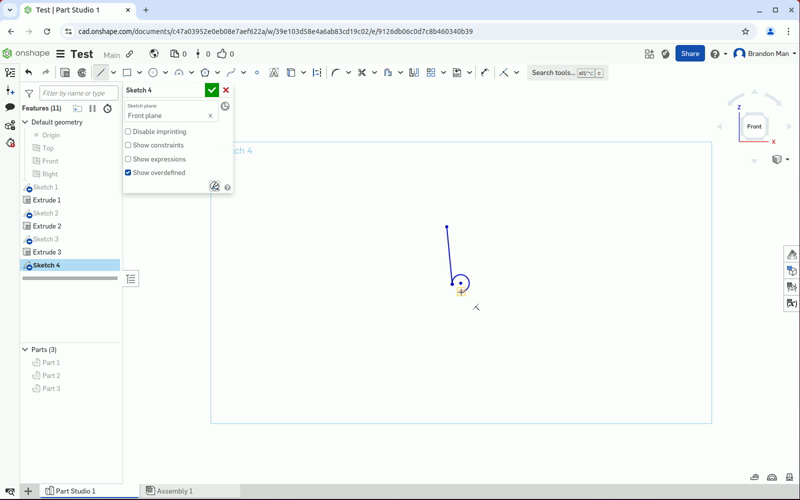
click(461, 291)
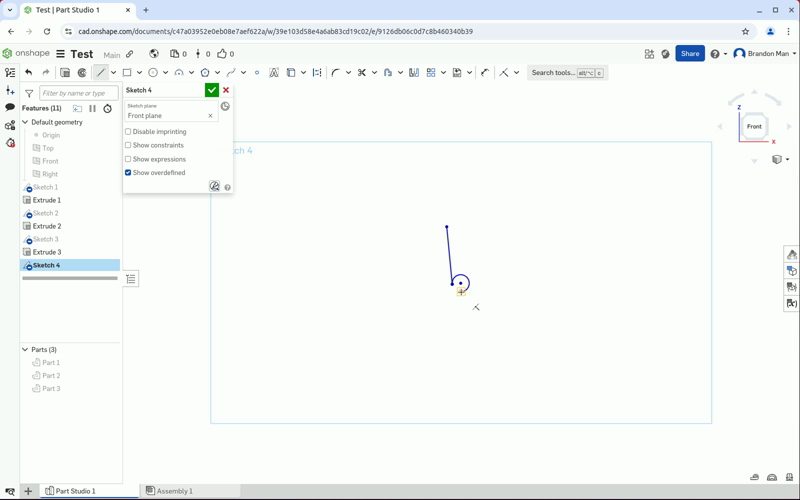
key_down(shift)
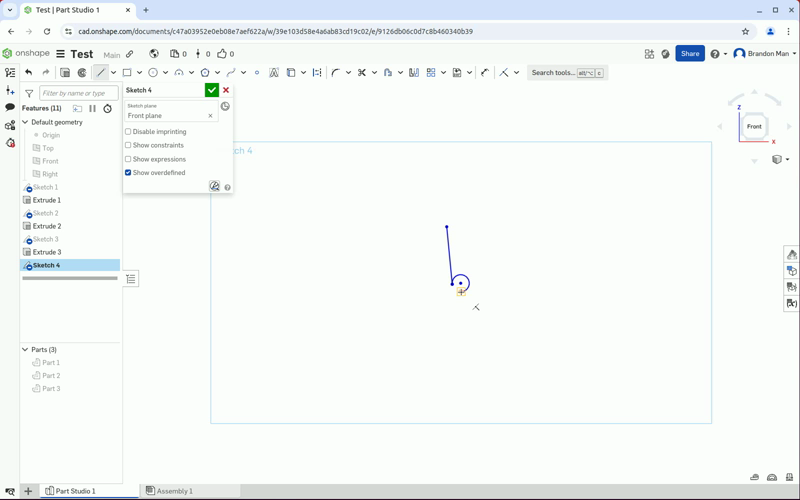
mouse_move(491, 291)
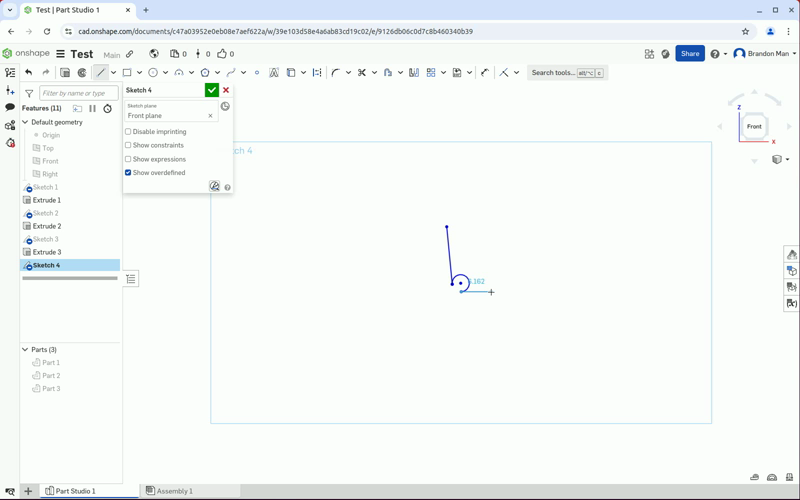
mouse_move(502, 290)
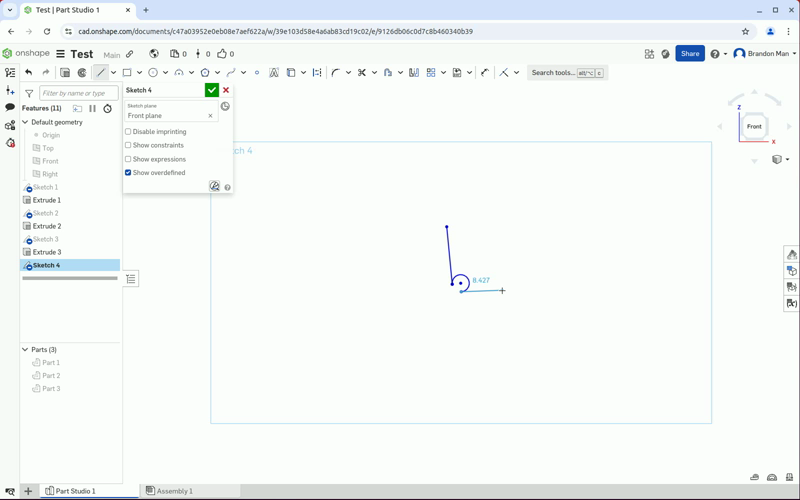
click(502, 290)
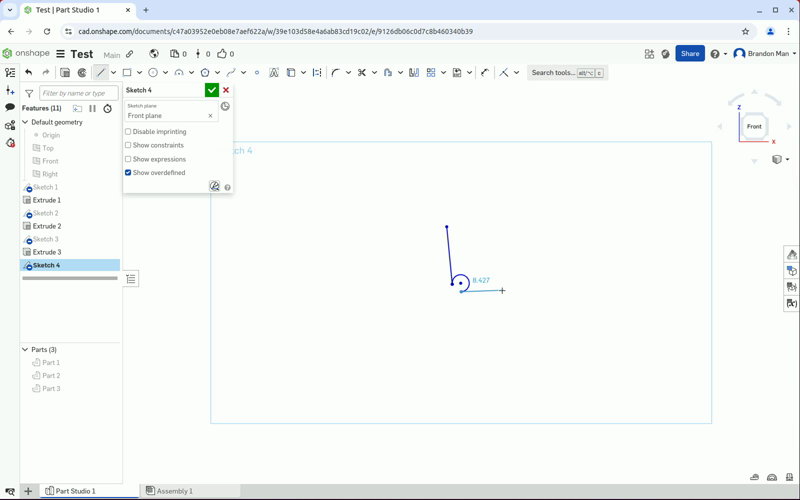
key_up(shift)
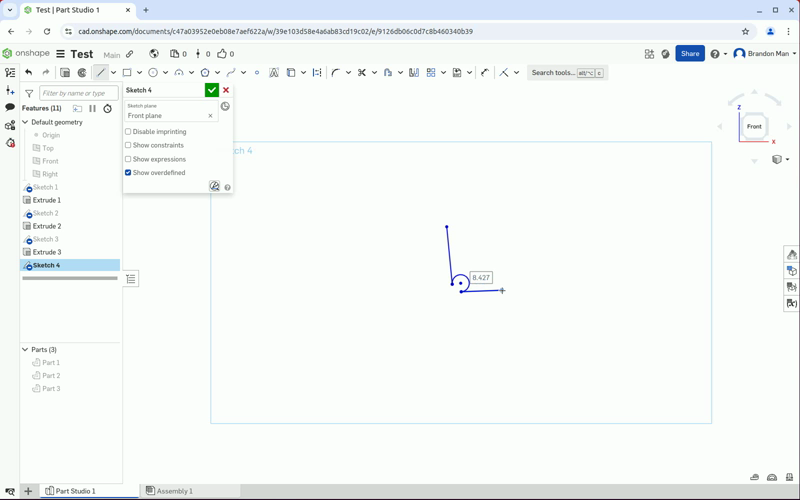
key(esc)
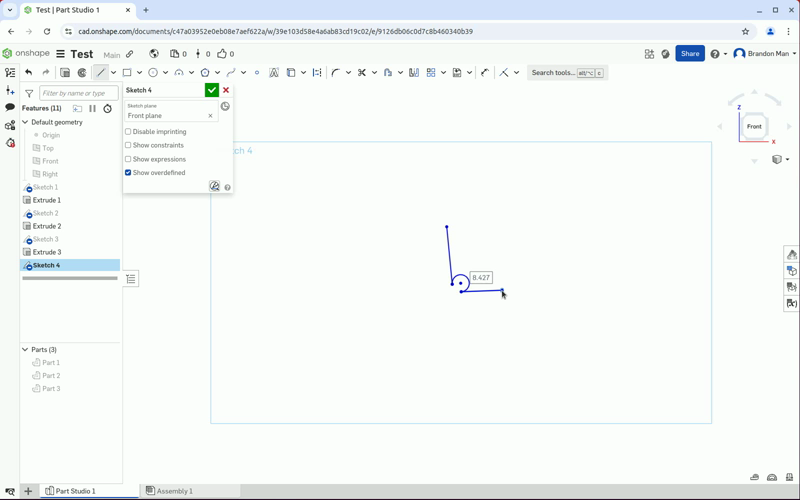
key(a)
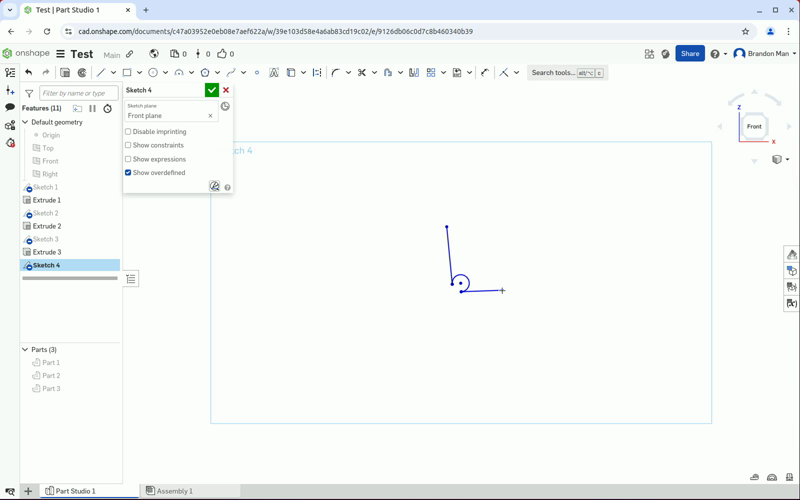
mouse_move(502, 290)
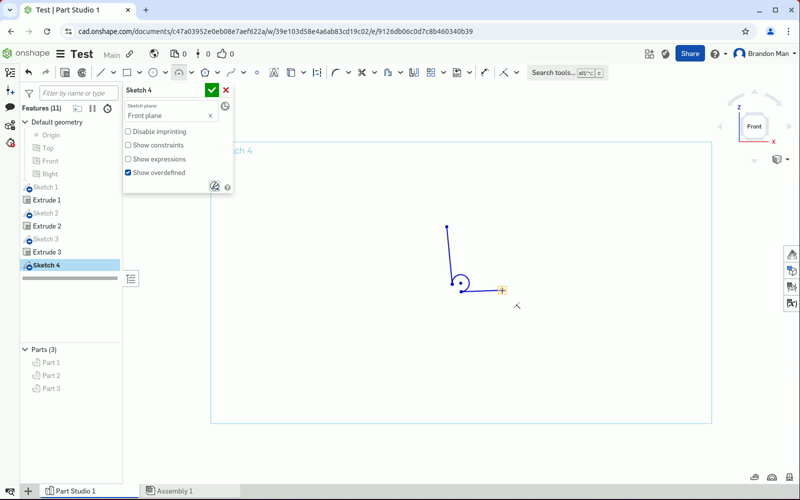
click(502, 290)
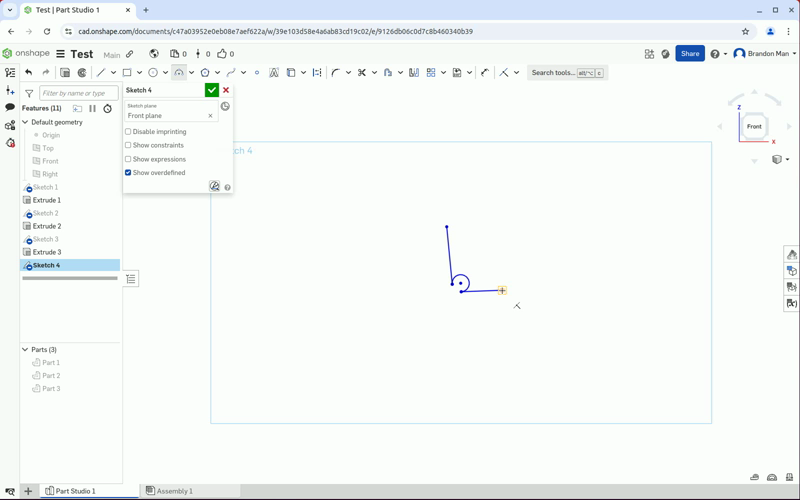
key_down(shift)
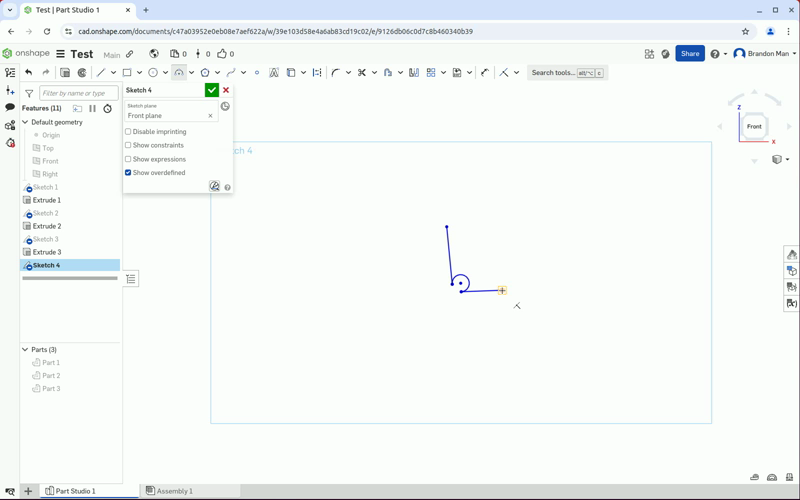
mouse_move(501, 276)
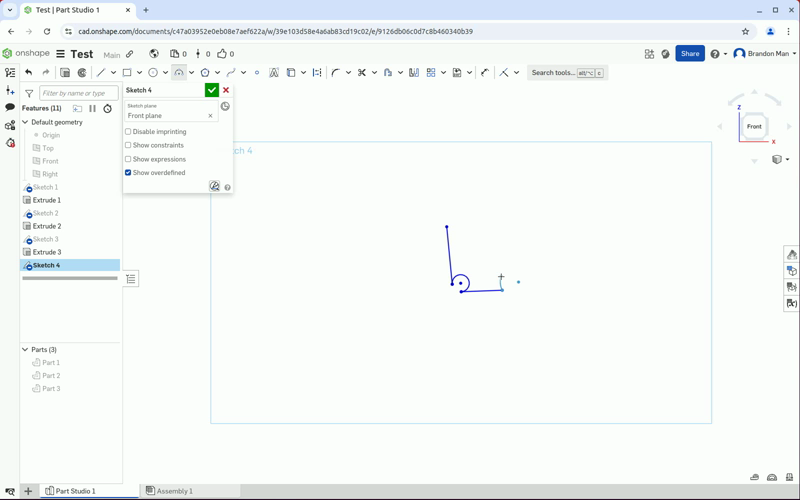
click(501, 276)
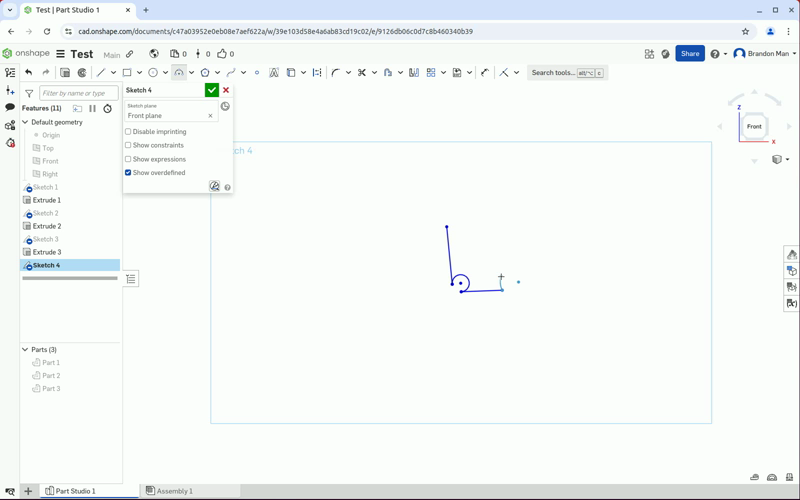
mouse_move(494, 283)
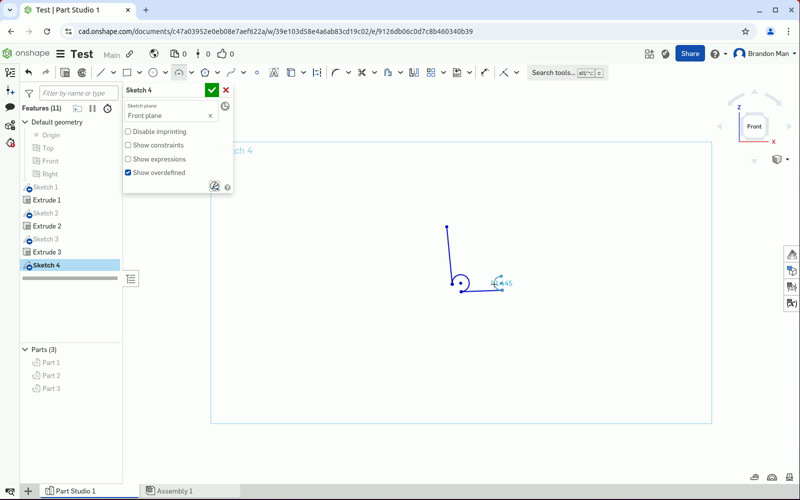
click(494, 283)
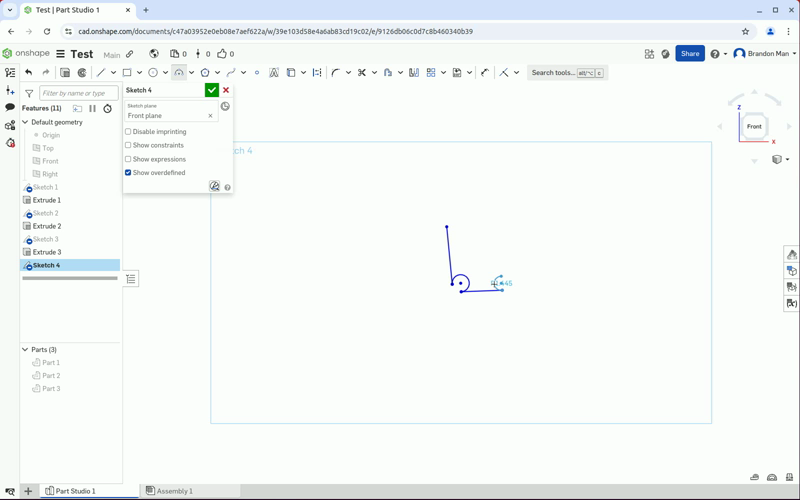
key_up(shift)
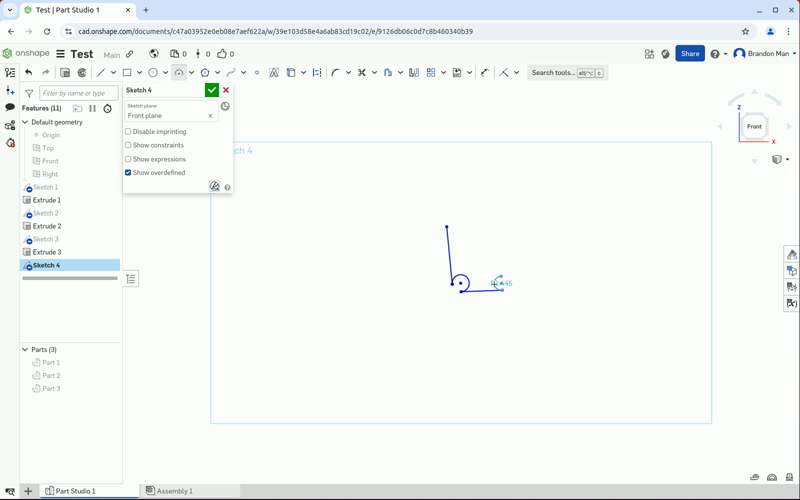
key(esc)
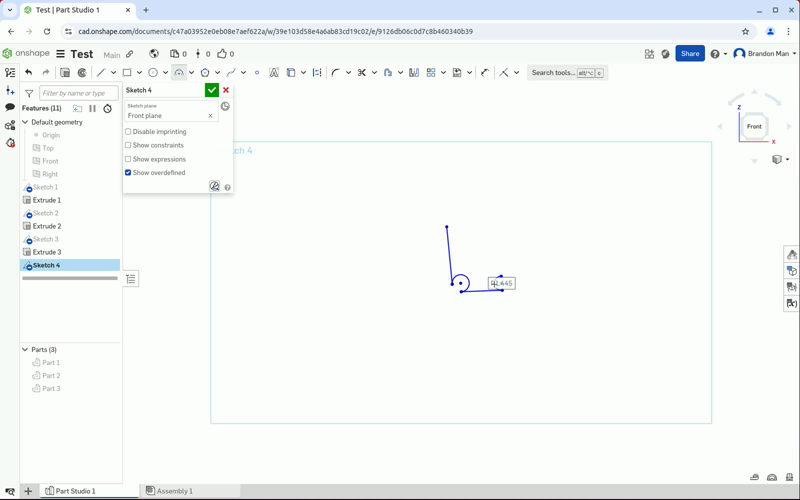
key(l)
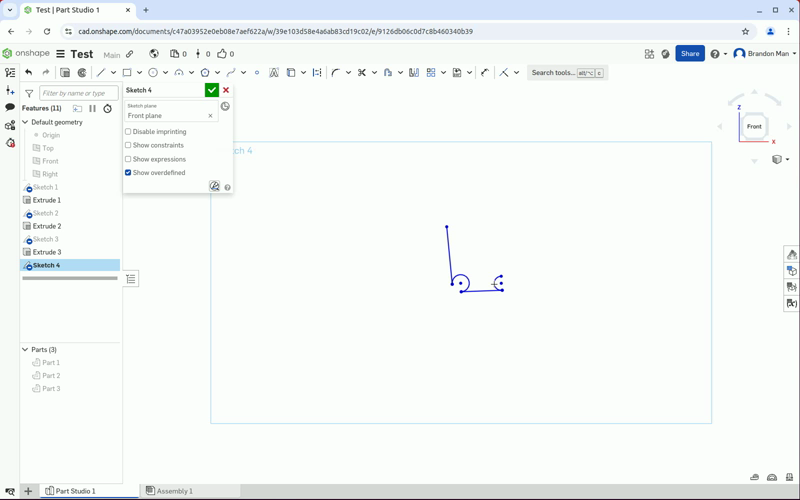
mouse_move(501, 276)
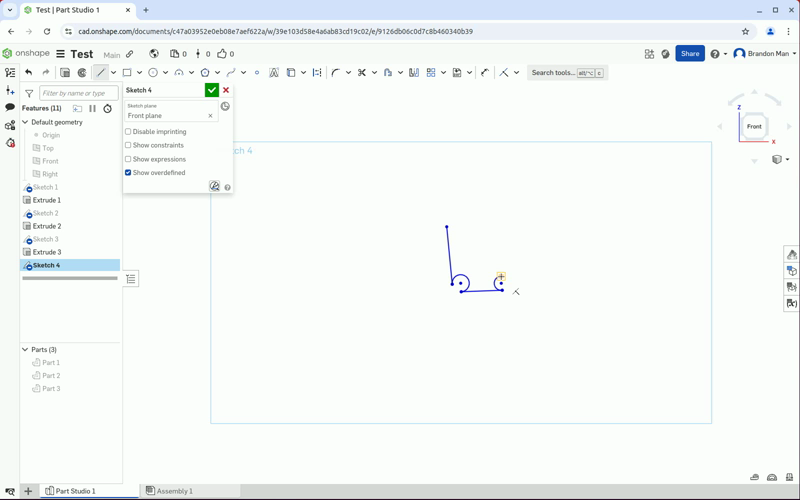
click(501, 276)
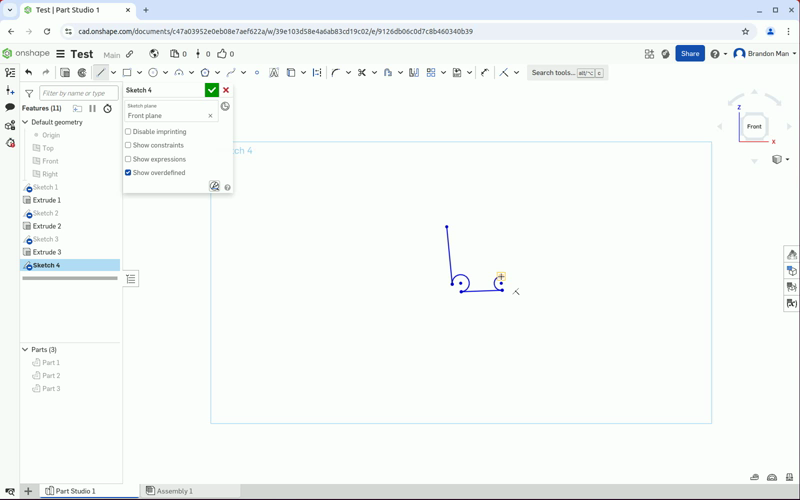
key_down(shift)
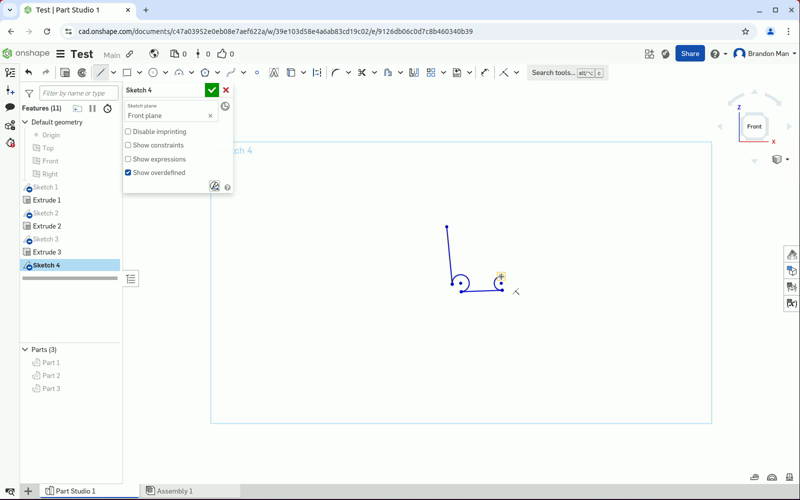
mouse_move(531, 276)
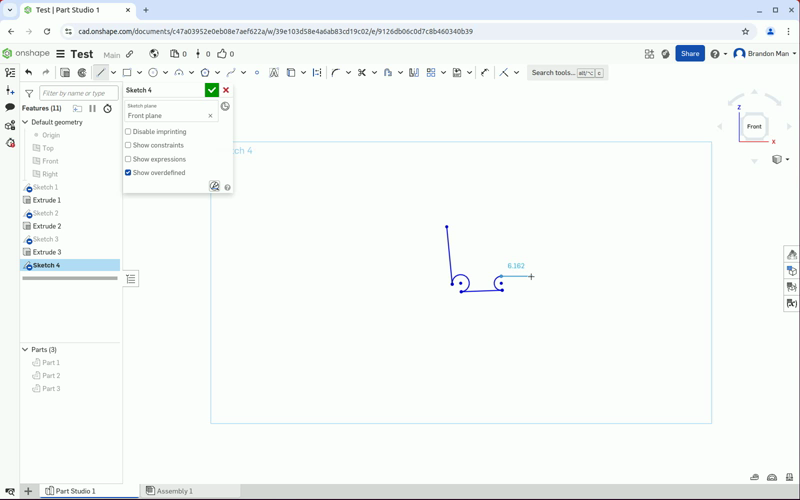
mouse_move(478, 275)
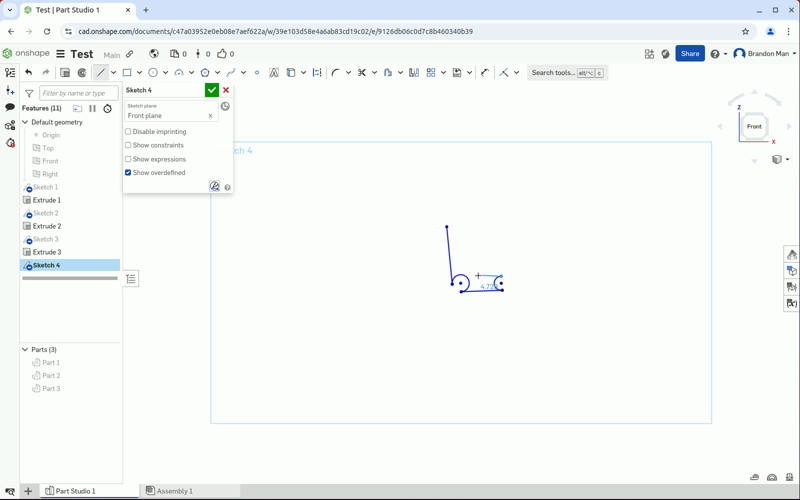
click(478, 275)
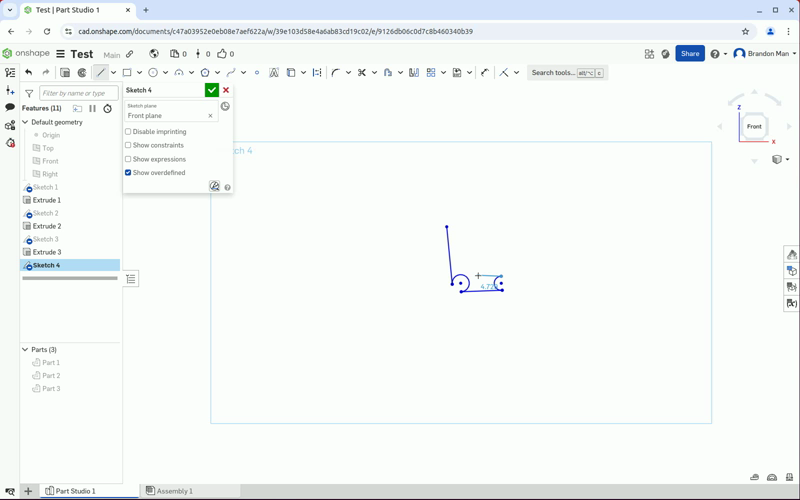
key_up(shift)
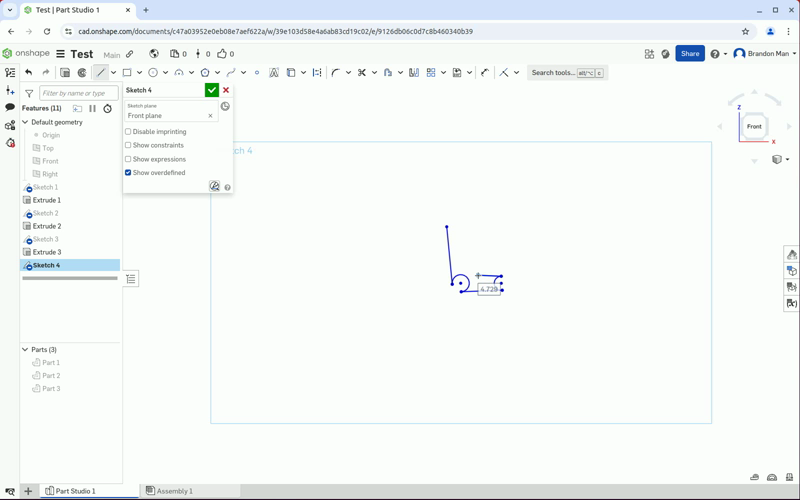
key(esc)
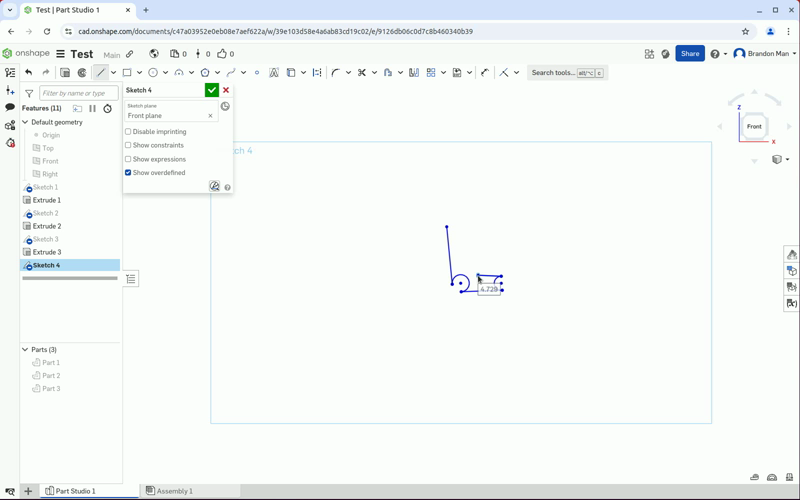
key(a)
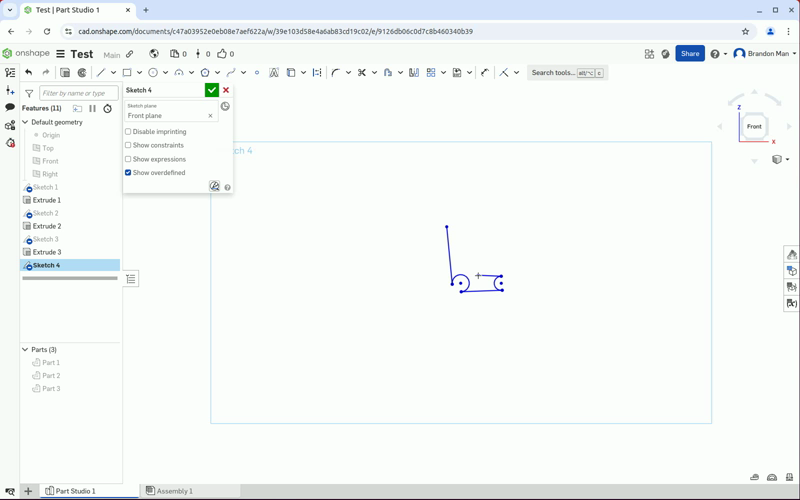
mouse_move(478, 275)
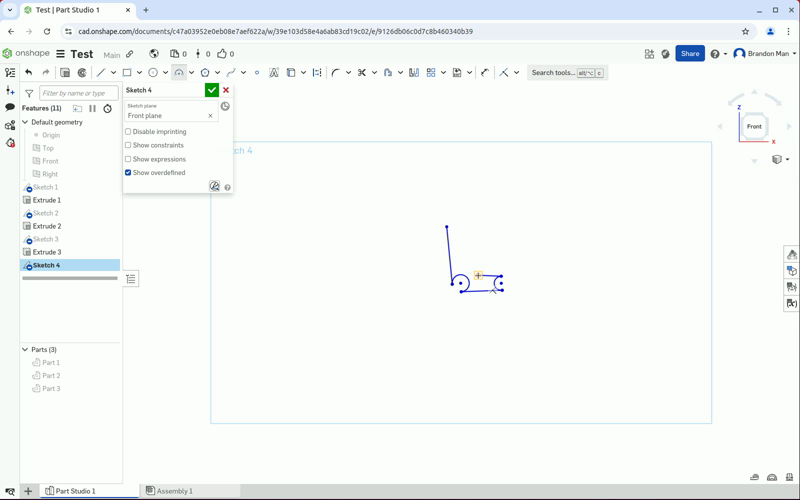
click(478, 275)
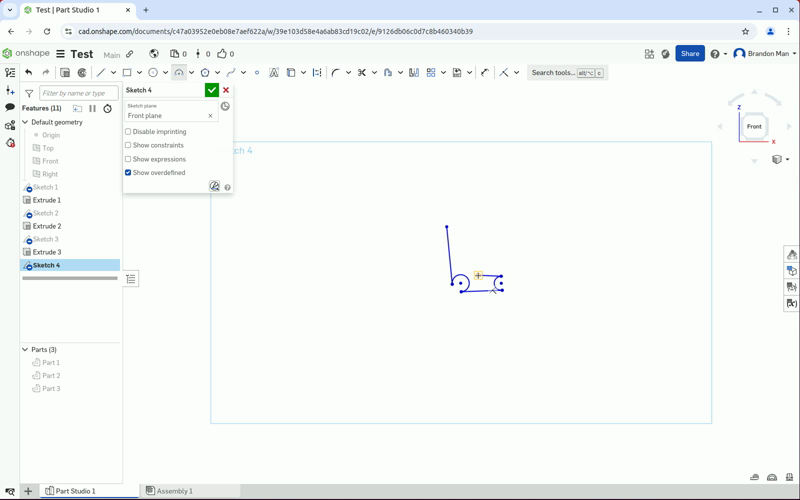
key_down(shift)
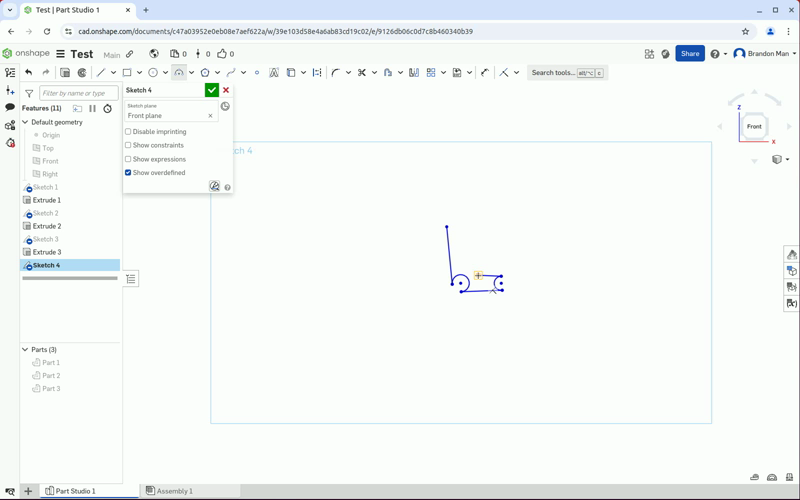
mouse_move(471, 267)
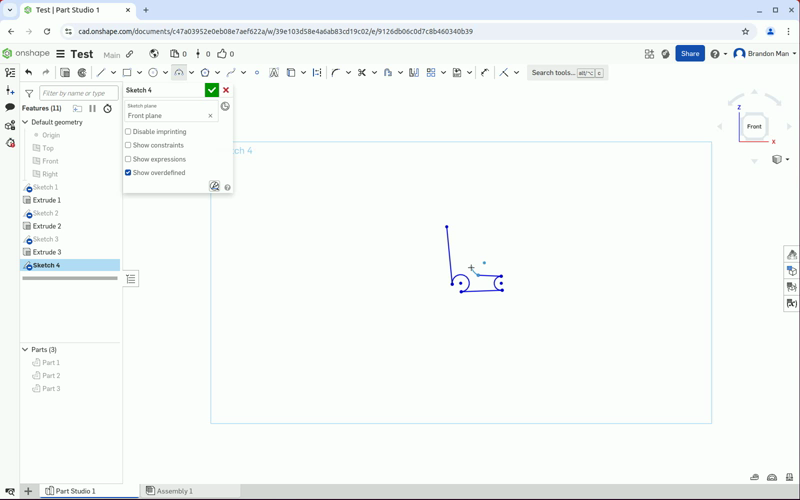
click(471, 267)
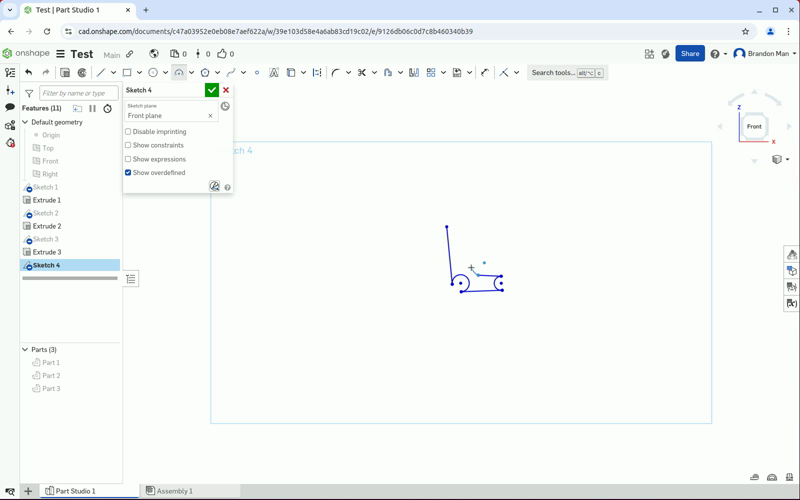
mouse_move(472, 272)
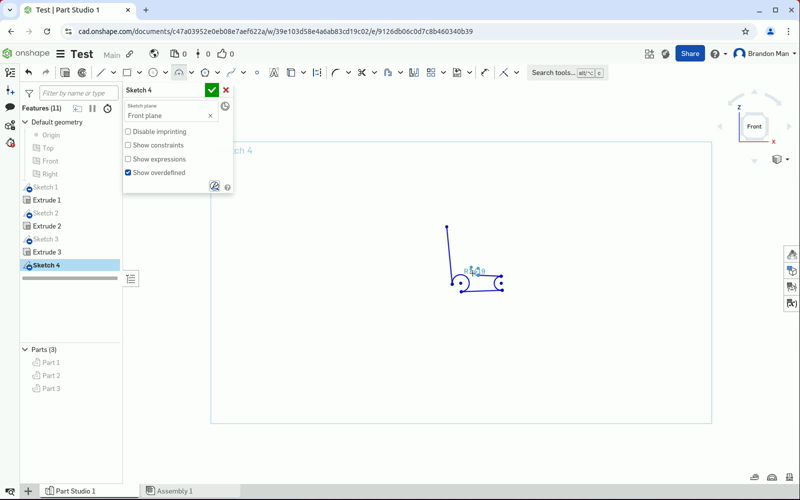
click(472, 272)
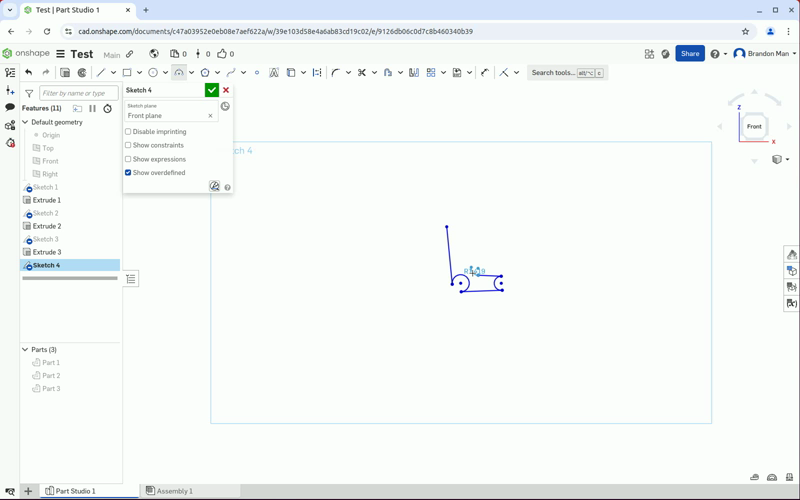
key_up(shift)
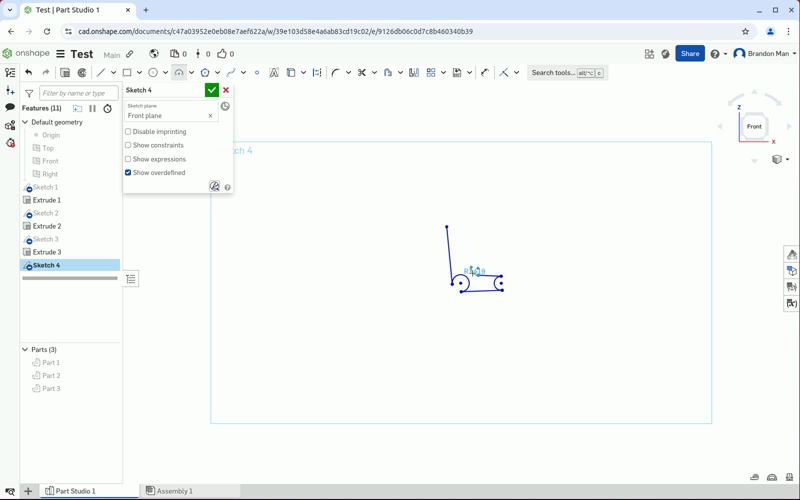
key(esc)
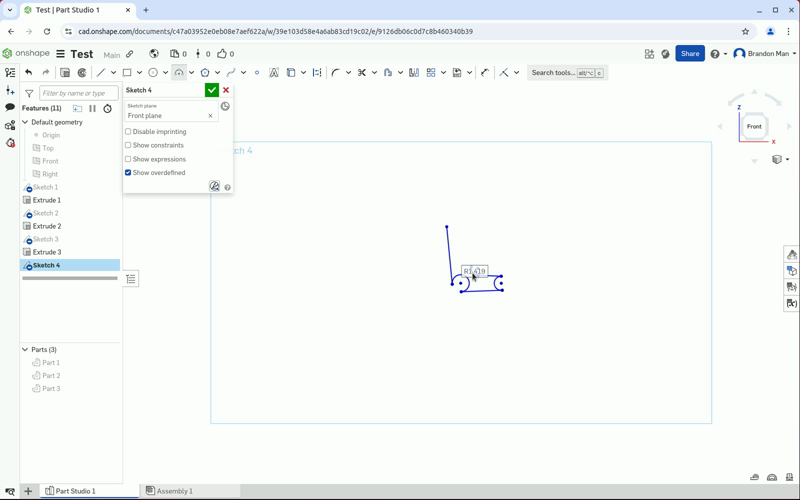
key(l)
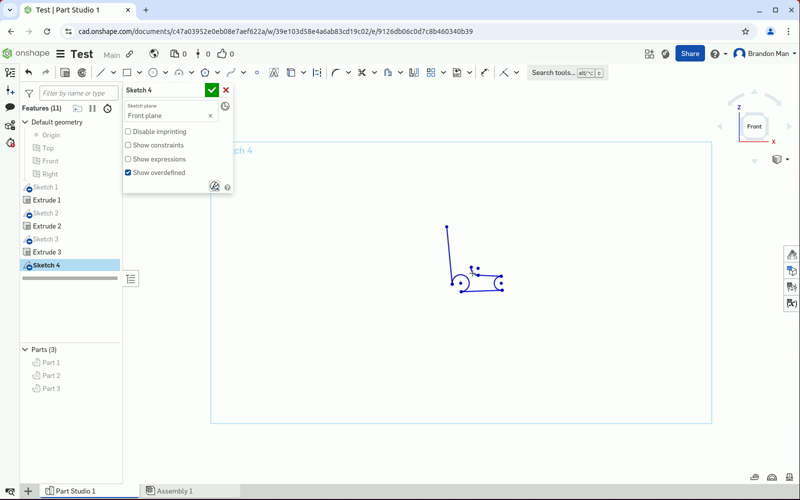
mouse_move(471, 267)
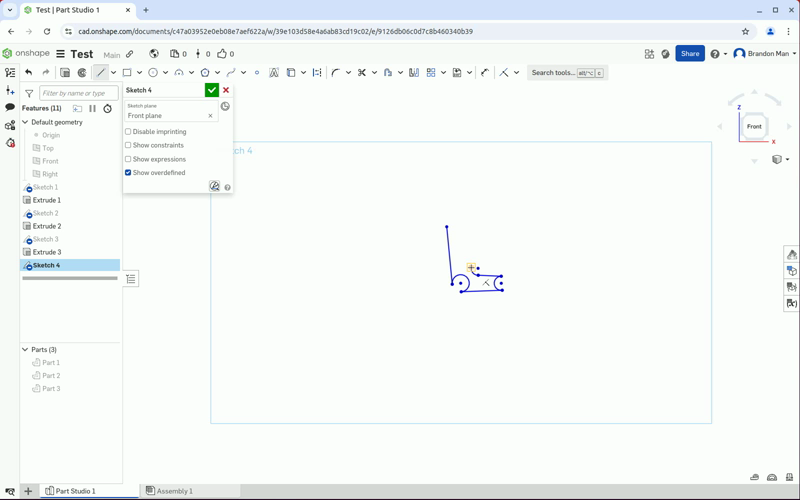
click(471, 267)
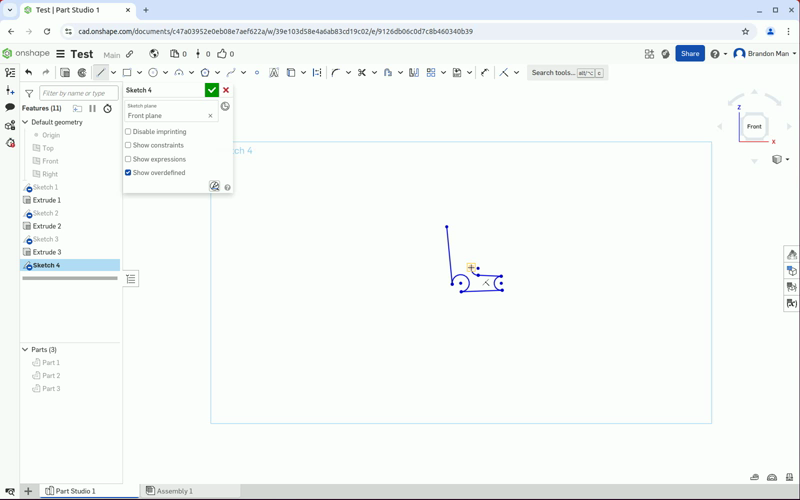
key_down(shift)
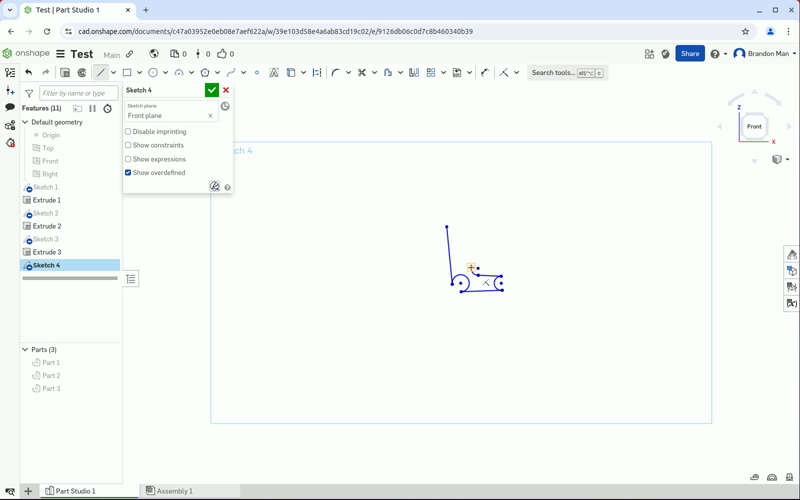
mouse_move(501, 267)
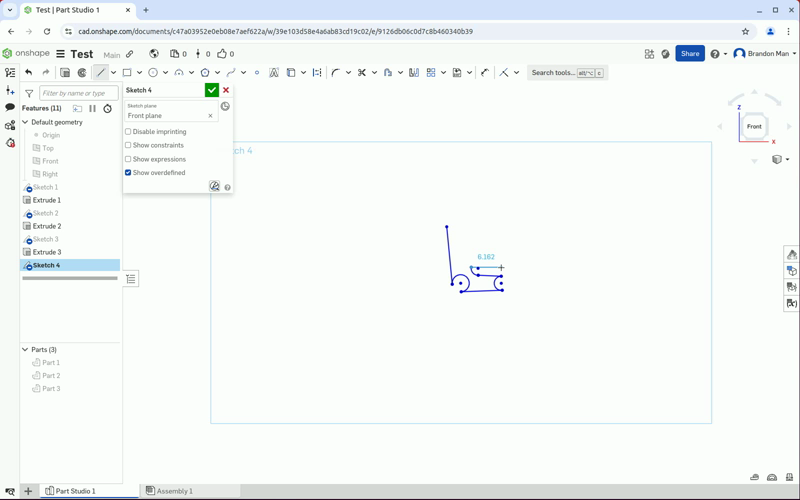
mouse_move(475, 226)
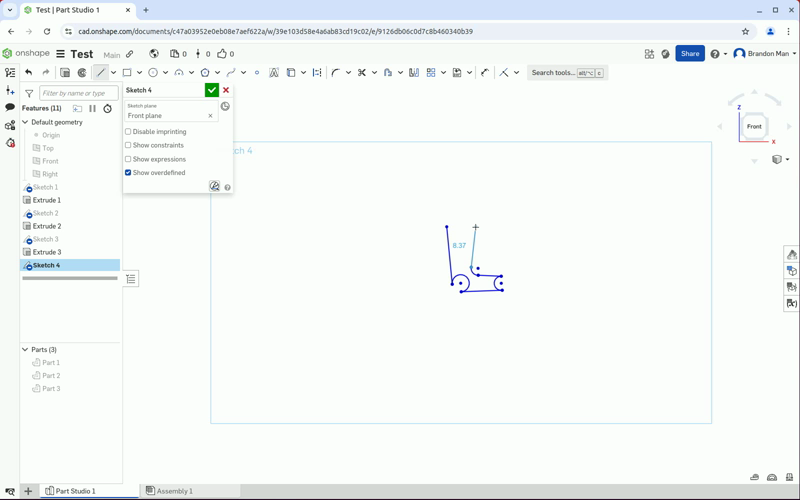
click(475, 226)
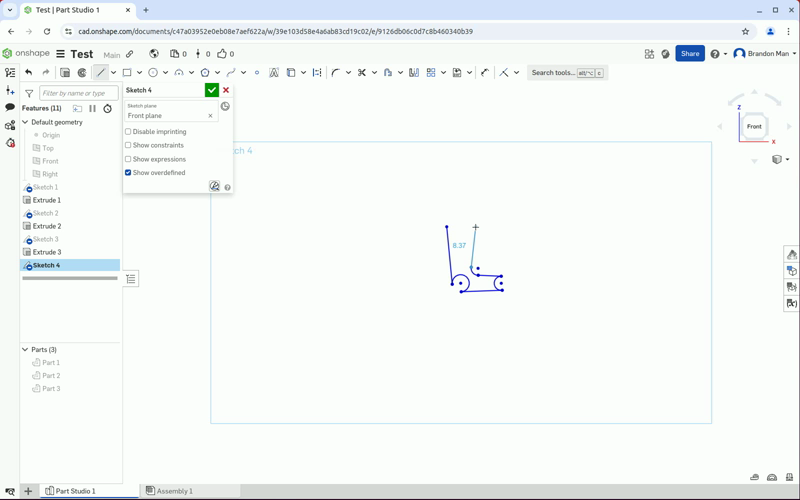
key_up(shift)
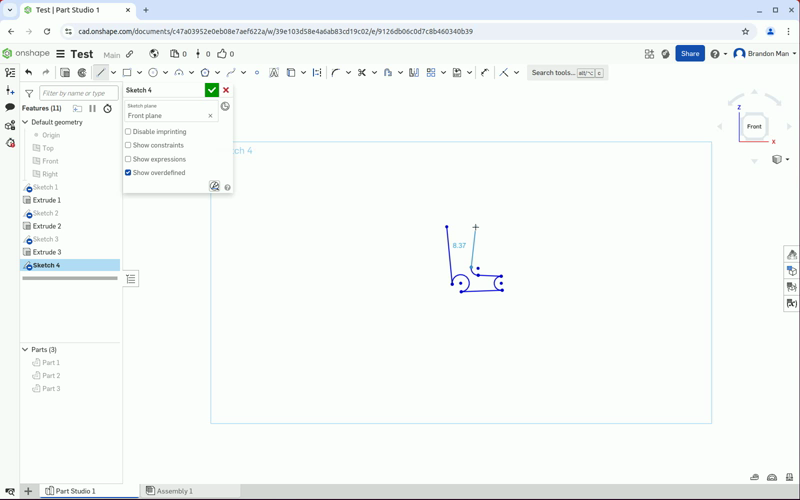
key(esc)
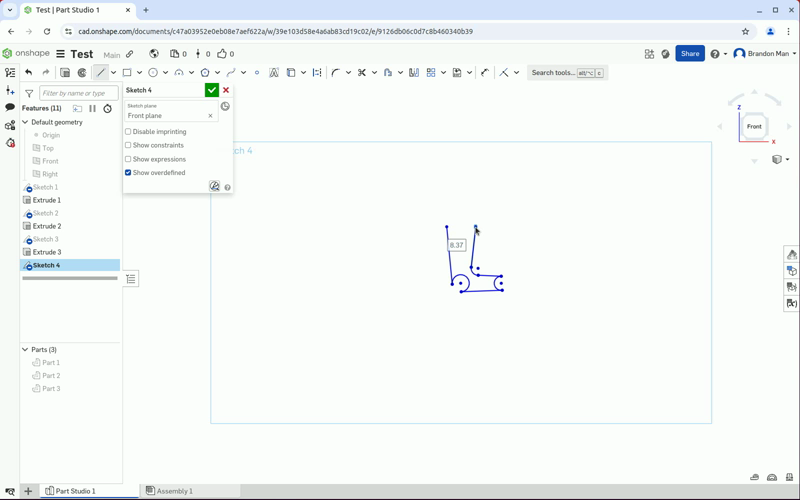
key(a)
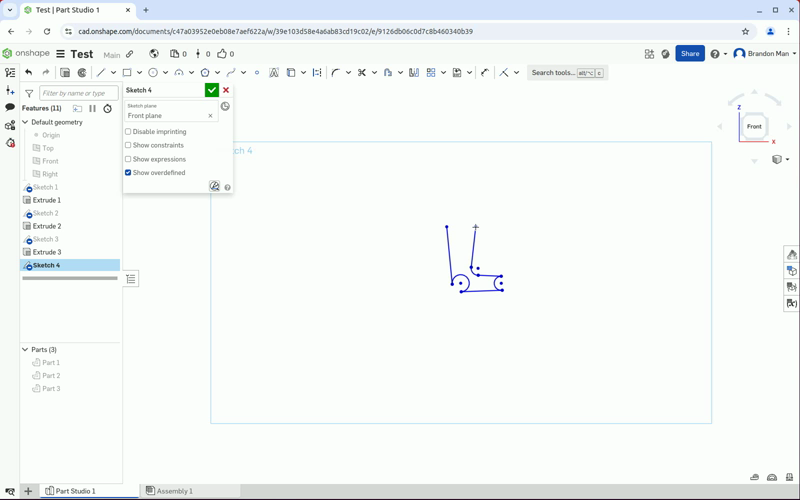
mouse_move(475, 226)
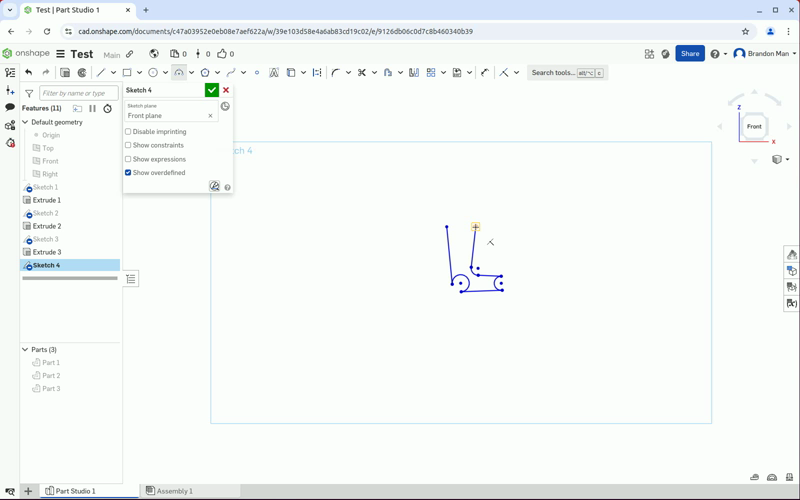
click(475, 226)
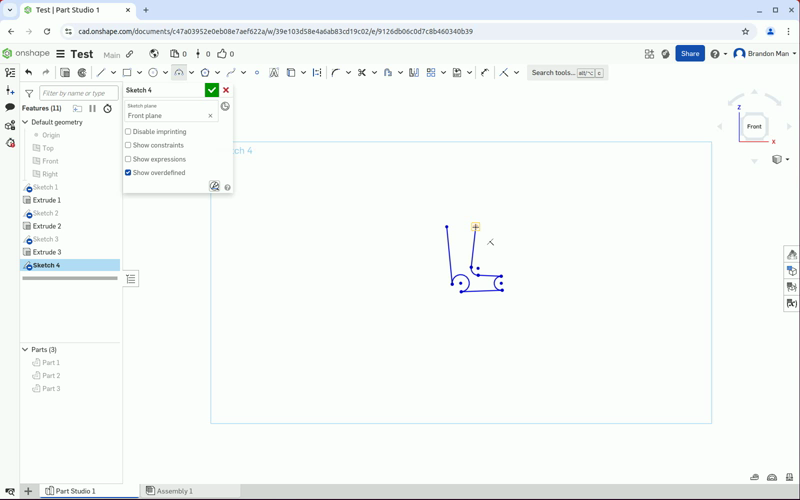
mouse_move(446, 226)
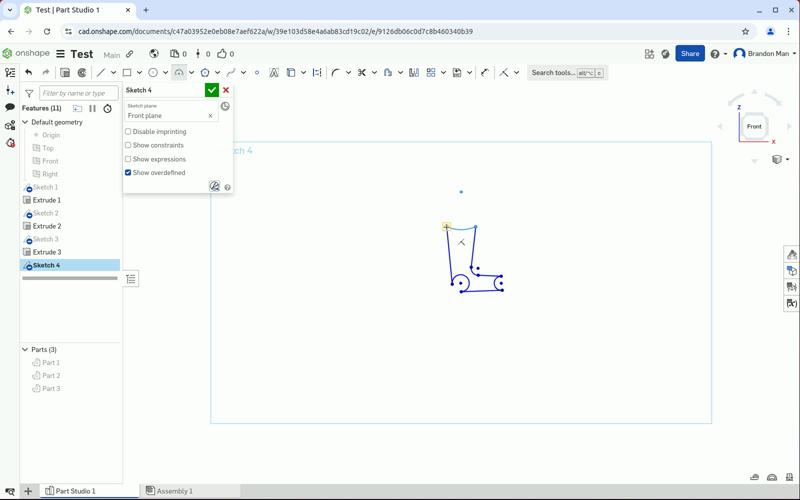
click(446, 226)
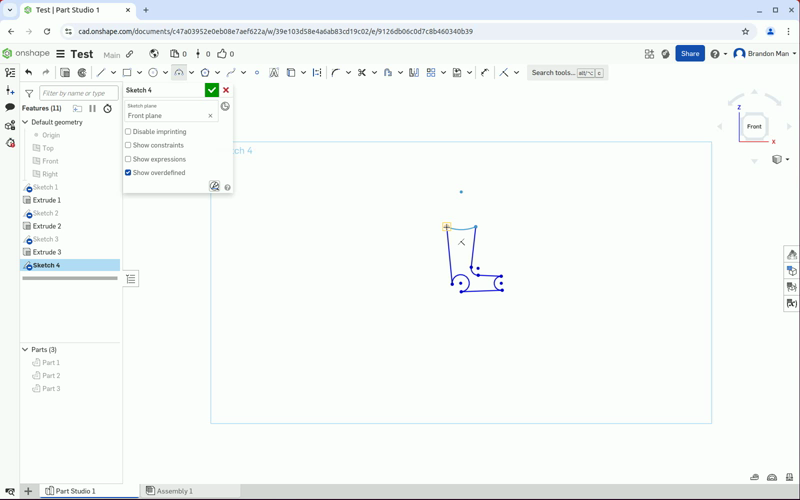
key_down(shift)
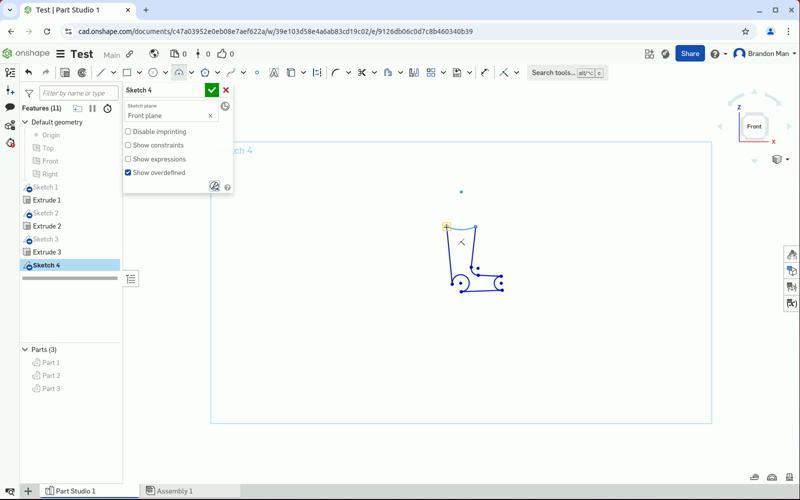
mouse_move(461, 239)
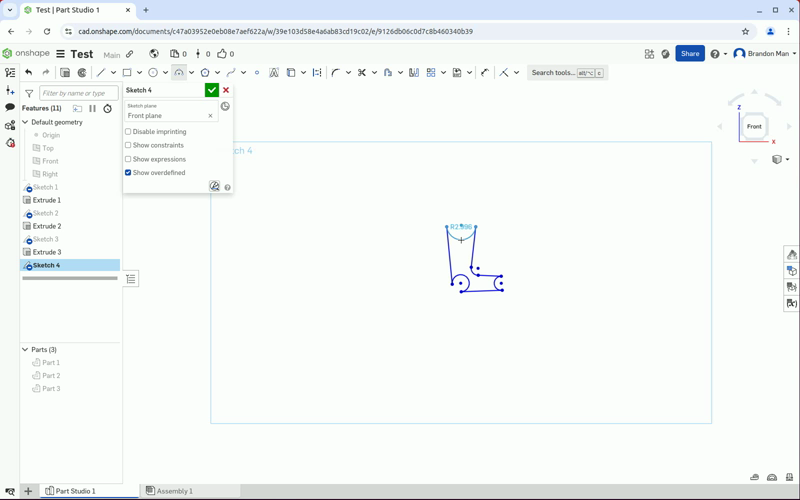
click(461, 239)
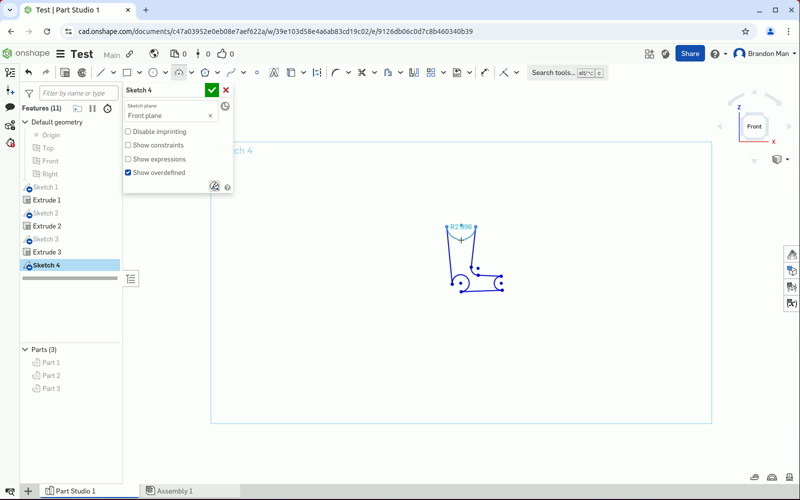
key_up(shift)
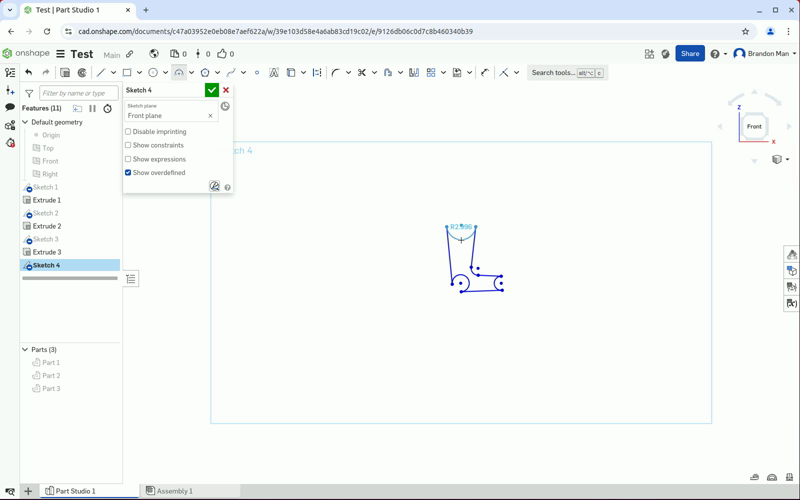
key(esc)
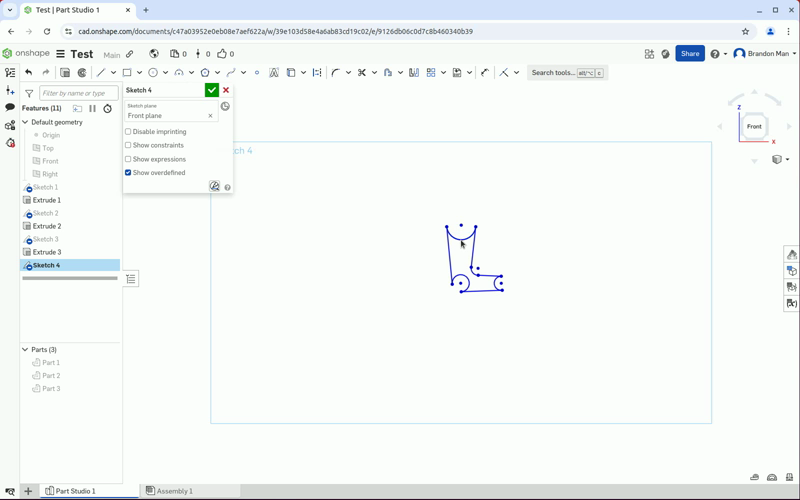
mouse_move(458, 270)
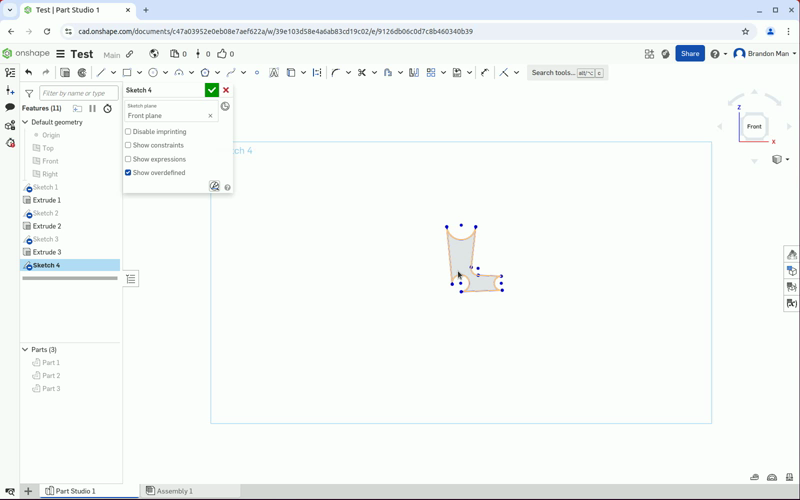
scroll(6)
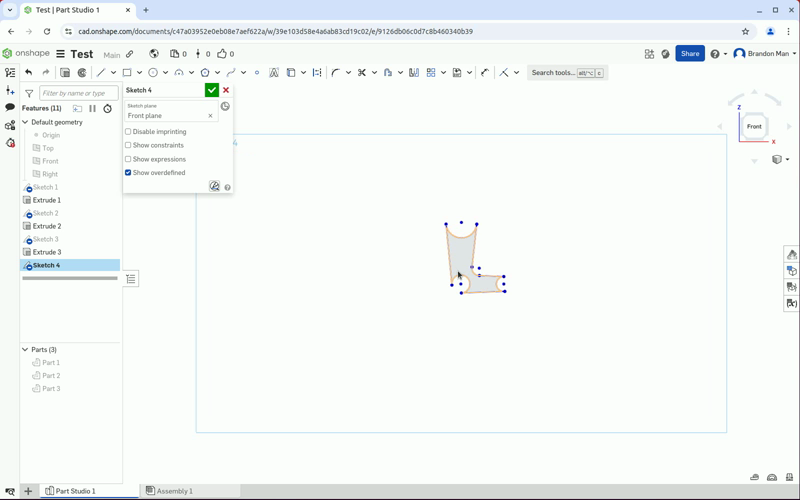
scroll(6)
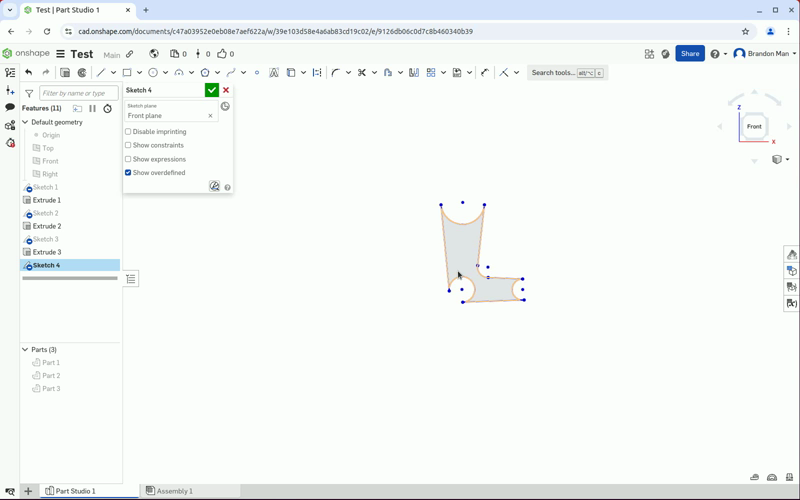
scroll(6)
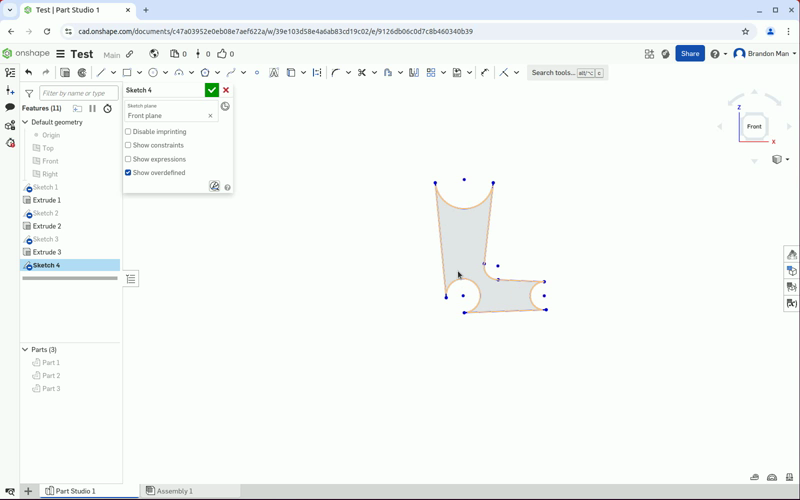
scroll(6)
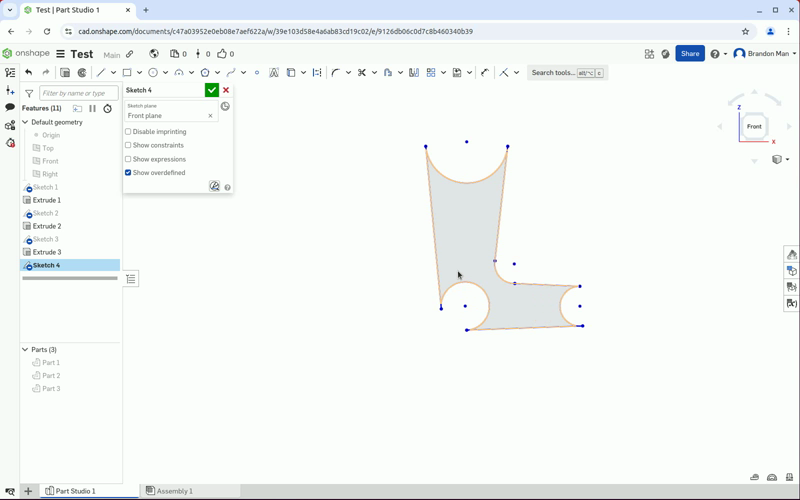
scroll(6)
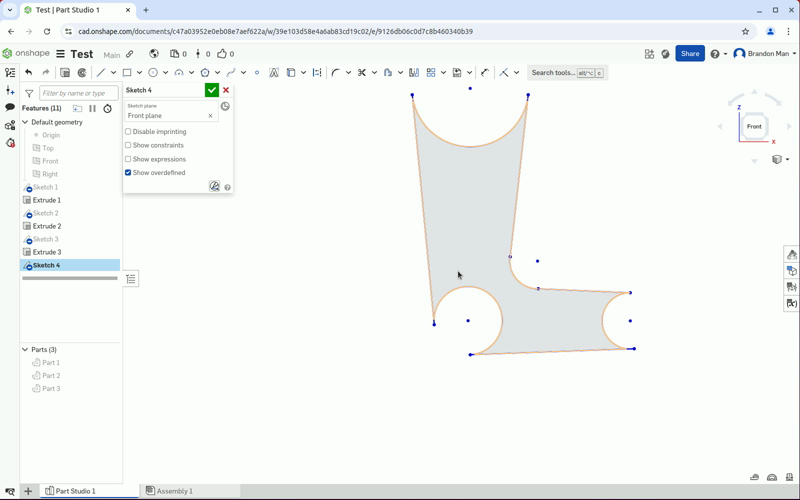
scroll(6)
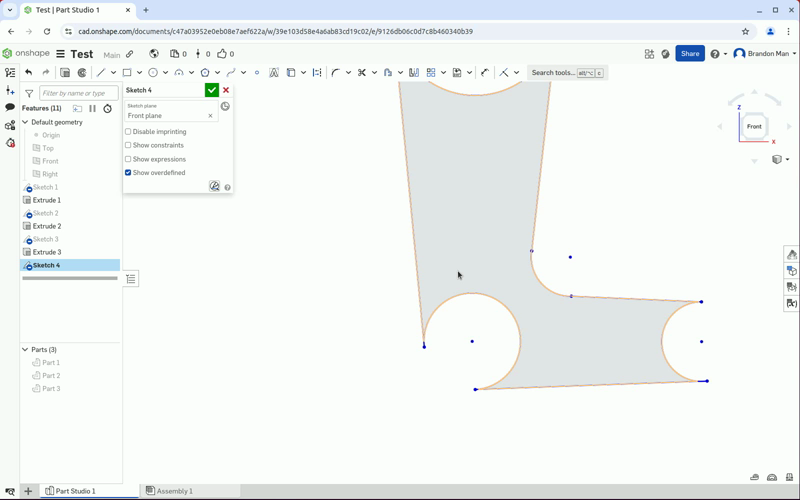
scroll(6)
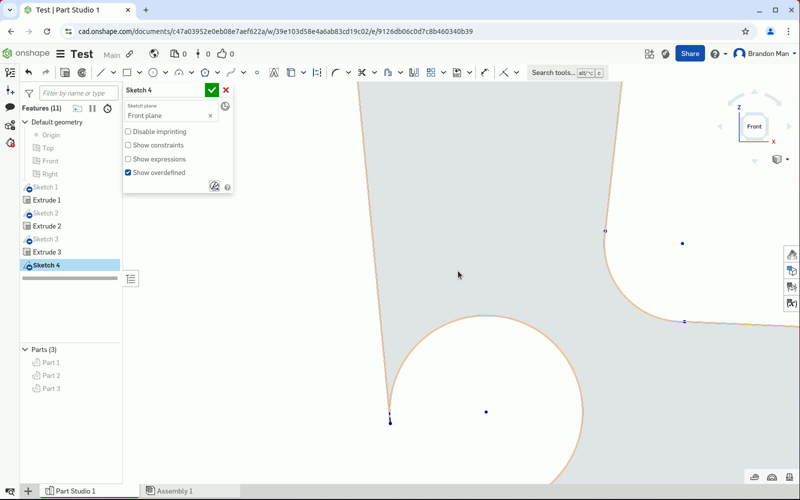
click(458, 270)
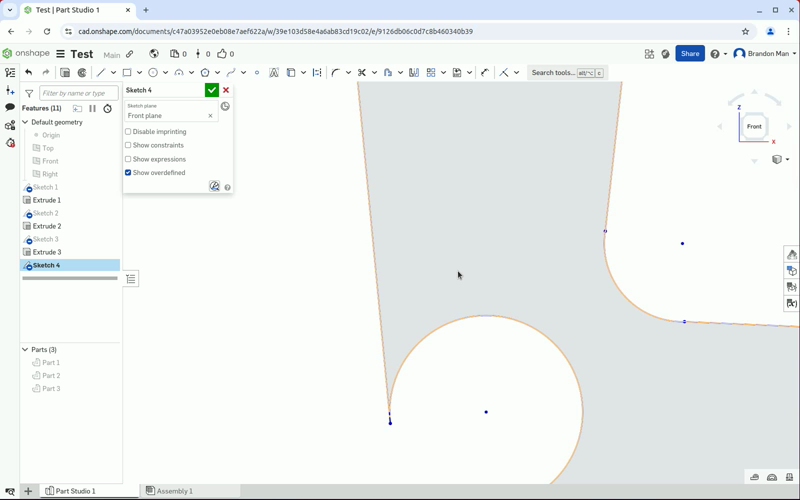
scroll(-6)
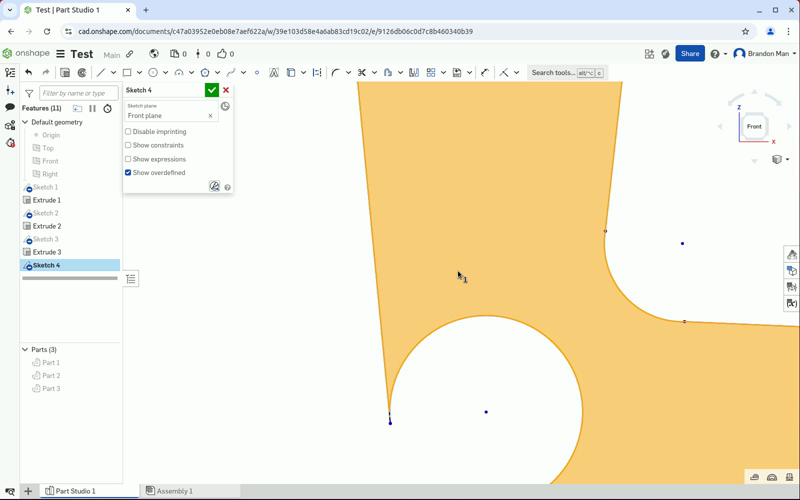
scroll(-6)
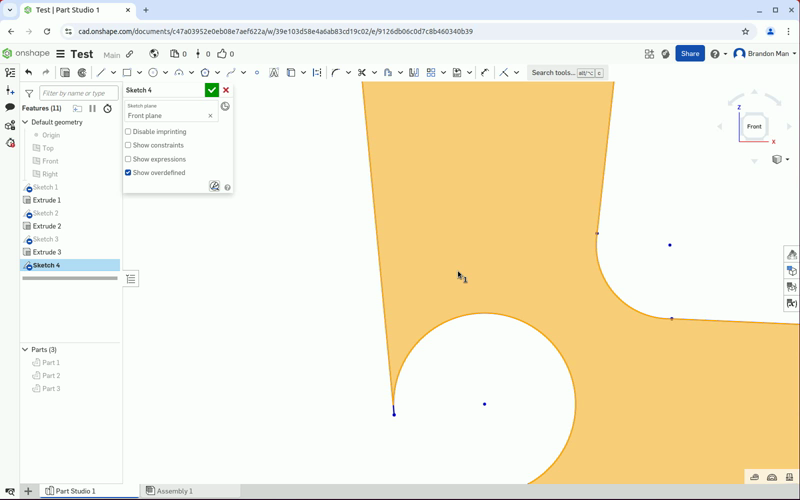
scroll(-6)
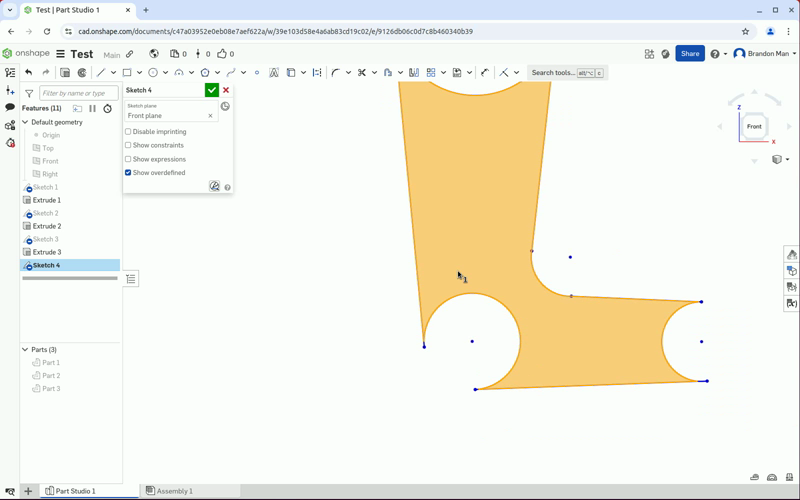
scroll(-6)
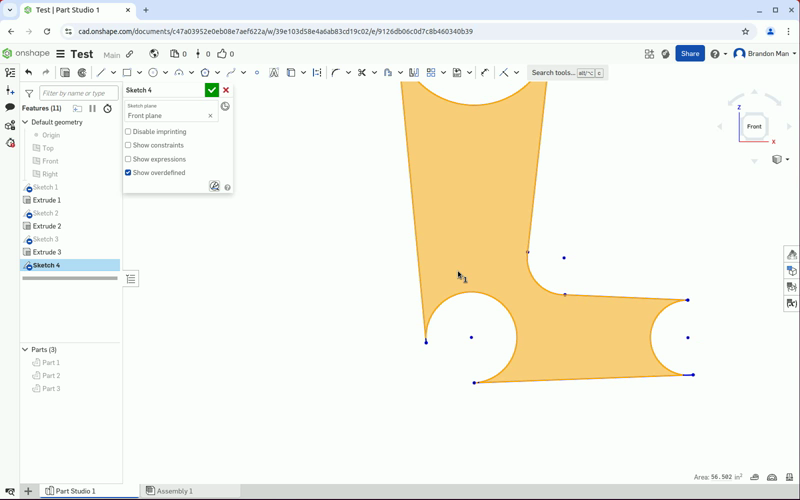
scroll(-6)
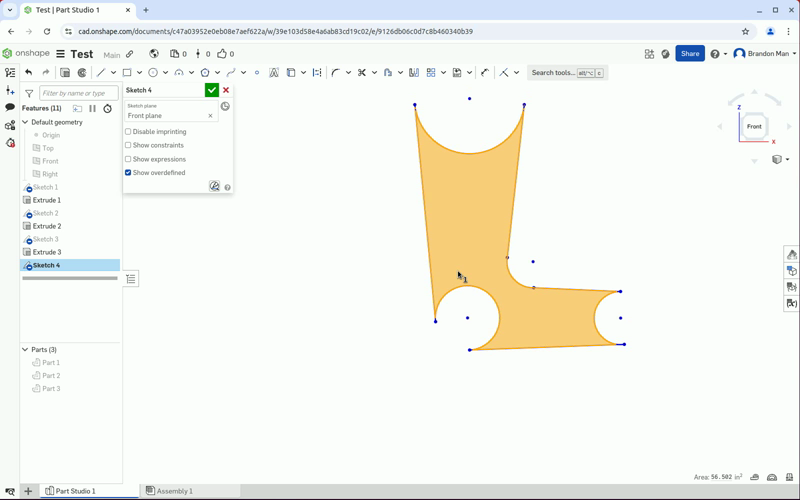
scroll(-6)
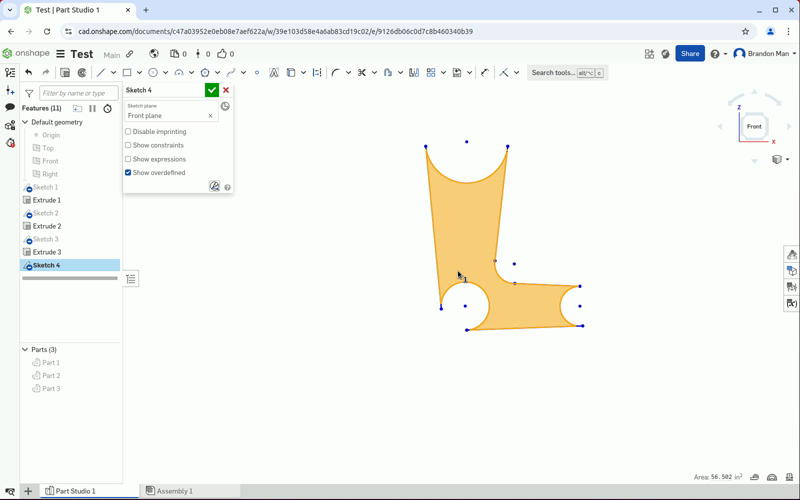
scroll(-6)
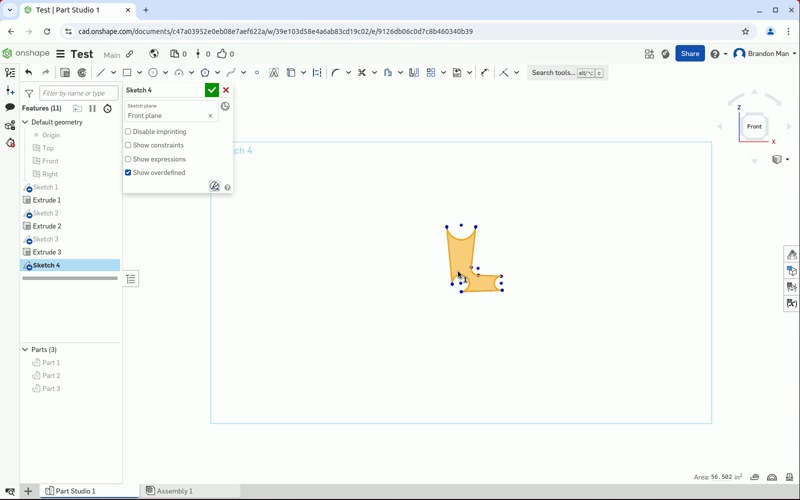
mouse_move(73, 352)
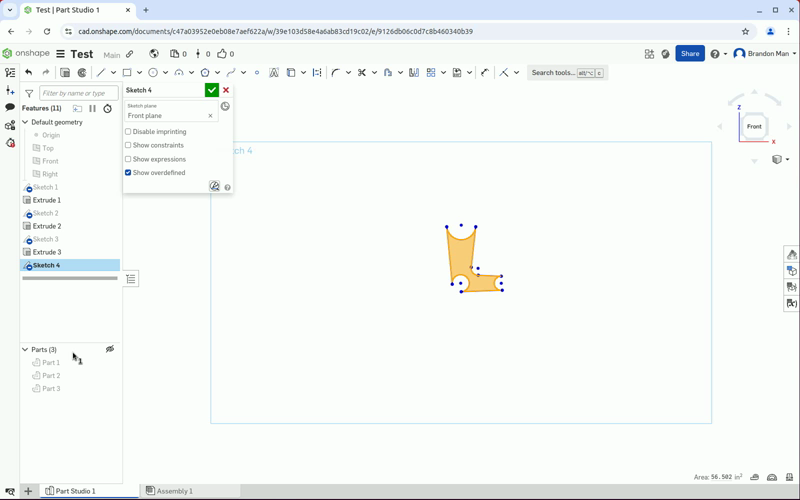
key(shift+y)
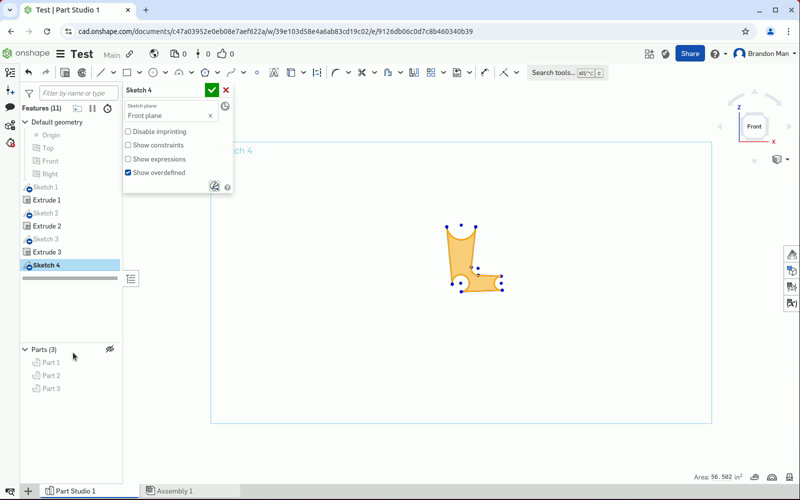
key(shift+e)
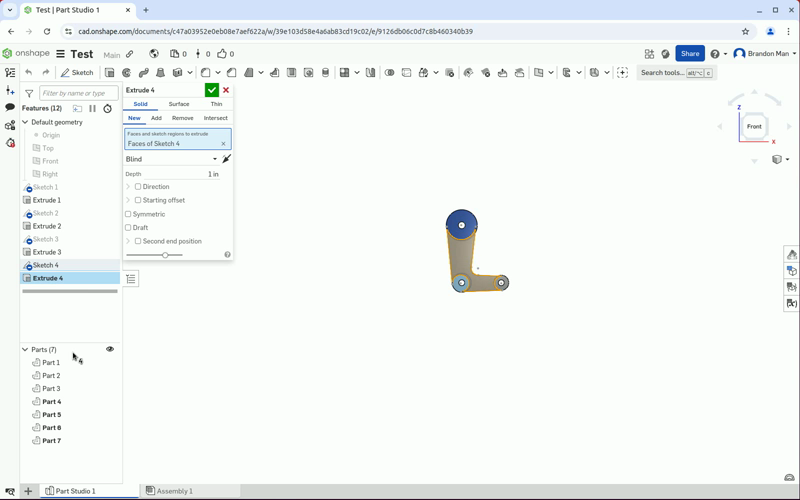
mouse_move(143, 106)
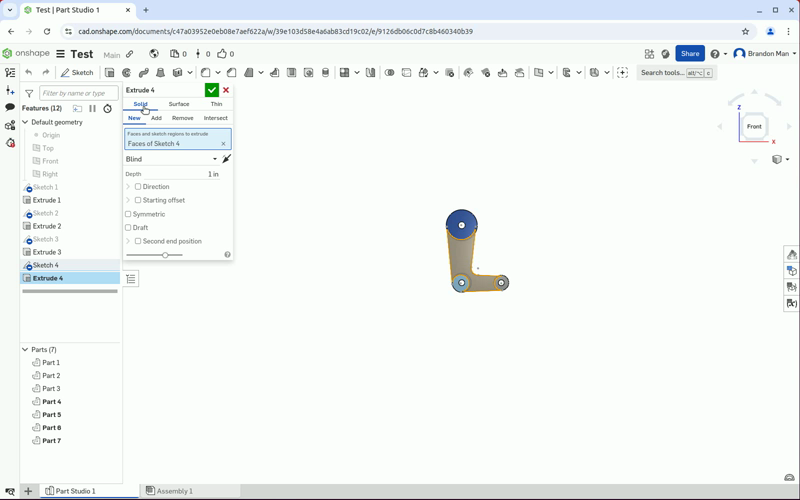
click(143, 106)
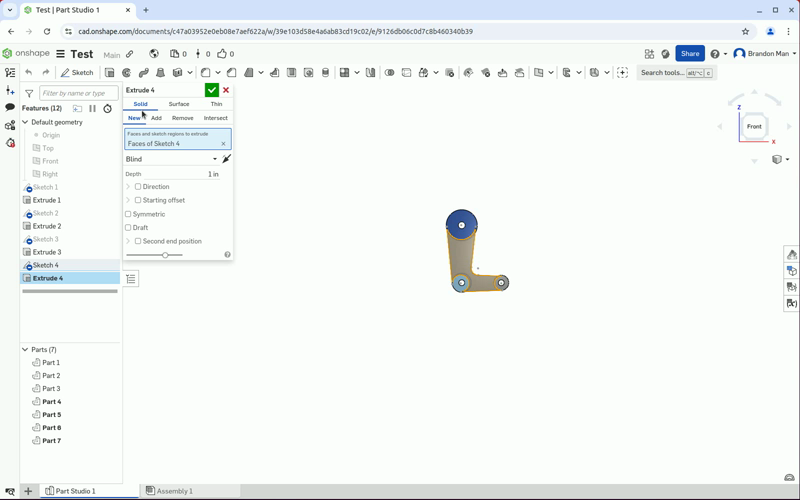
mouse_move(137, 120)
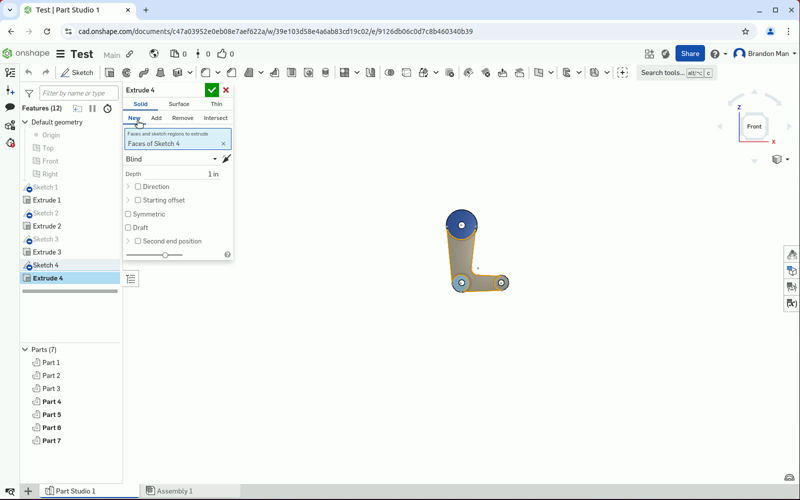
click(137, 120)
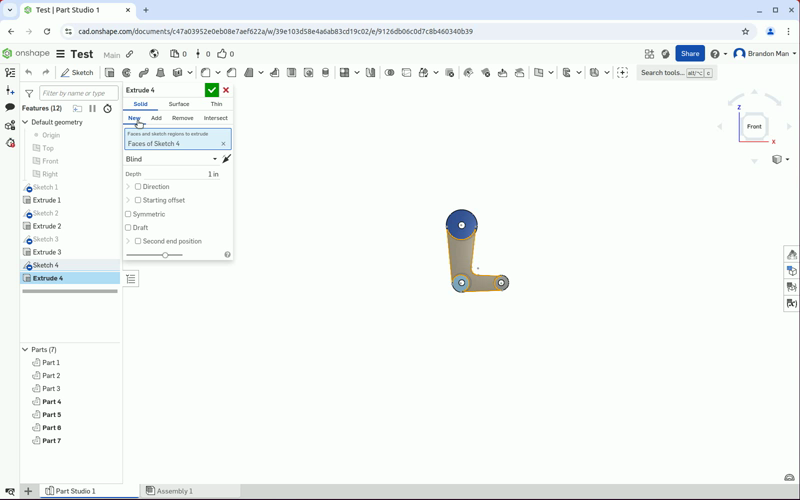
key(tab, 4)
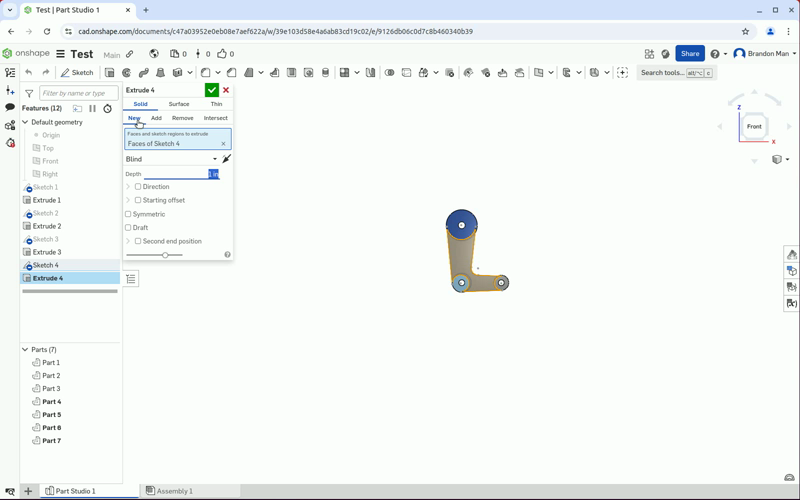
text(0.481)
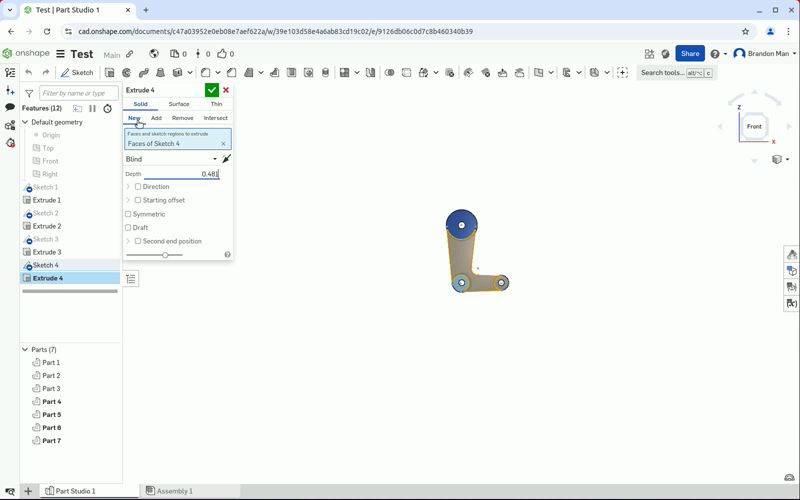
key(enter)
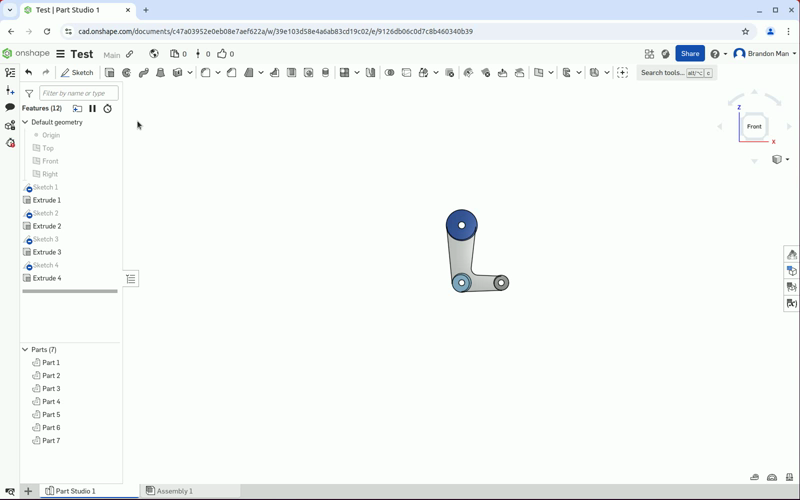
key(shift+h)
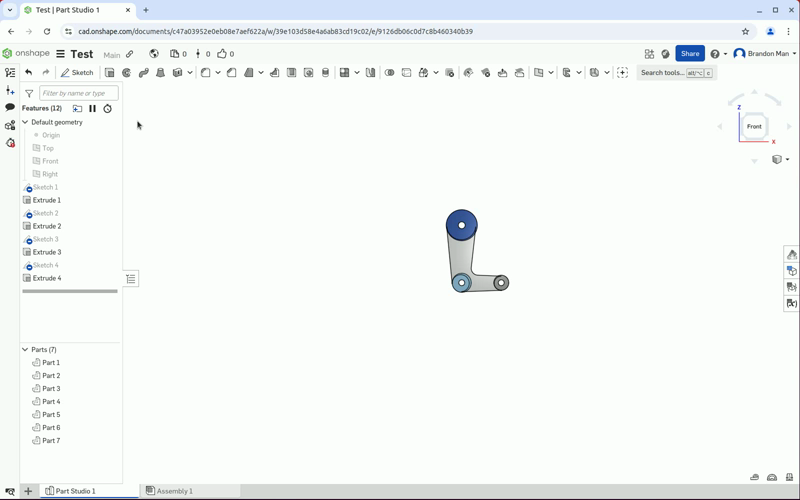
key(shift+h)
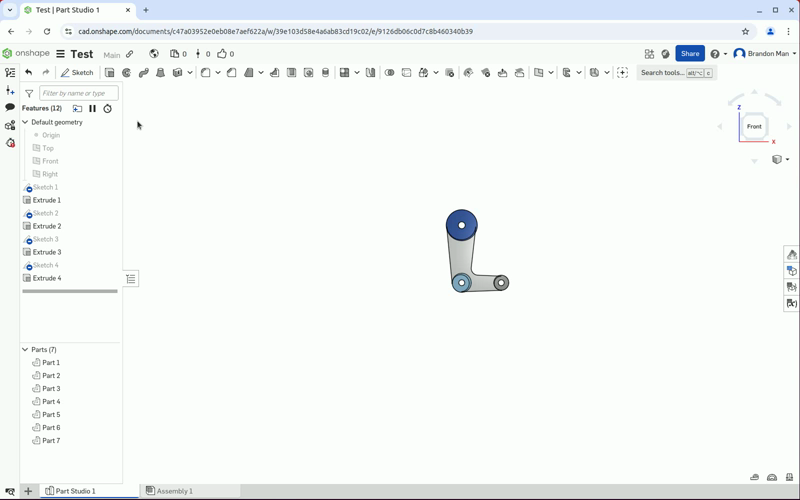
mouse_move(73, 189)
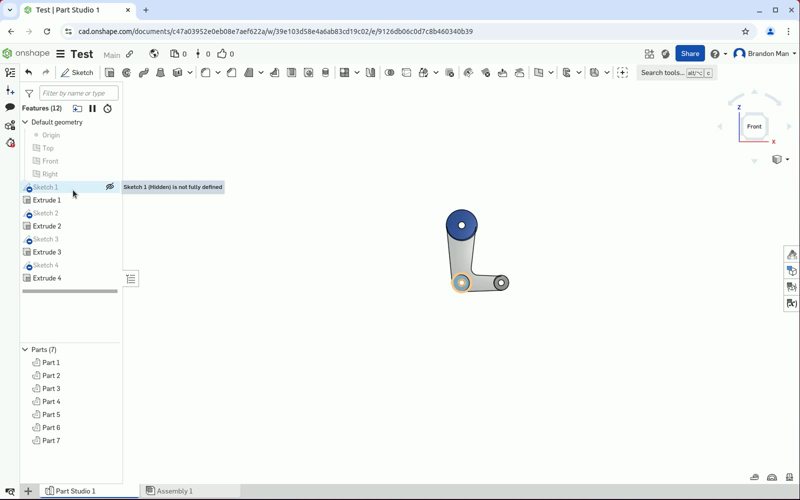
click(73, 189)
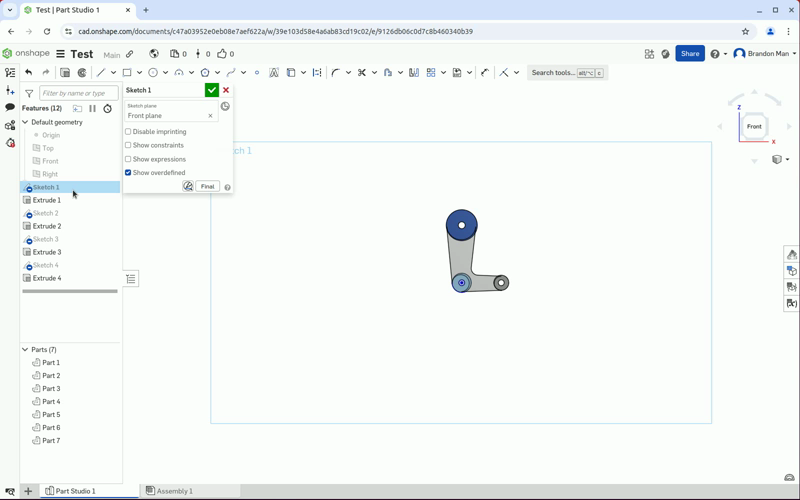
mouse_move(229, 92)
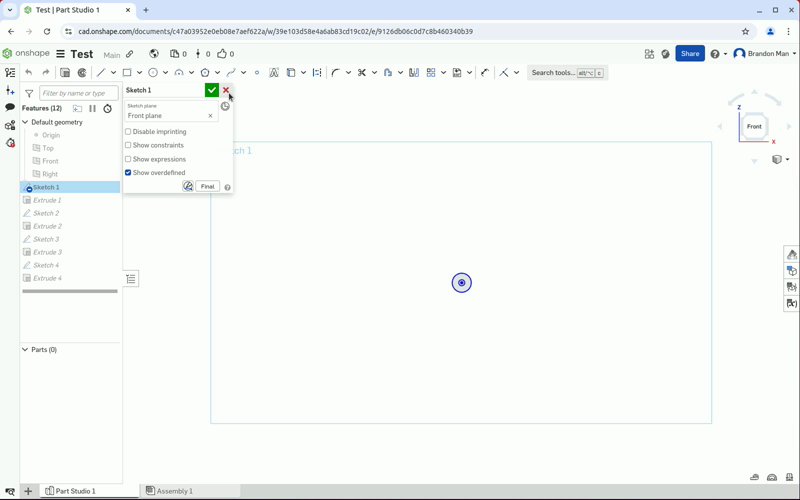
click(229, 92)
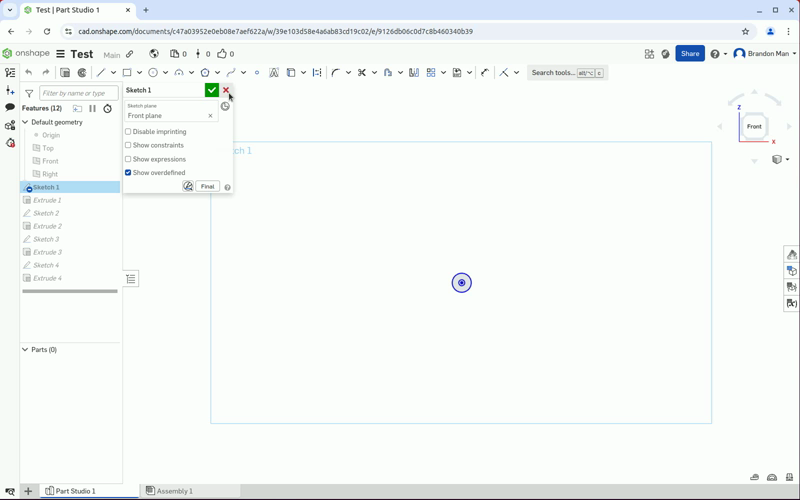
key(shift+s)
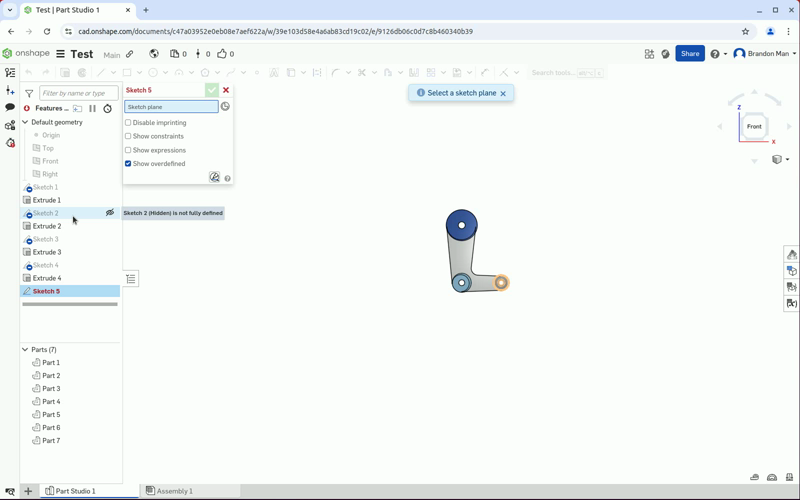
scroll(3)
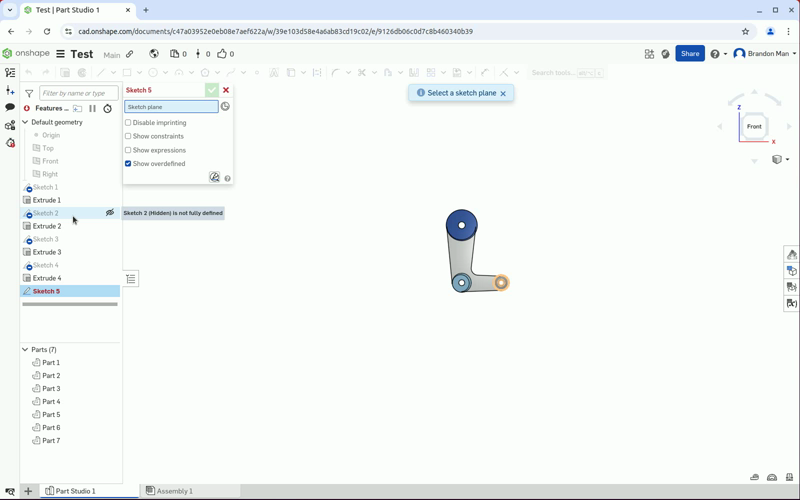
mouse_move(73, 163)
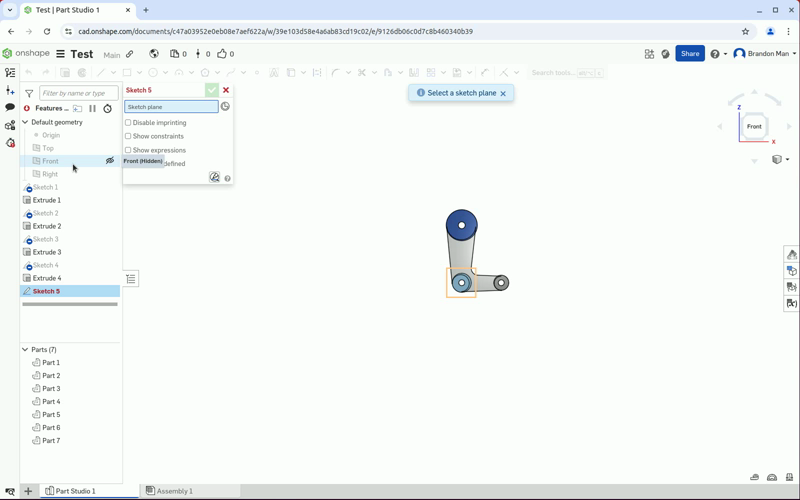
click(73, 163)
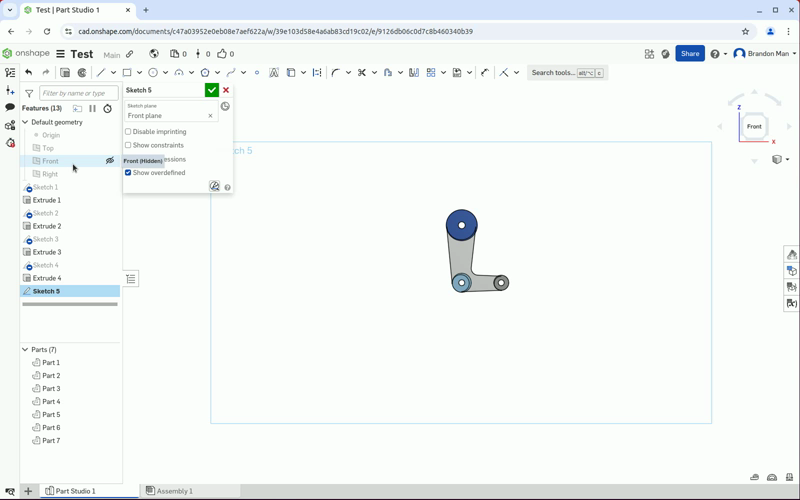
mouse_move(73, 352)
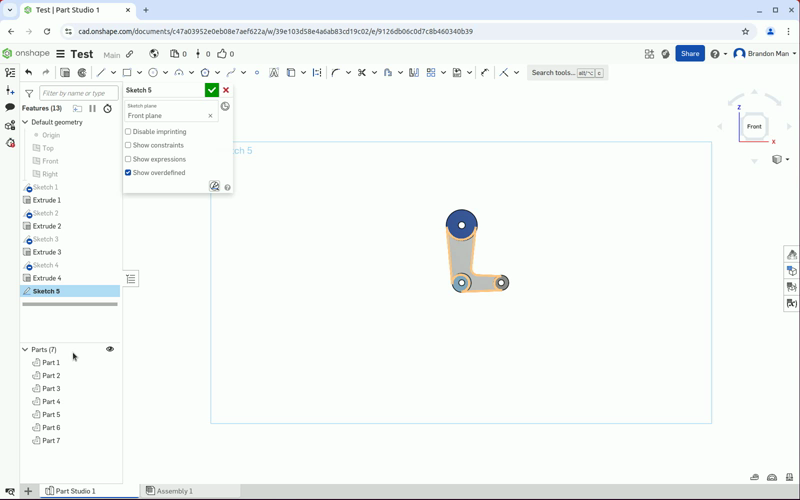
key(y)
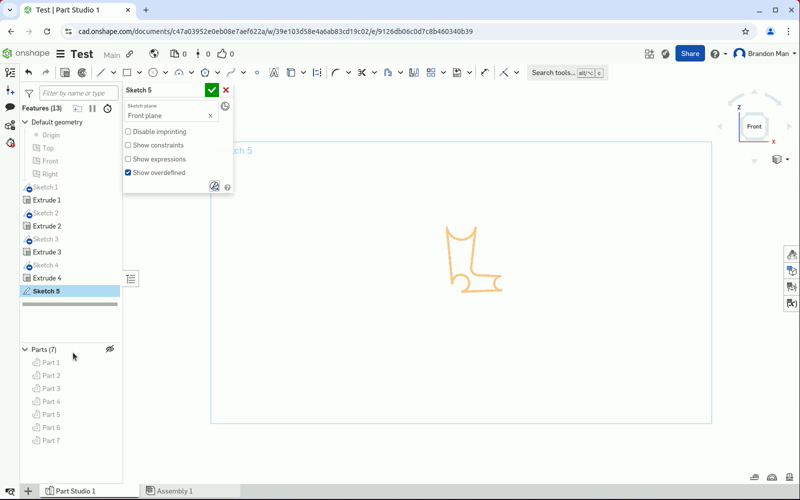
key(a)
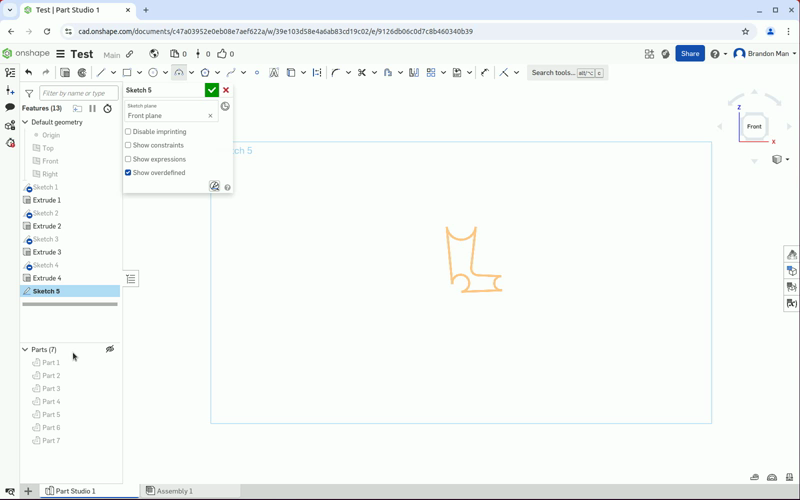
key_down(shift)
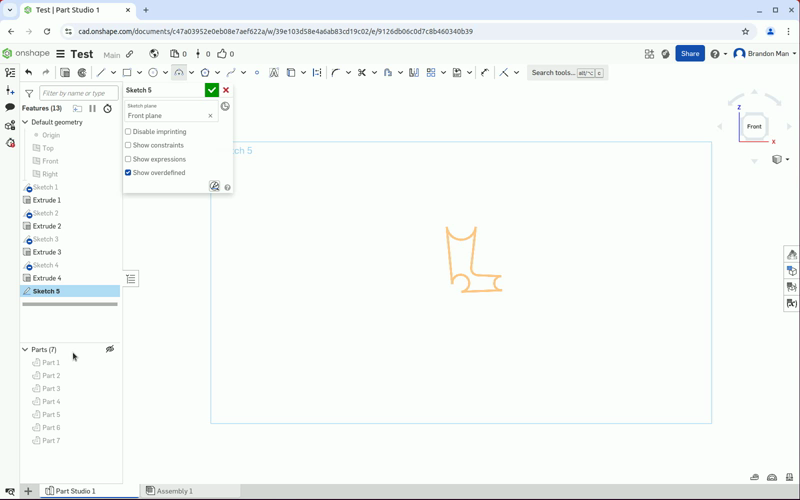
mouse_move(446, 223)
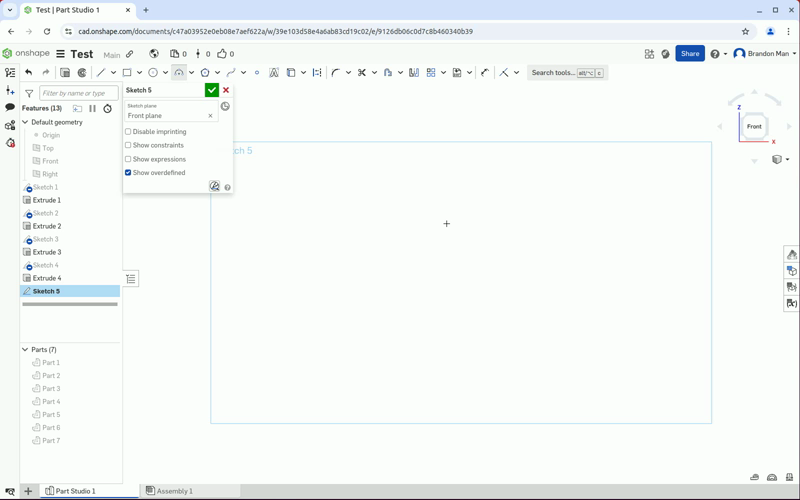
click(446, 223)
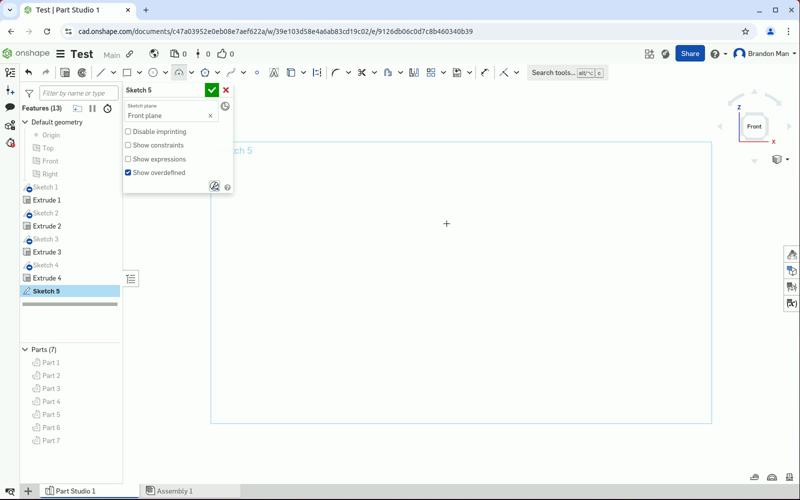
key_up(shift)
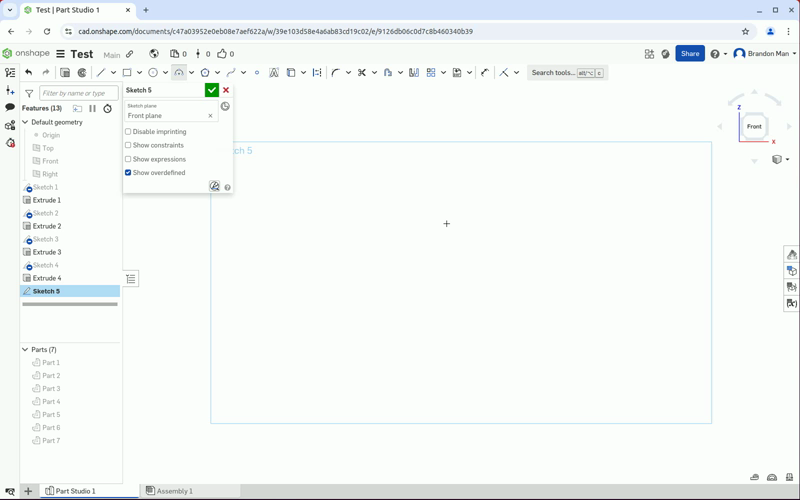
key_down(shift)
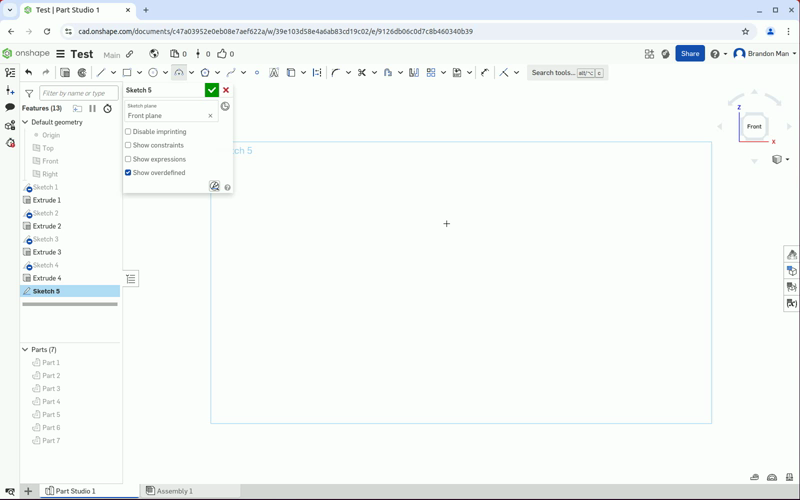
mouse_move(476, 223)
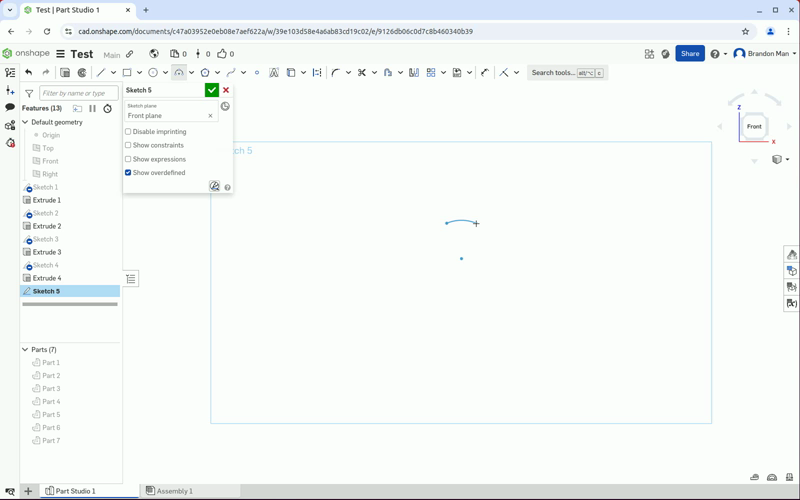
click(476, 223)
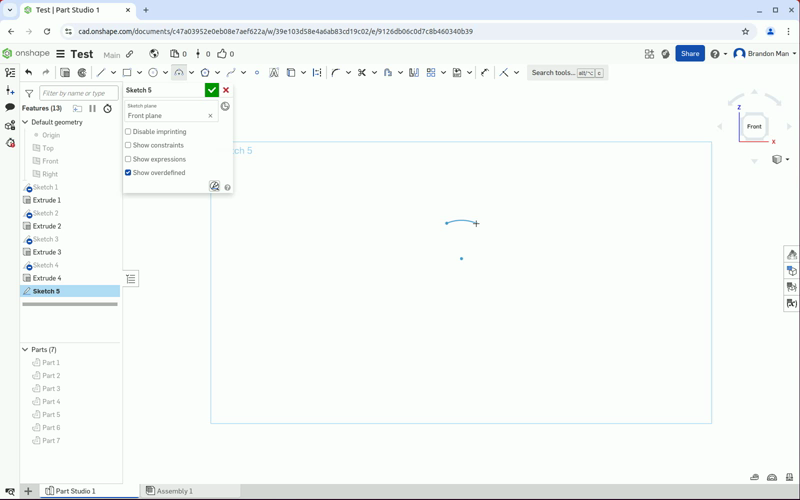
mouse_move(461, 210)
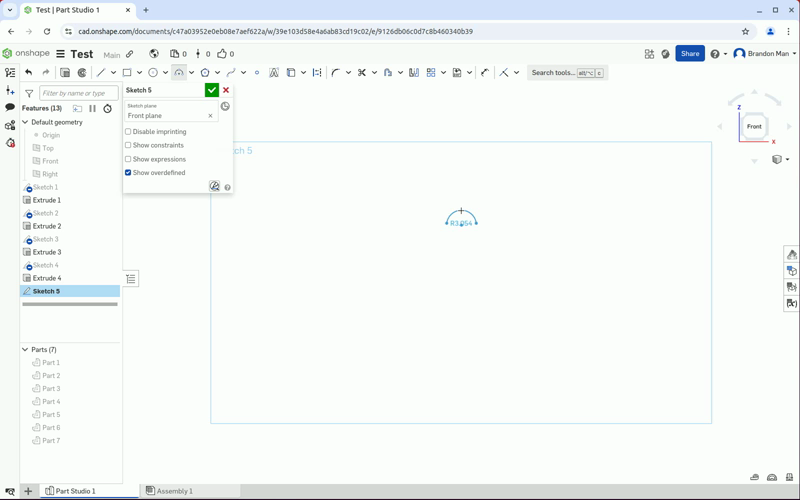
click(461, 210)
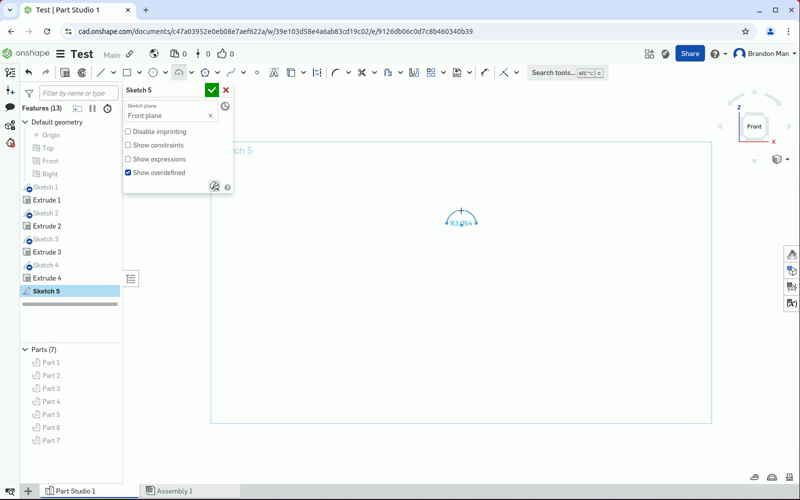
key_up(shift)
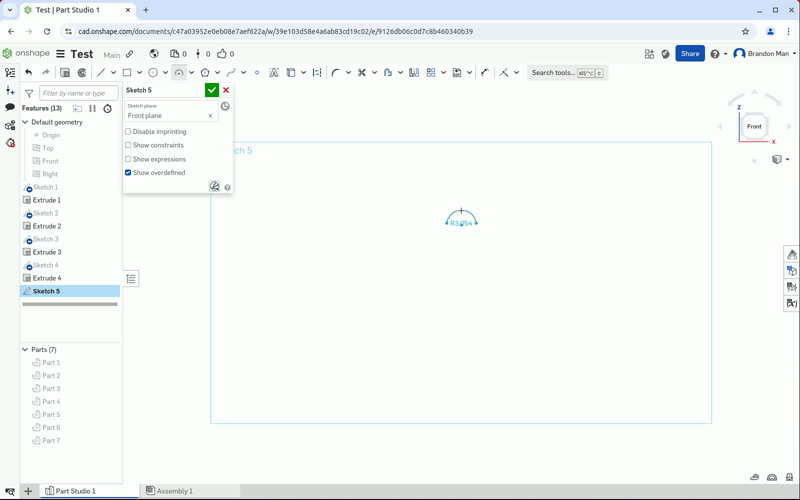
key(esc)
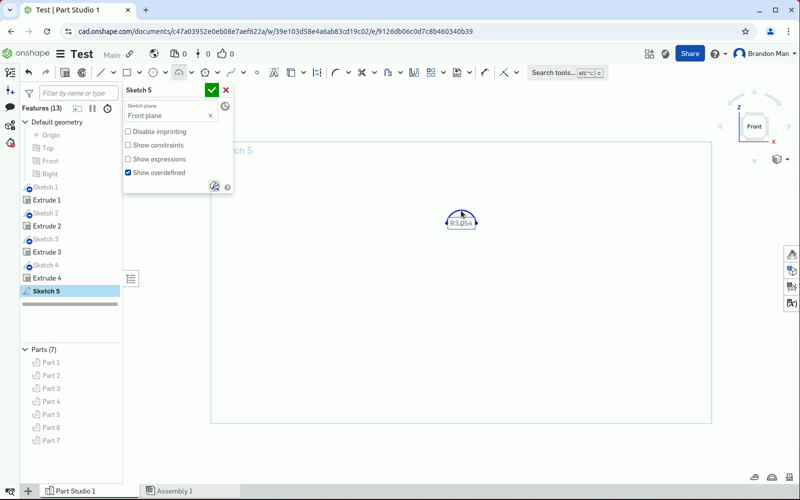
key(l)
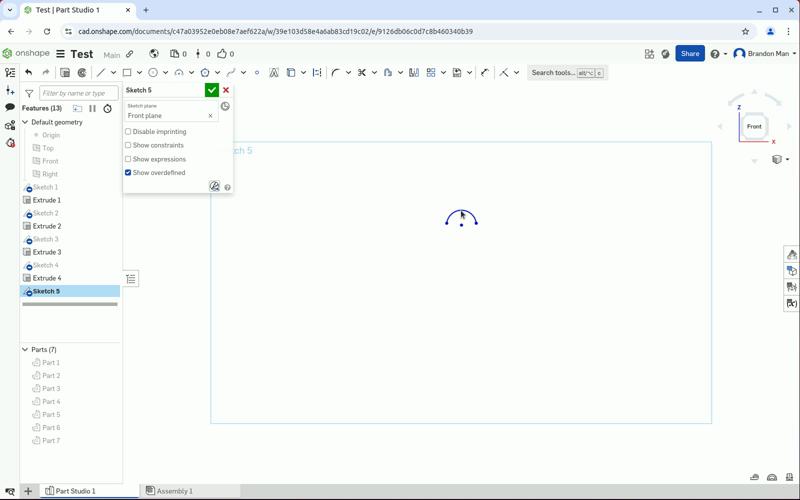
mouse_move(476, 223)
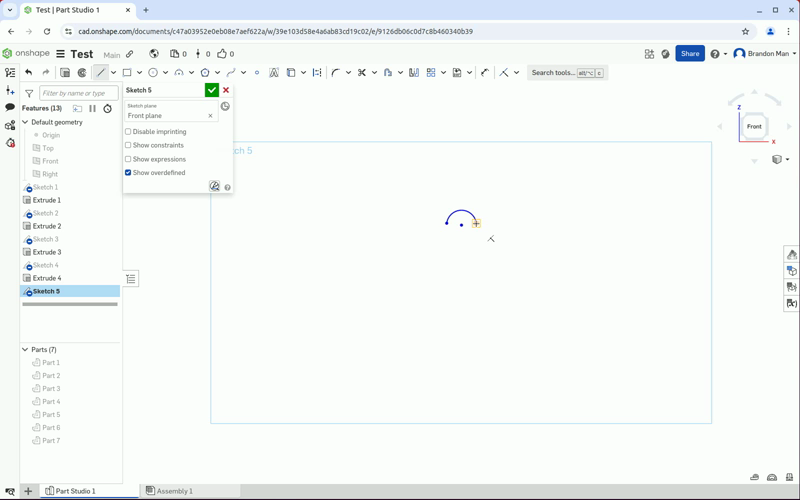
click(476, 223)
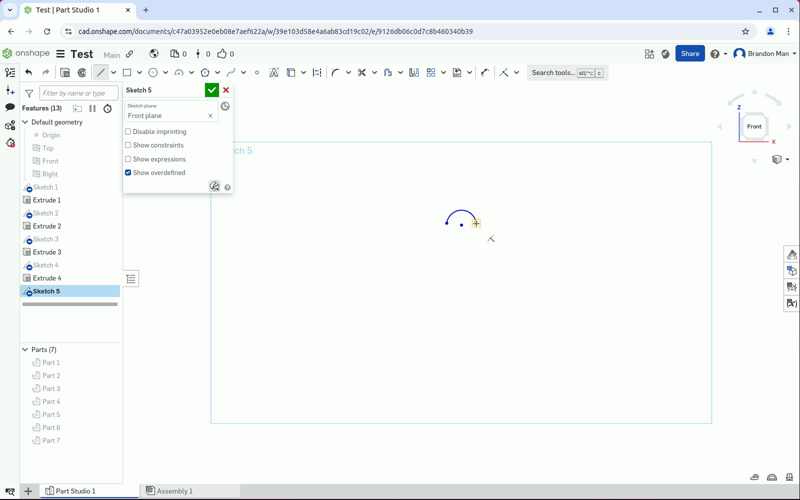
key_down(shift)
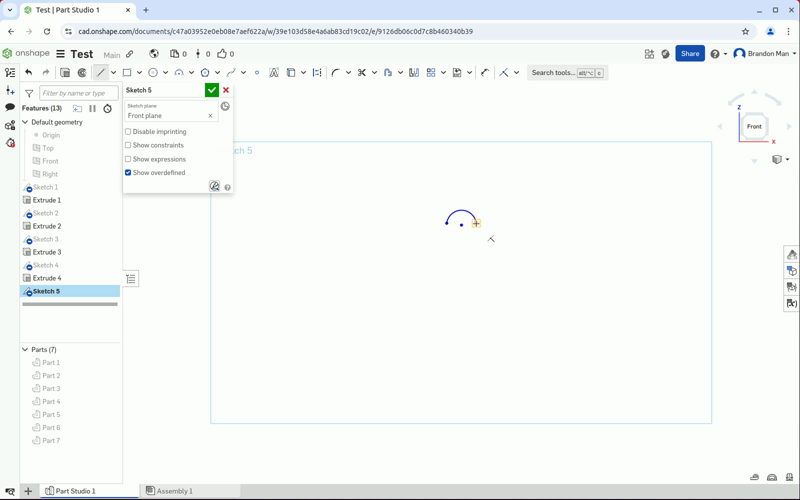
mouse_move(506, 223)
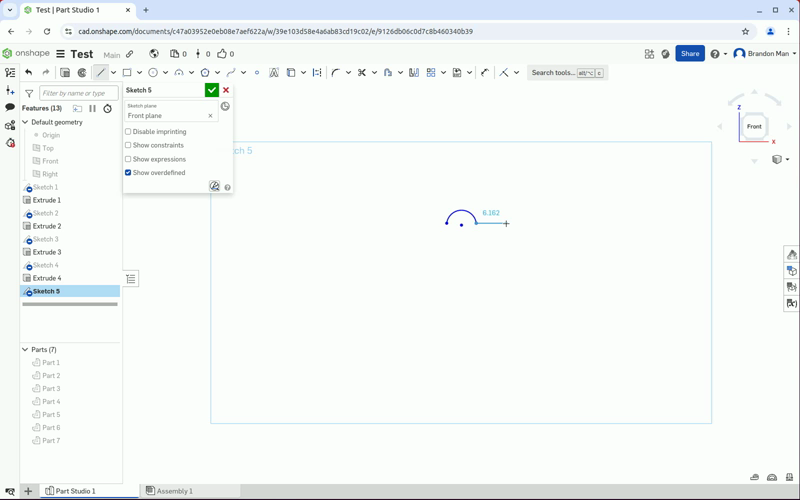
mouse_move(470, 176)
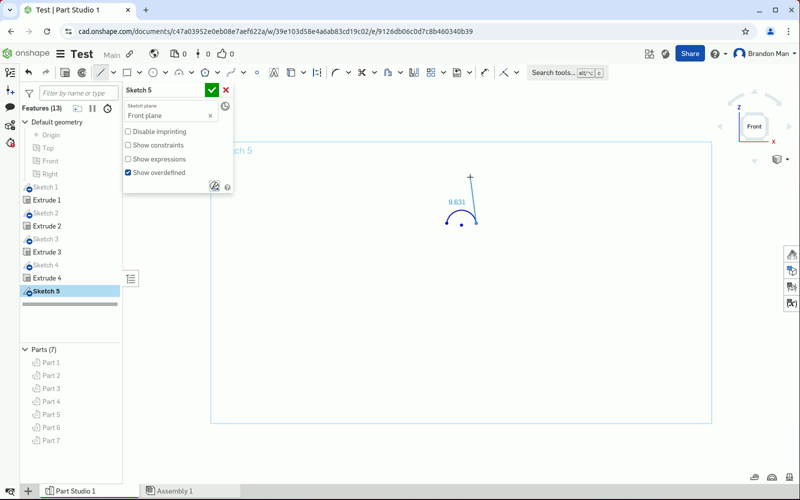
click(470, 176)
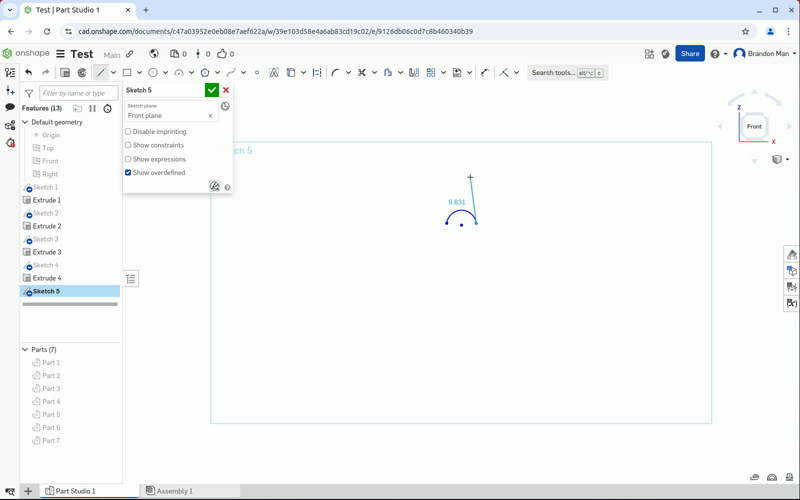
key_up(shift)
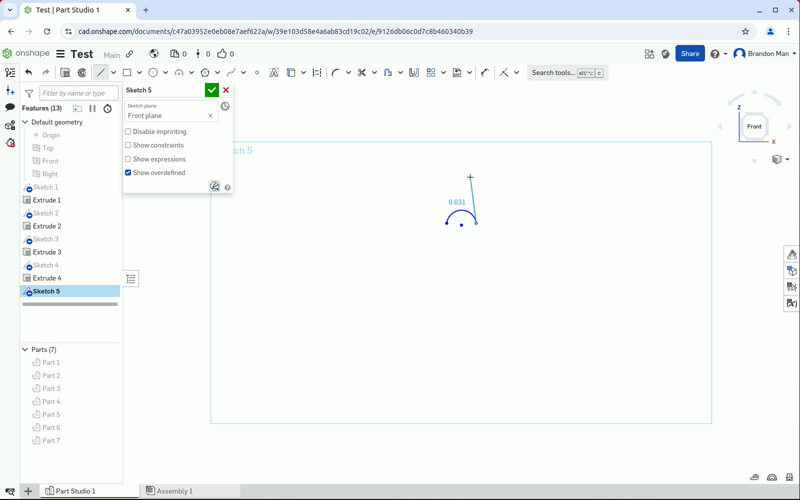
key(esc)
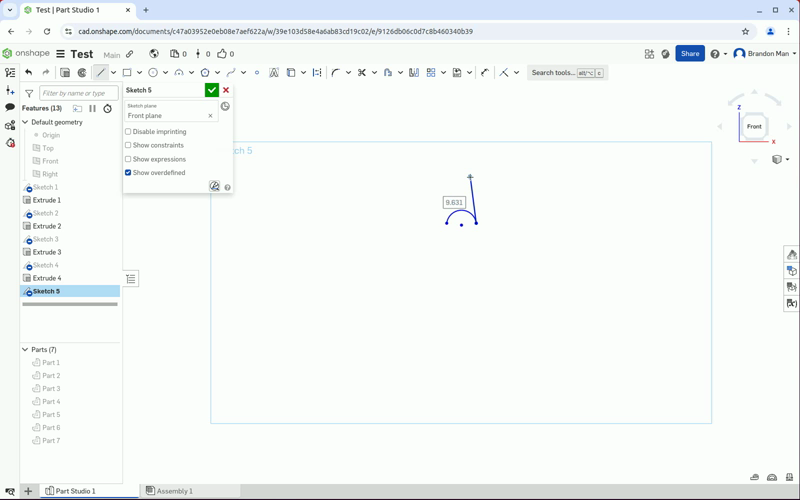
key(a)
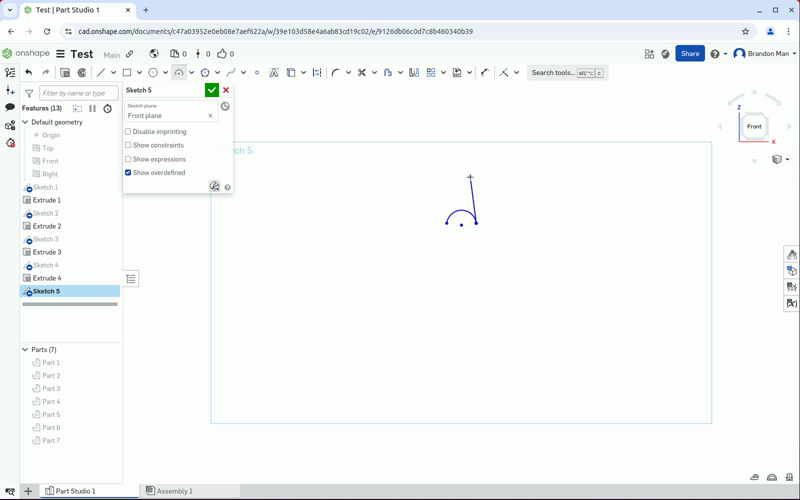
mouse_move(470, 176)
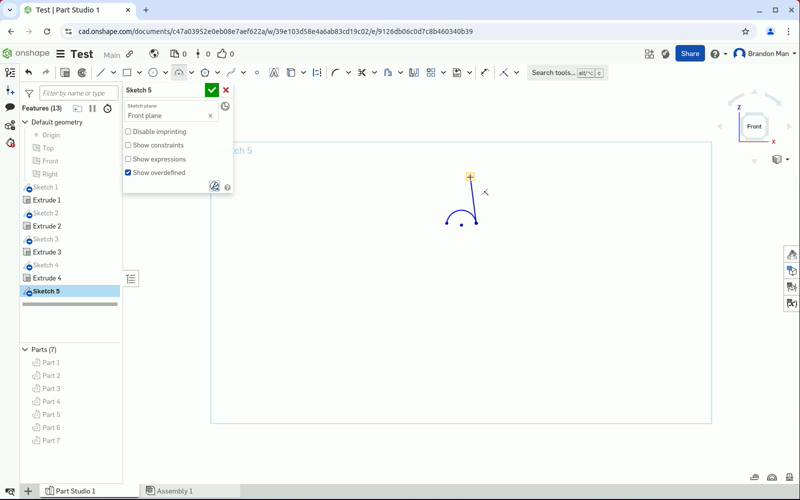
click(470, 176)
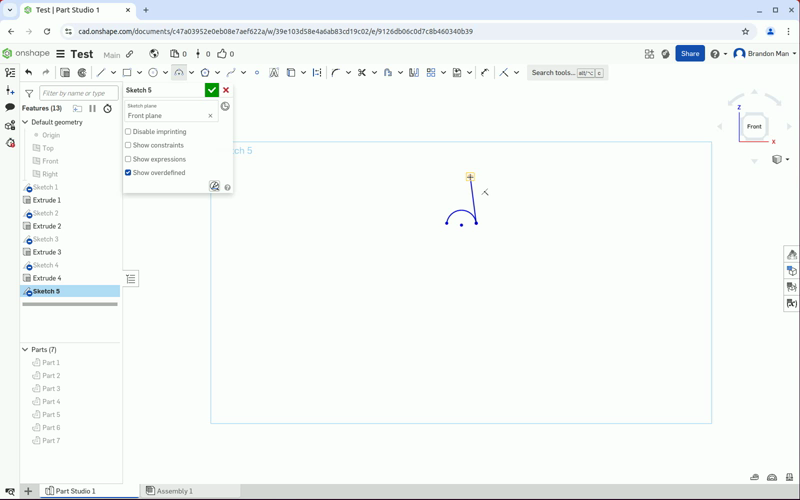
key_down(shift)
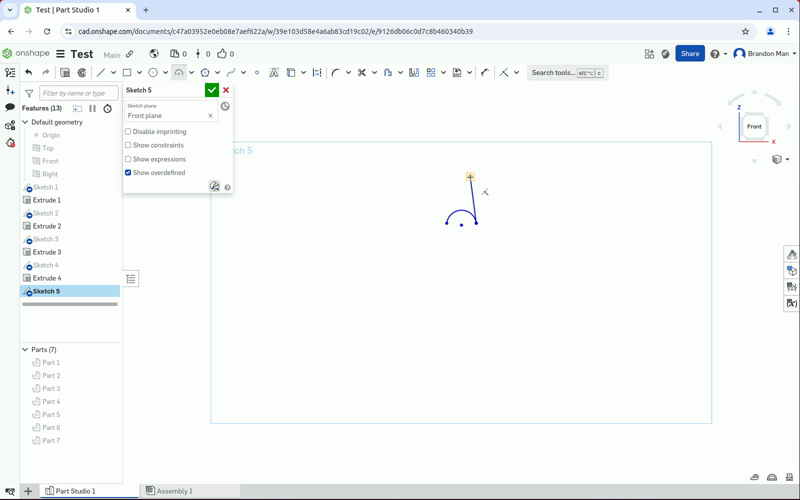
mouse_move(452, 176)
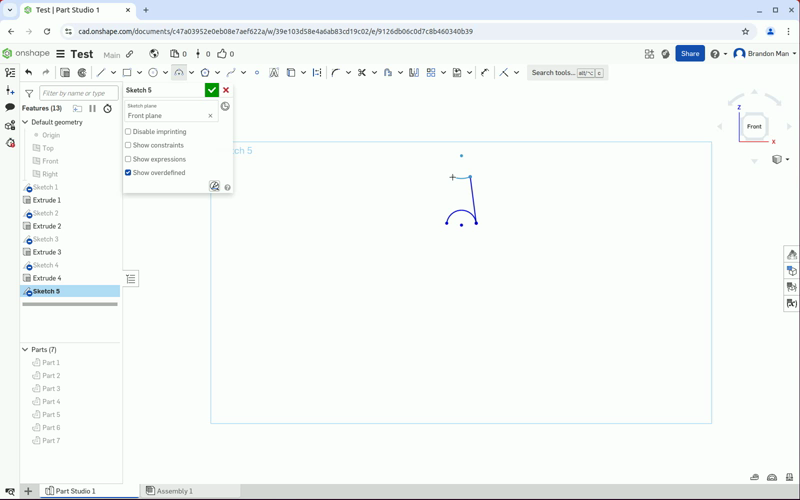
click(452, 176)
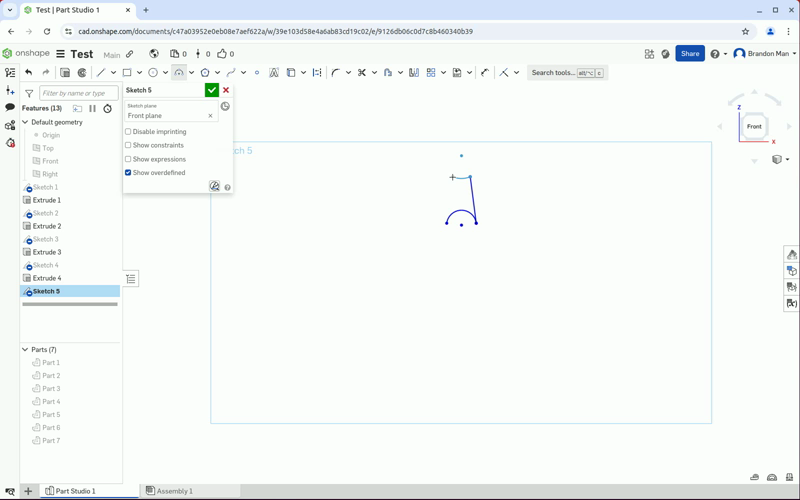
mouse_move(461, 186)
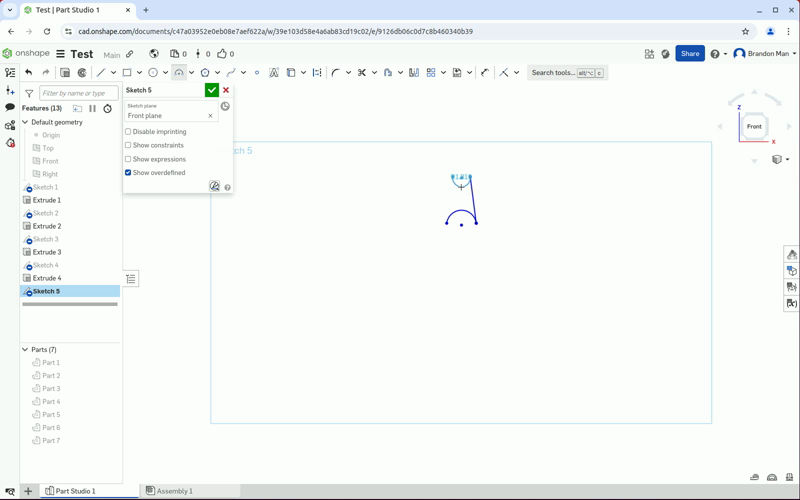
click(461, 186)
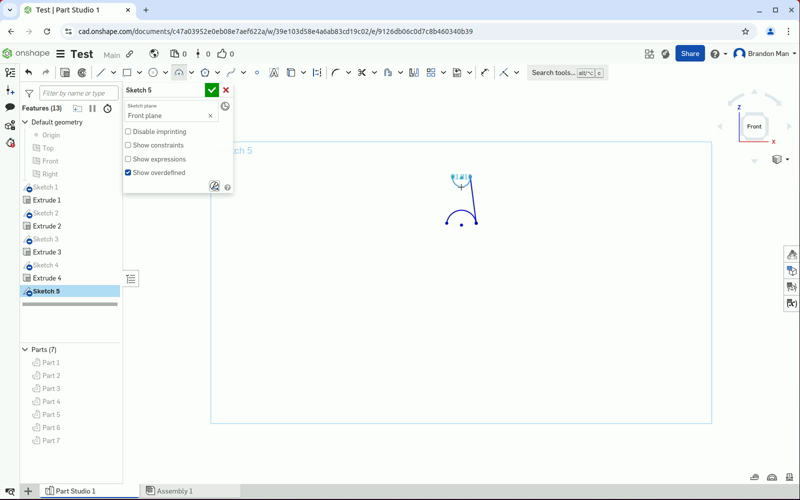
key_up(shift)
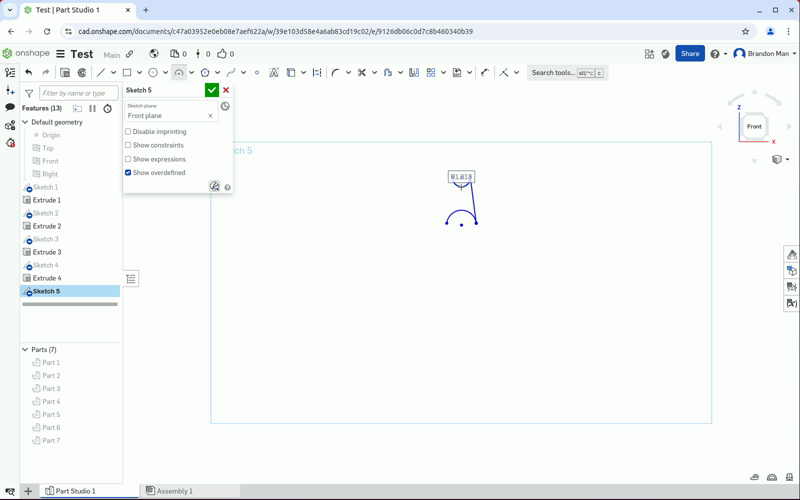
key(esc)
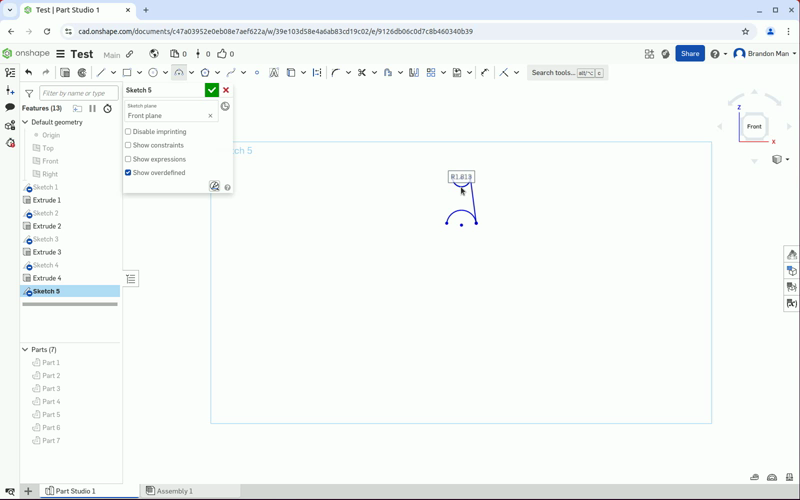
key(l)
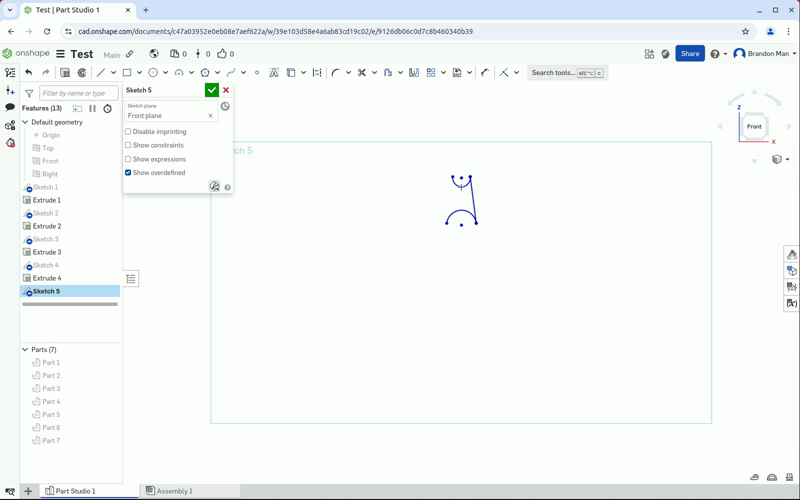
mouse_move(452, 176)
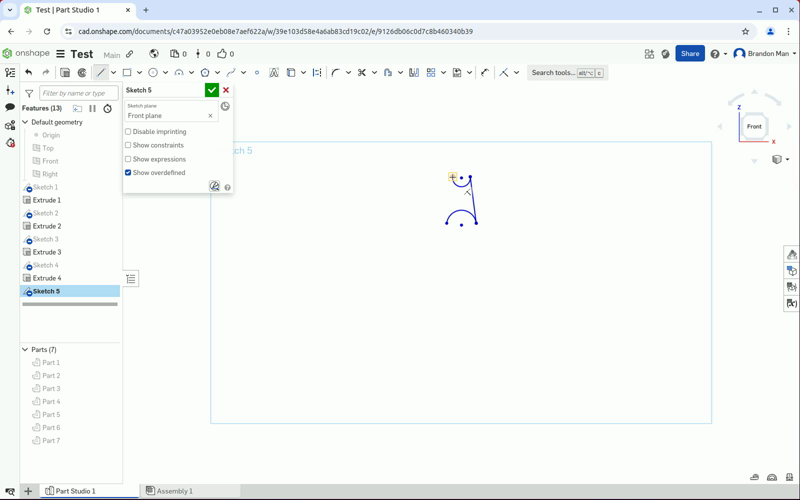
click(452, 176)
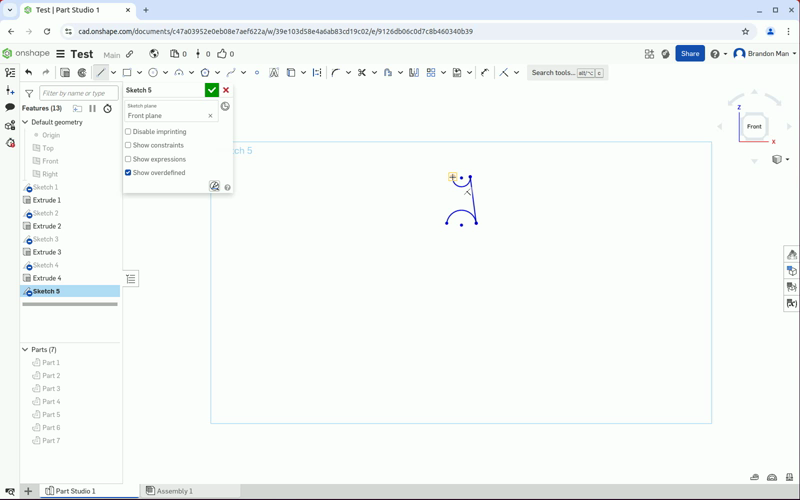
mouse_move(482, 176)
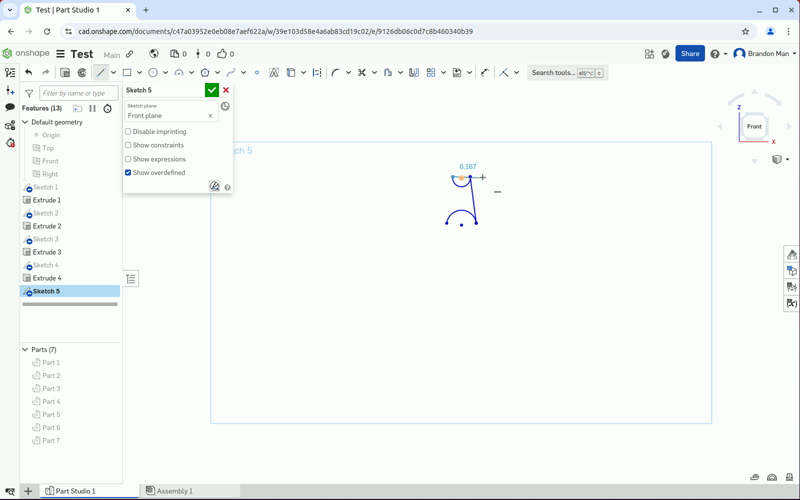
key_down(shift)
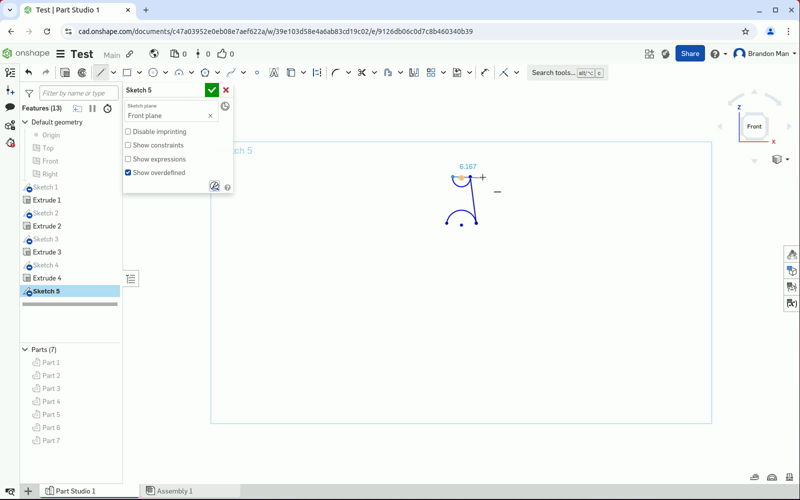
mouse_move(446, 223)
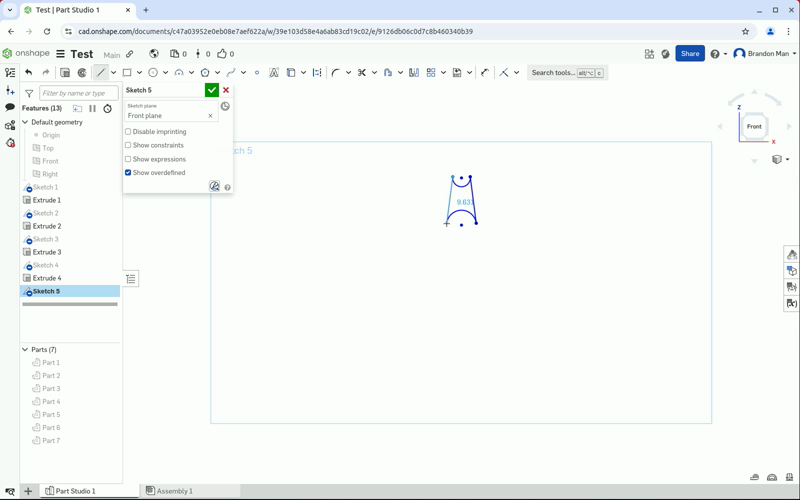
key_up(shift)
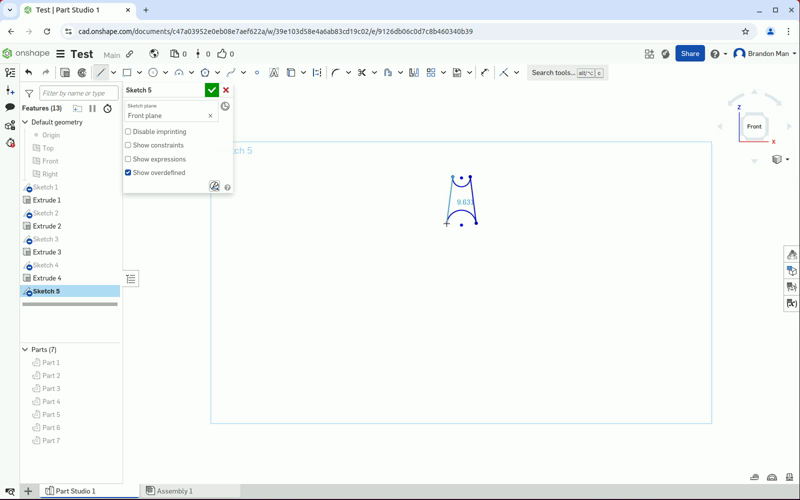
click(446, 223)
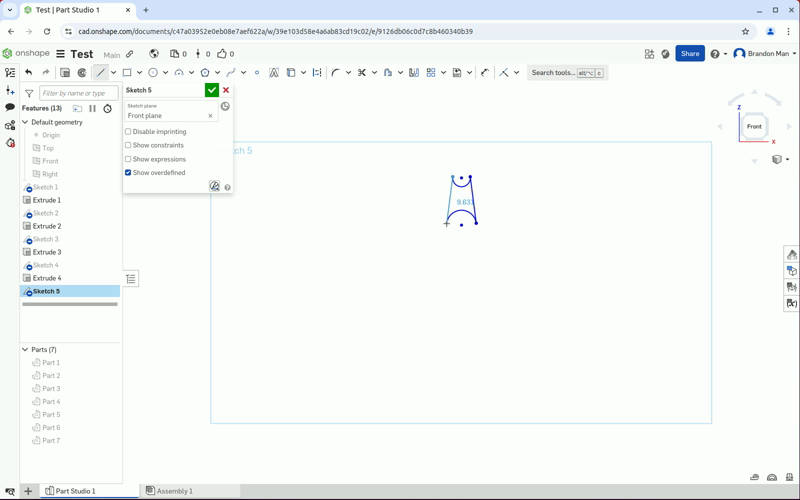
key(esc)
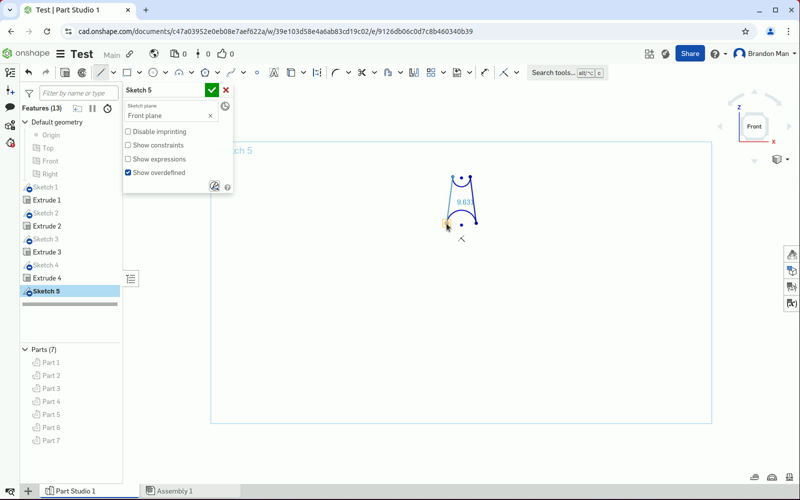
key(c)
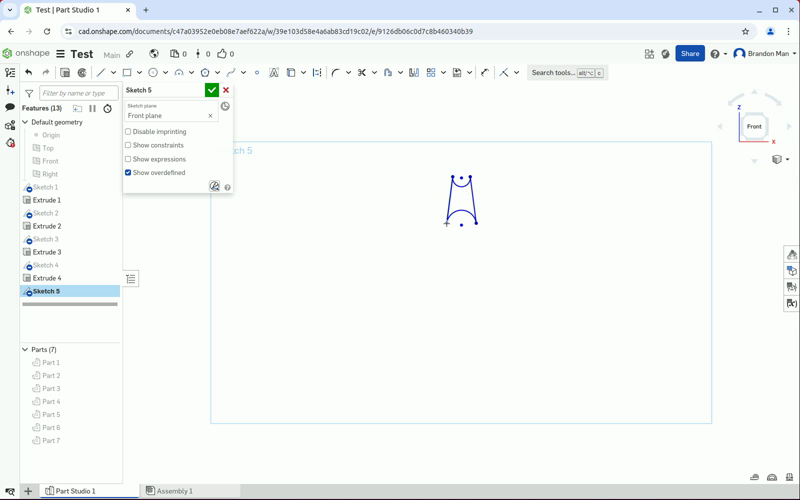
key_down(shift)
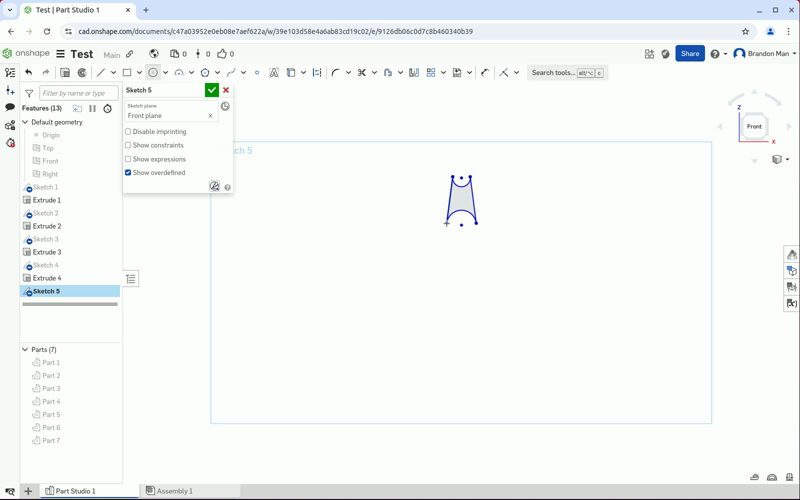
mouse_move(458, 191)
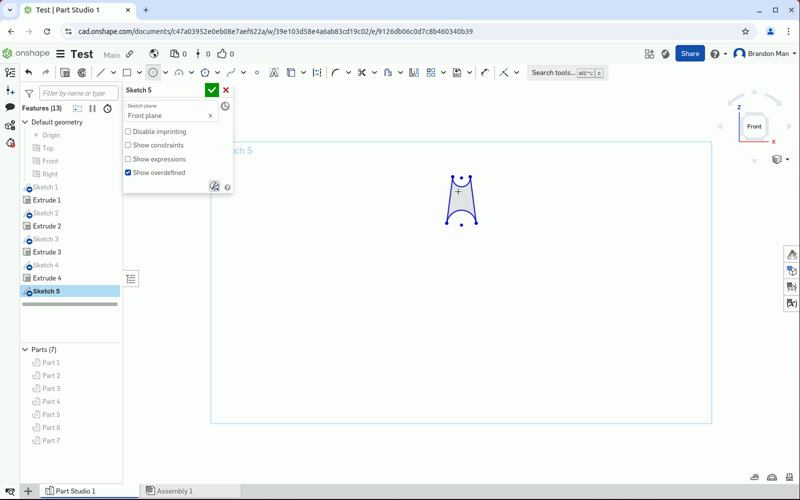
click(458, 191)
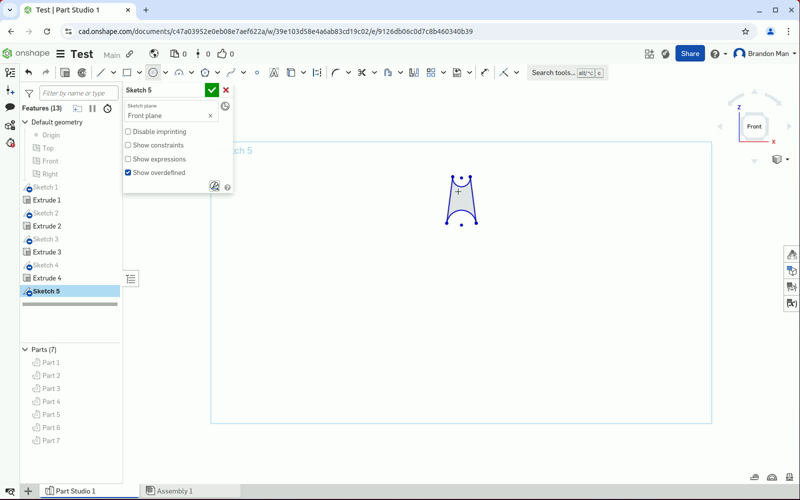
key_up(shift)
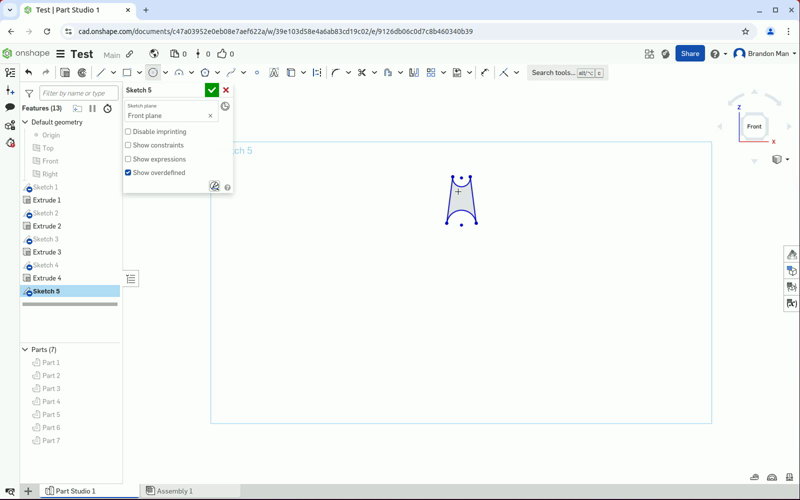
mouse_move(461, 191)
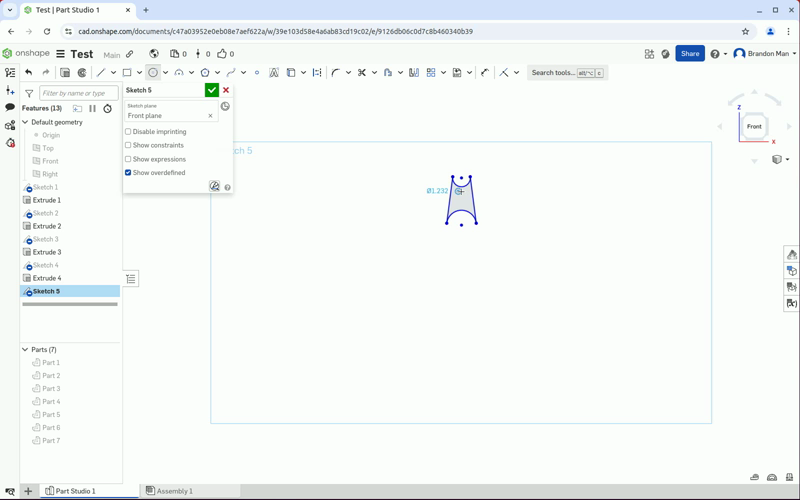
scroll(6)
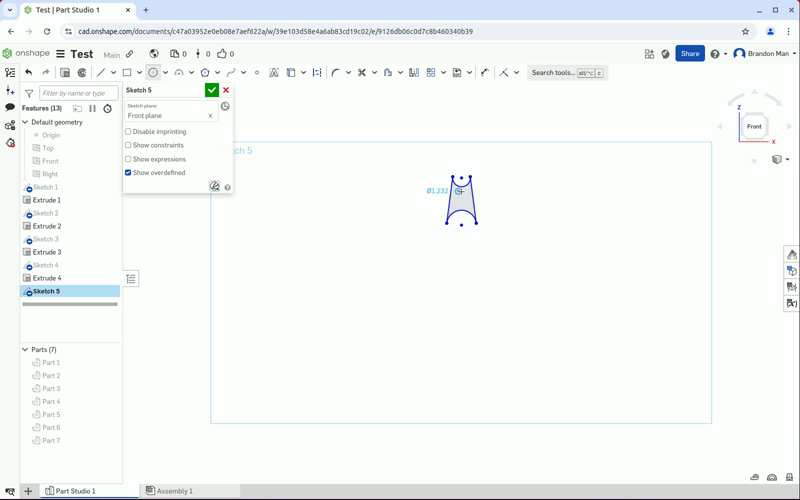
scroll(6)
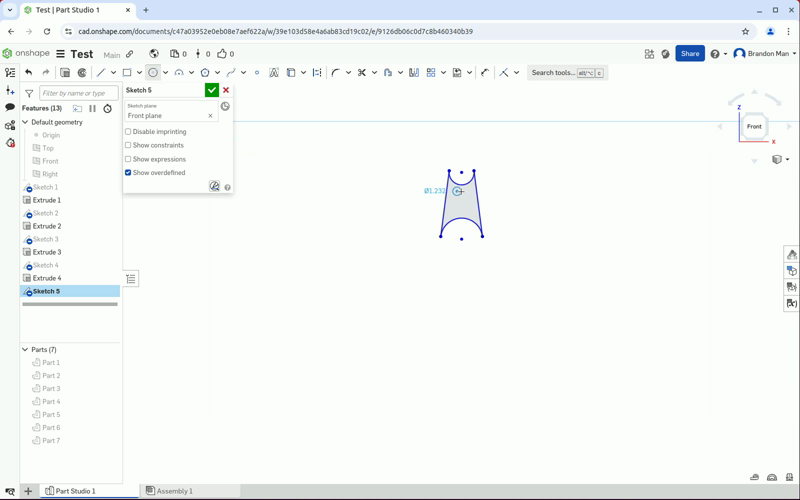
scroll(6)
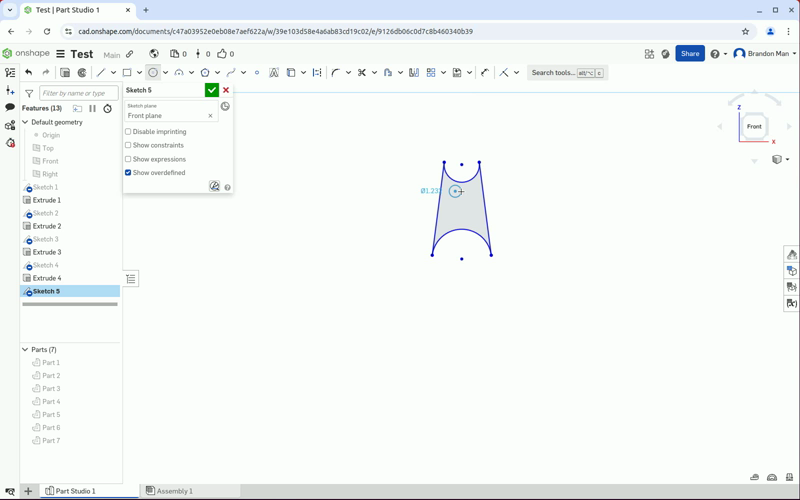
scroll(6)
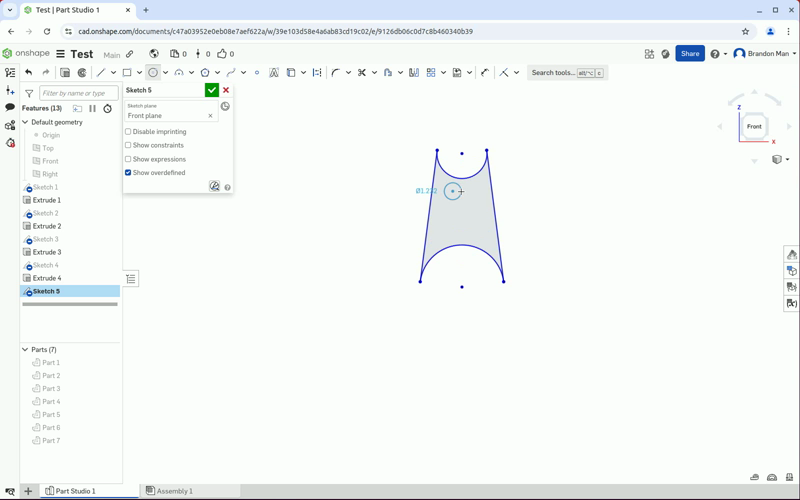
scroll(6)
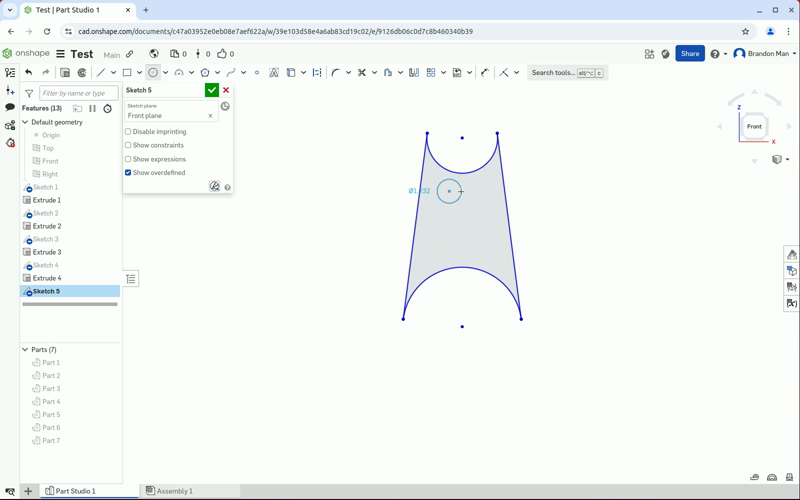
scroll(6)
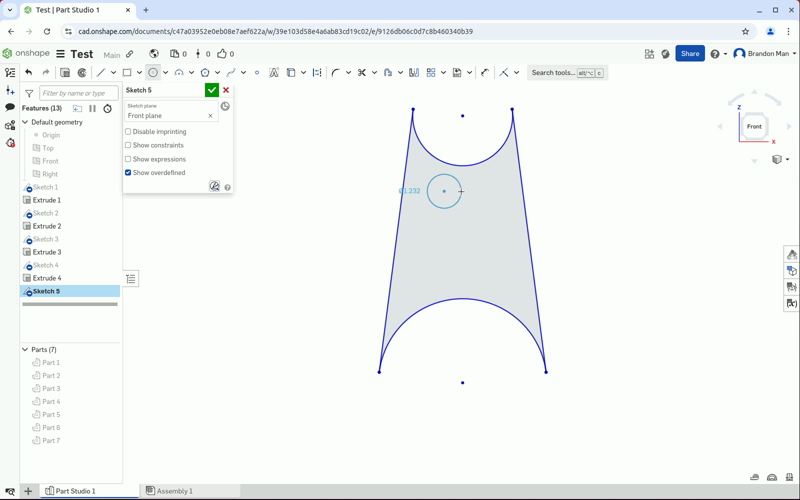
scroll(6)
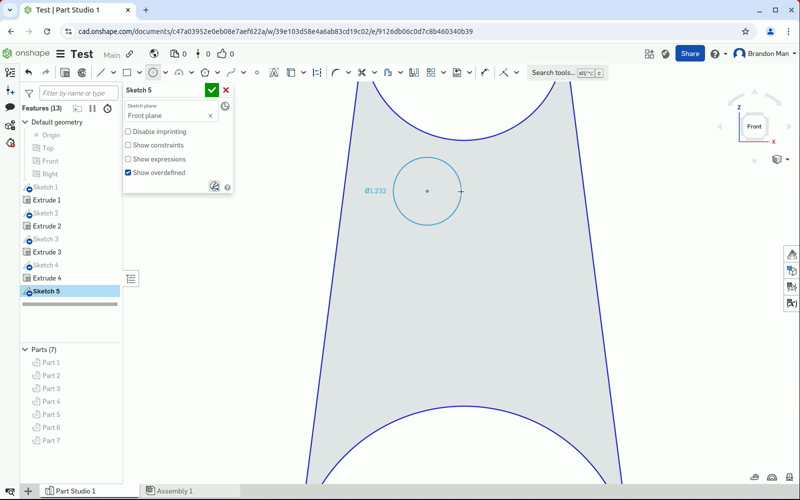
click(461, 191)
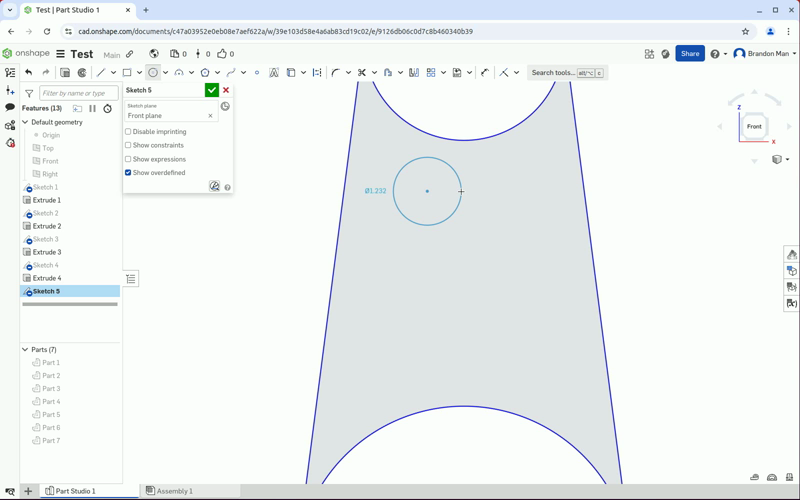
scroll(-6)
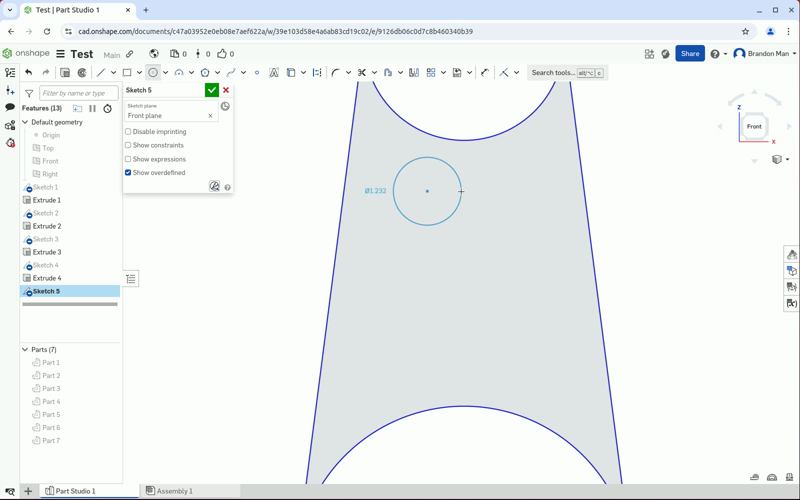
scroll(-6)
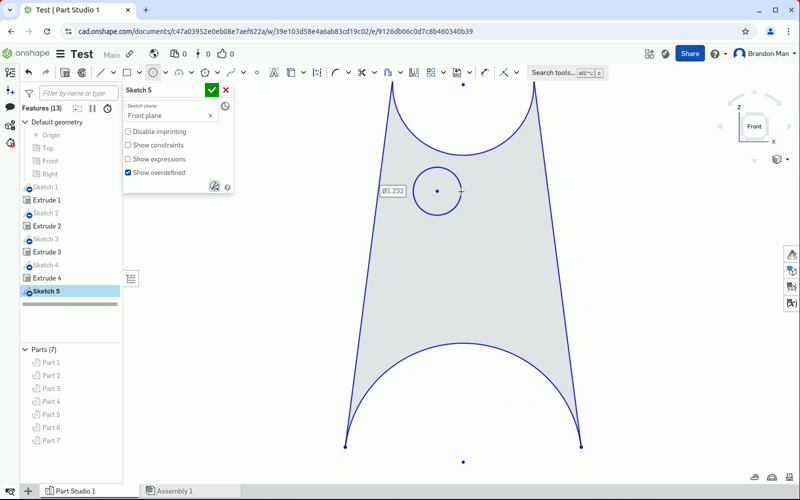
scroll(-6)
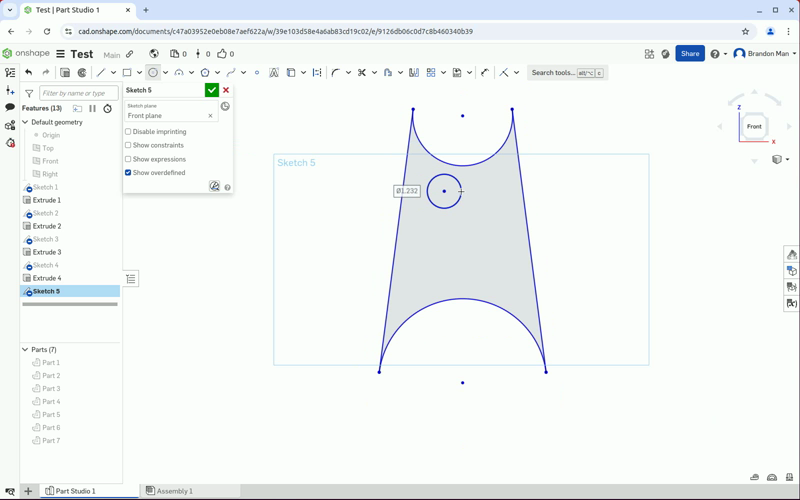
scroll(-6)
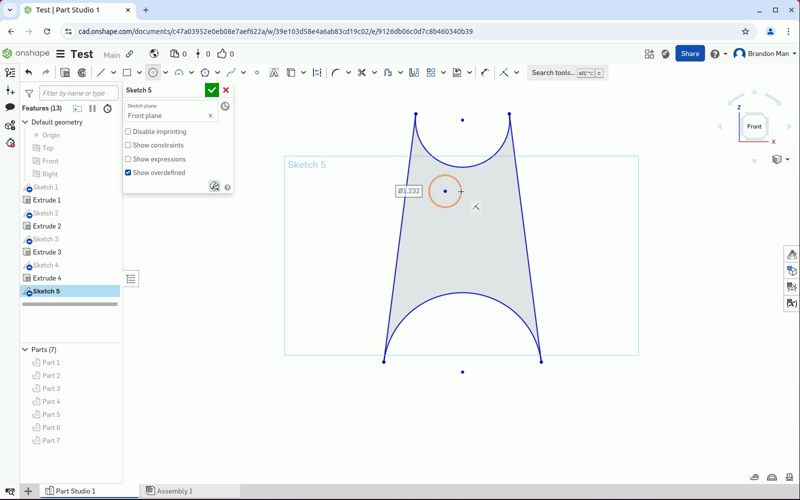
scroll(-6)
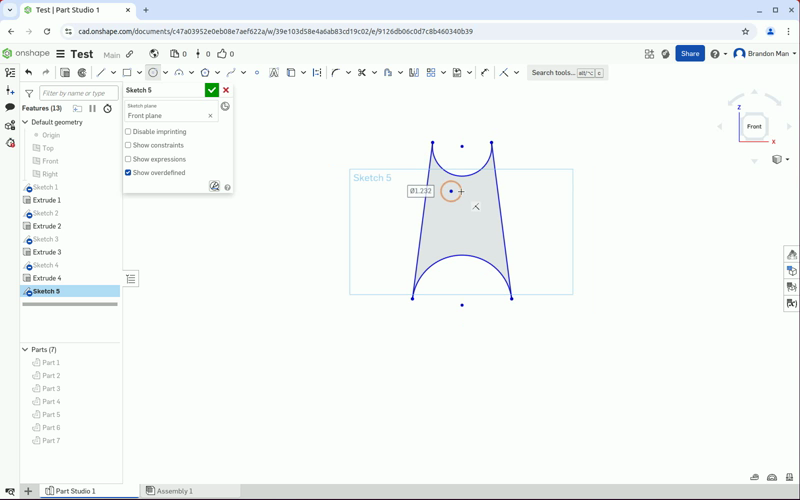
scroll(-6)
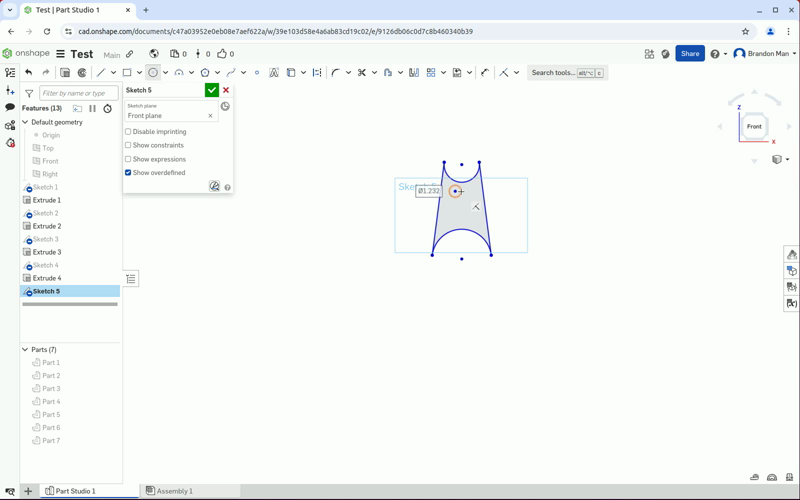
scroll(-6)
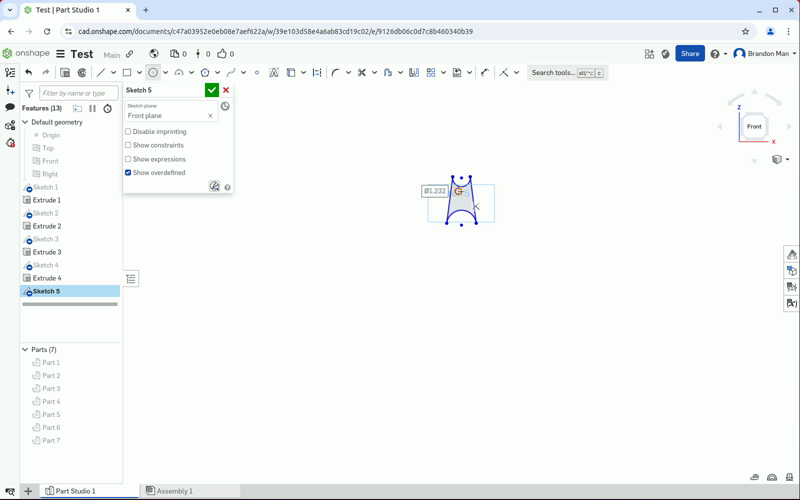
key(esc)
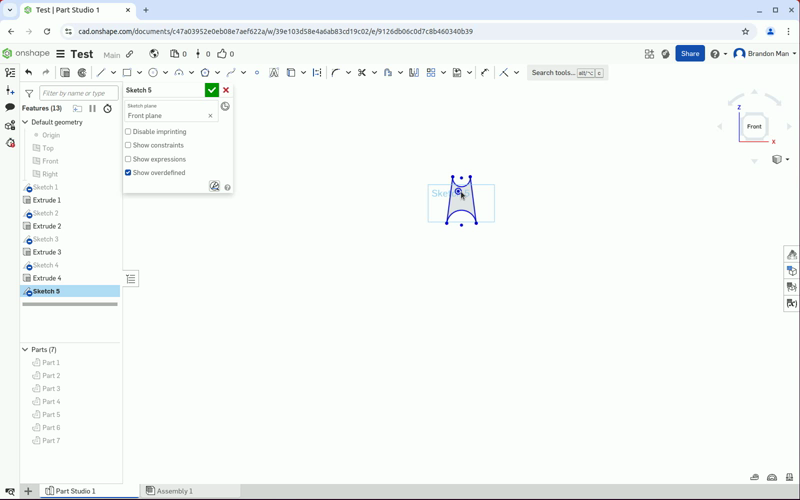
mouse_move(463, 207)
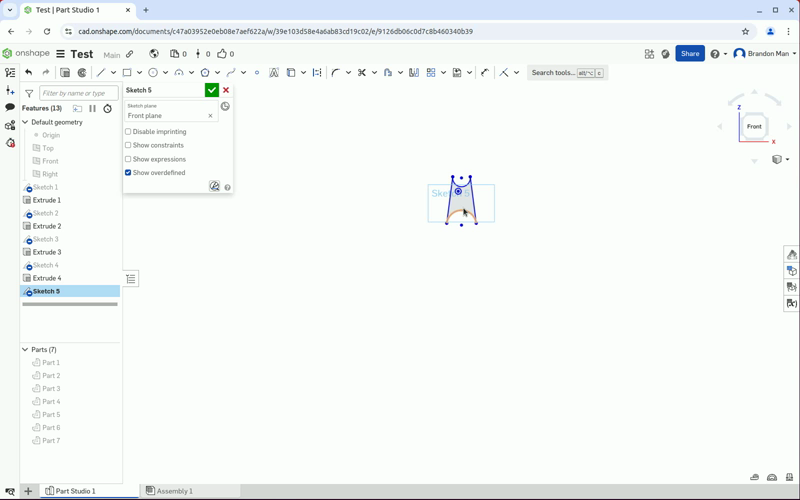
scroll(6)
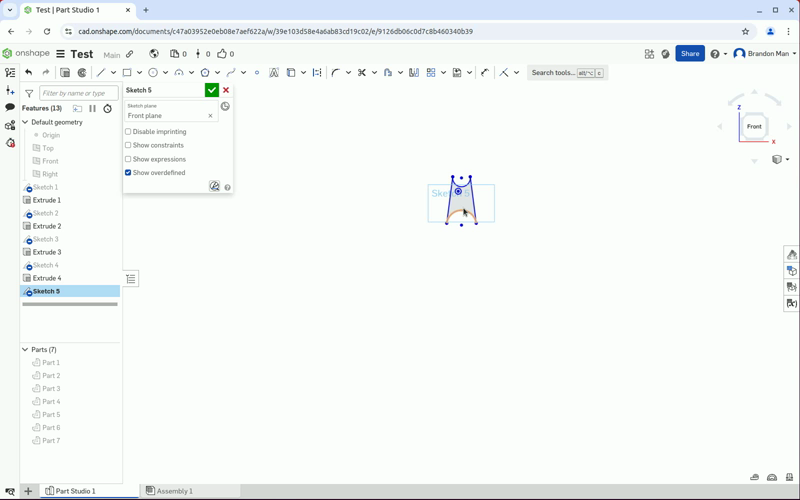
scroll(6)
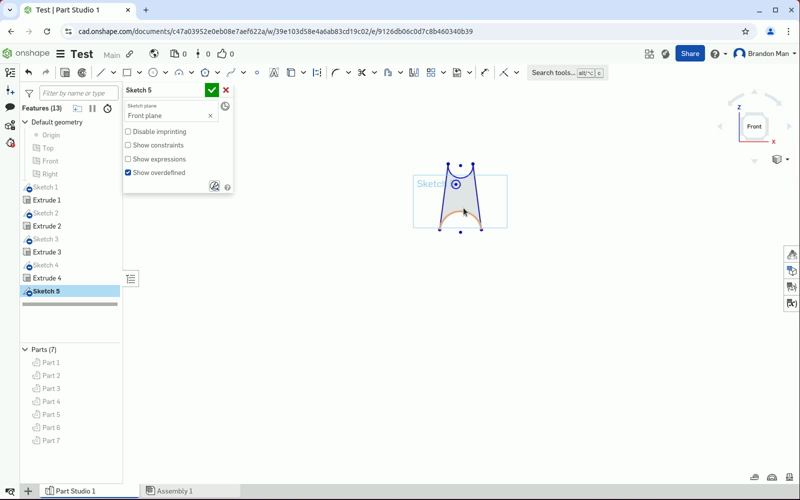
scroll(6)
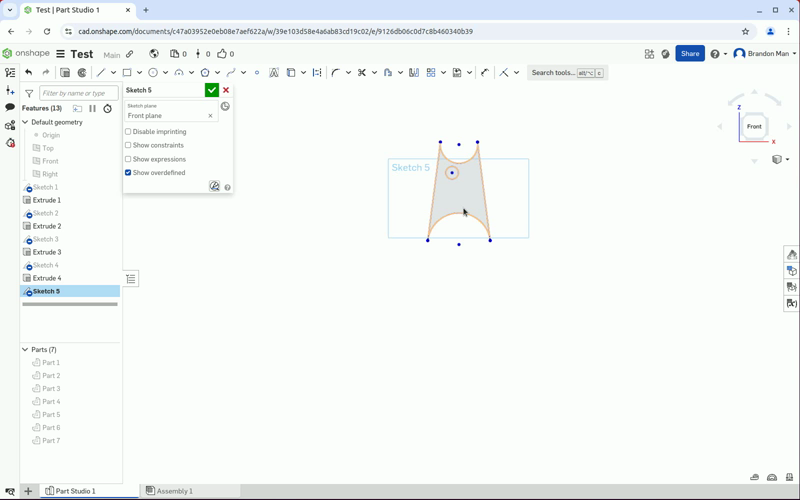
scroll(6)
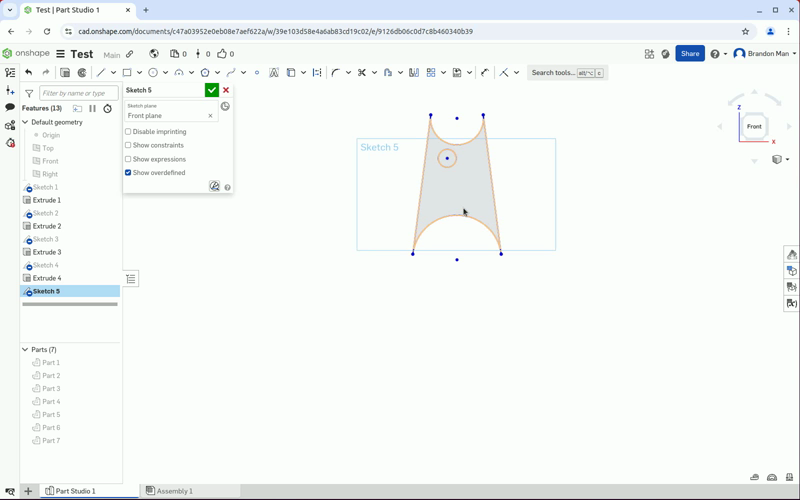
scroll(6)
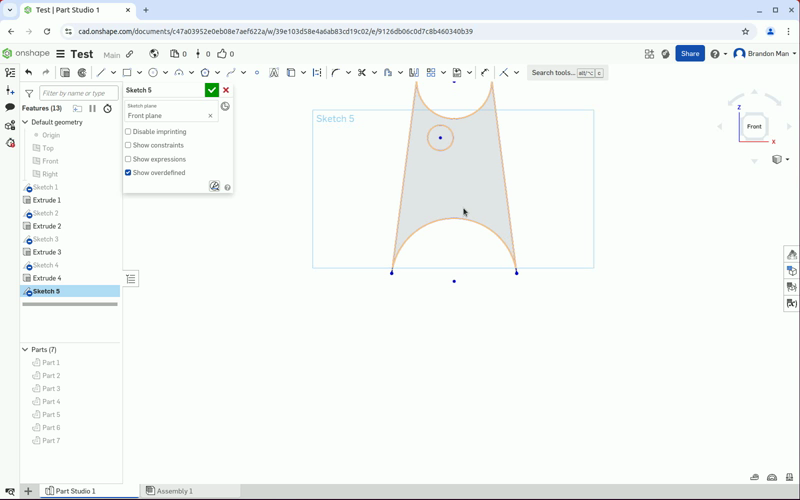
scroll(6)
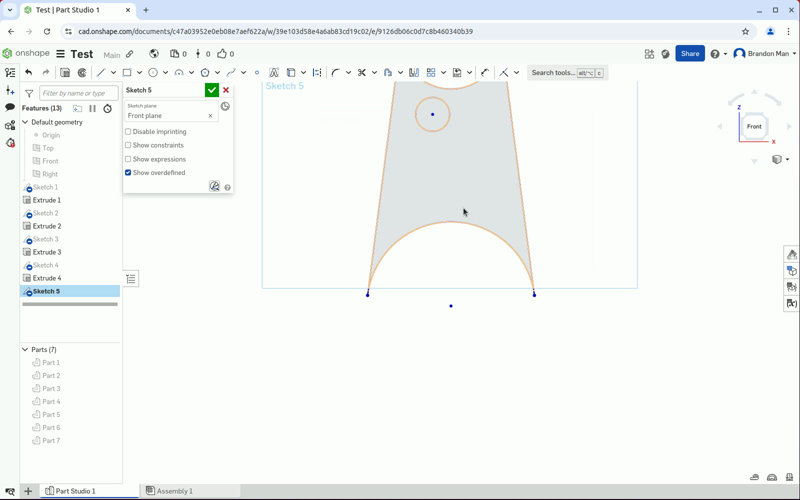
scroll(6)
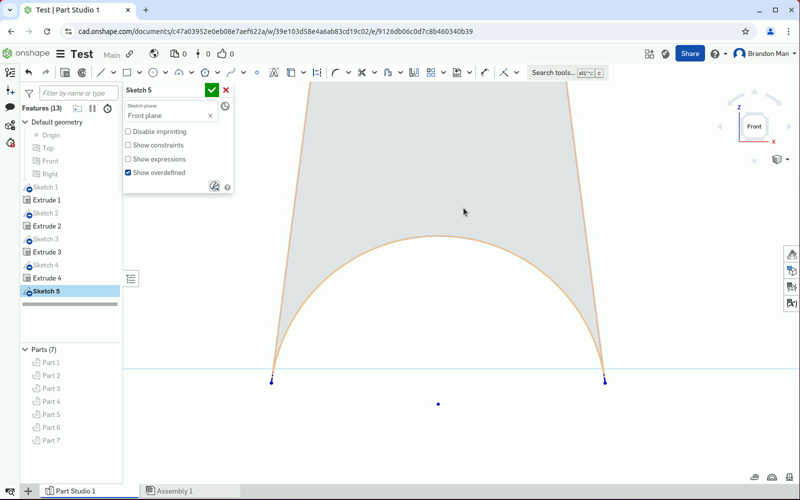
click(463, 207)
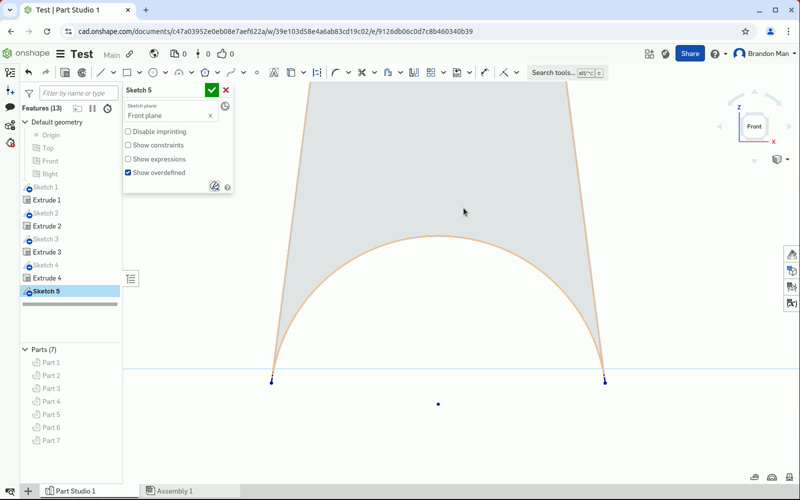
scroll(-6)
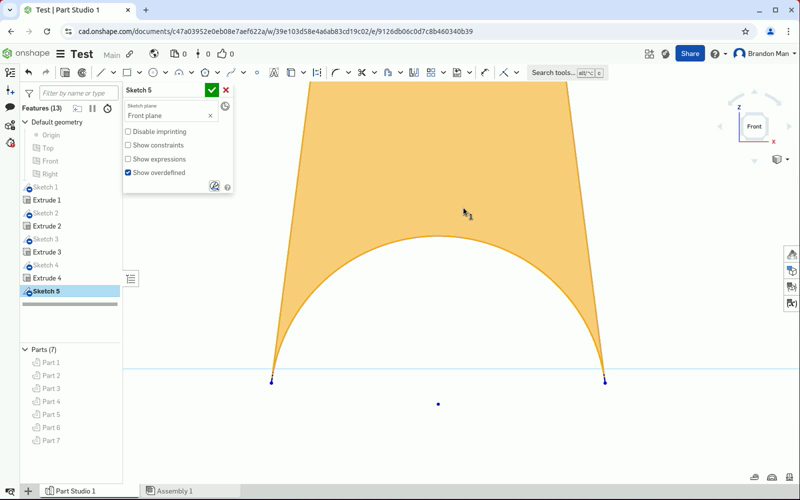
scroll(-6)
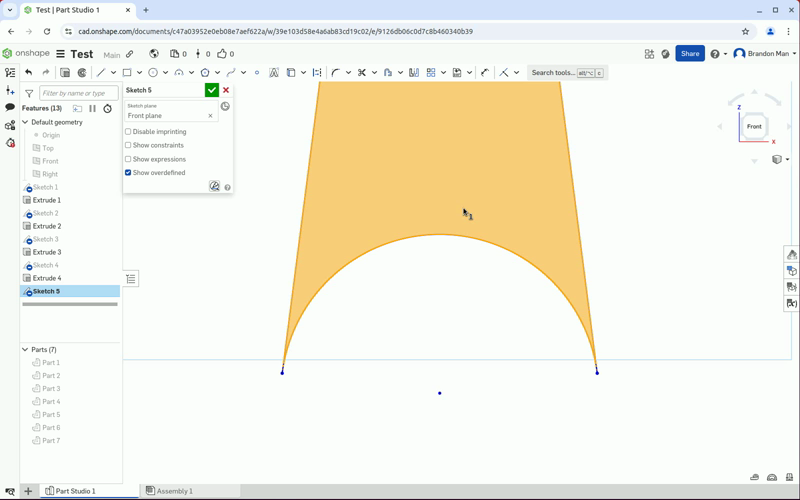
scroll(-6)
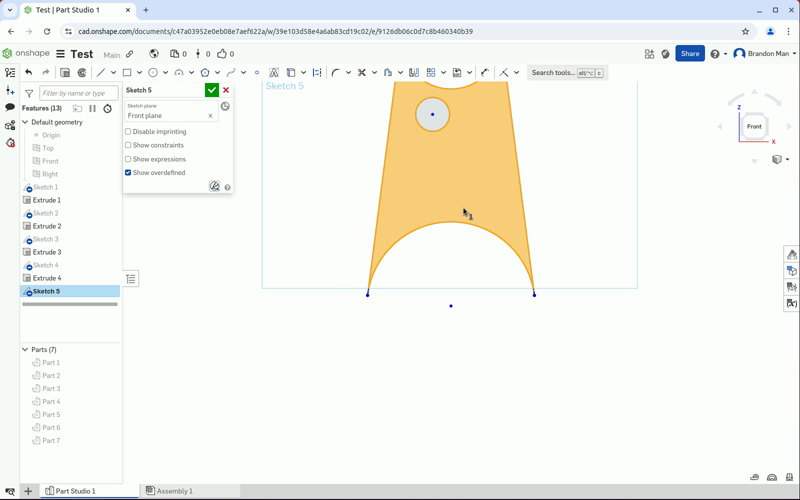
scroll(-6)
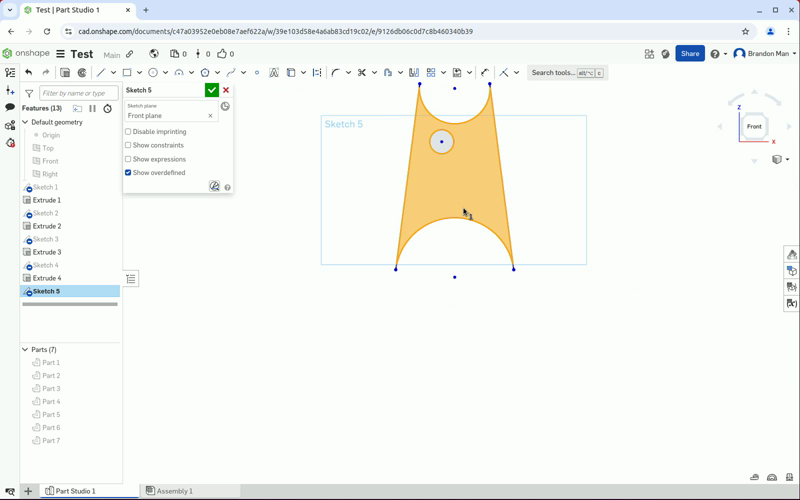
scroll(-6)
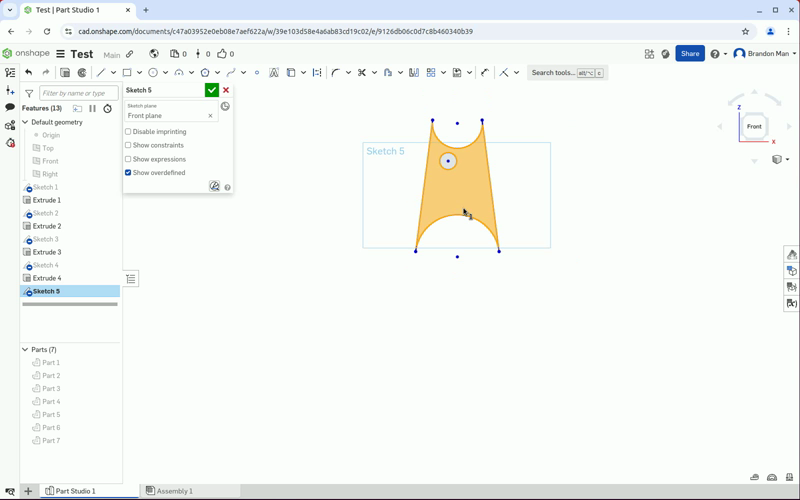
scroll(-6)
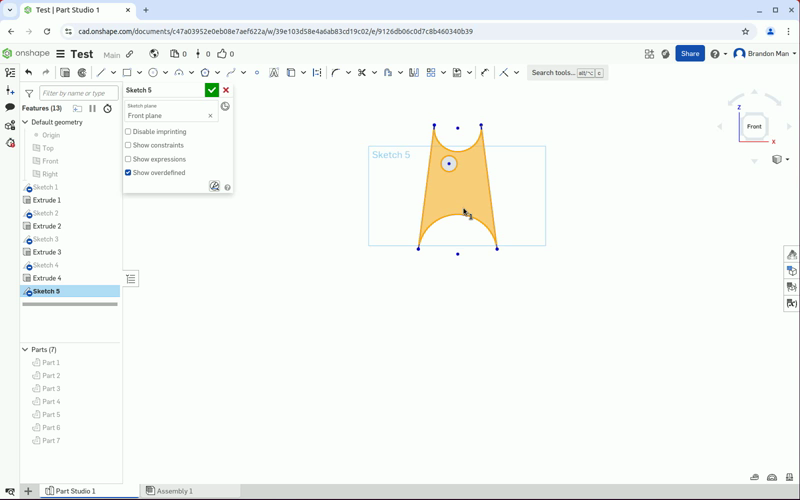
scroll(-6)
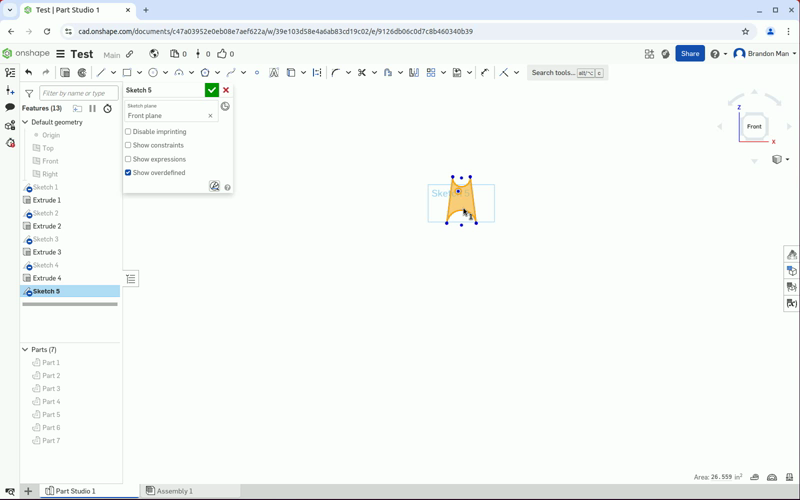
mouse_move(73, 352)
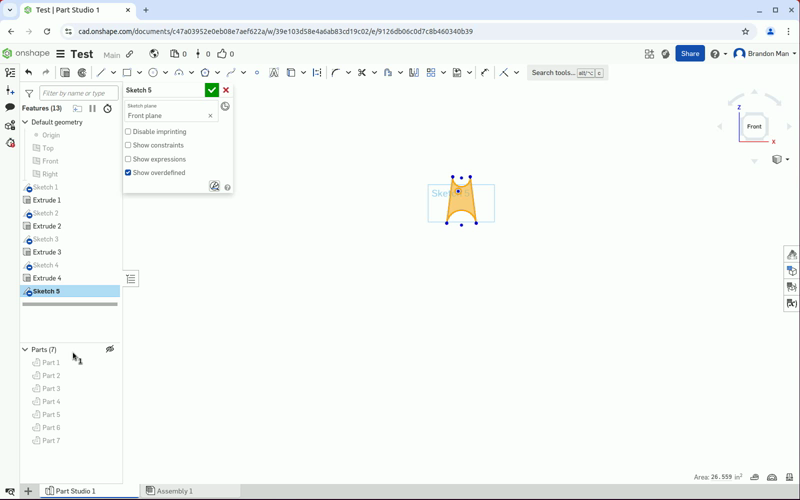
key(shift+y)
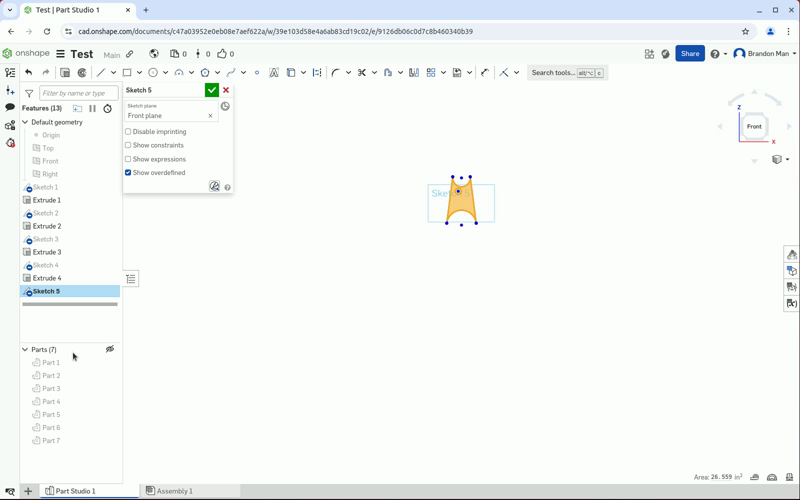
key(shift+e)
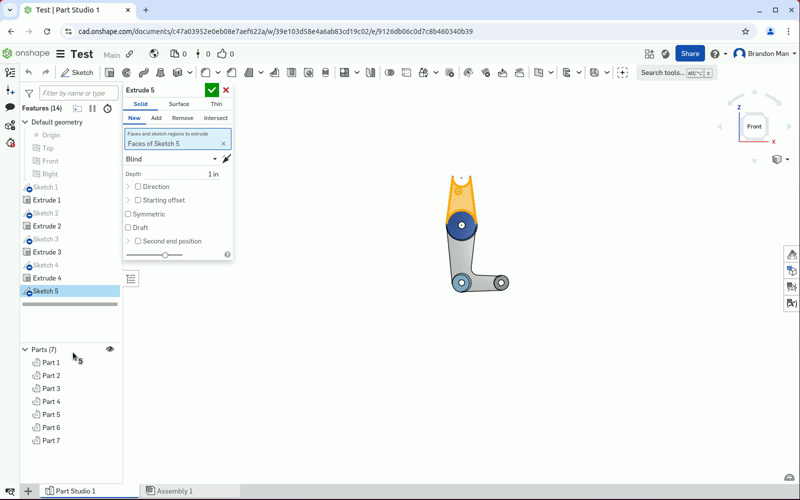
mouse_move(143, 106)
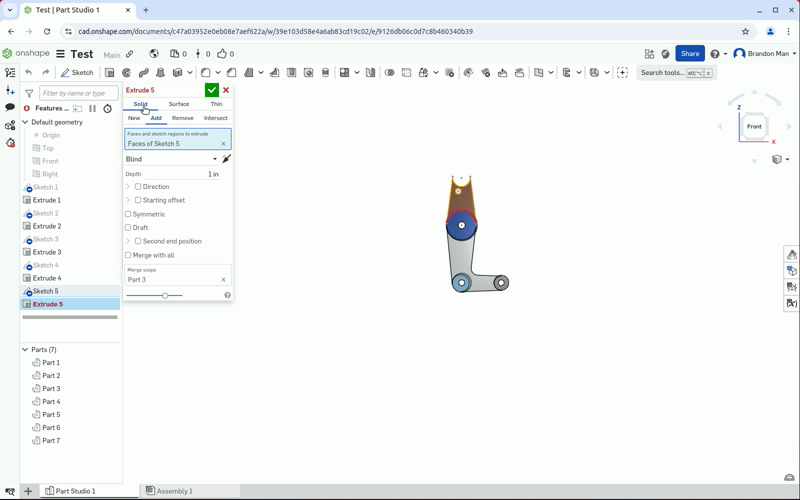
click(143, 106)
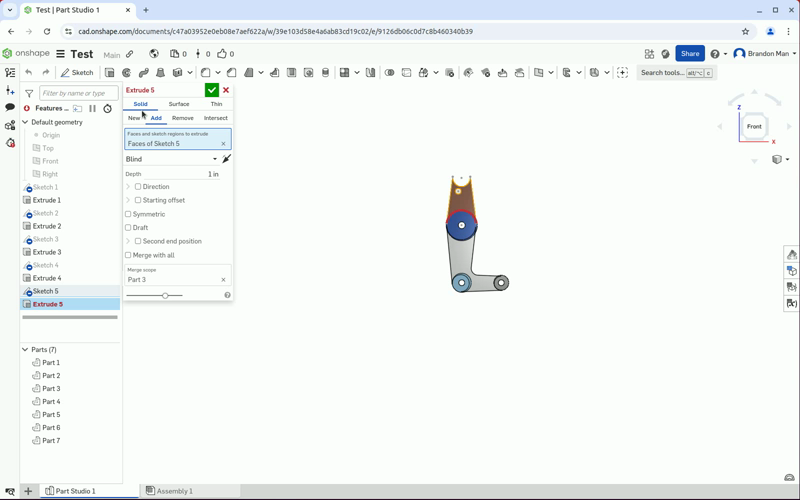
mouse_move(137, 120)
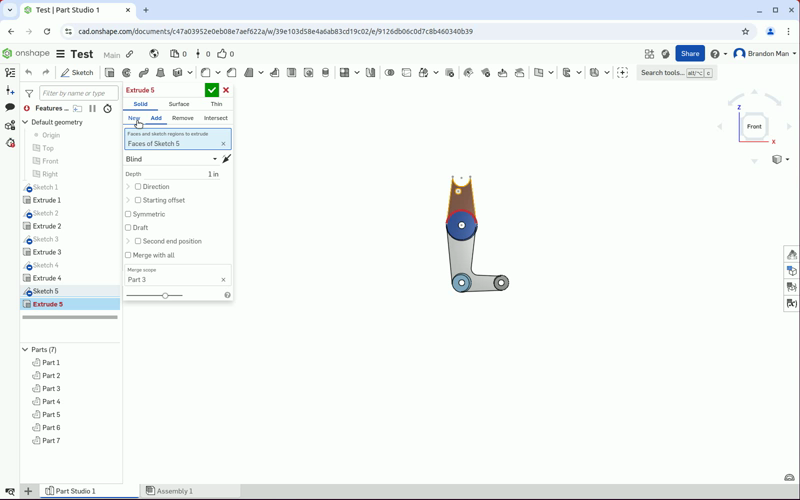
click(137, 120)
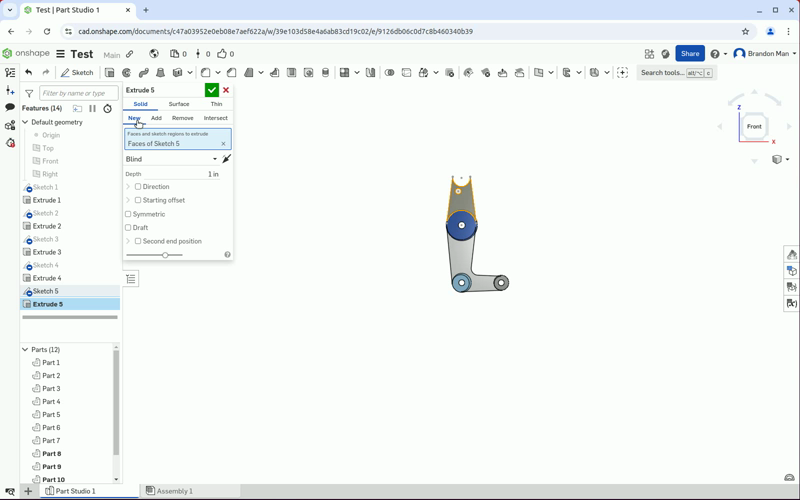
key(tab, 4)
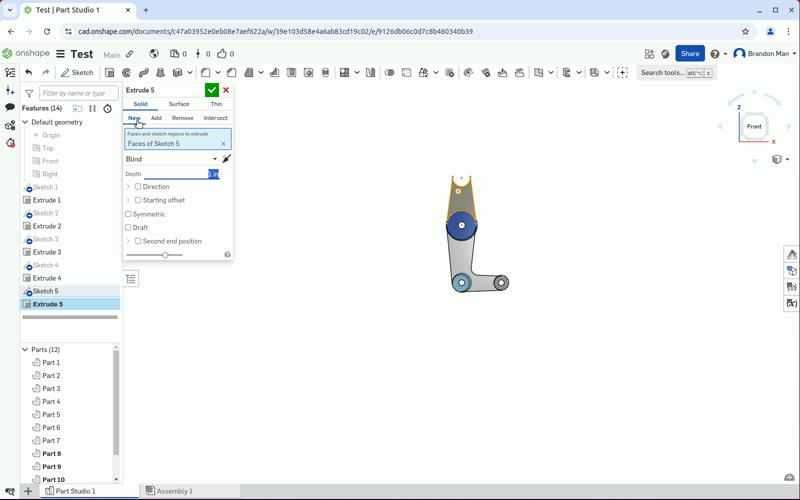
text(0.481)
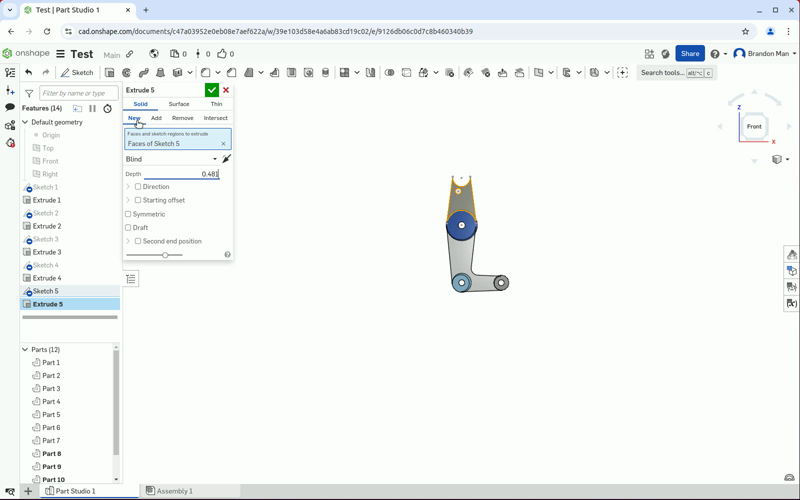
key(enter)
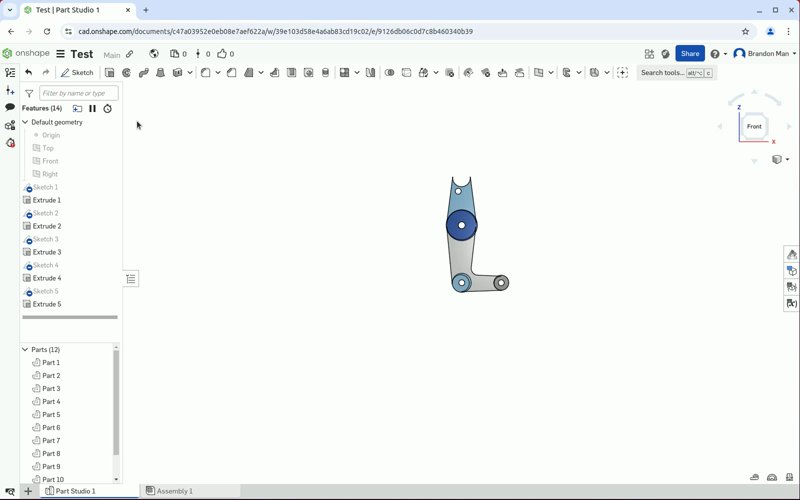
key(shift+h)
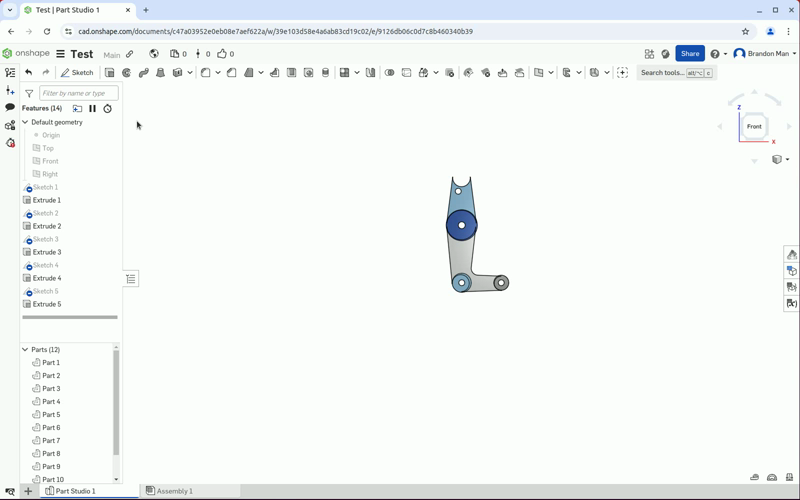
key(shift+h)
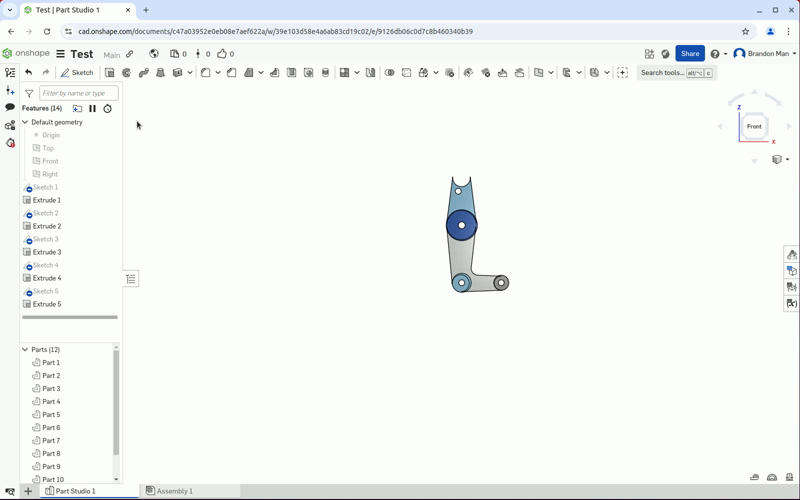
mouse_move(73, 189)
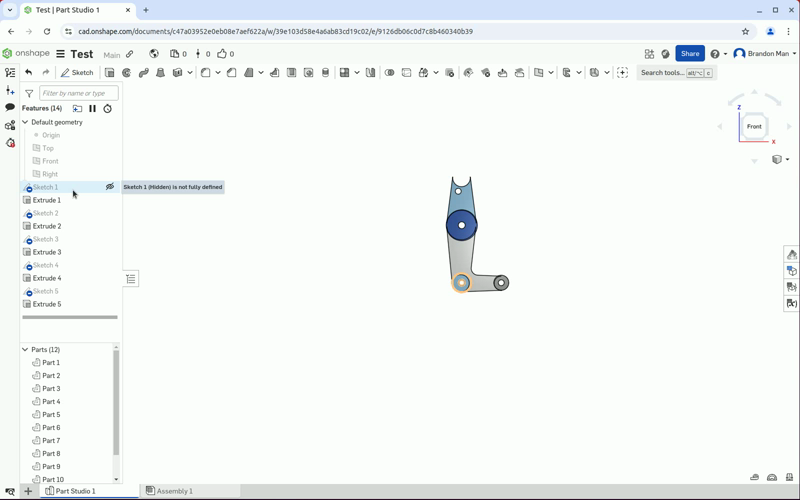
click(73, 189)
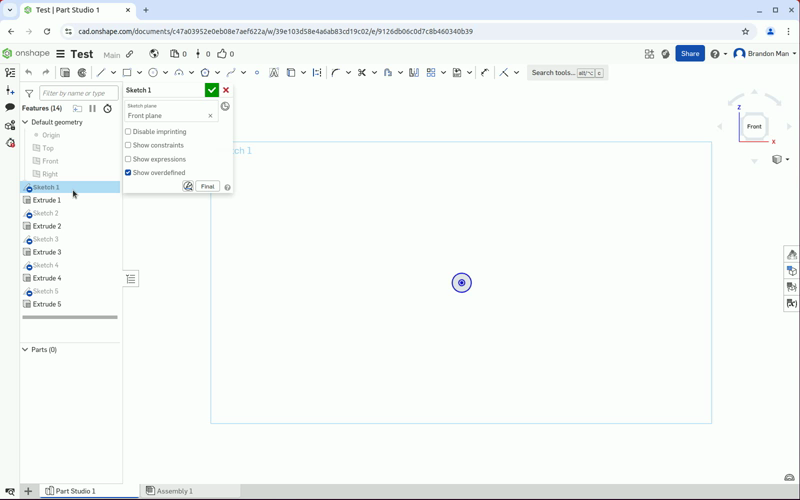
mouse_move(229, 92)
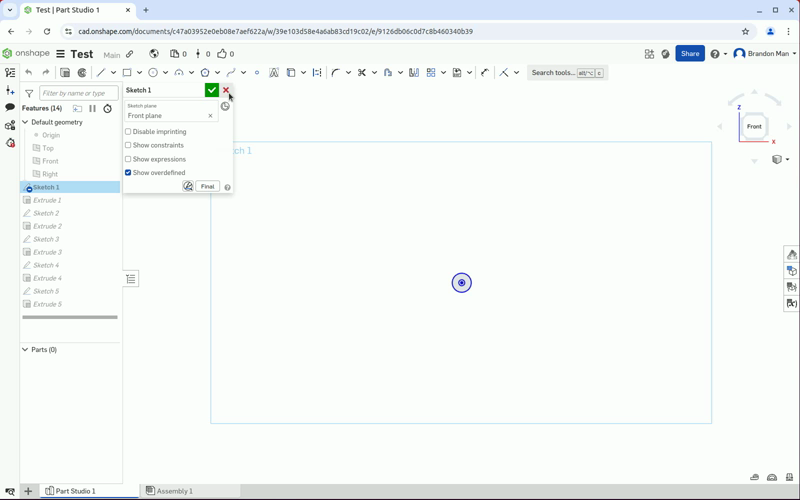
click(229, 92)
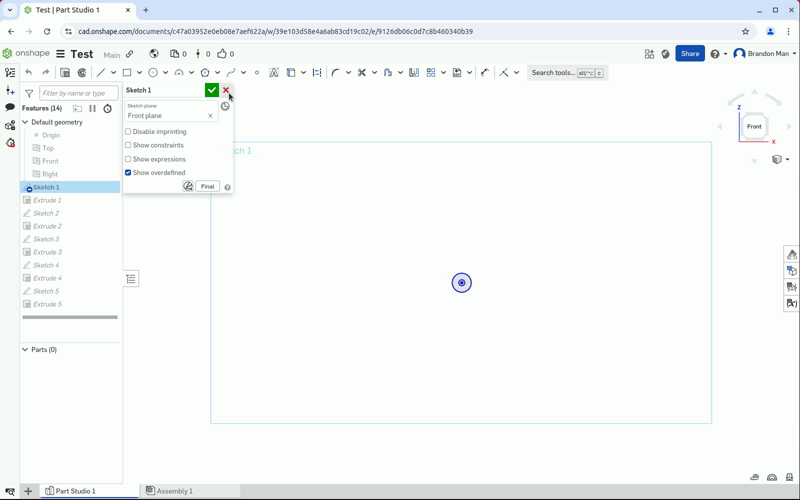
key(shift+s)
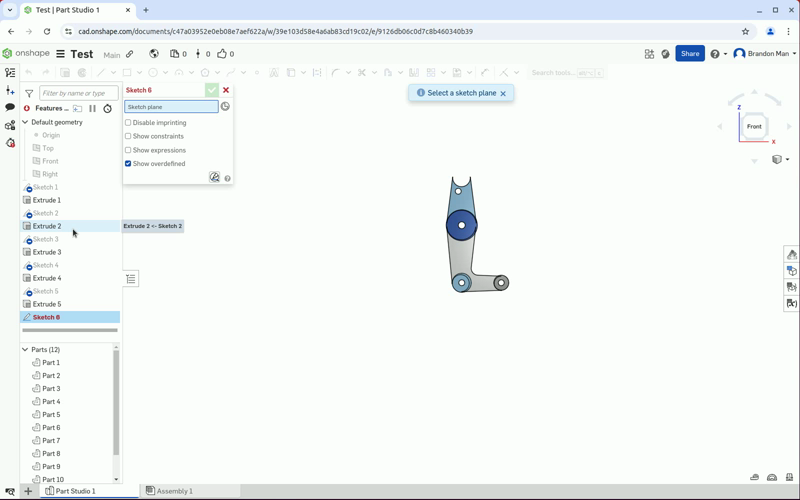
scroll(3)
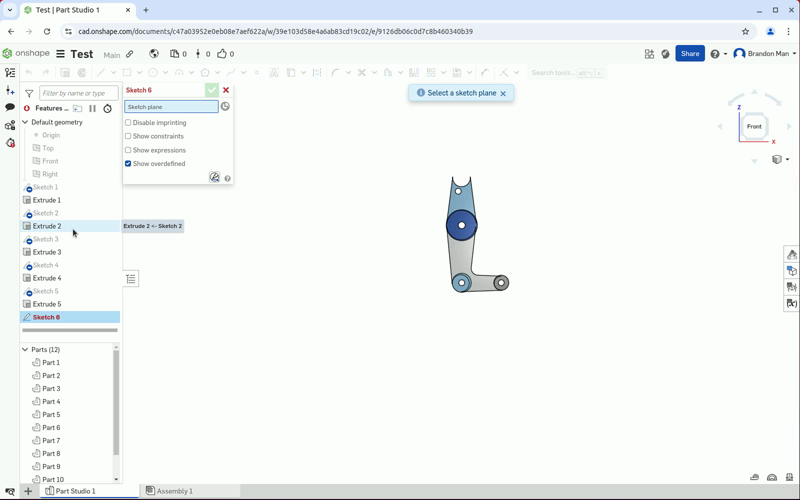
mouse_move(73, 163)
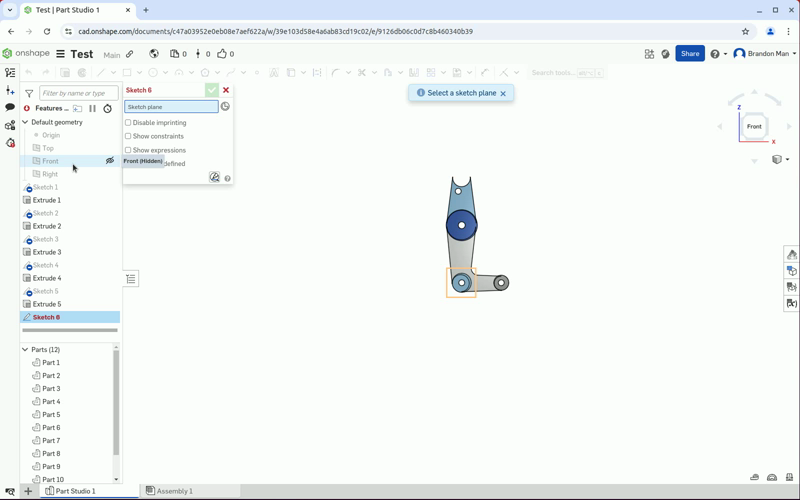
click(73, 163)
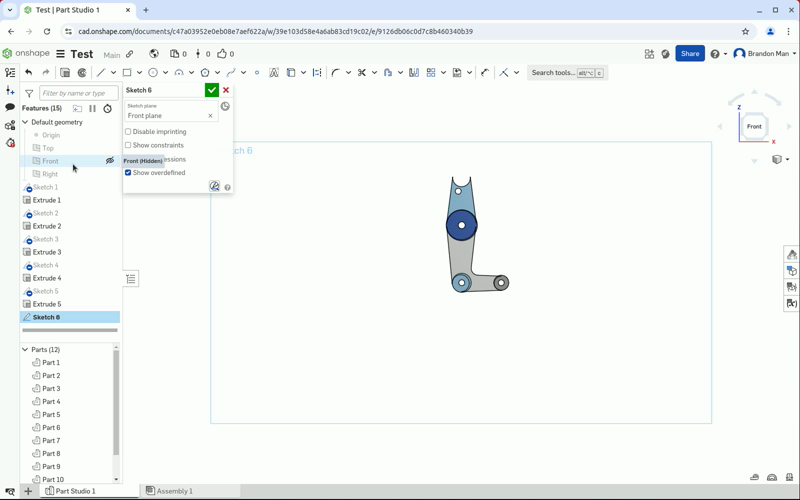
mouse_move(69, 352)
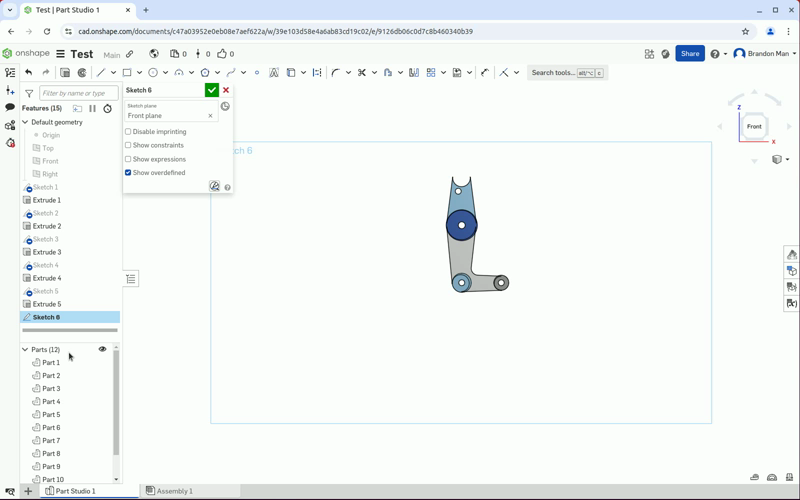
key(y)
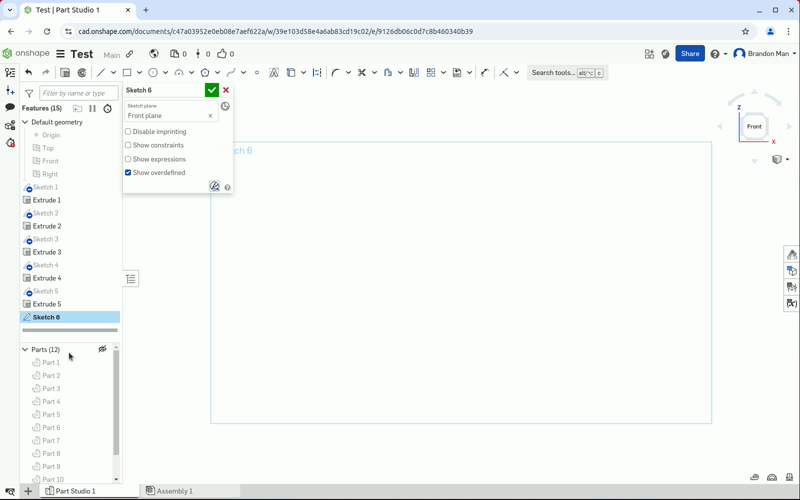
key(c)
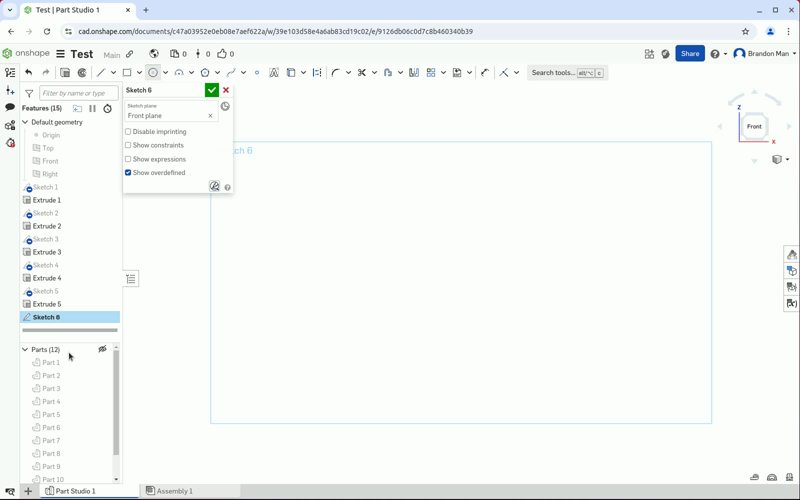
key_down(shift)
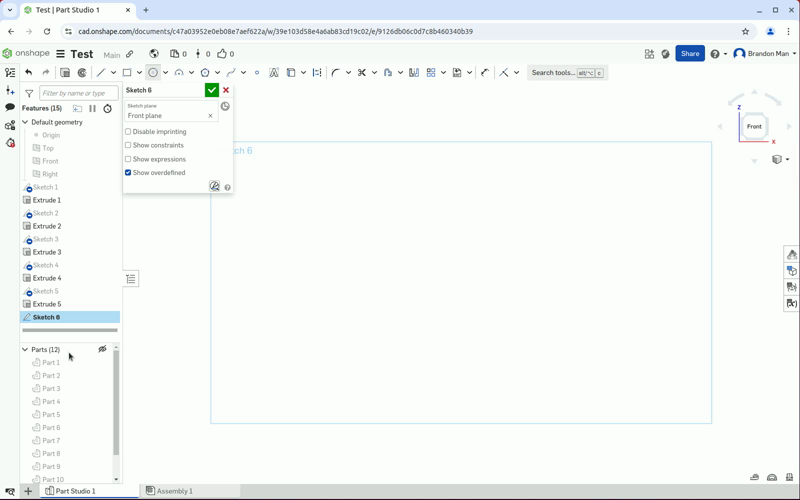
mouse_move(461, 178)
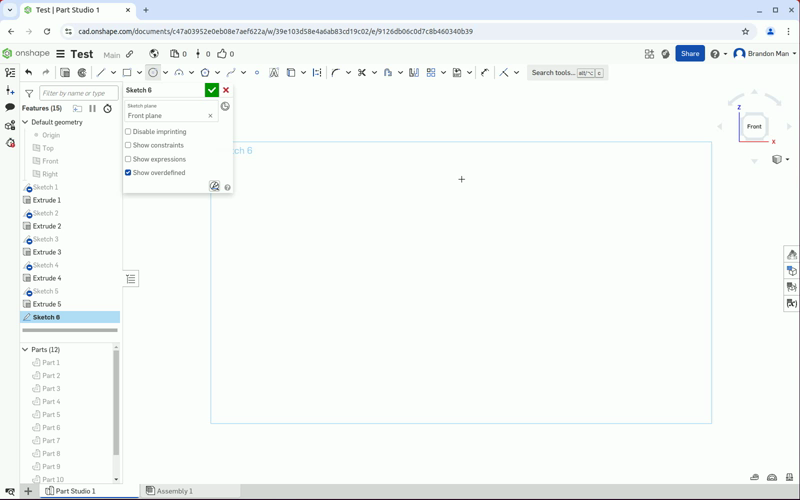
click(461, 178)
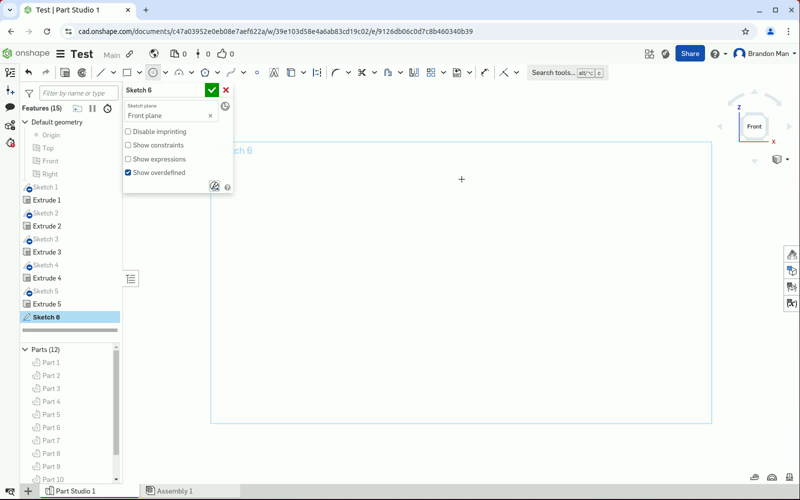
key_up(shift)
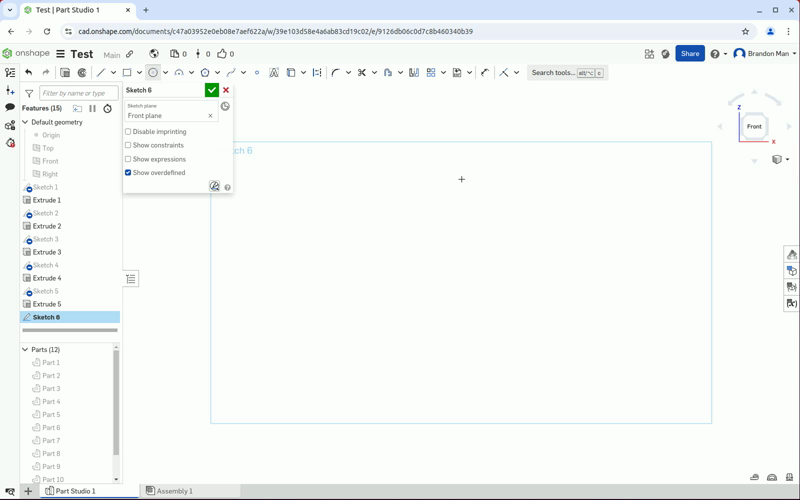
mouse_move(471, 178)
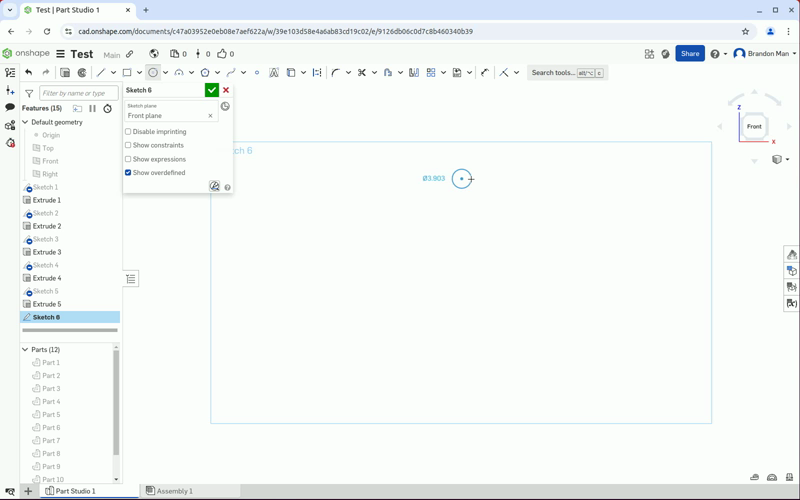
click(471, 178)
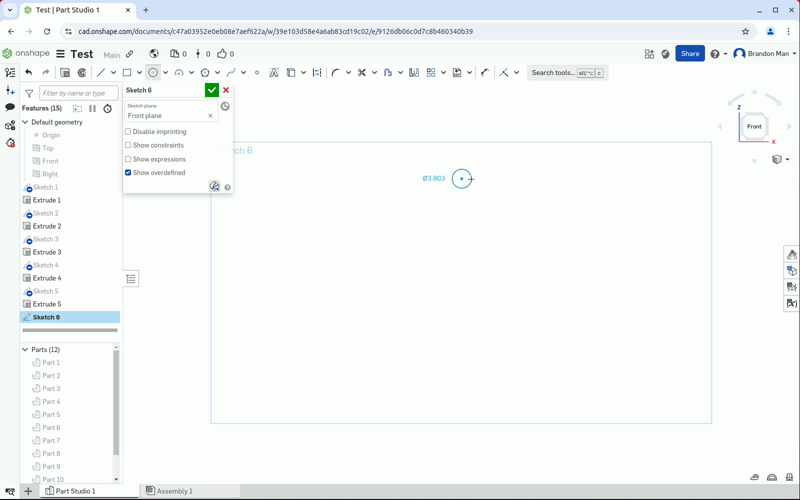
key(esc)
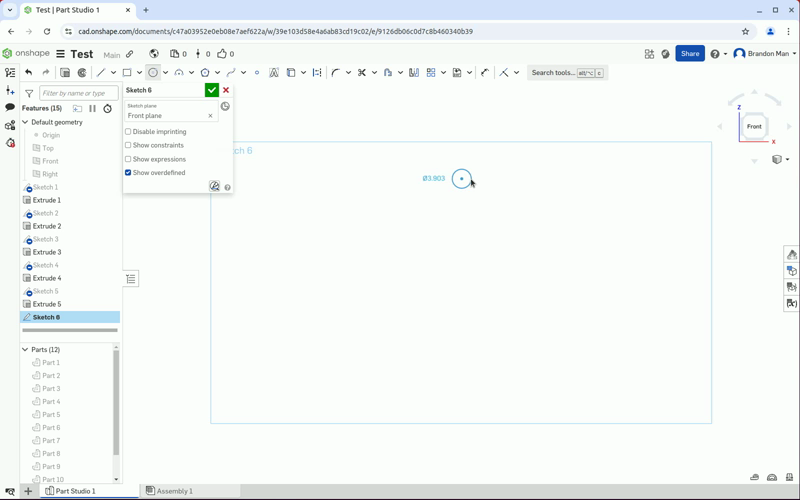
key(c)
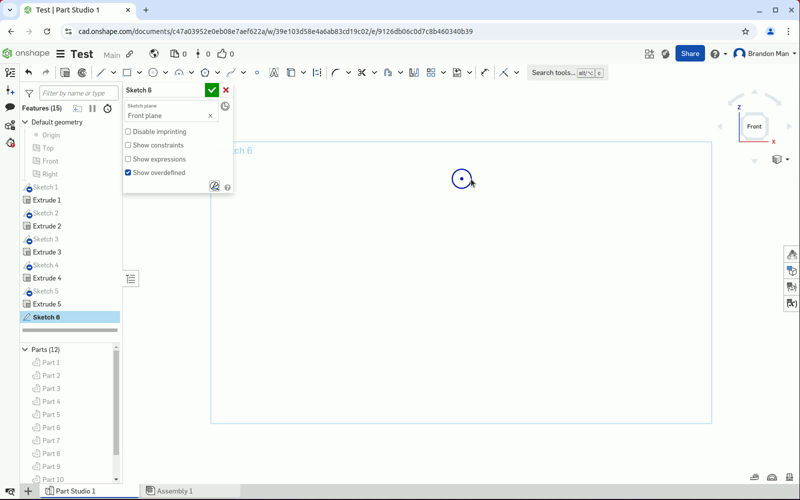
key_down(shift)
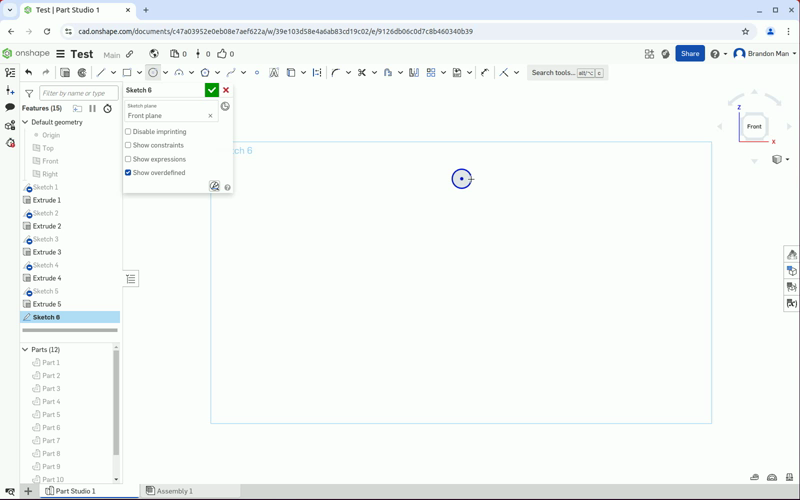
mouse_move(461, 178)
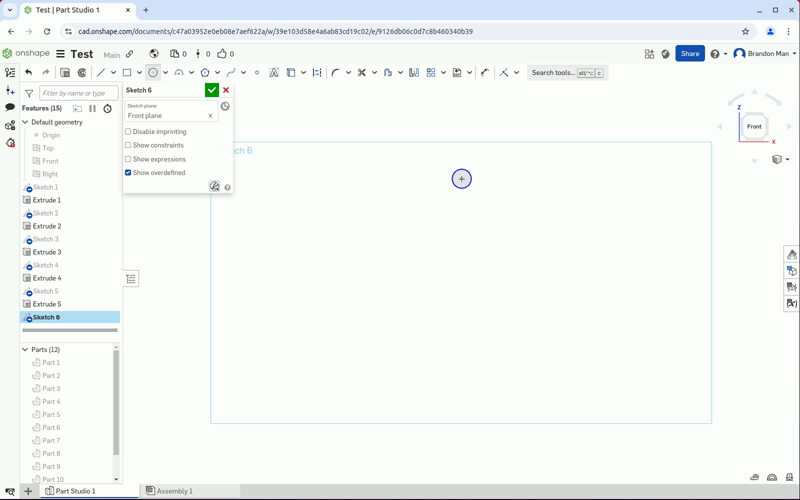
click(461, 178)
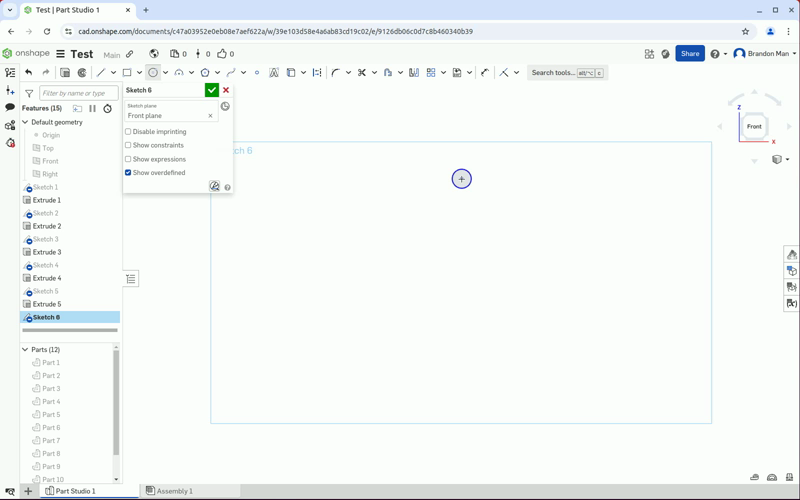
key_up(shift)
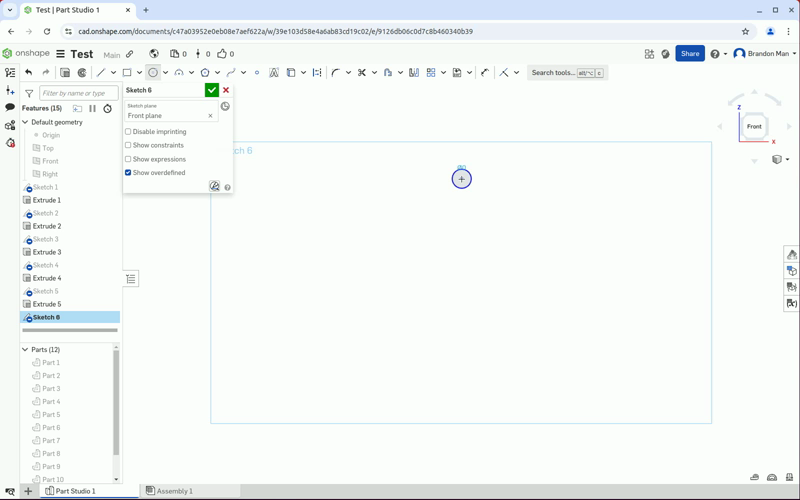
mouse_move(464, 178)
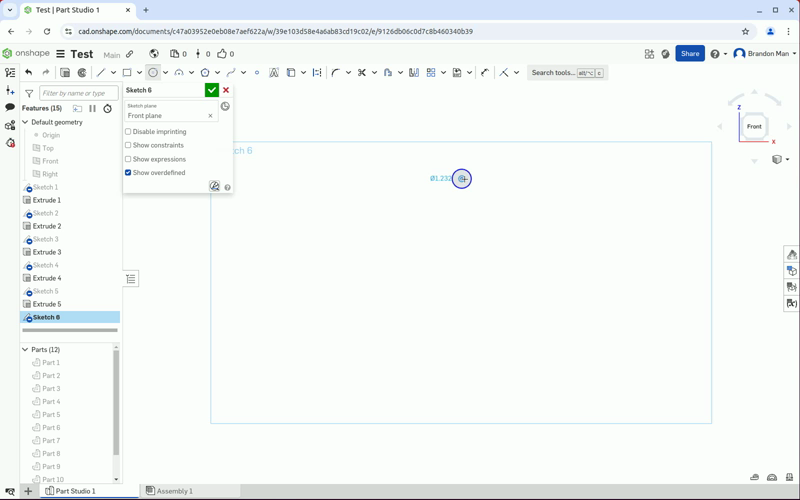
scroll(6)
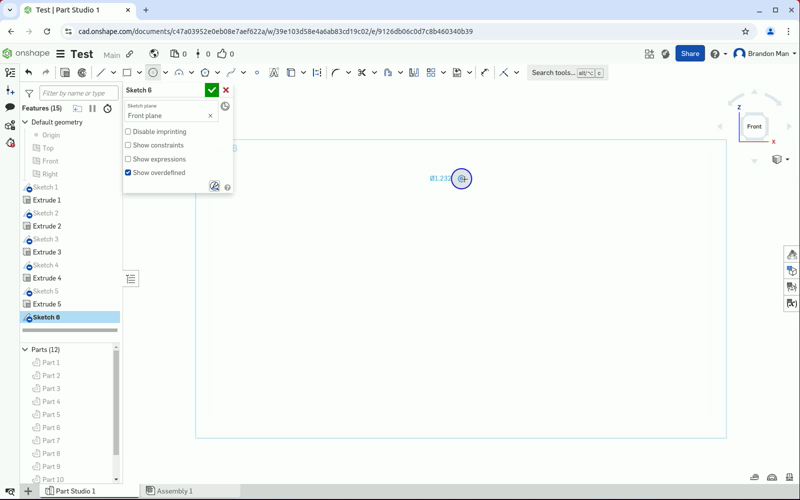
scroll(6)
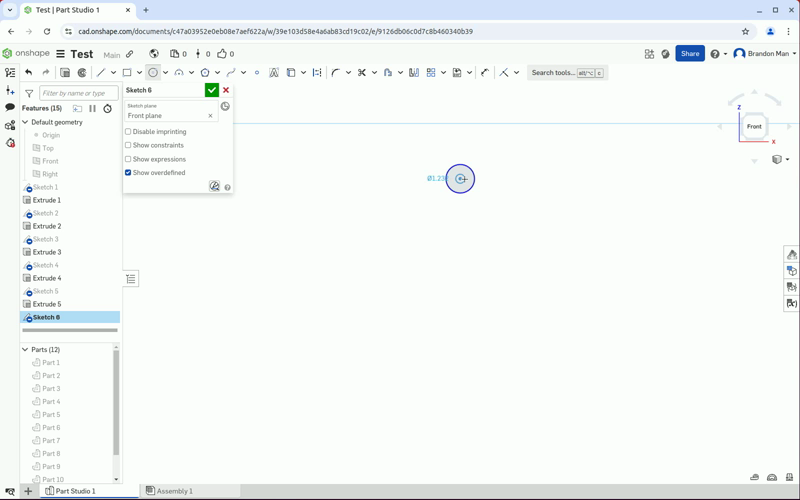
scroll(6)
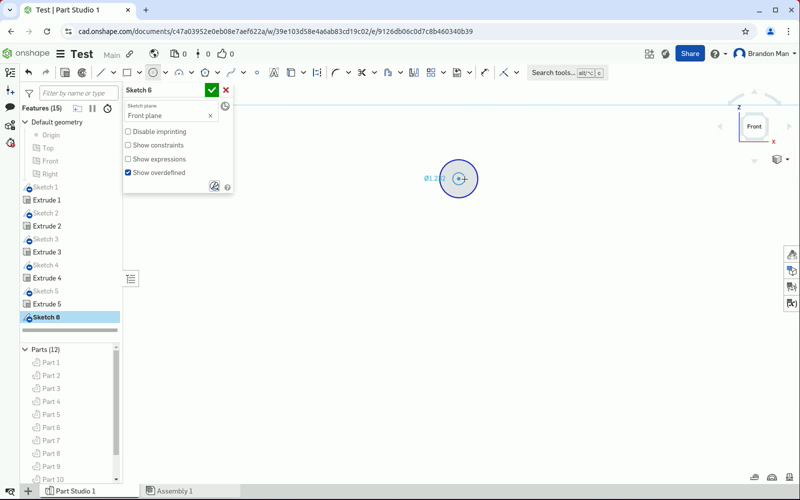
scroll(6)
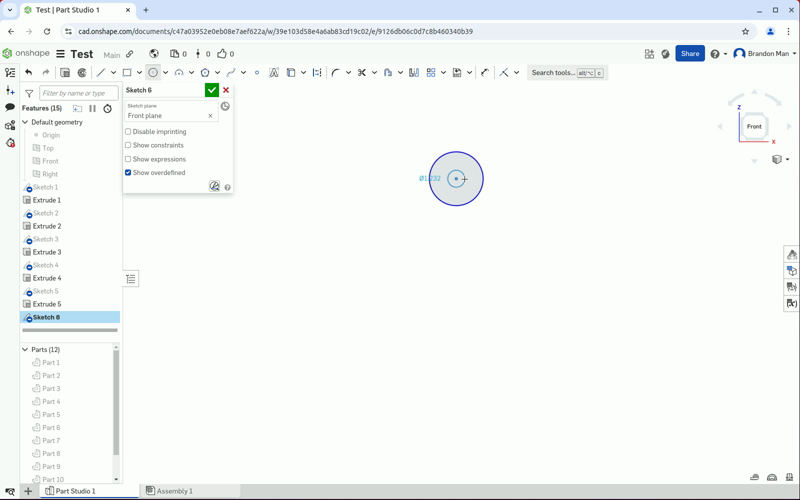
scroll(6)
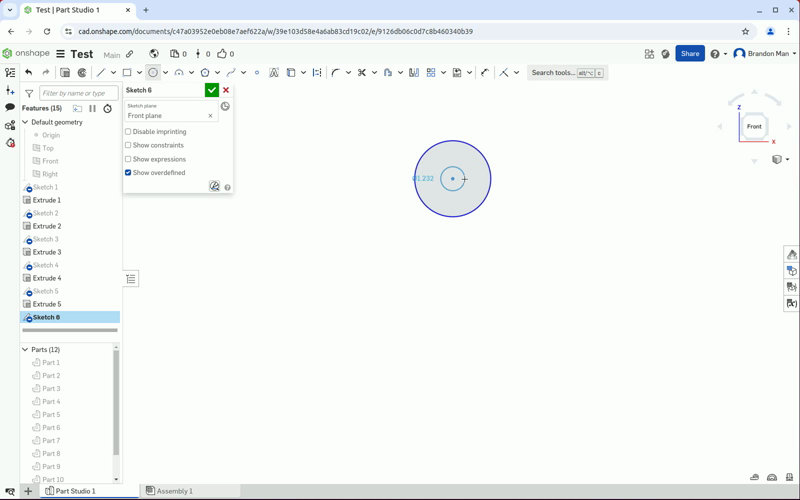
scroll(6)
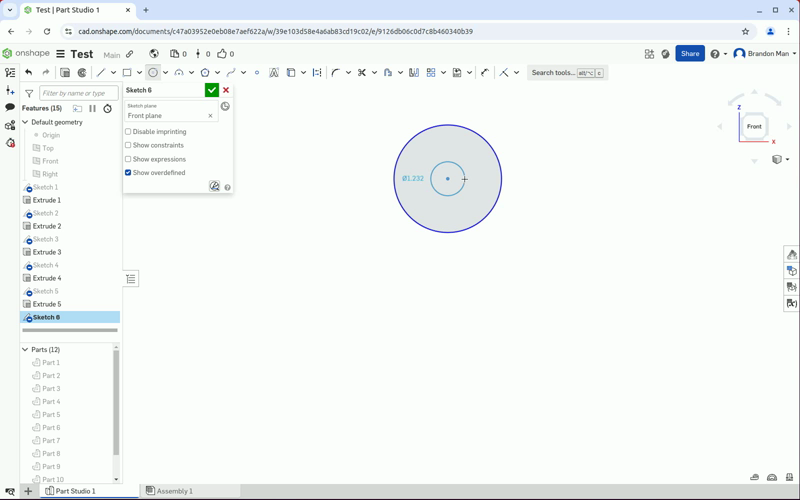
scroll(6)
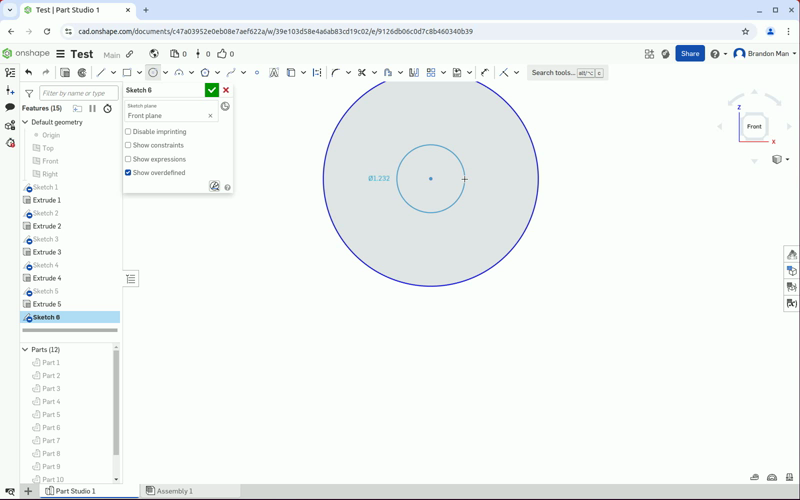
click(464, 178)
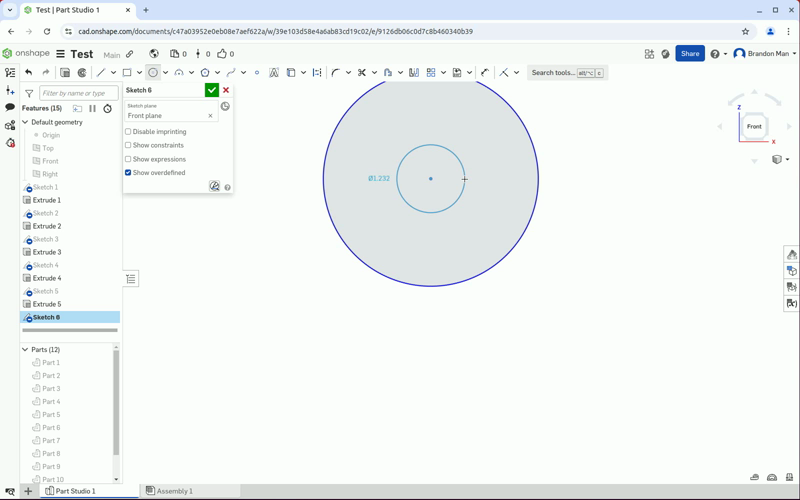
scroll(-6)
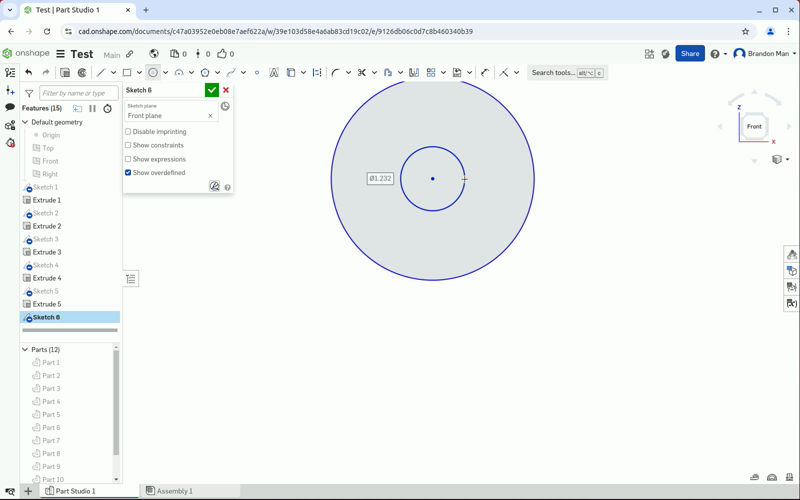
scroll(-6)
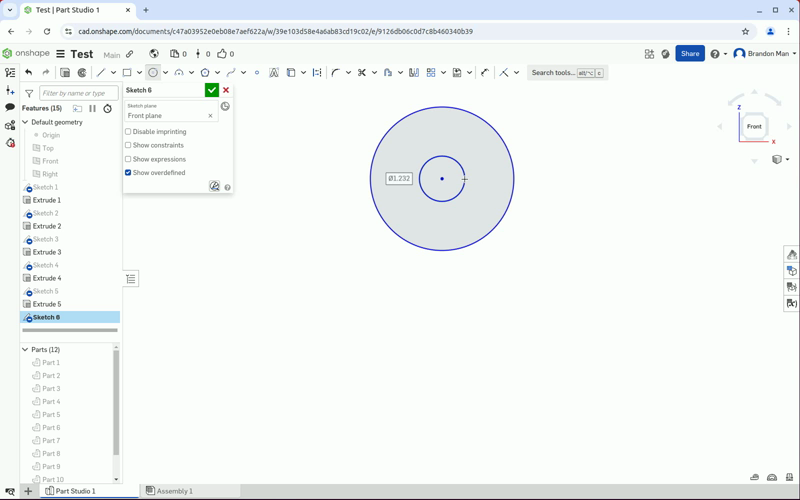
scroll(-6)
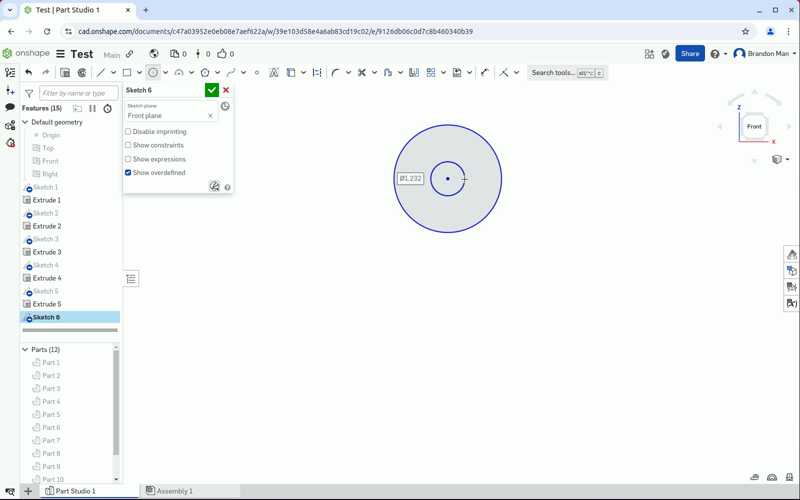
scroll(-6)
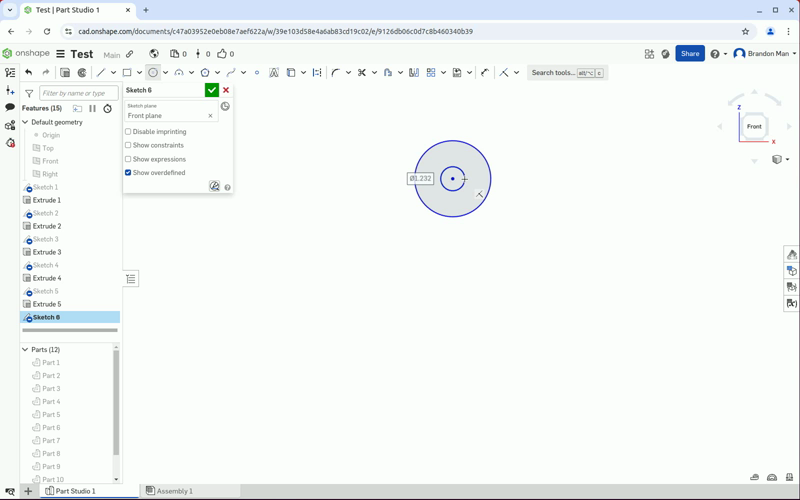
scroll(-6)
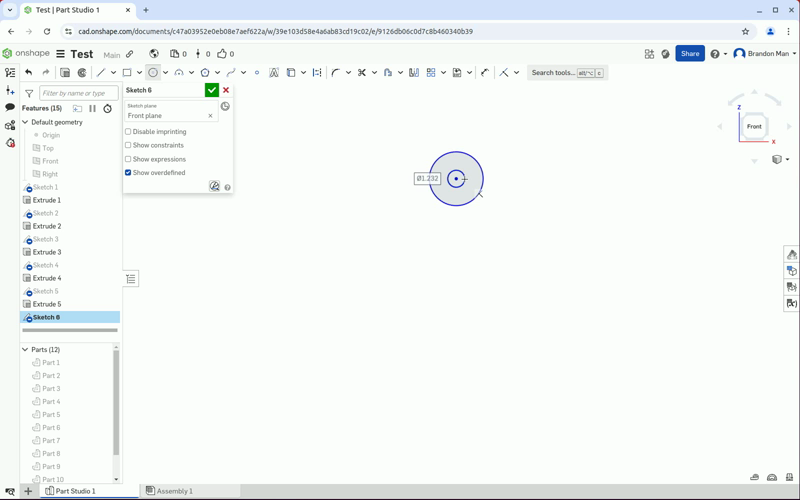
scroll(-6)
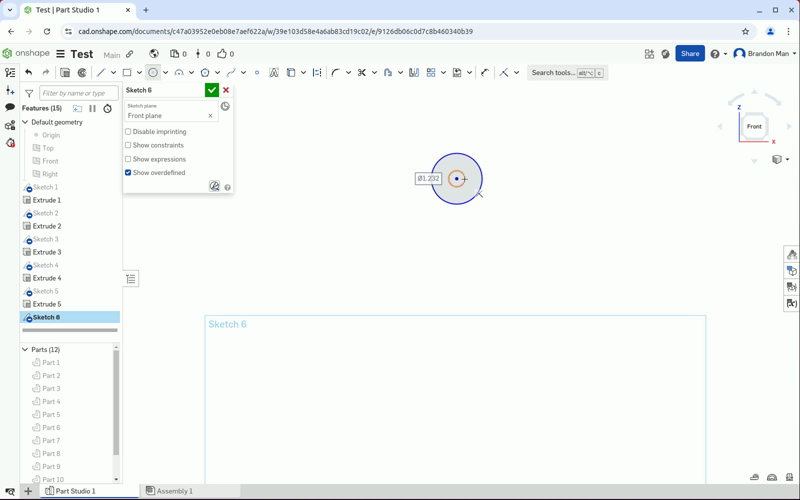
scroll(-6)
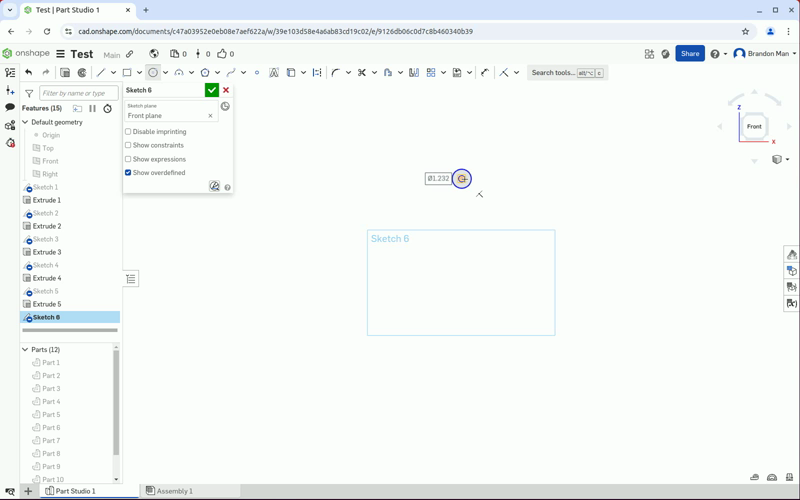
key(esc)
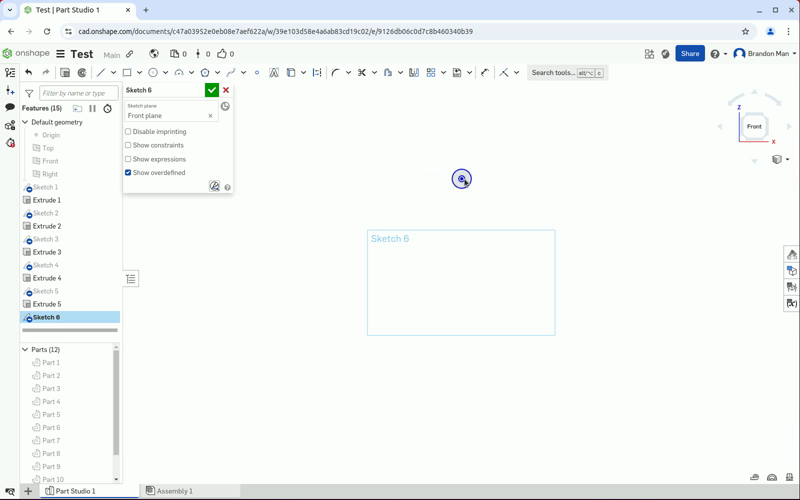
mouse_move(463, 186)
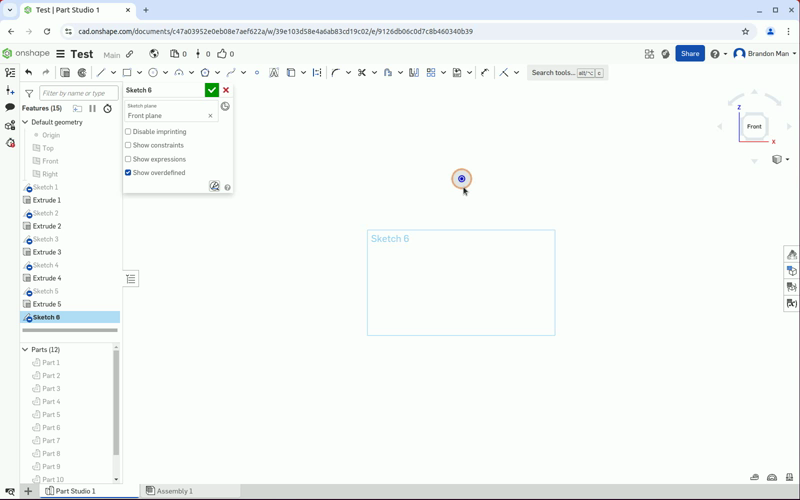
scroll(6)
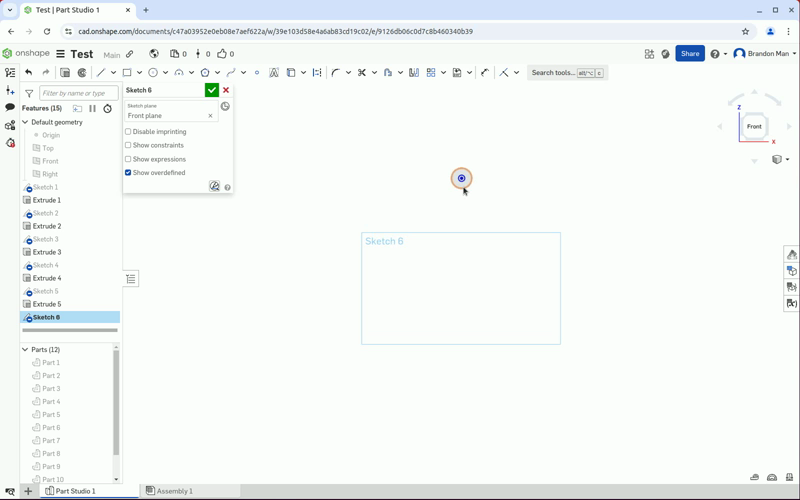
scroll(6)
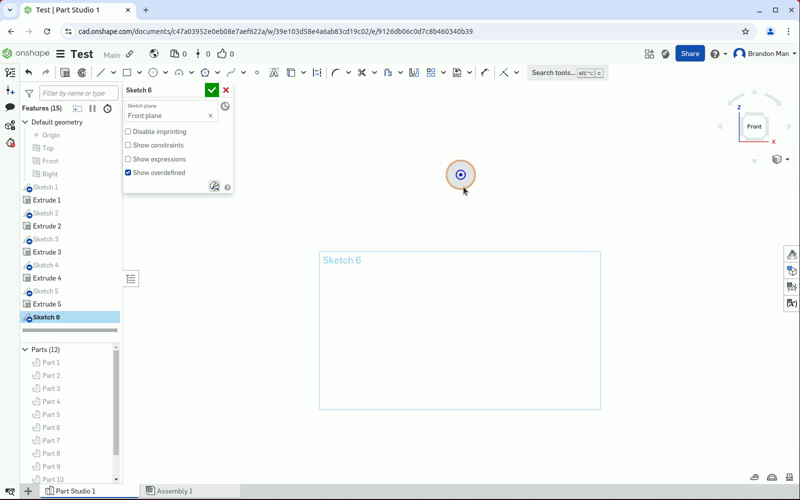
scroll(6)
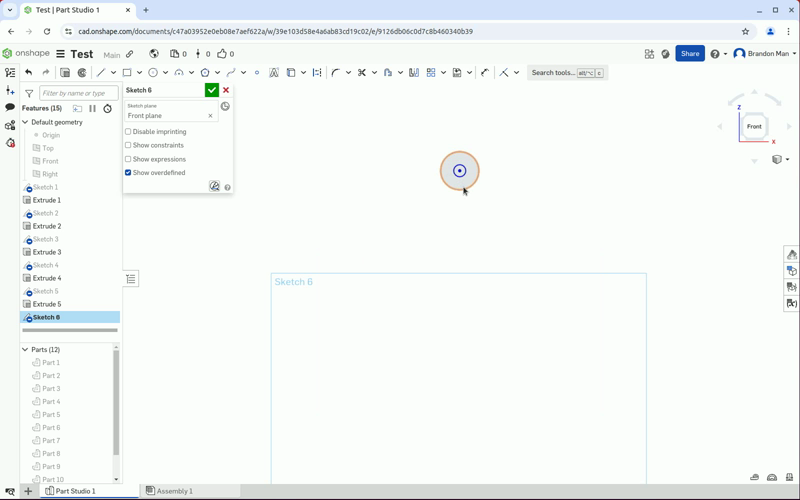
scroll(6)
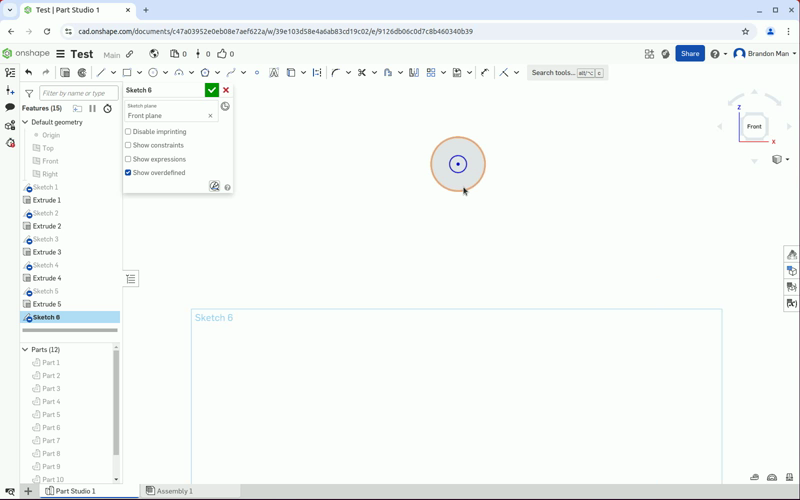
scroll(6)
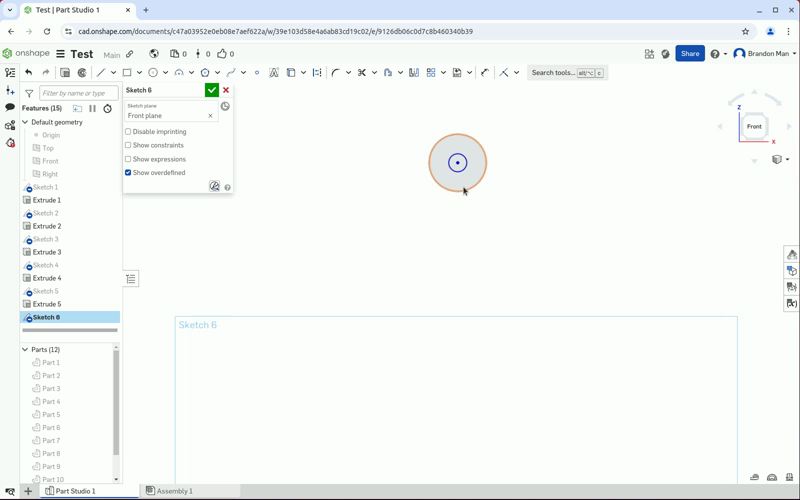
scroll(6)
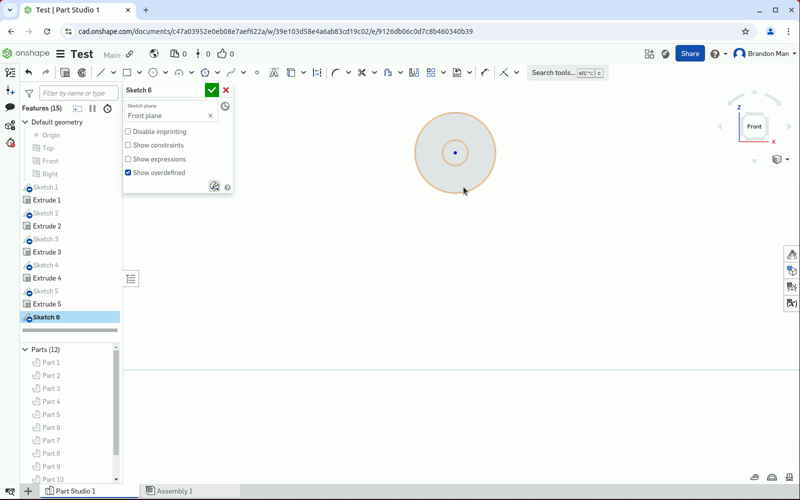
scroll(6)
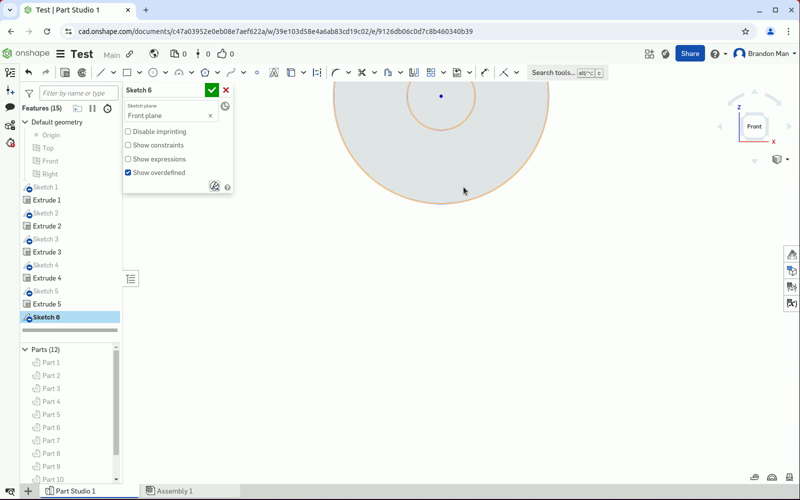
click(463, 186)
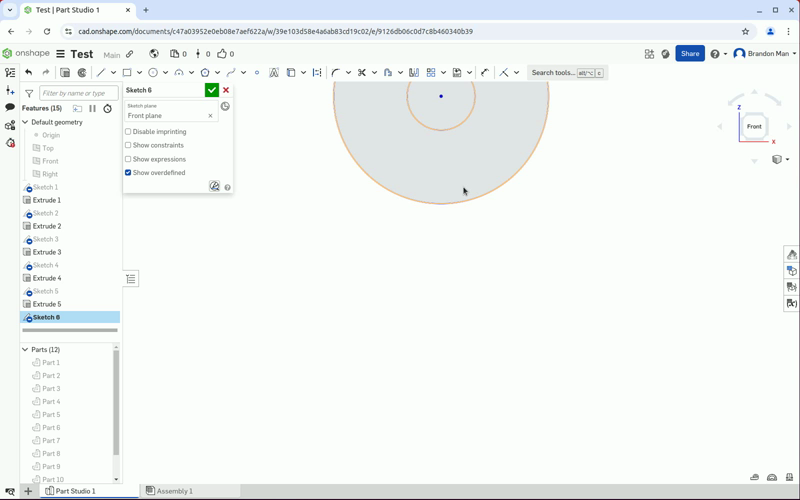
scroll(-6)
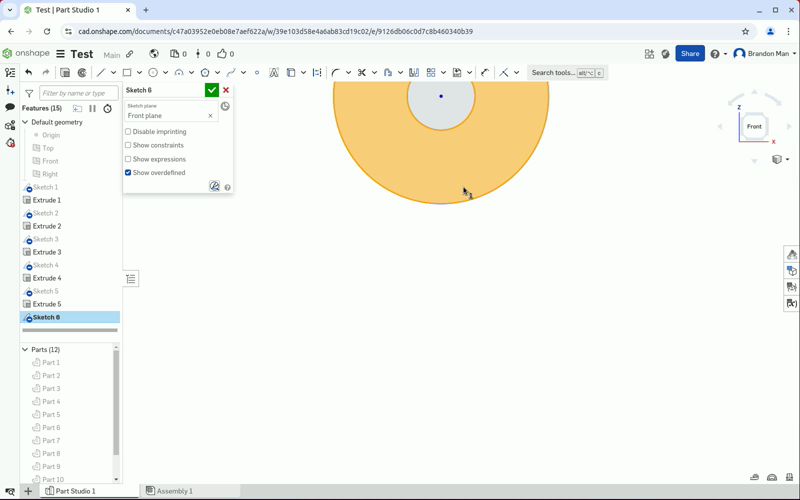
scroll(-6)
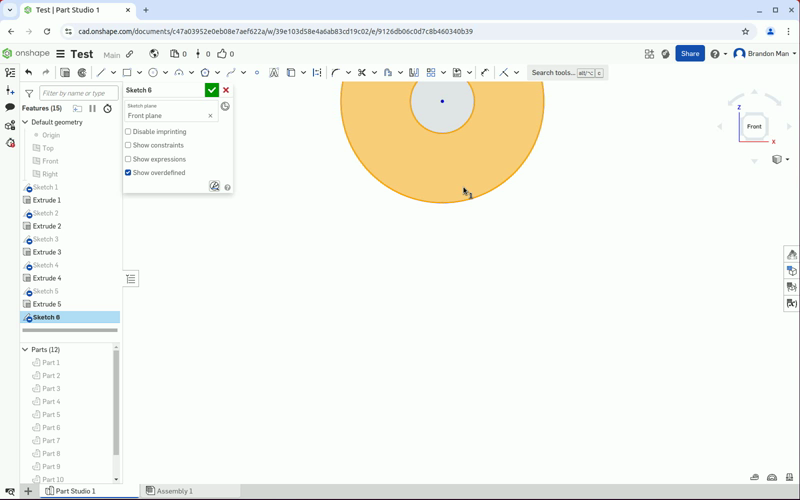
scroll(-6)
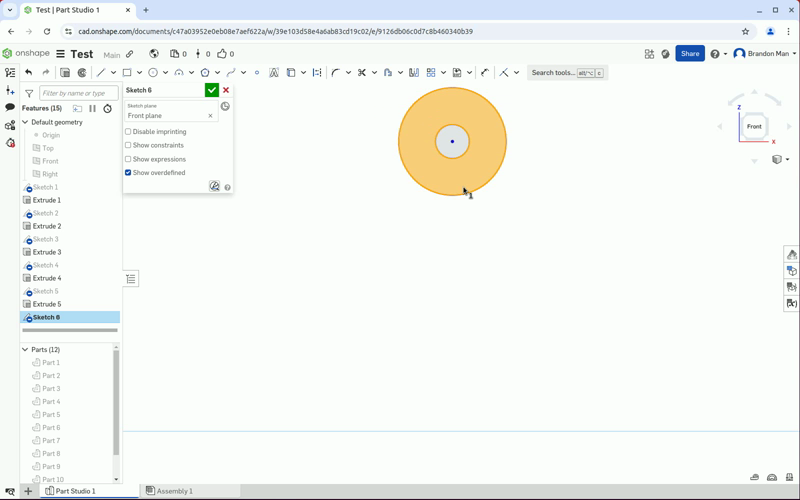
scroll(-6)
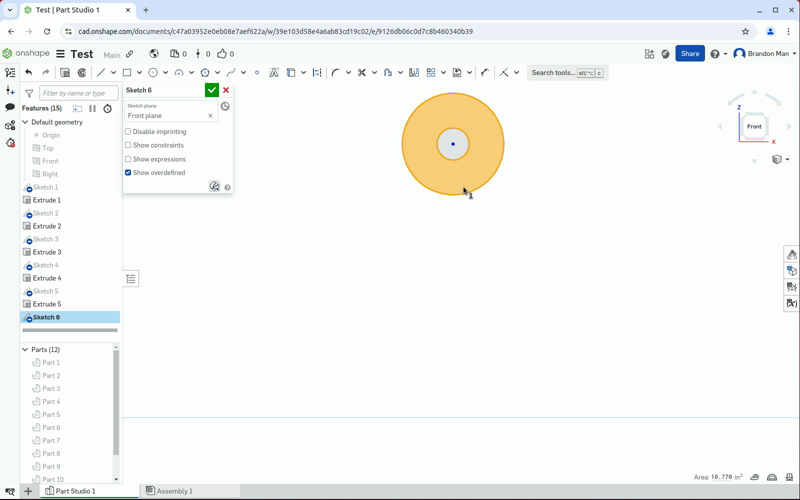
scroll(-6)
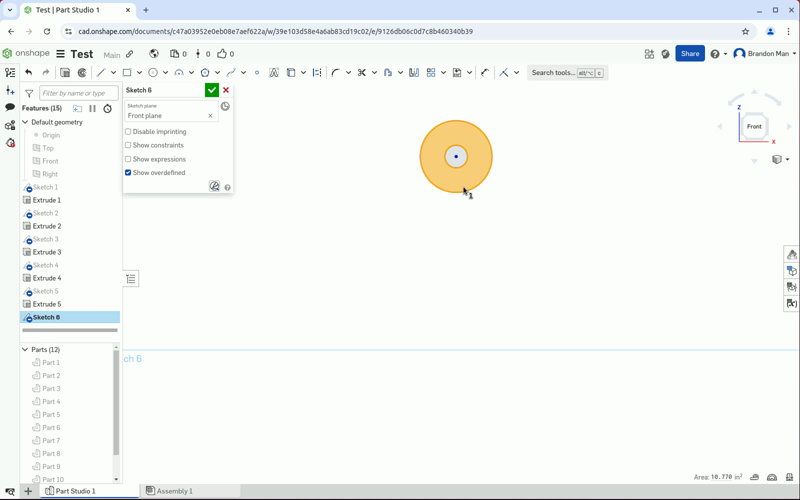
scroll(-6)
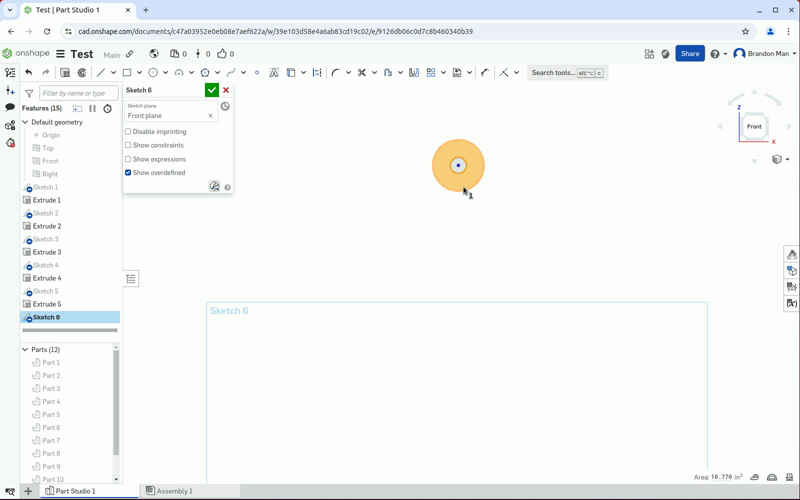
scroll(-6)
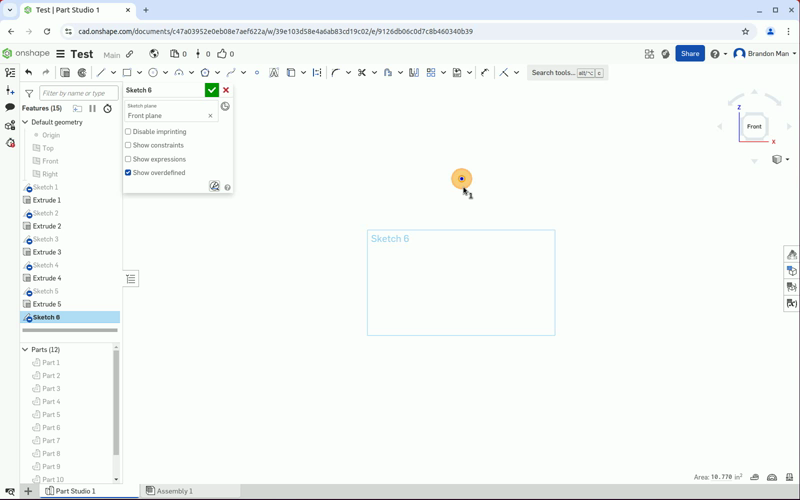
mouse_move(69, 352)
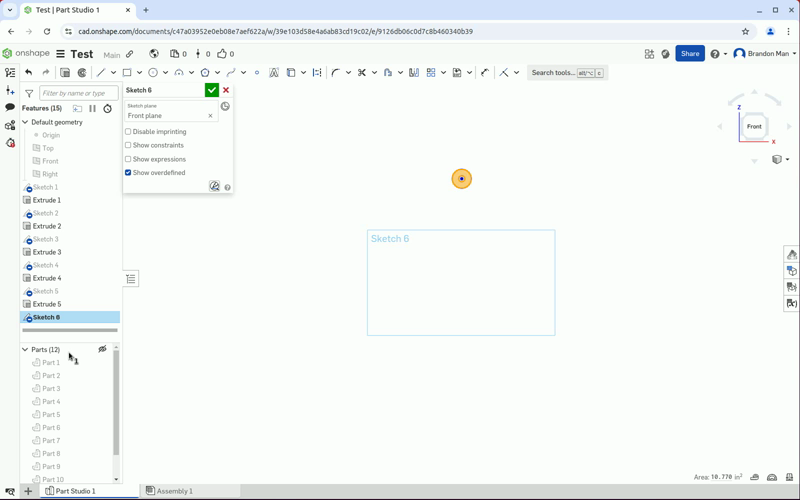
key(shift+y)
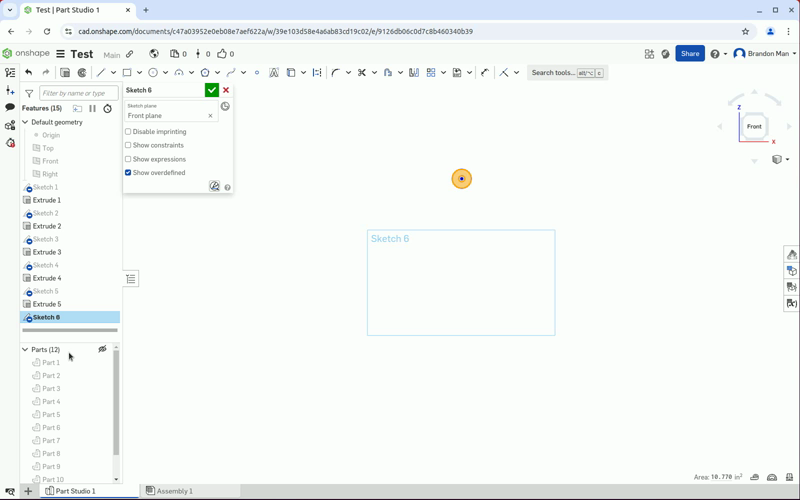
key(shift+e)
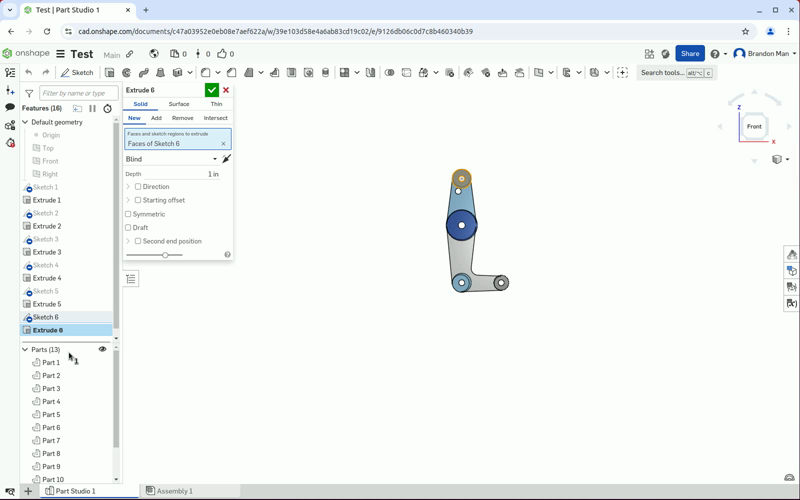
mouse_move(143, 106)
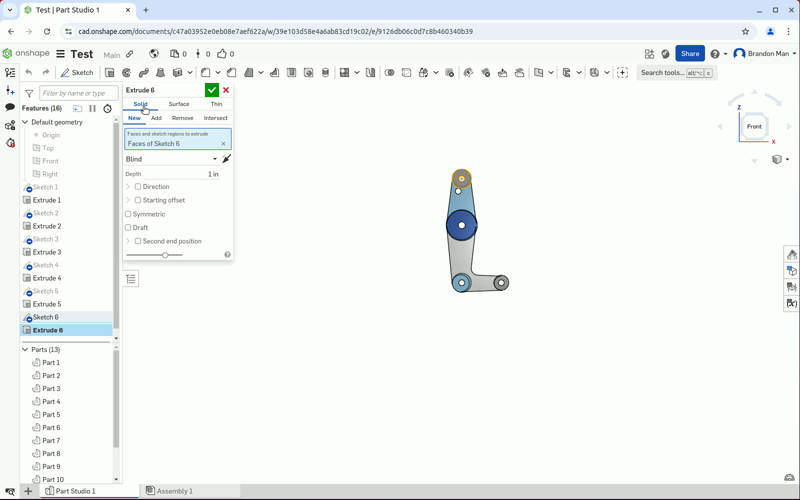
click(143, 106)
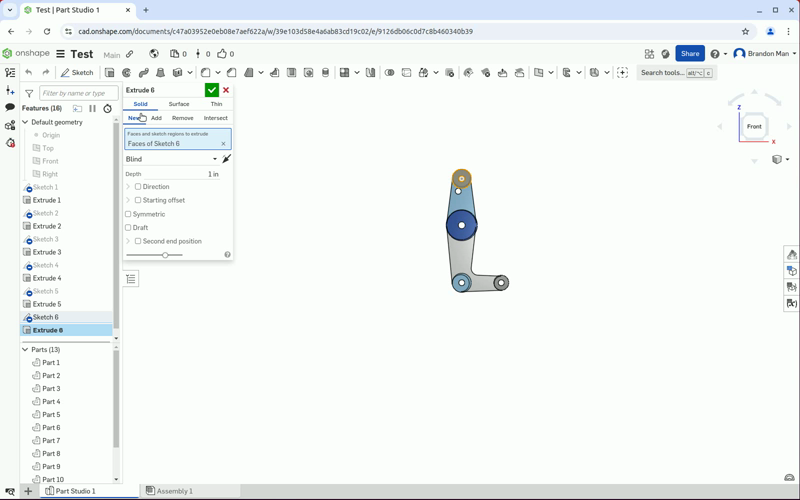
mouse_move(137, 120)
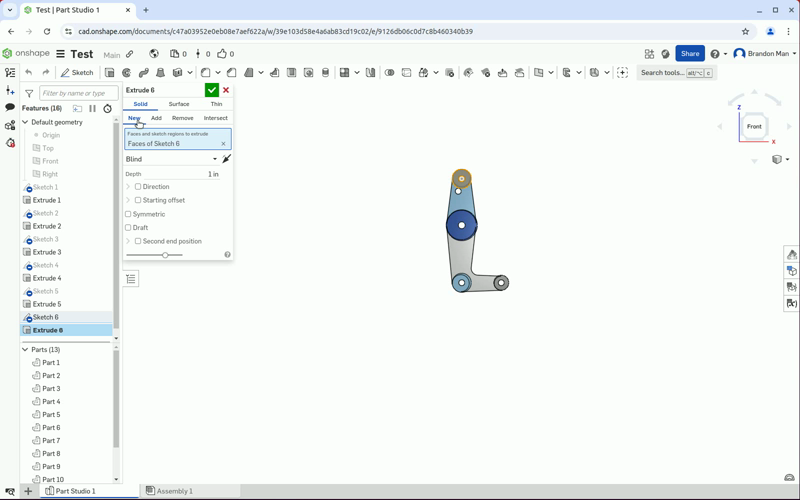
click(137, 120)
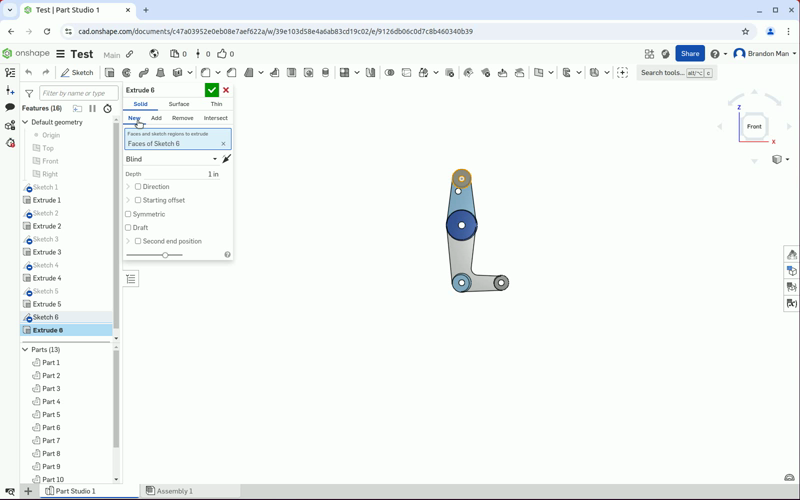
key(tab, 4)
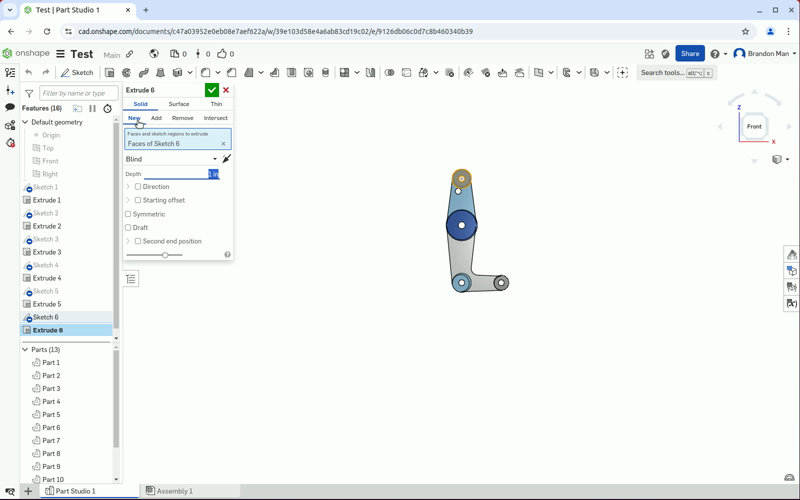
text(0.481)
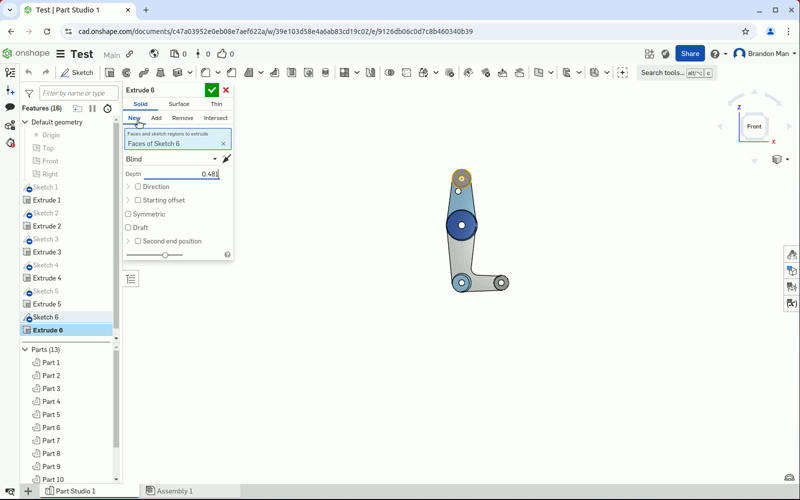
key(enter)
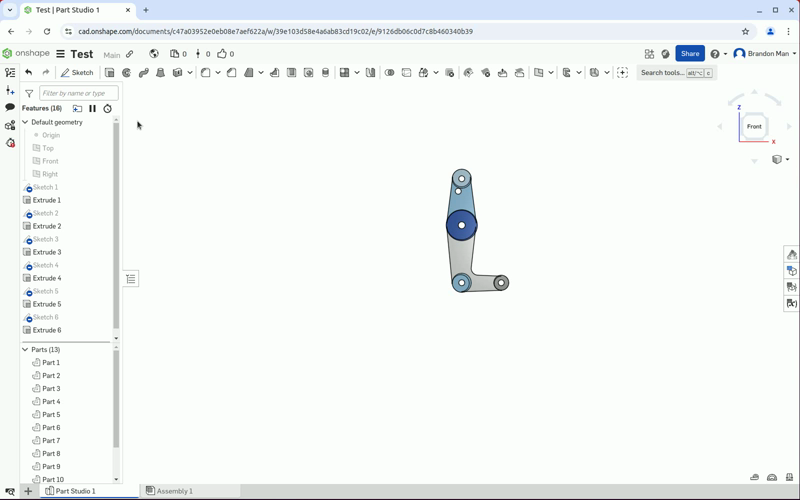
key(shift+h)
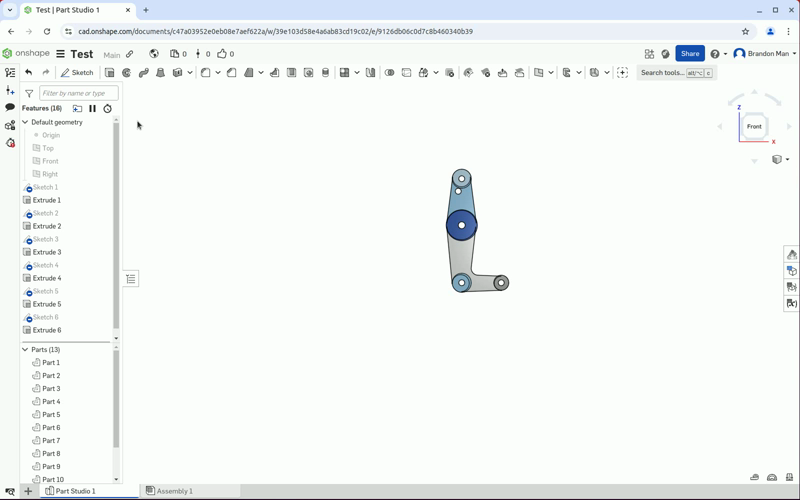
key(shift+h)
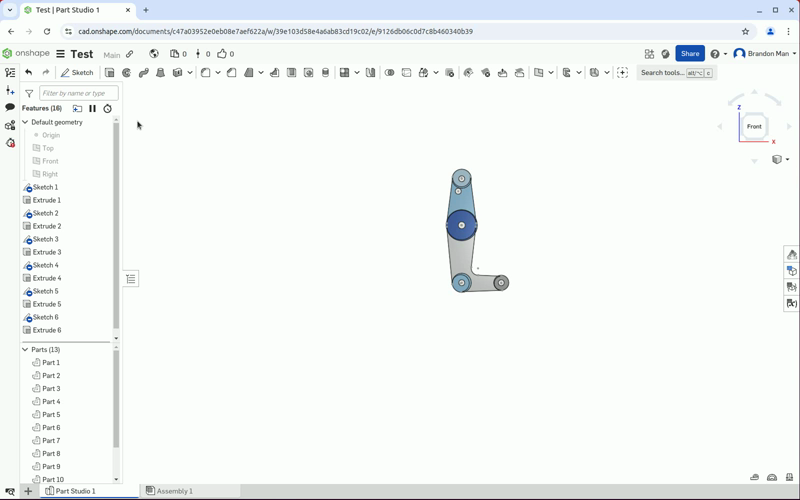
key(shift+7)
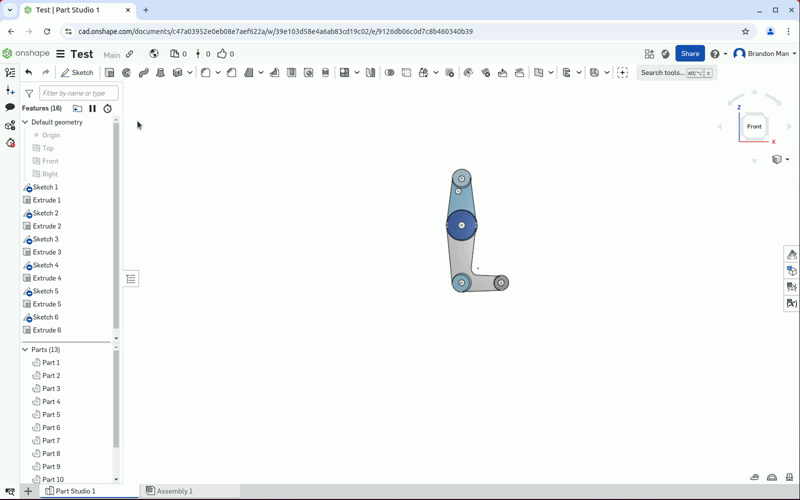
key(left, 2)
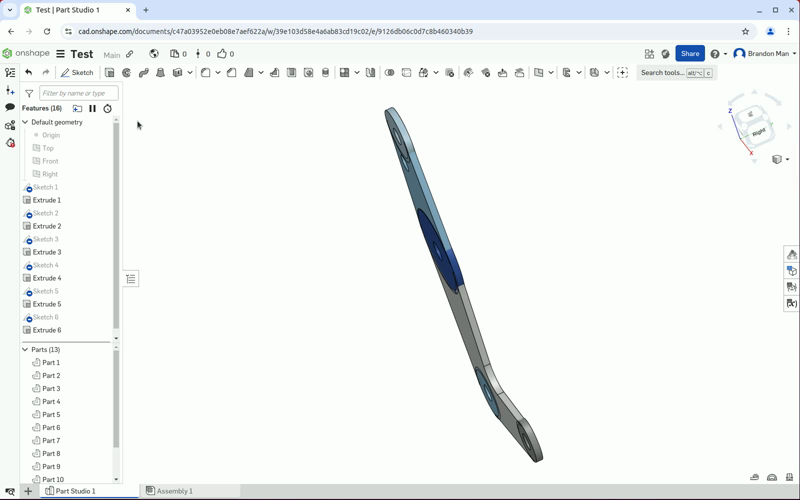
key(down, 2)
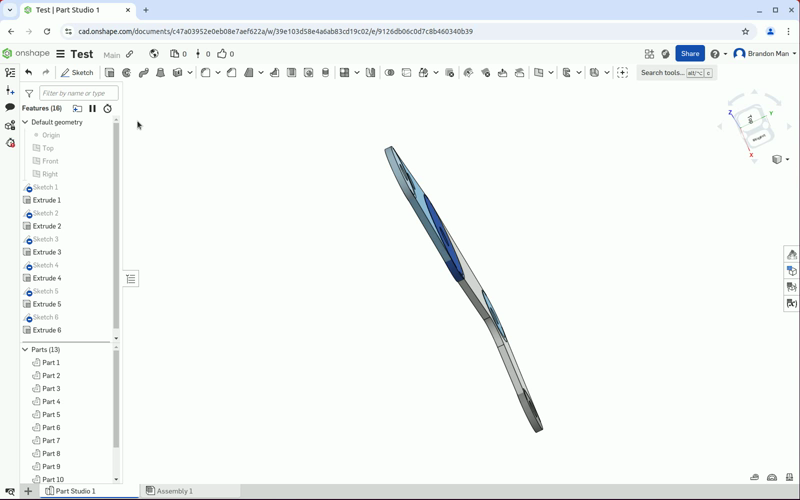
key(up, 2)
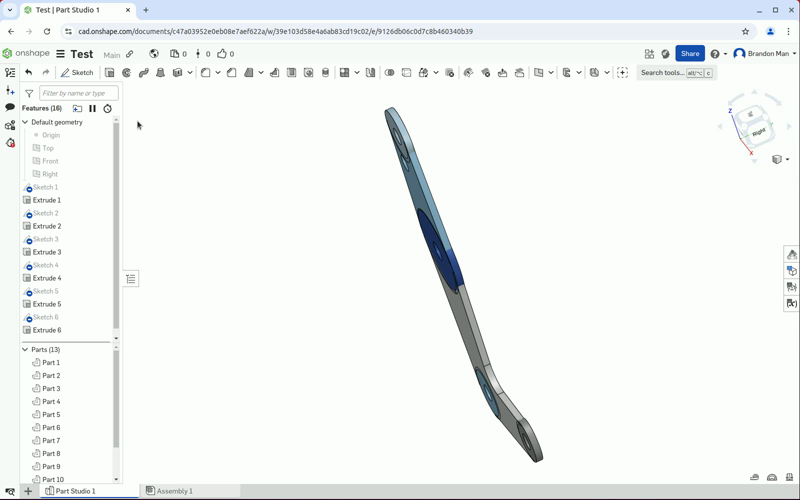
key(right, 2)
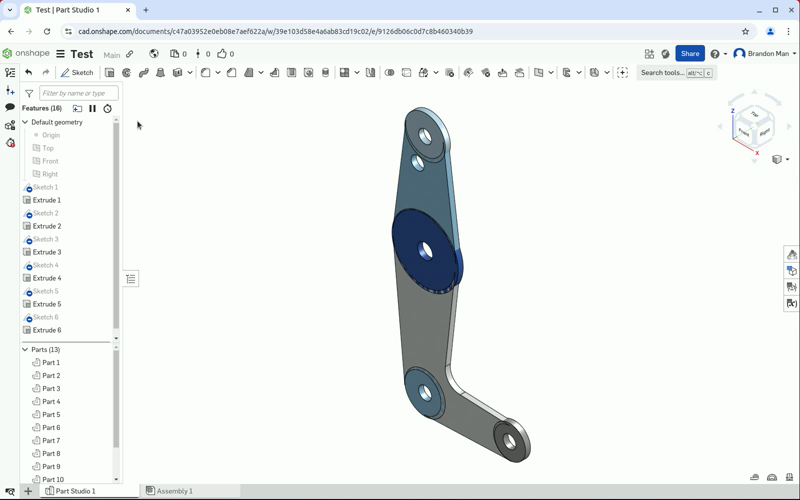
mouse_move(69, 189)
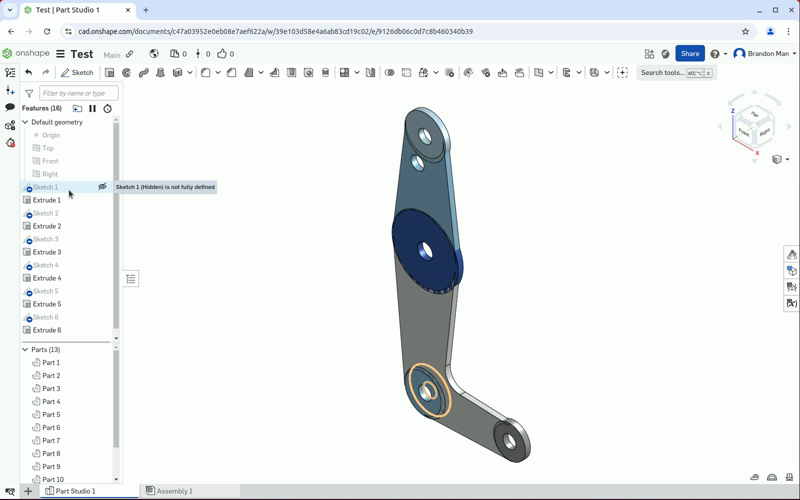
click(69, 189)